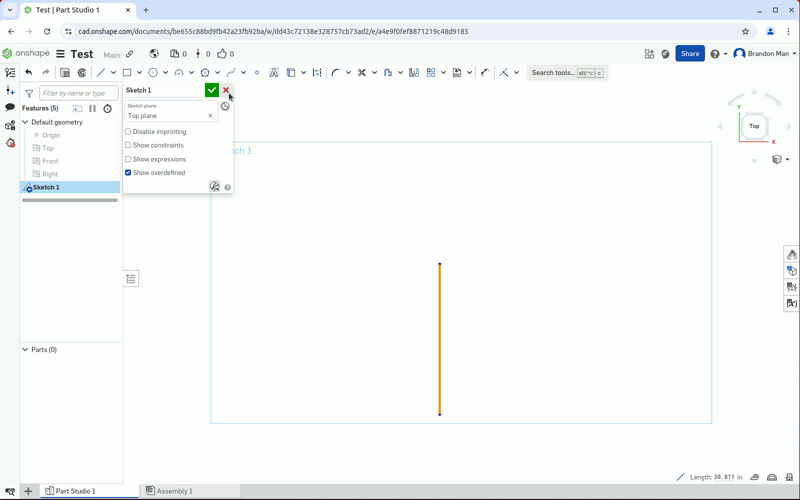
key(shift+h)
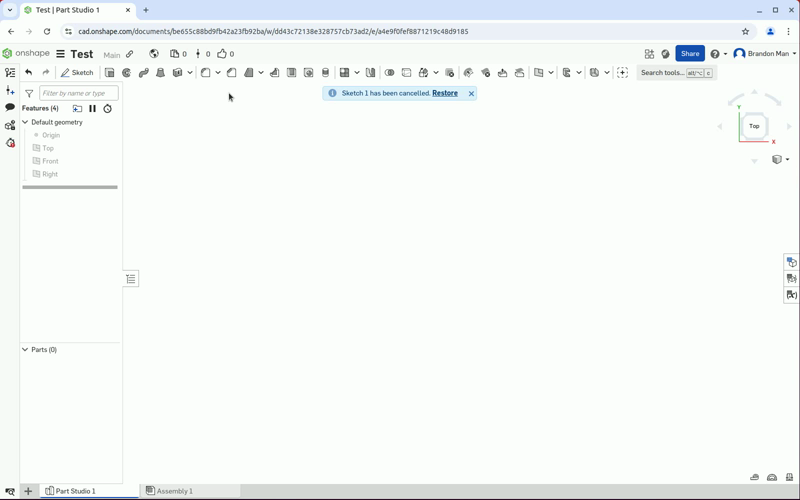
mouse_move(73, 352)
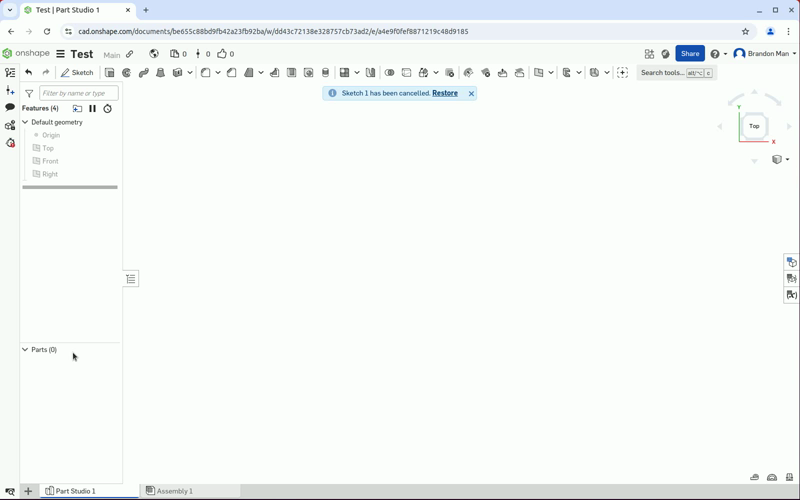
key(y)
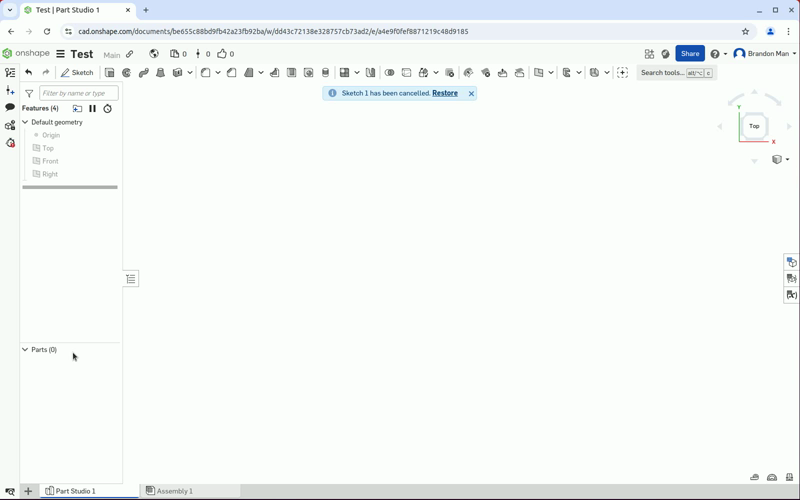
key(shift+p)
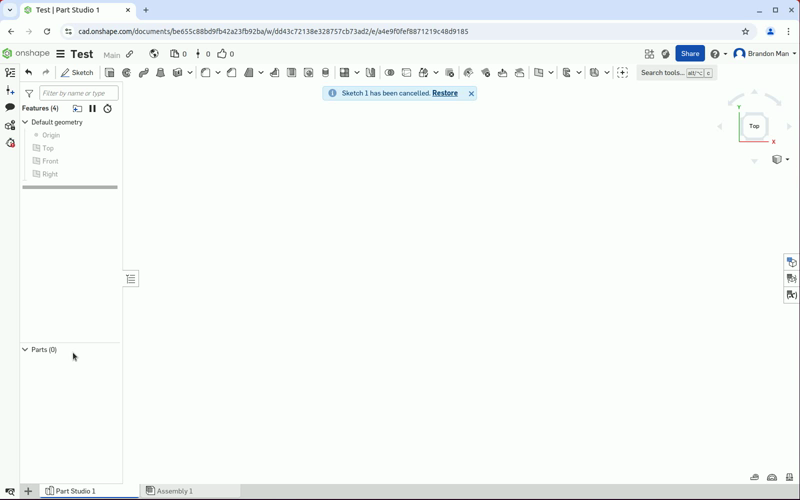
key(space)
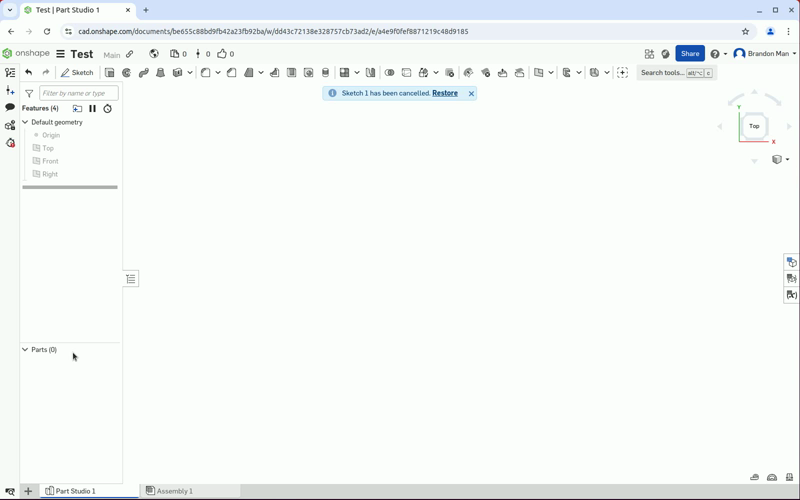
key_down(shift)
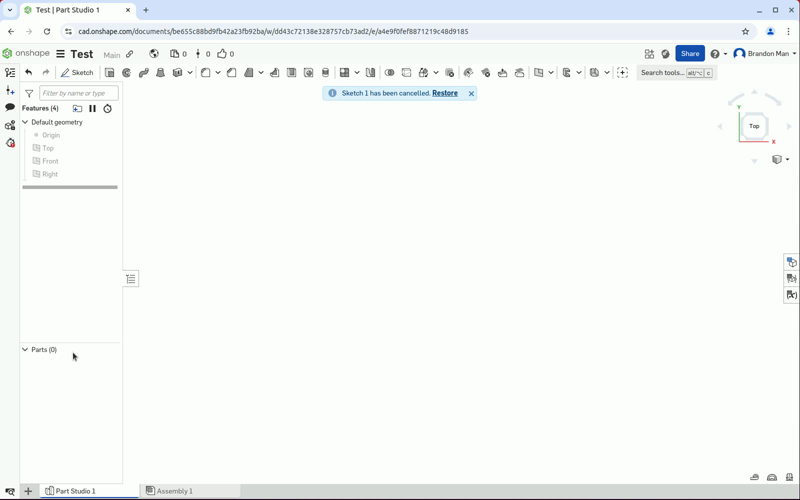
key(up)
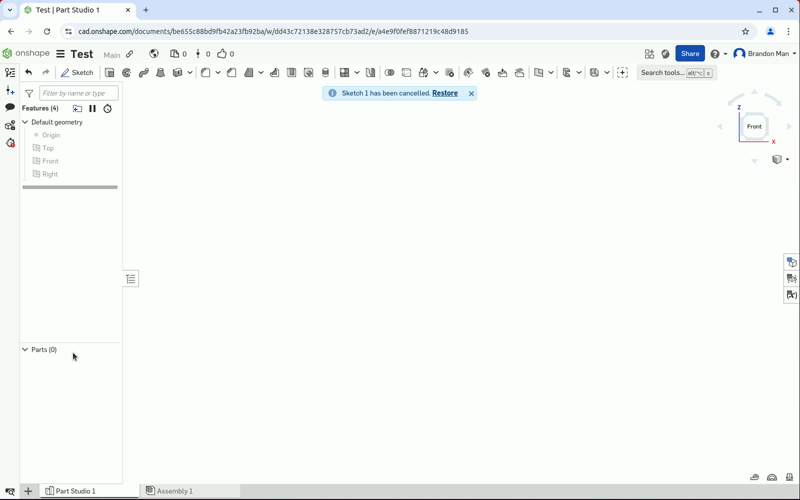
key_up(shift)
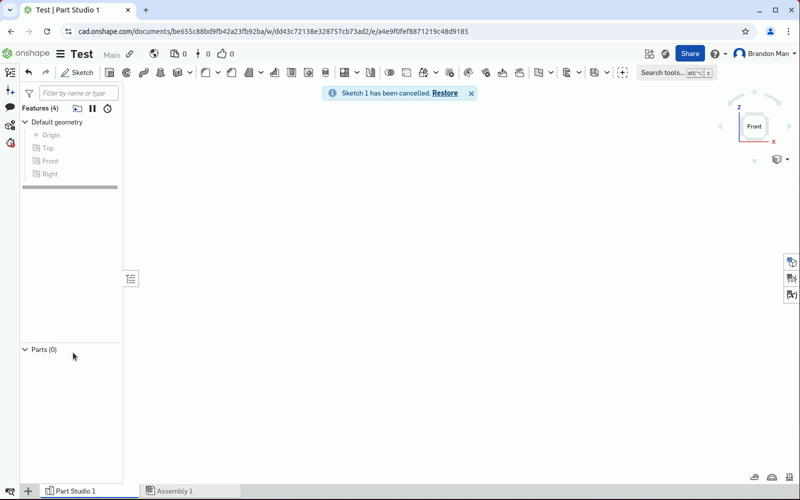
mouse_move(73, 352)
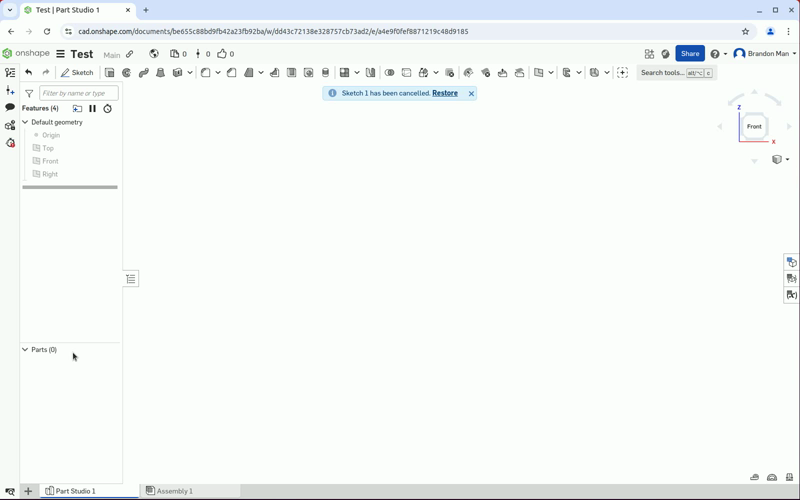
key(shift+y)
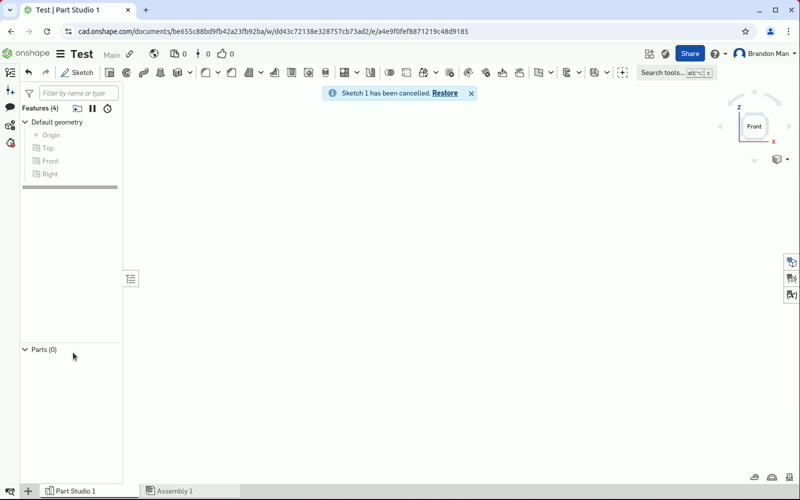
key(shift+s)
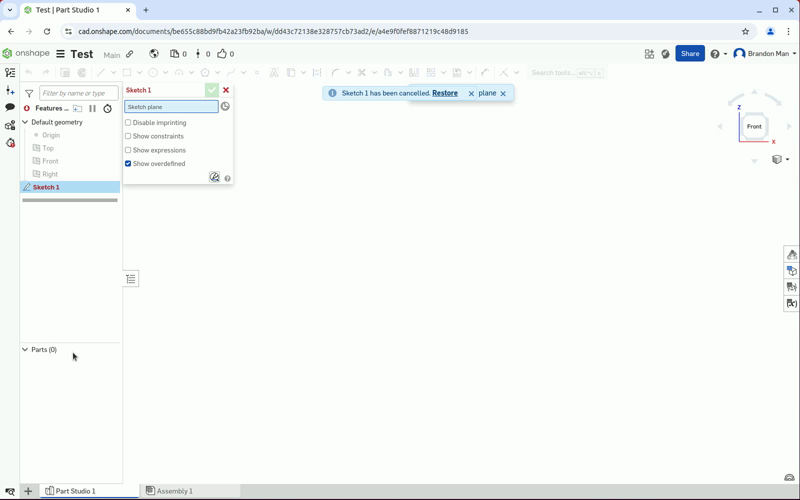
mouse_move(73, 163)
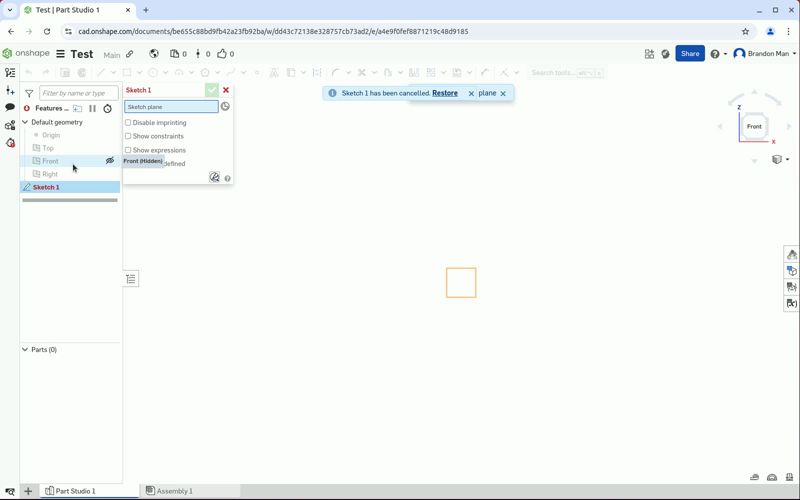
click(73, 163)
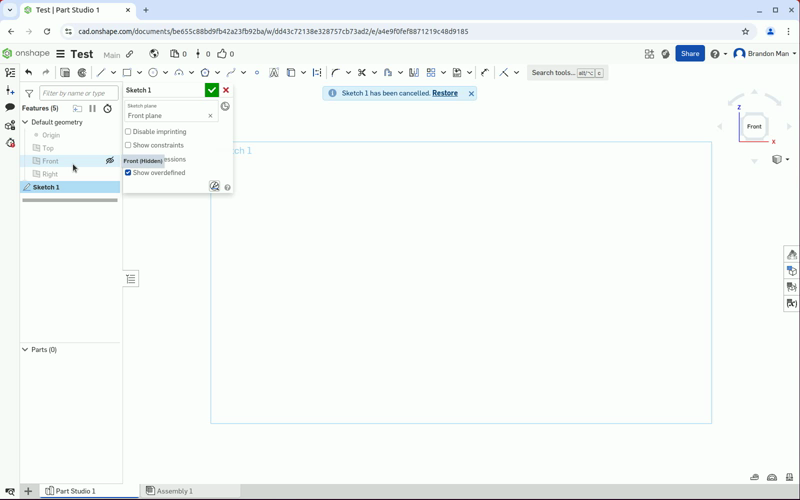
mouse_move(73, 352)
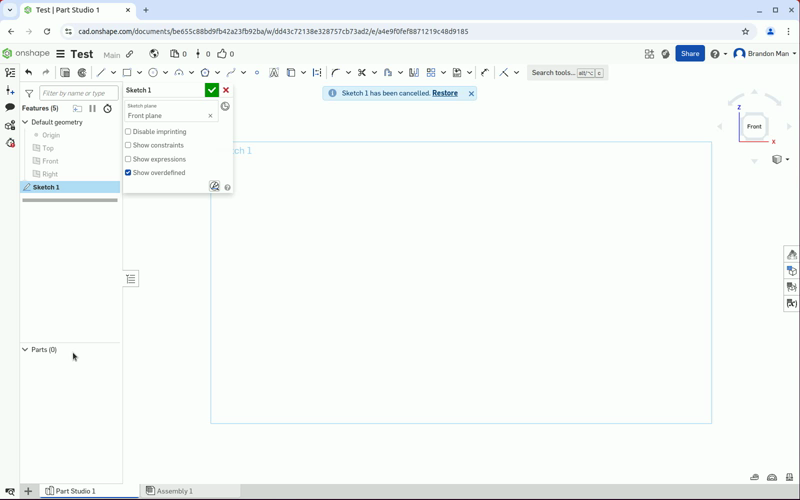
key(y)
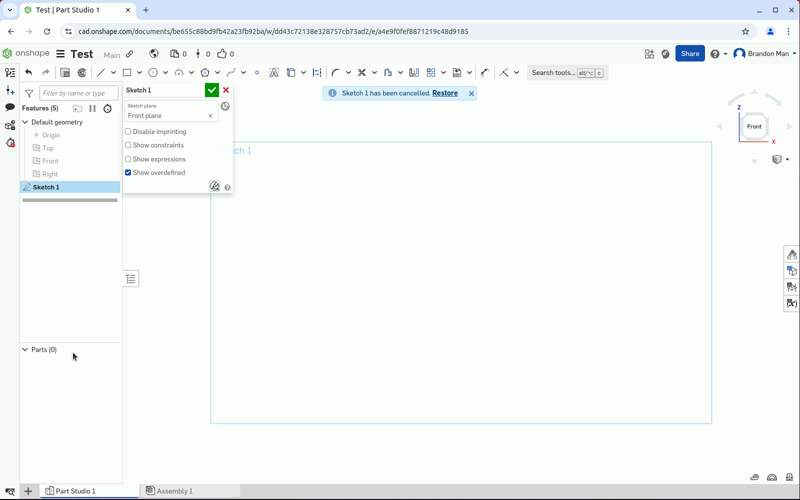
key(a)
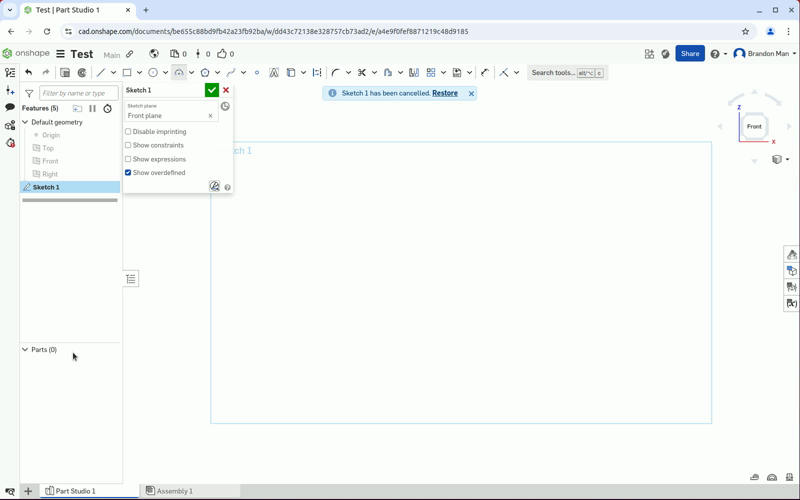
key_down(shift)
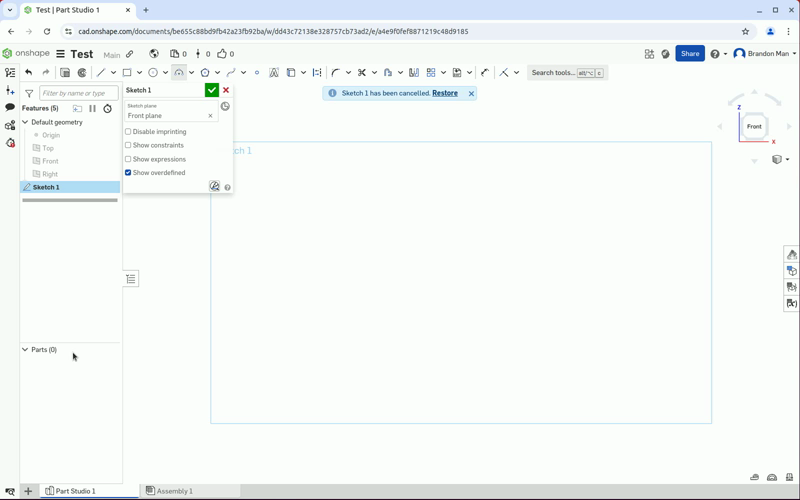
mouse_move(351, 300)
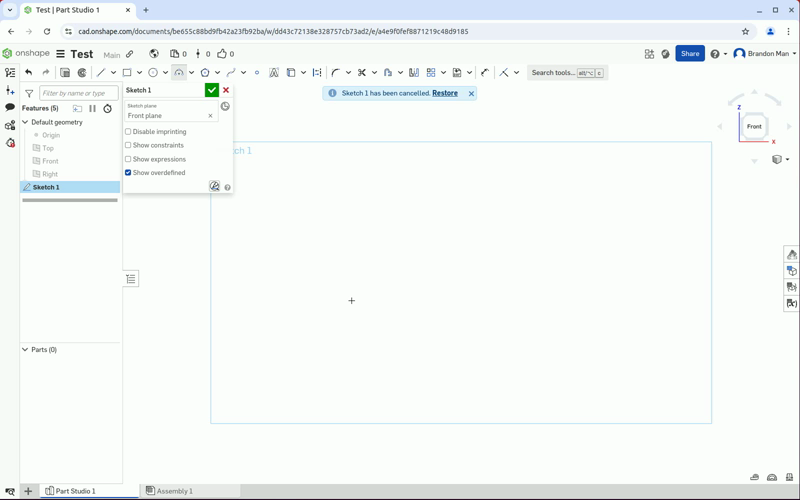
click(351, 300)
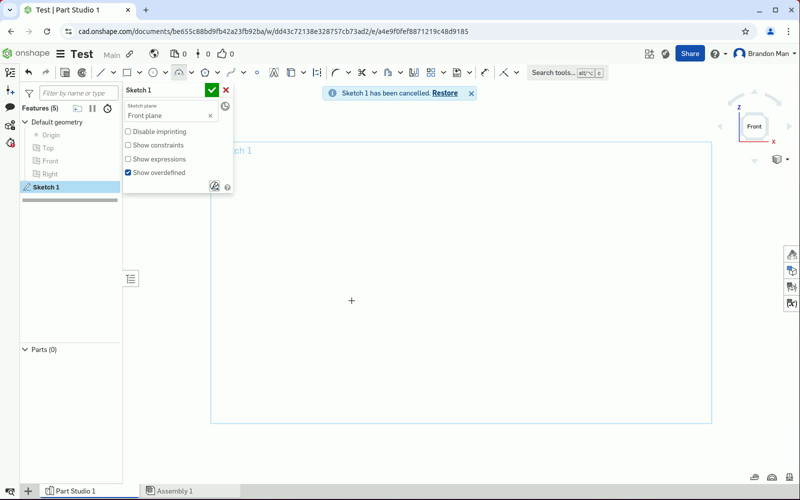
key_up(shift)
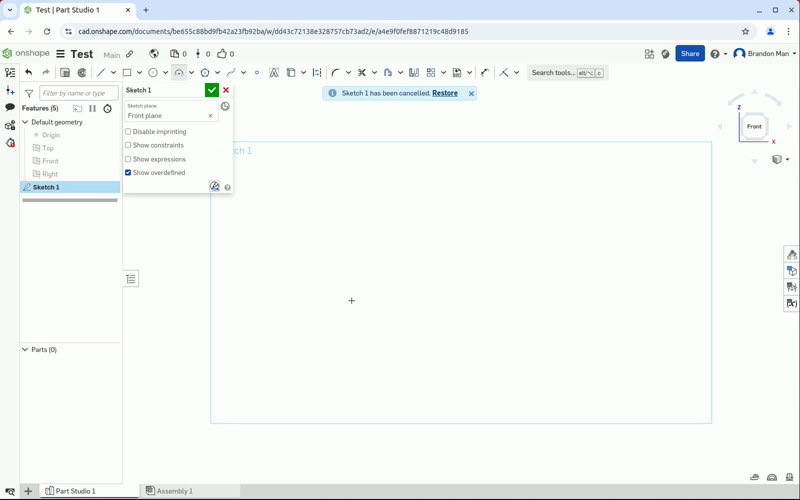
key_down(shift)
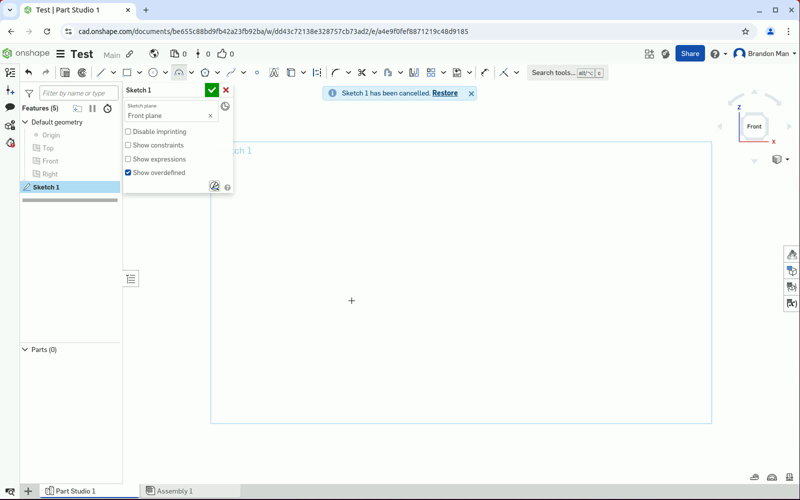
mouse_move(375, 309)
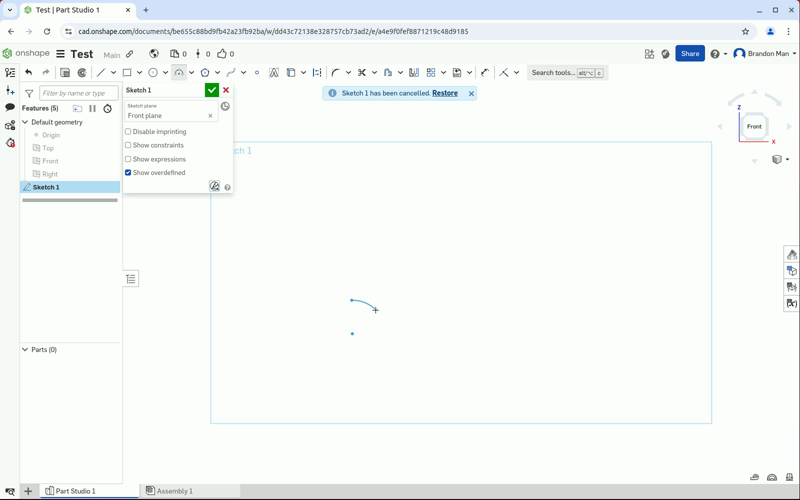
click(375, 309)
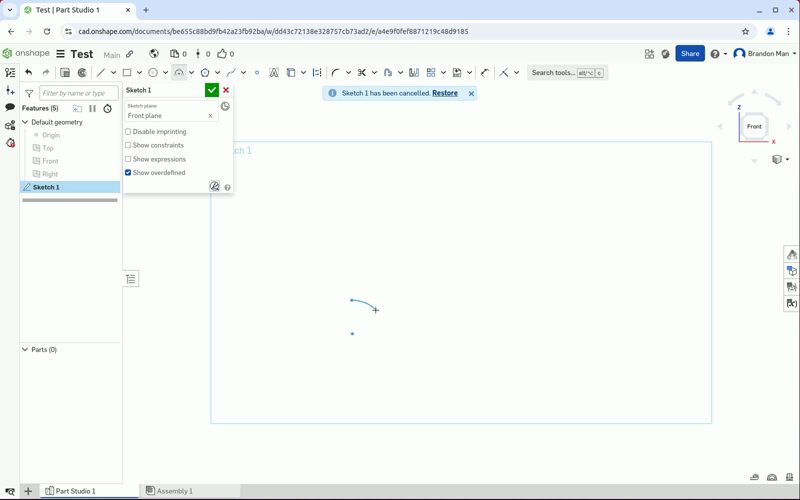
mouse_move(366, 297)
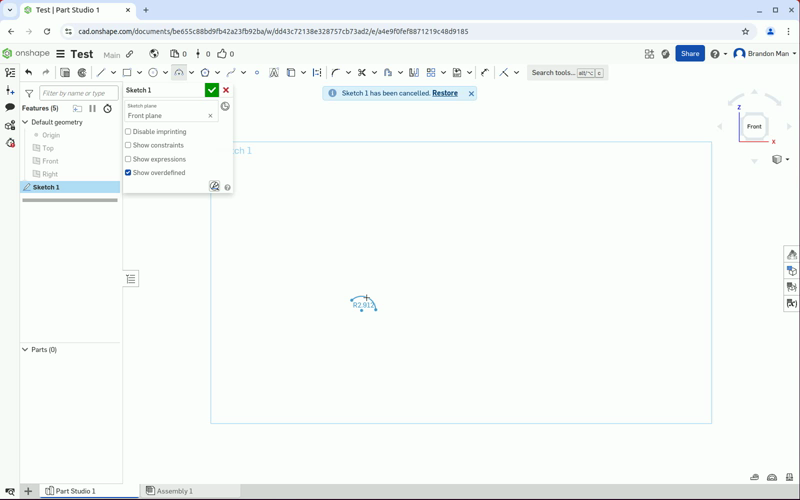
click(366, 297)
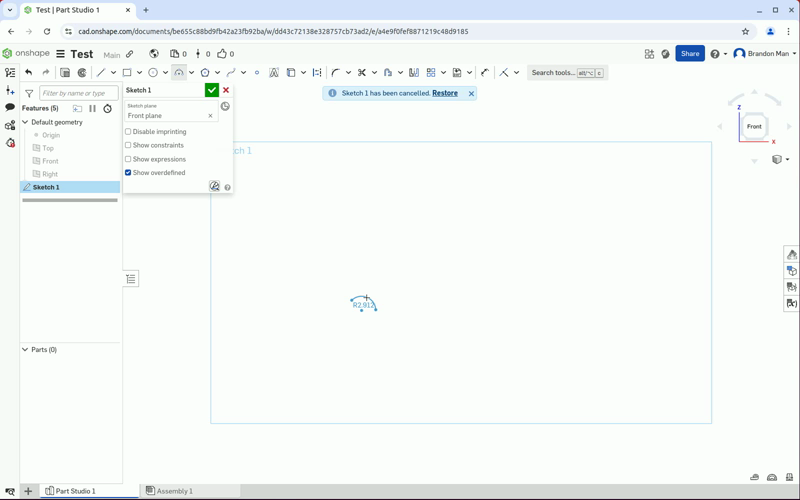
key_up(shift)
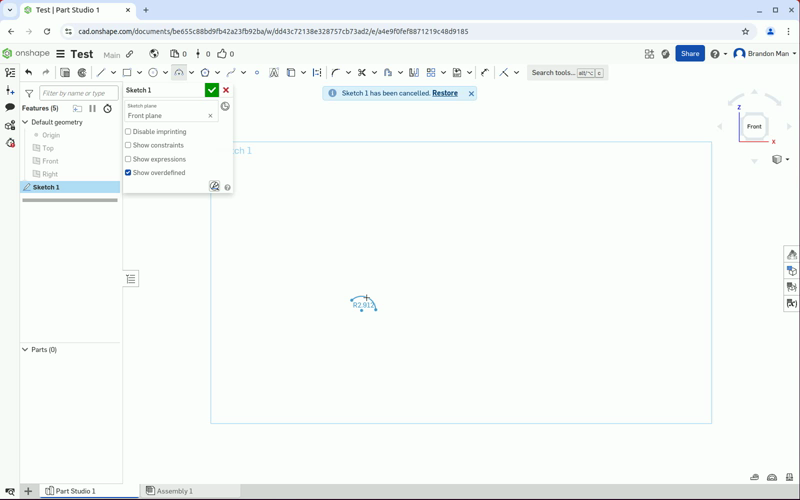
key(esc)
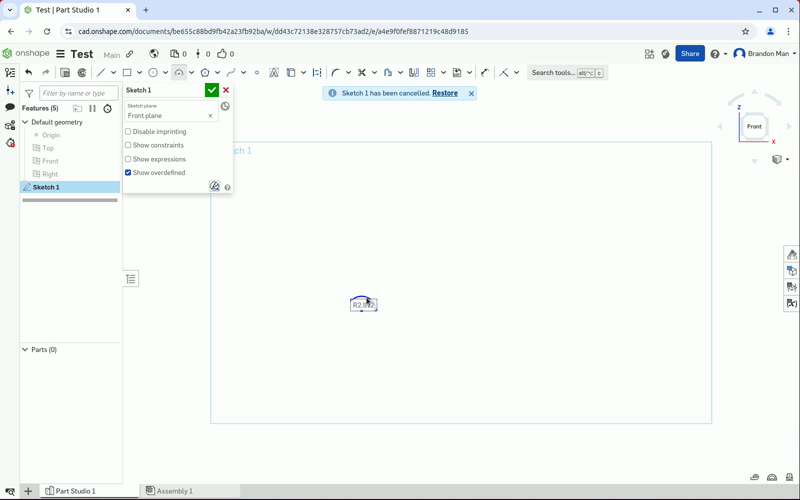
key(l)
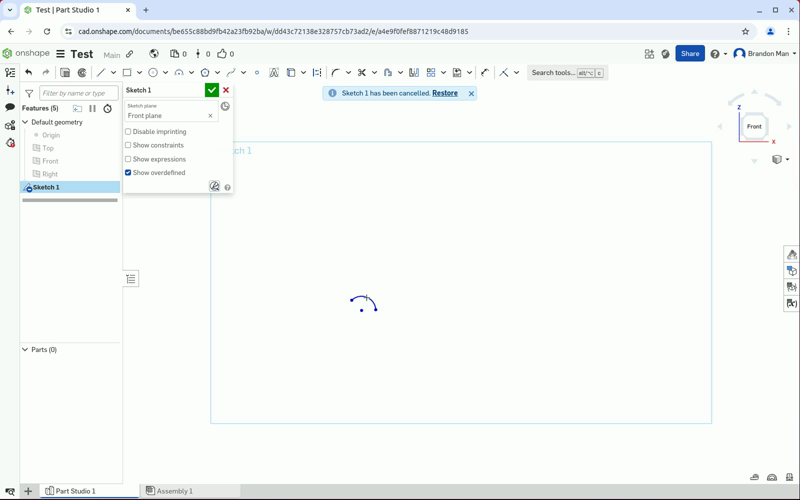
mouse_move(375, 309)
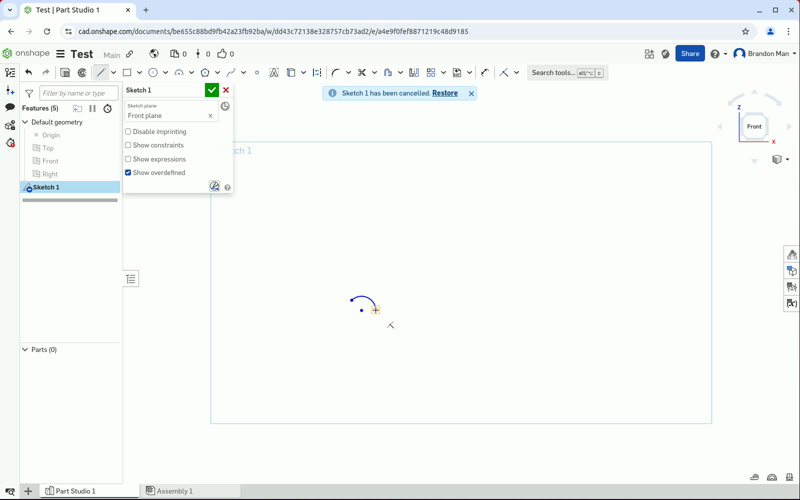
click(375, 309)
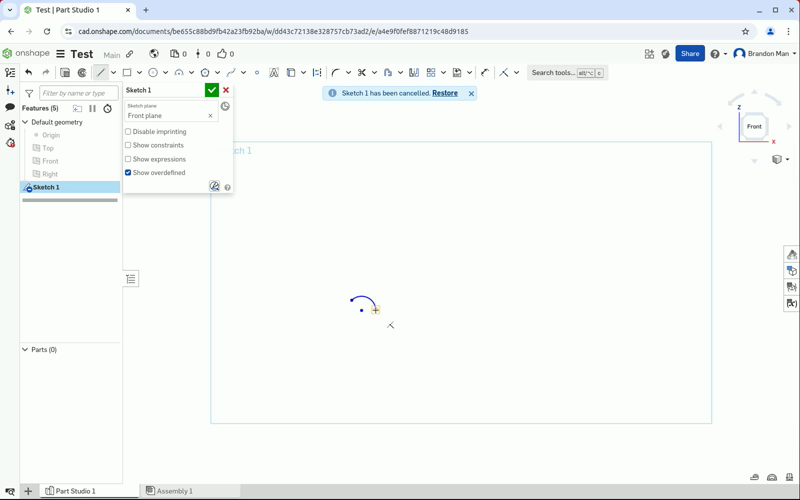
key_down(shift)
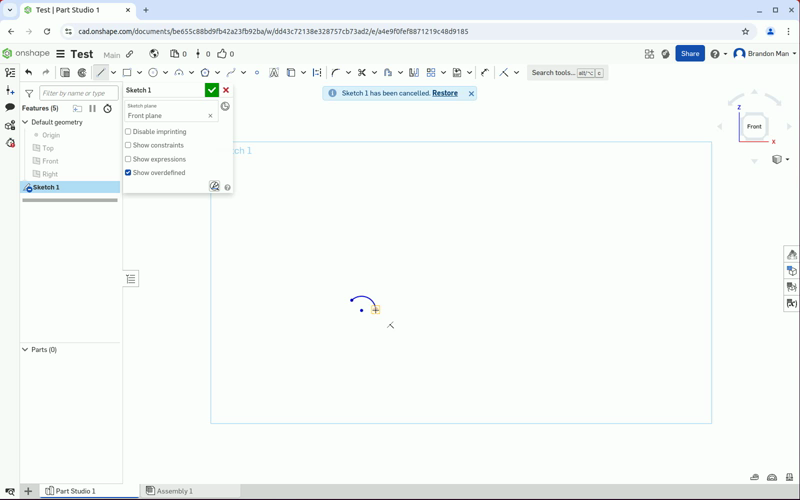
mouse_move(405, 309)
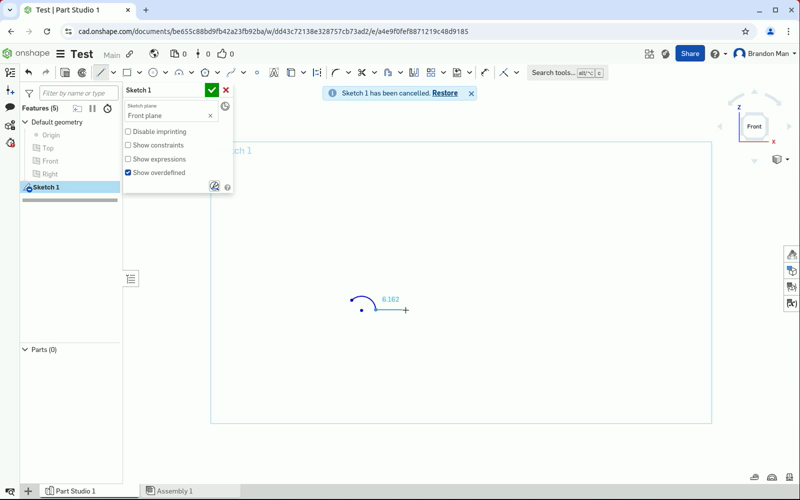
mouse_move(375, 332)
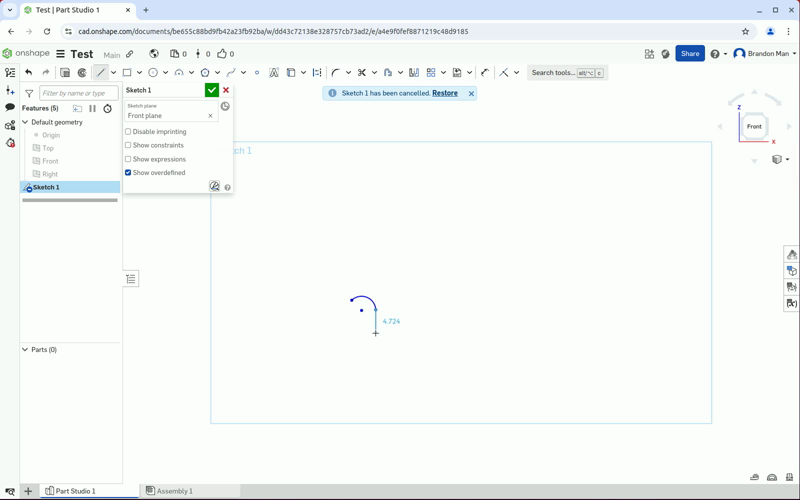
click(375, 332)
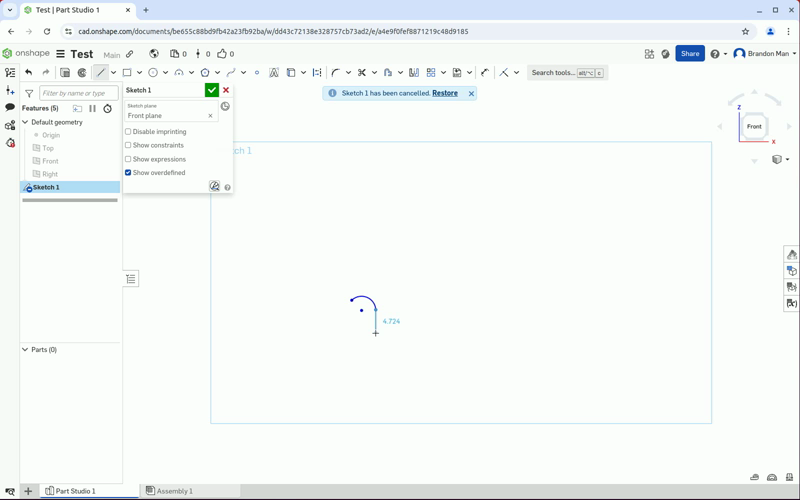
key_up(shift)
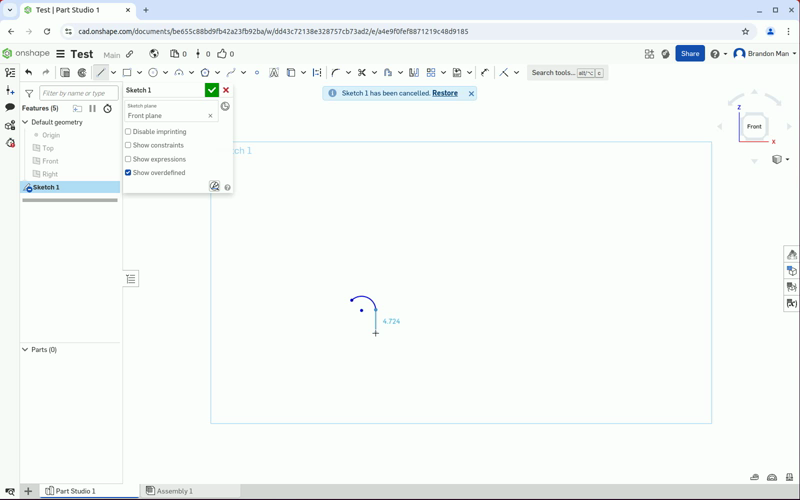
key(esc)
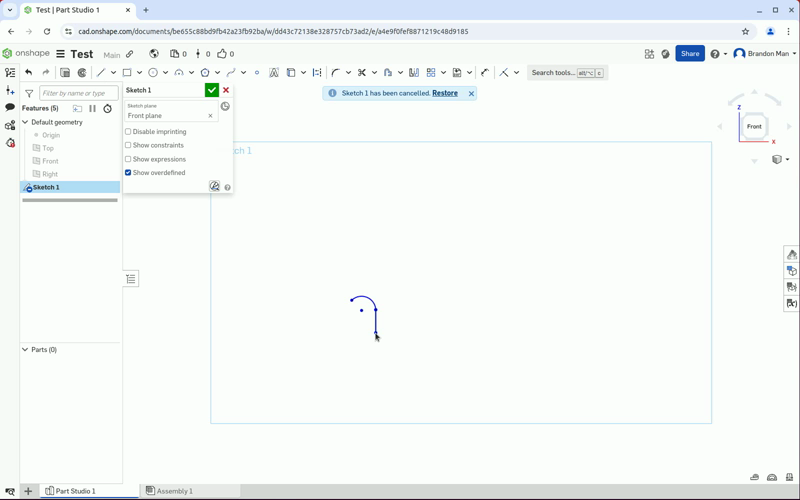
key(a)
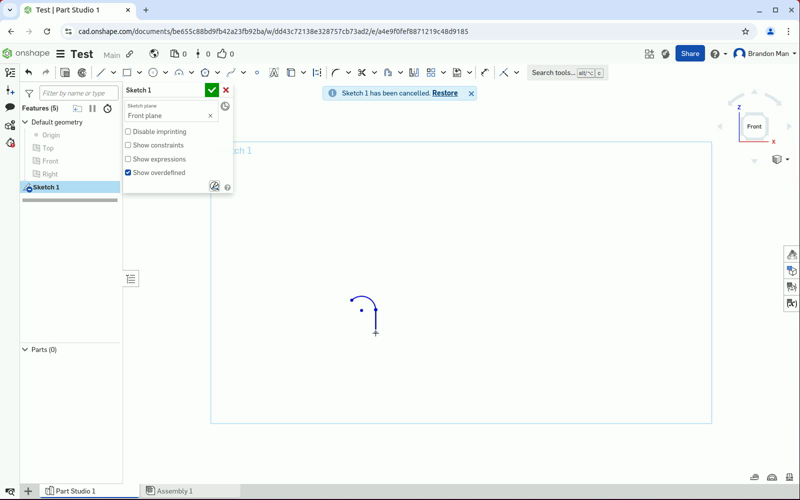
mouse_move(375, 332)
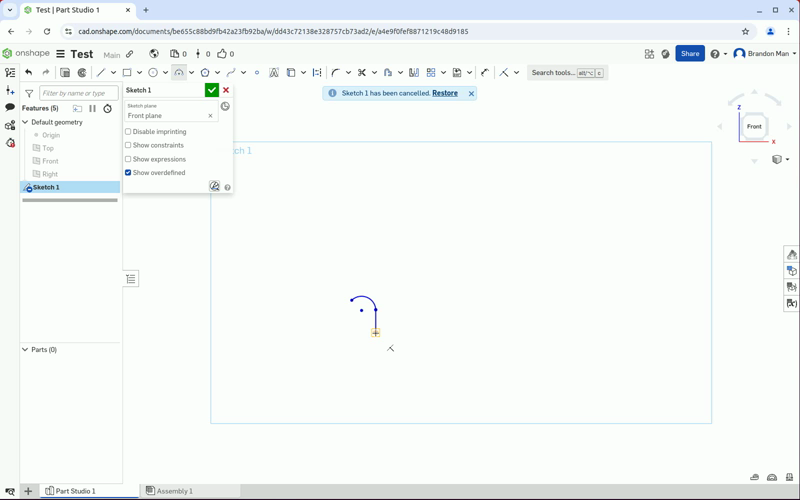
click(375, 332)
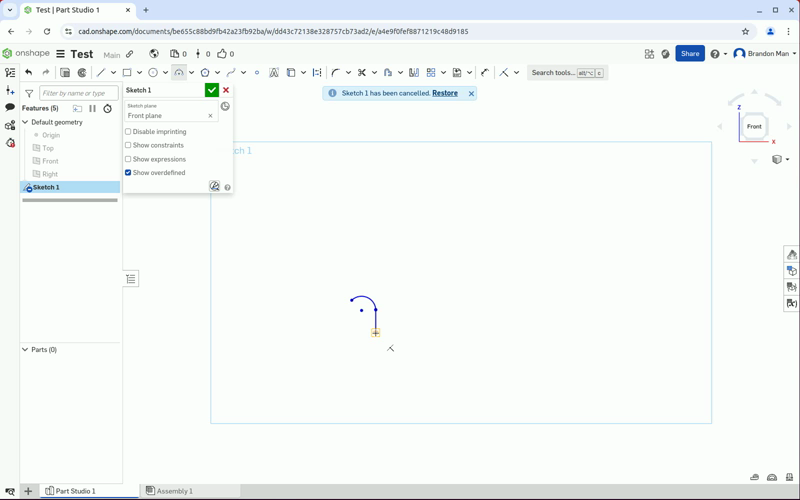
key_down(shift)
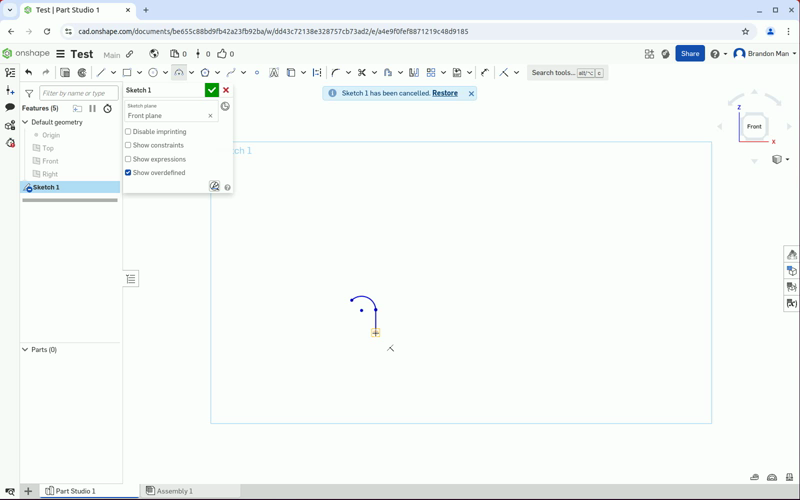
mouse_move(374, 336)
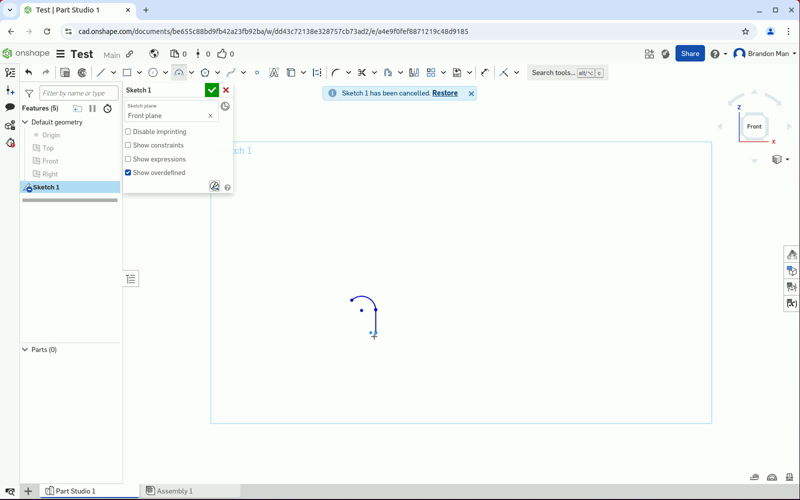
scroll(6)
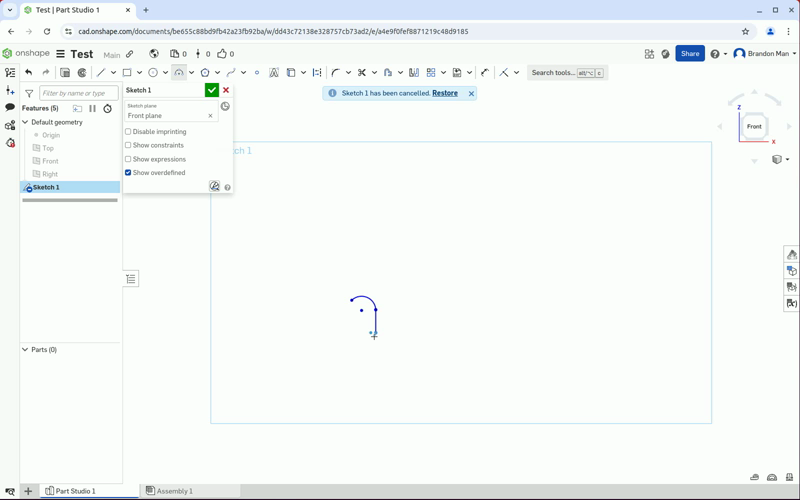
scroll(6)
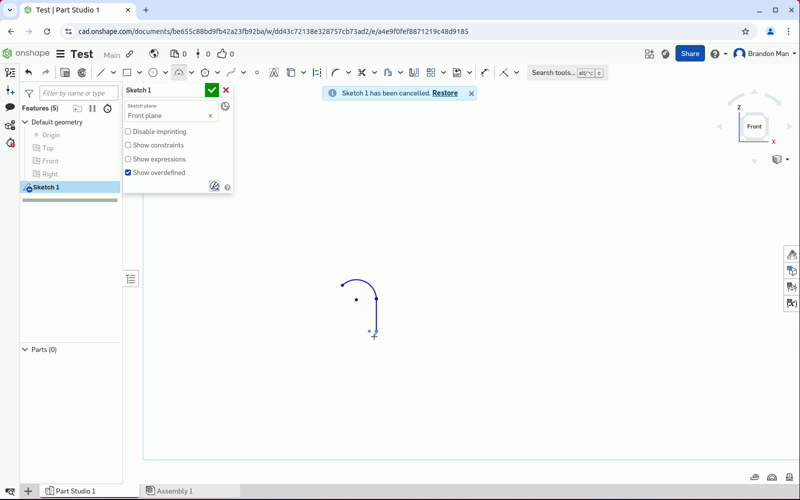
scroll(6)
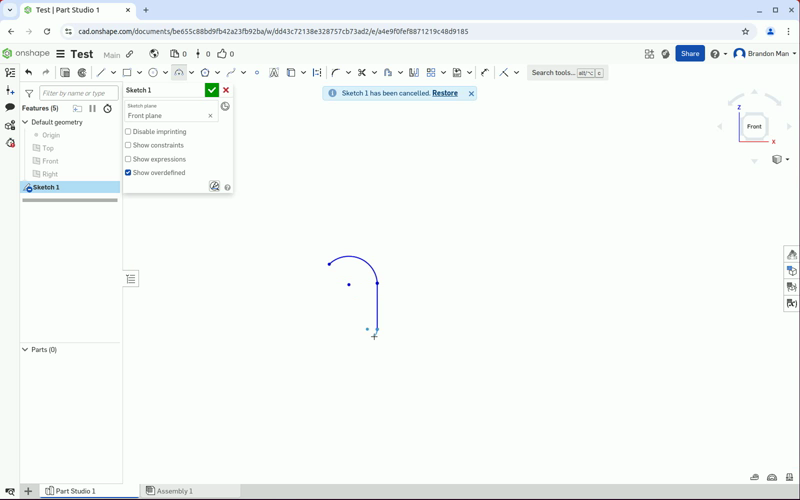
scroll(6)
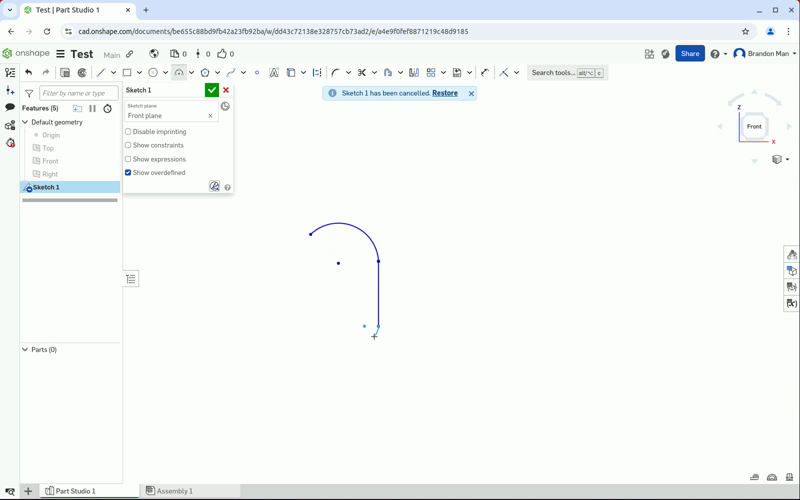
scroll(6)
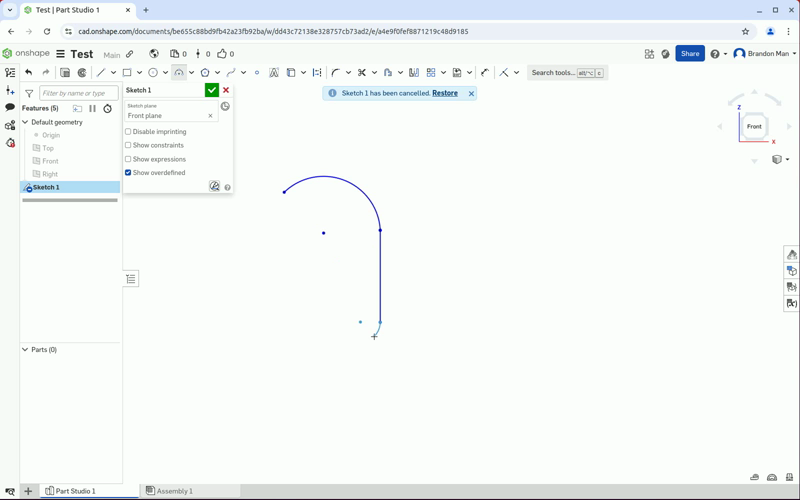
scroll(6)
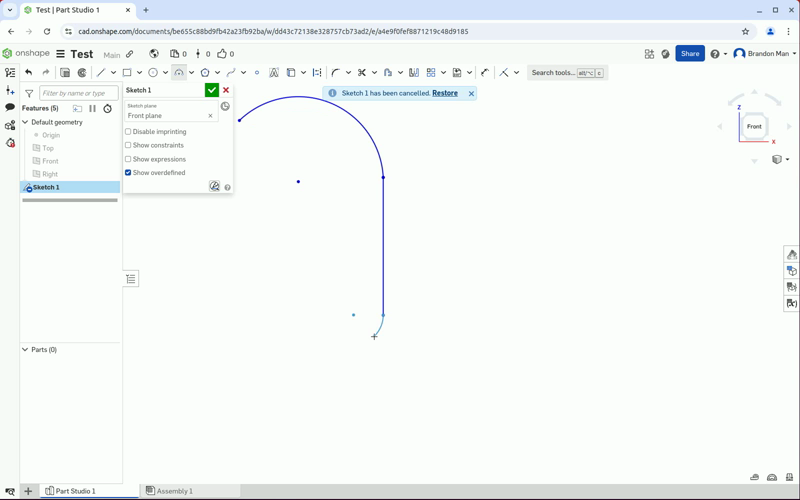
scroll(6)
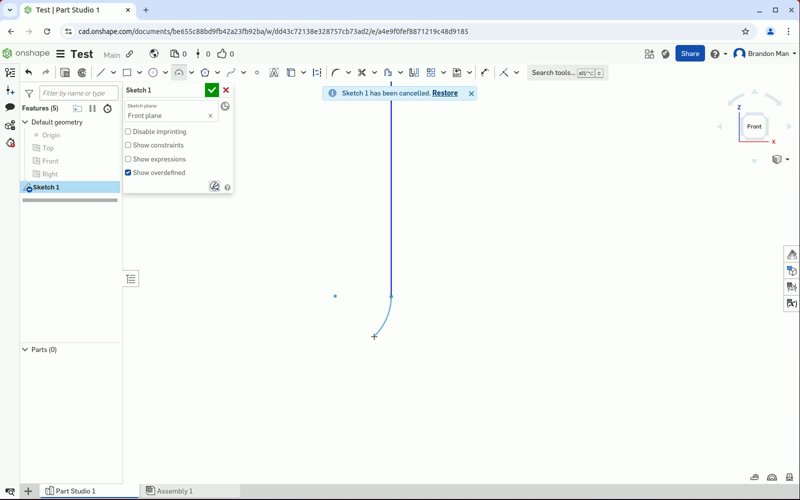
click(374, 336)
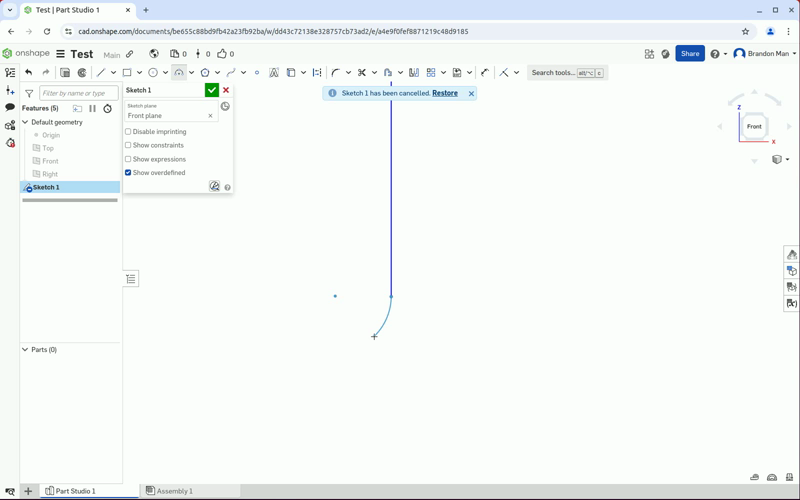
scroll(-6)
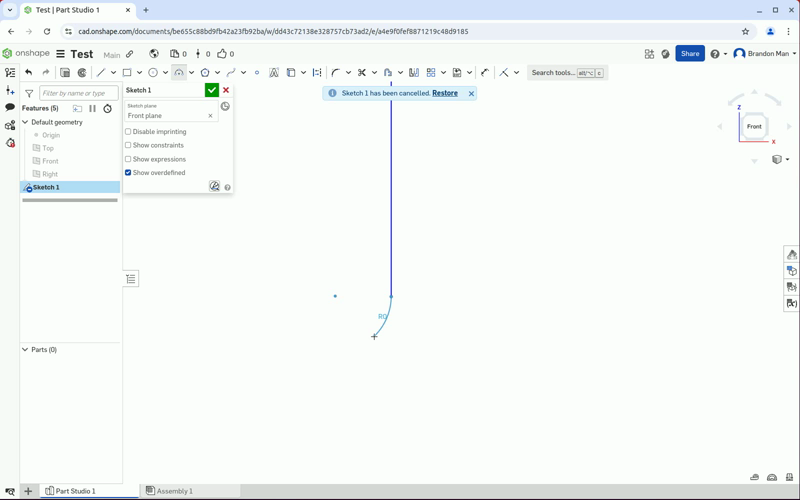
scroll(-6)
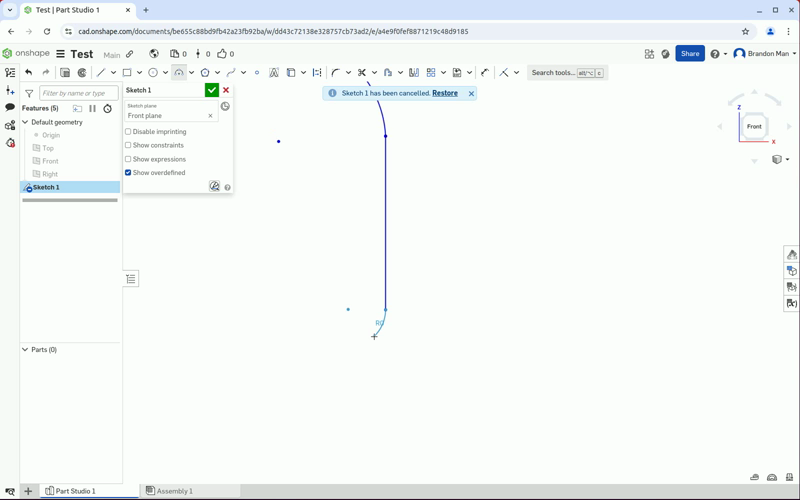
scroll(-6)
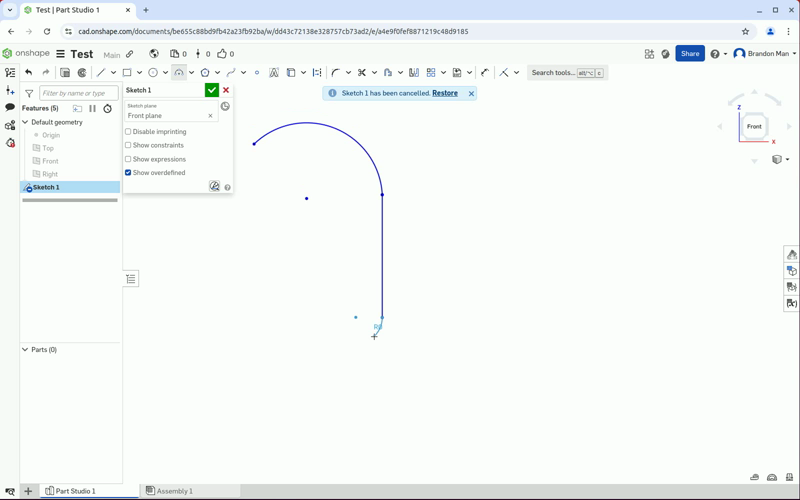
scroll(-6)
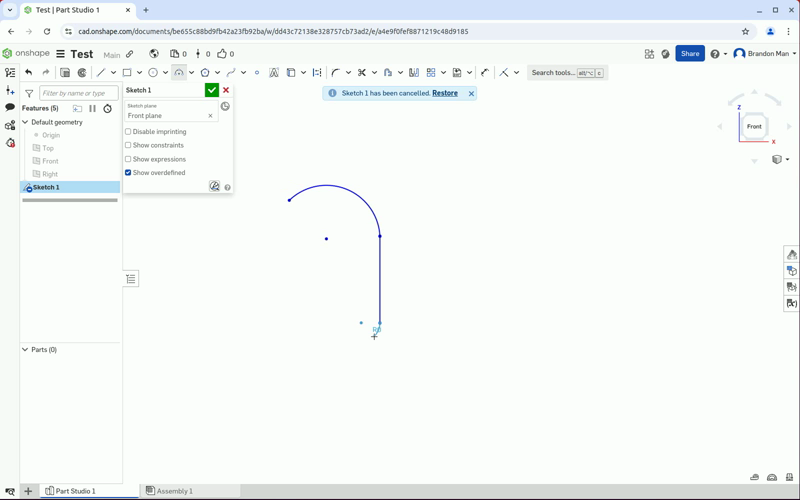
scroll(-6)
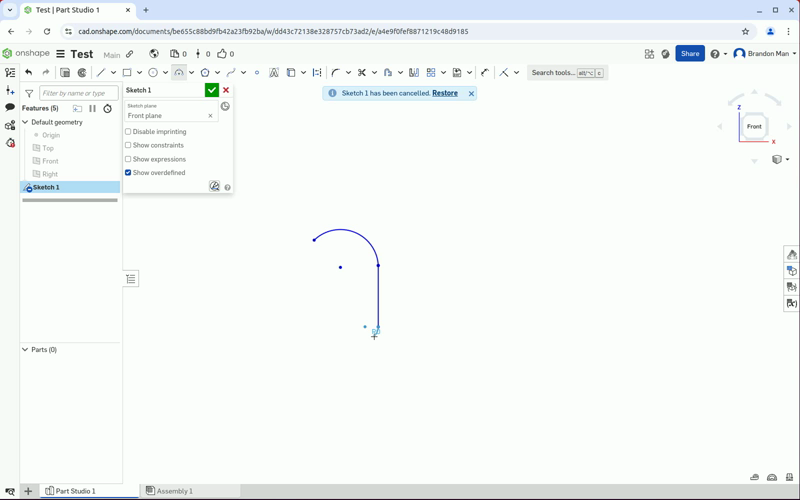
scroll(-6)
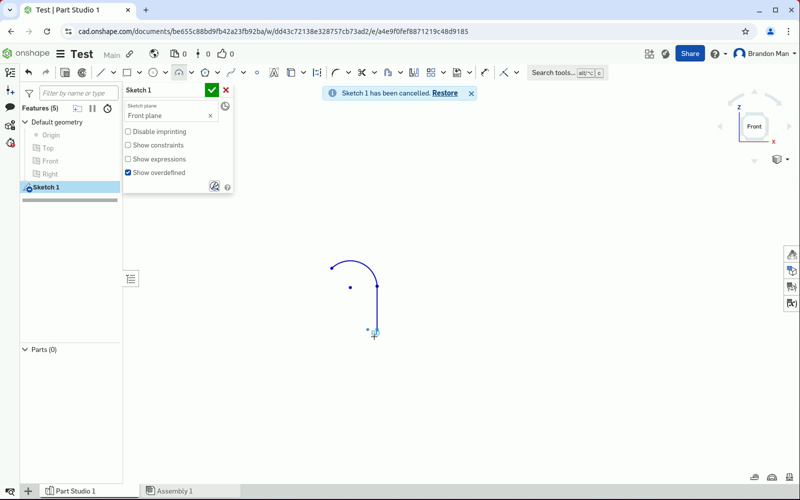
scroll(-6)
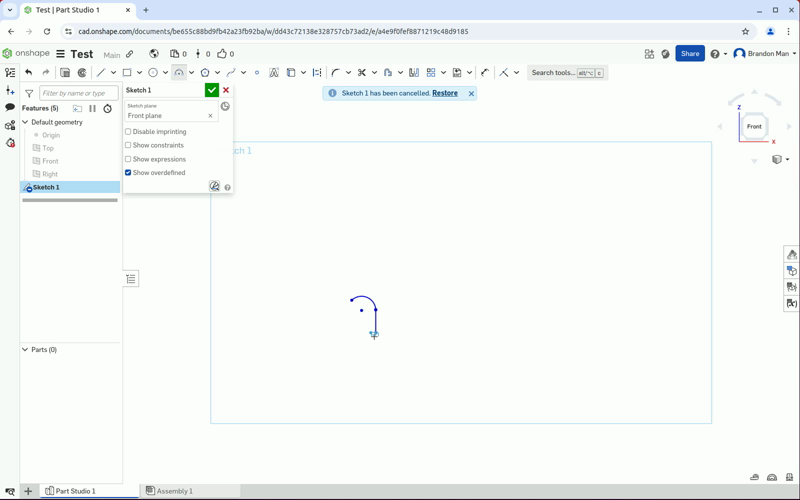
mouse_move(375, 334)
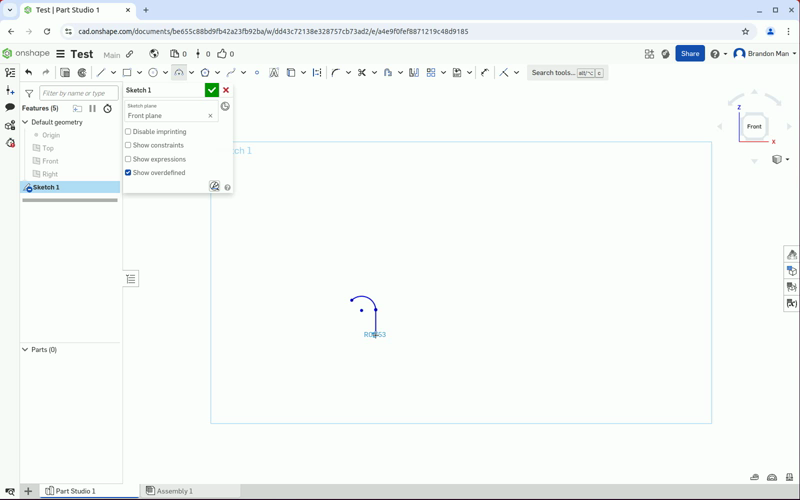
scroll(6)
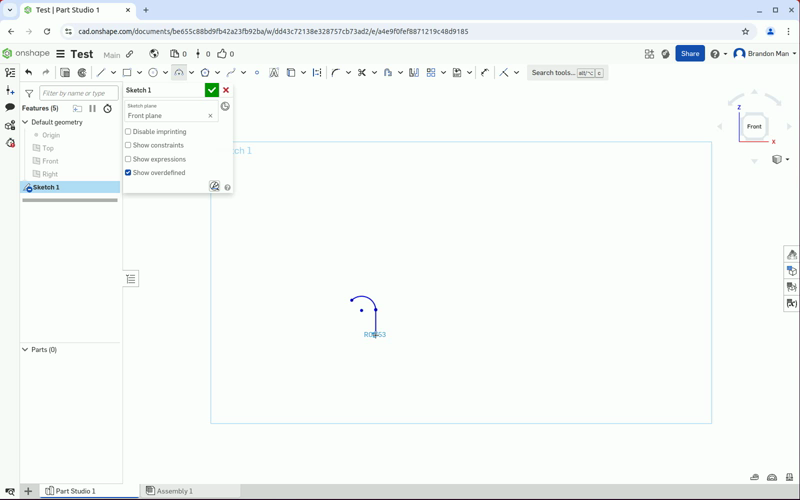
scroll(6)
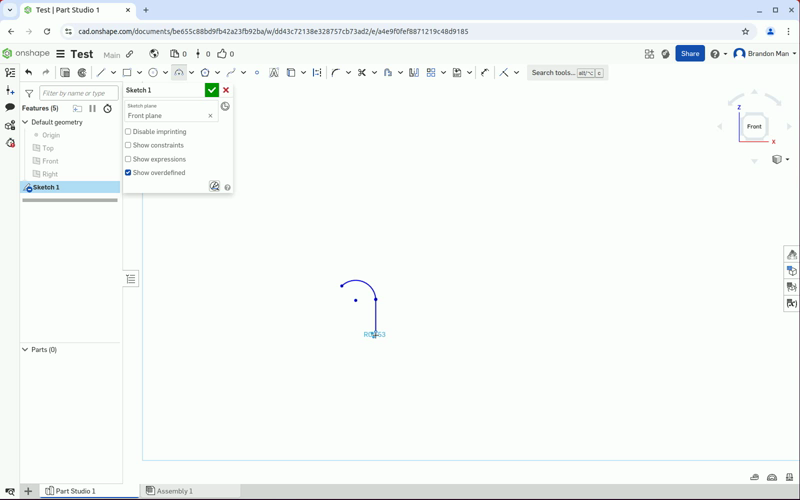
scroll(6)
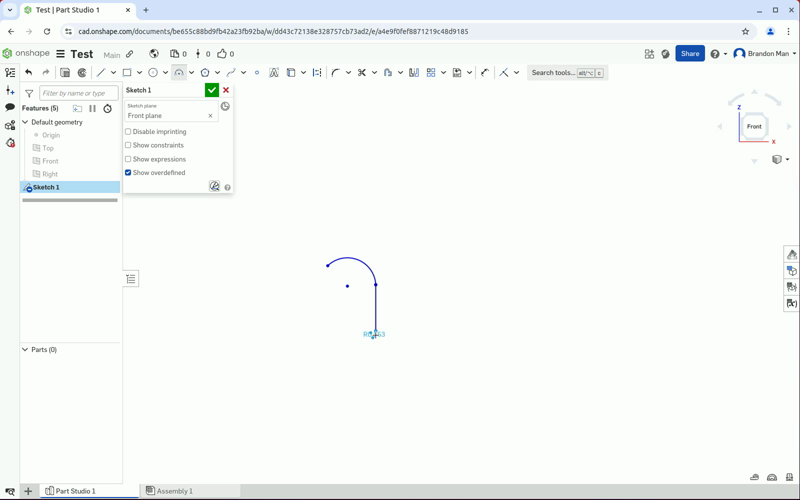
scroll(6)
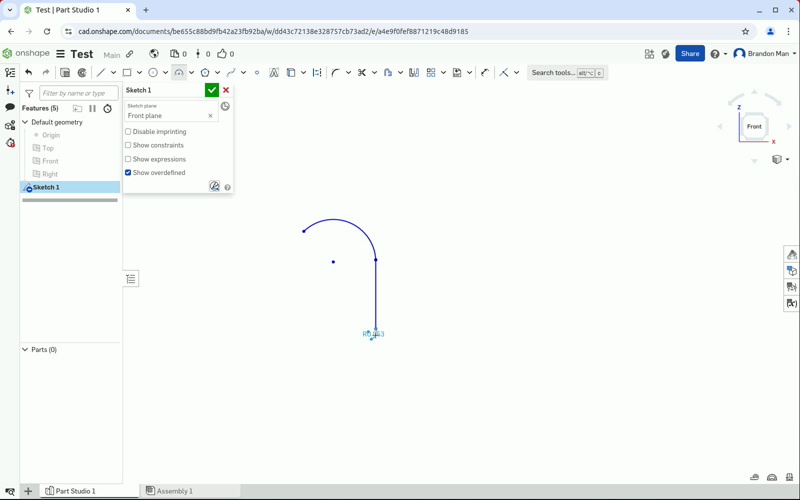
scroll(6)
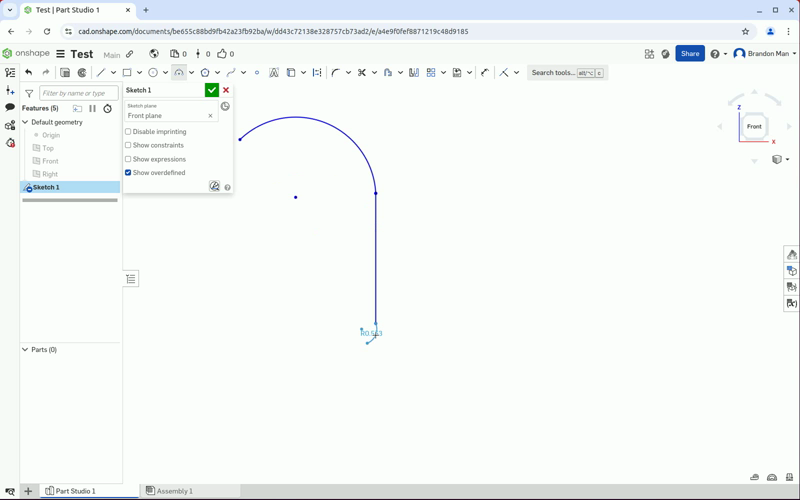
scroll(6)
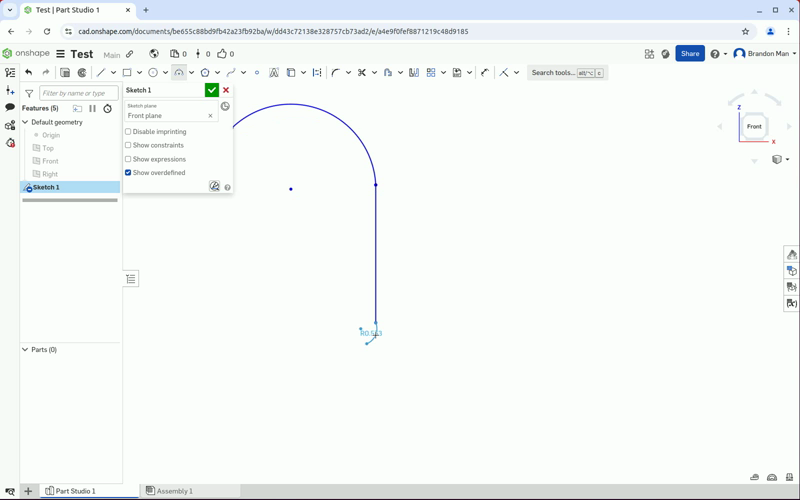
scroll(6)
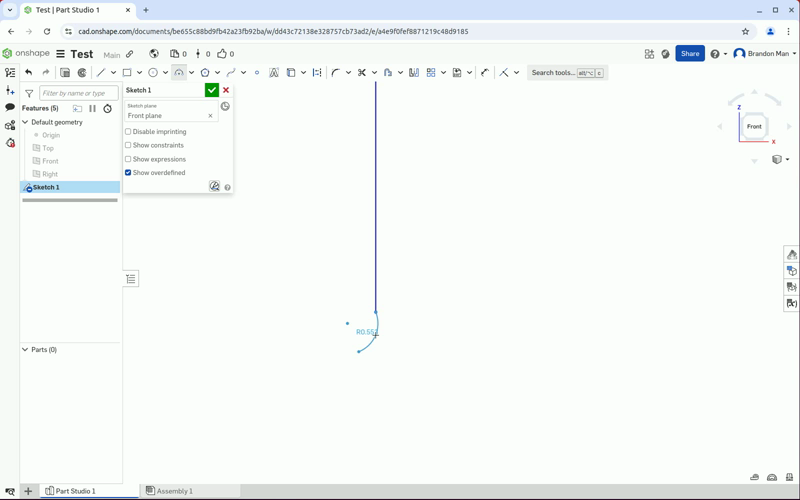
click(375, 334)
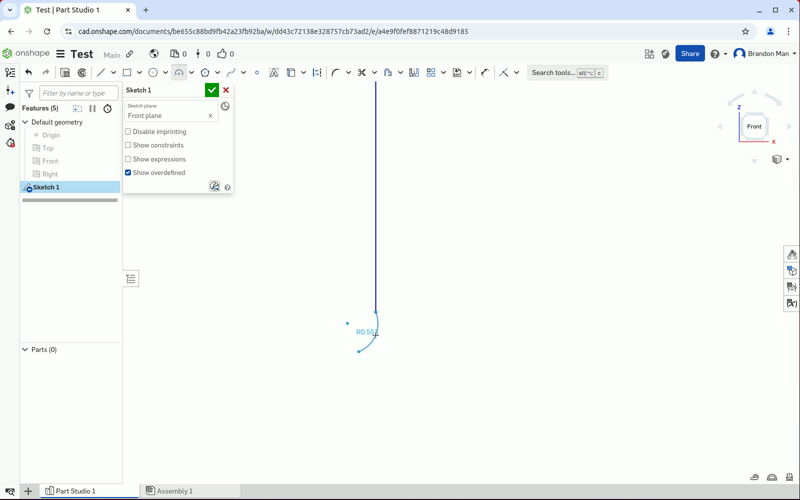
scroll(-6)
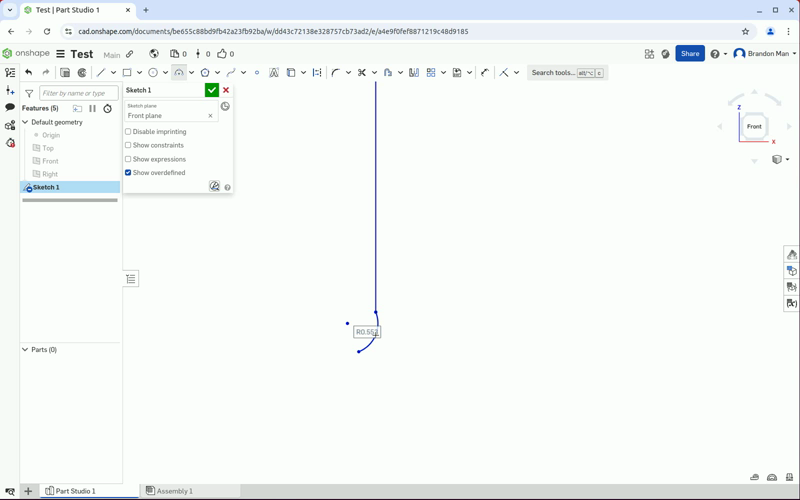
scroll(-6)
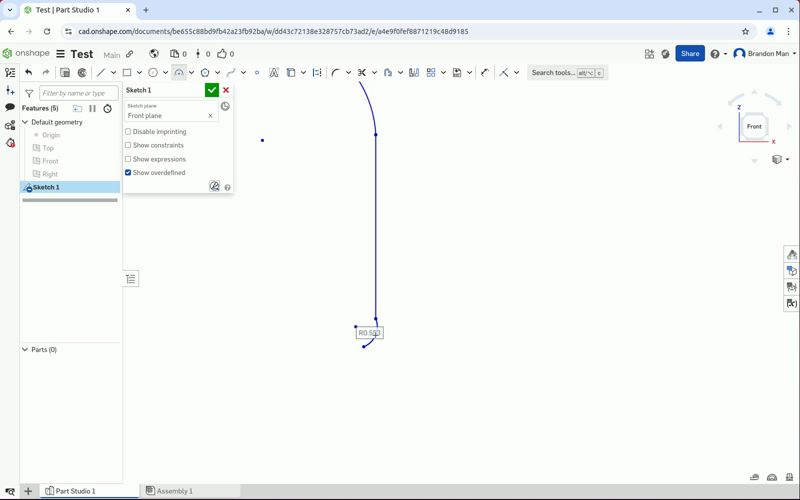
scroll(-6)
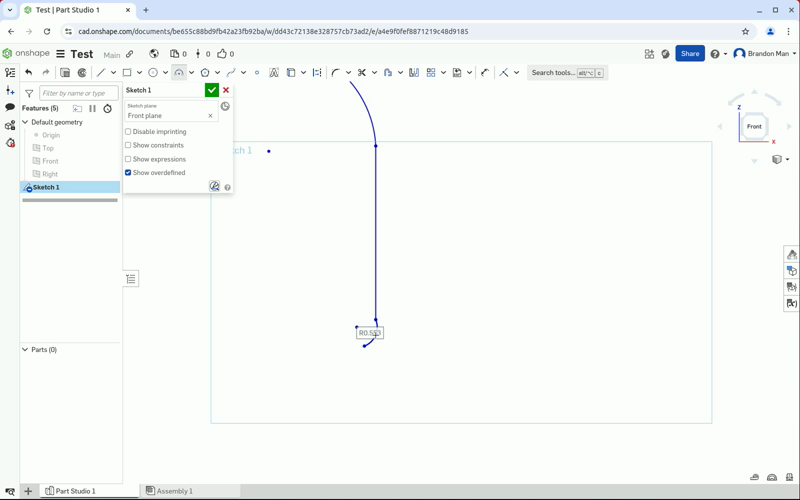
scroll(-6)
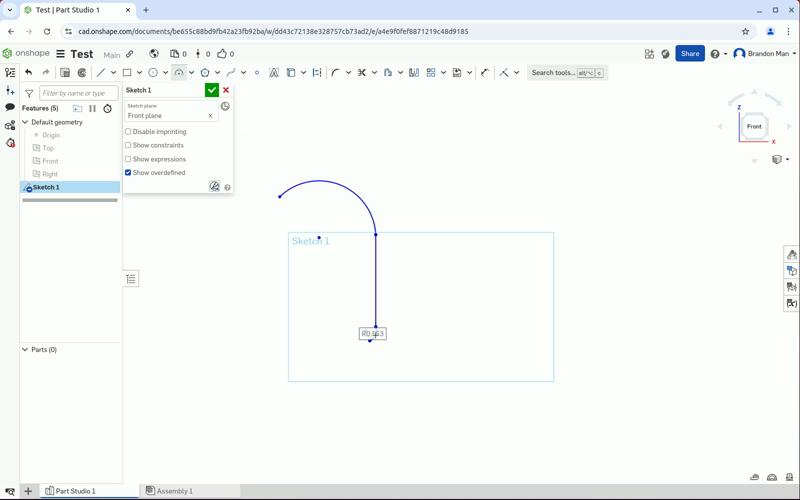
scroll(-6)
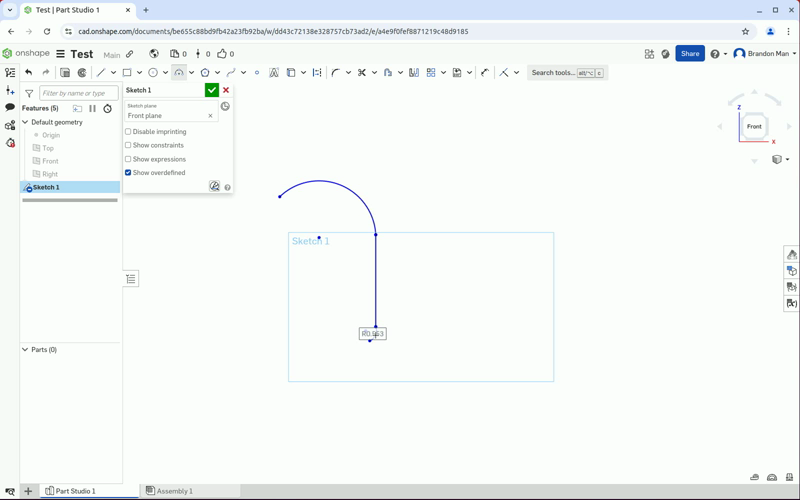
scroll(-6)
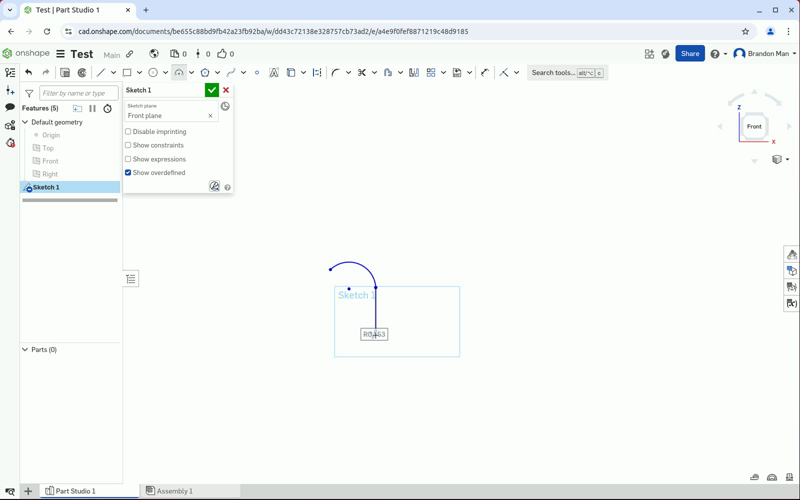
scroll(-6)
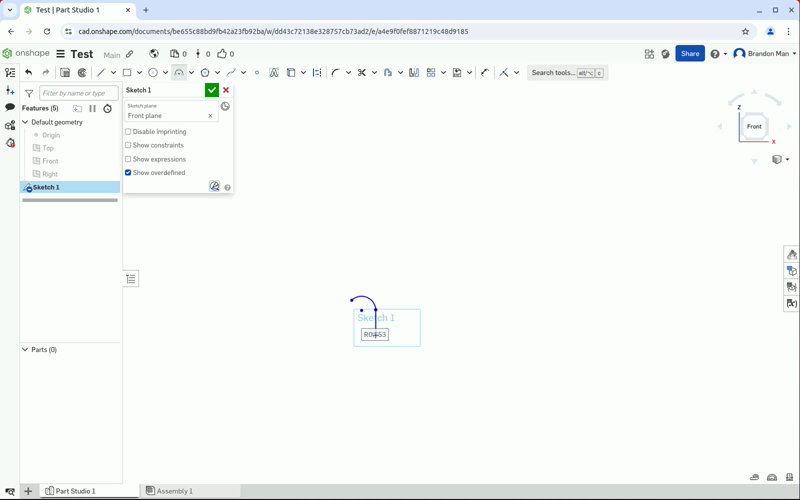
key_up(shift)
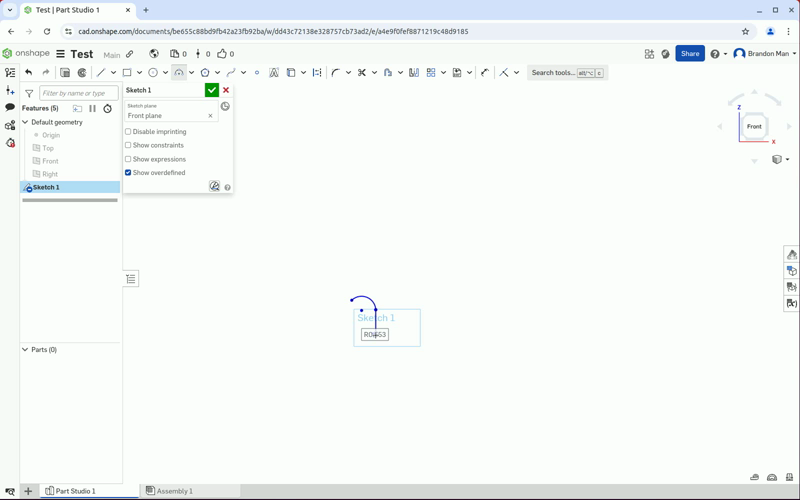
mouse_move(374, 336)
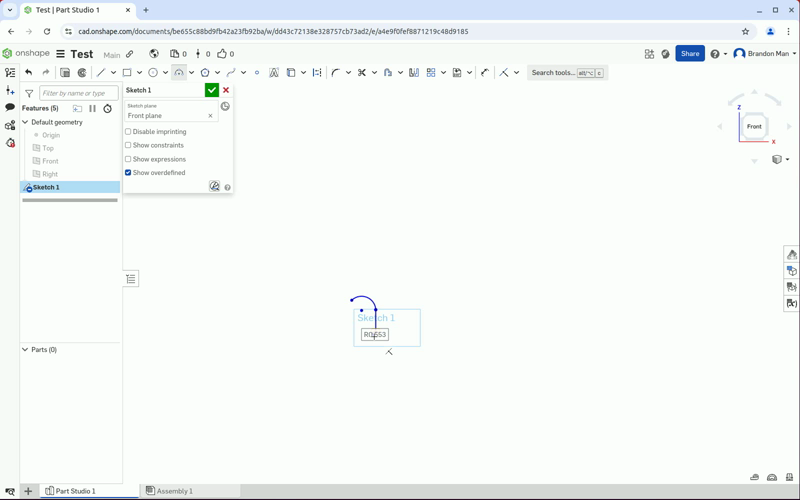
scroll(6)
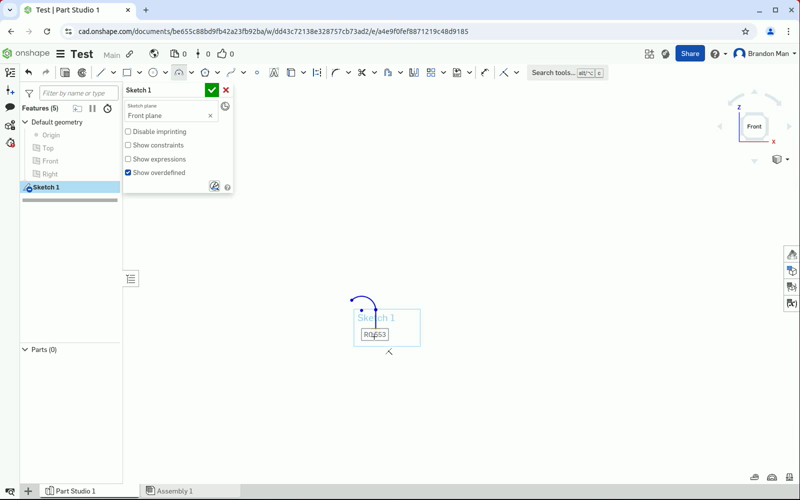
scroll(6)
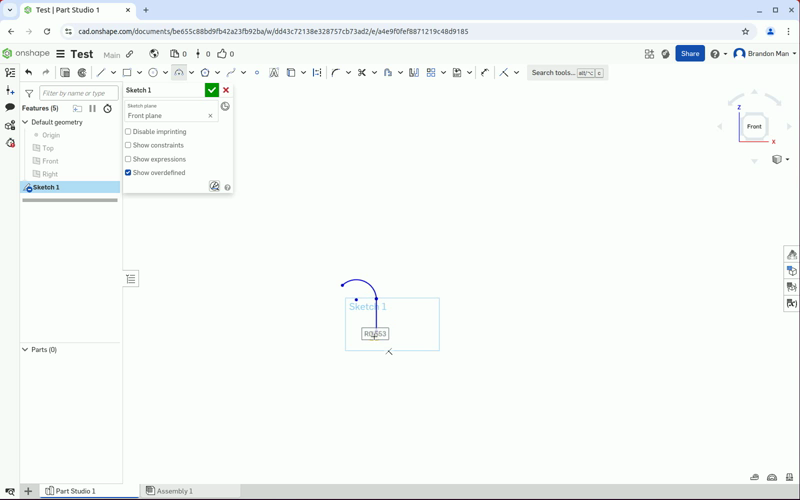
scroll(6)
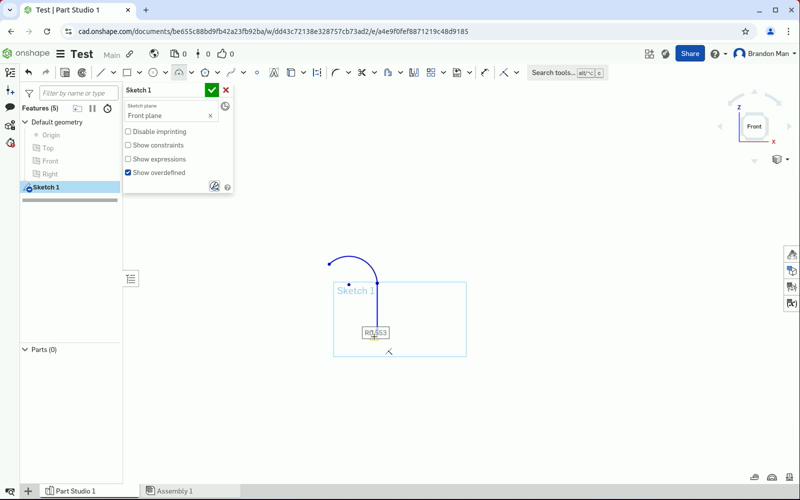
scroll(6)
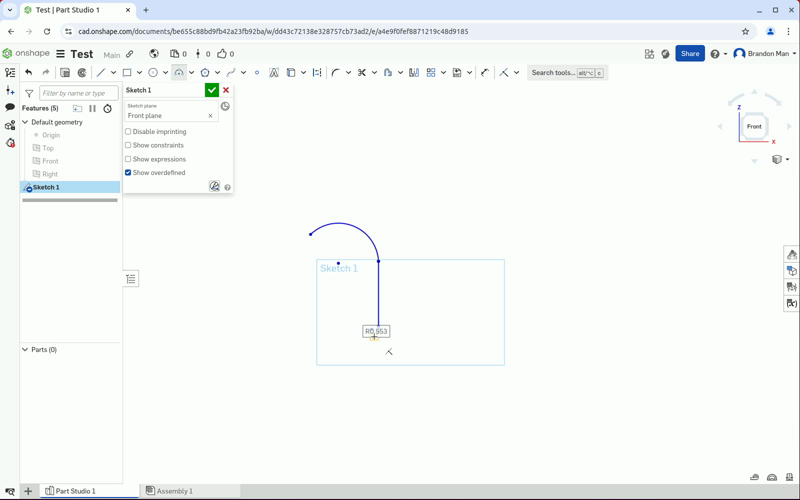
scroll(6)
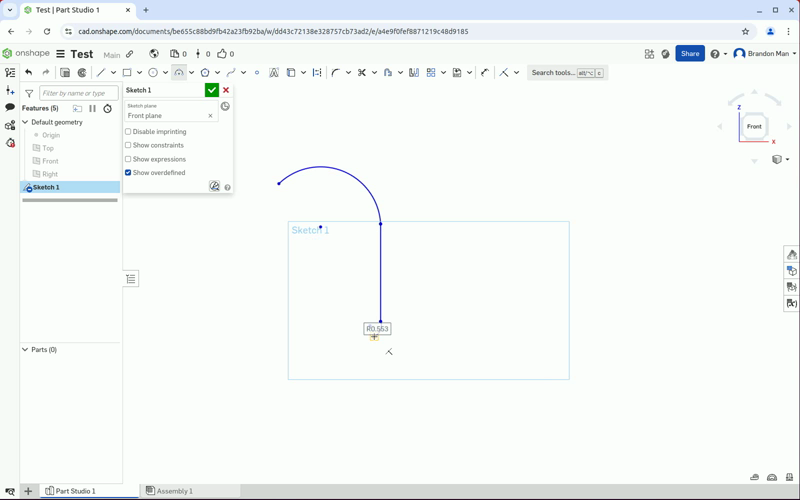
scroll(6)
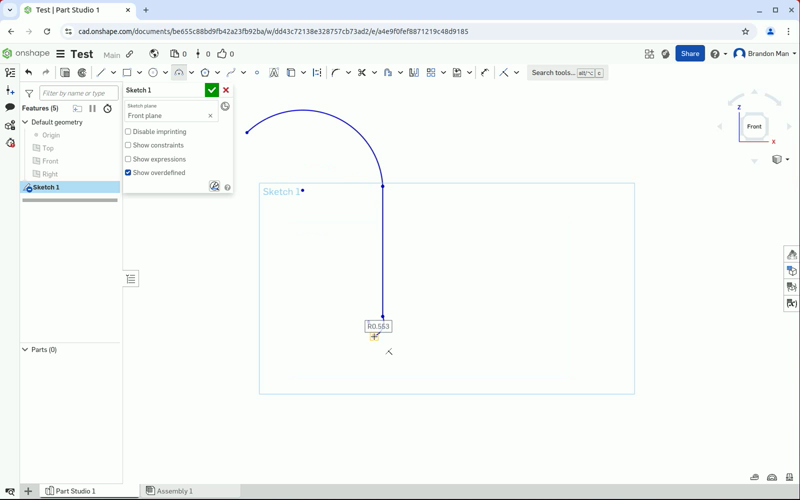
scroll(6)
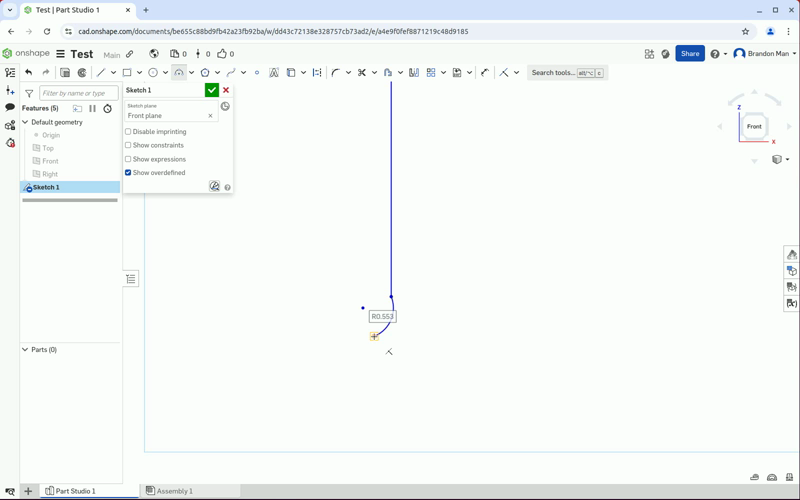
click(374, 336)
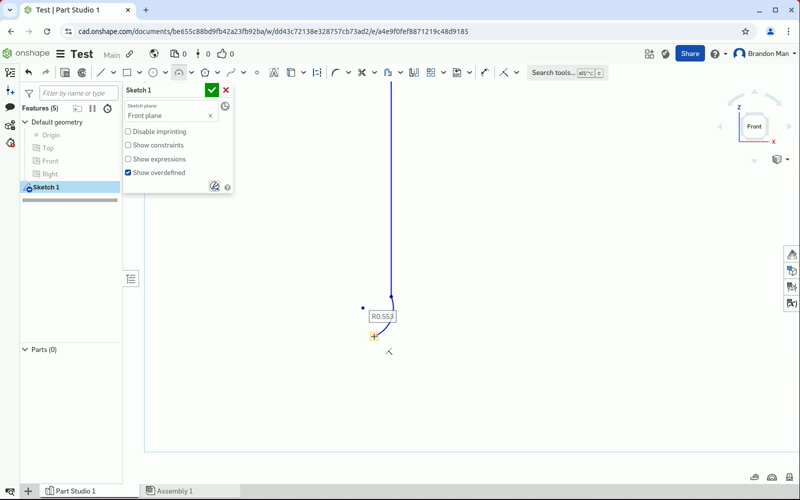
scroll(-6)
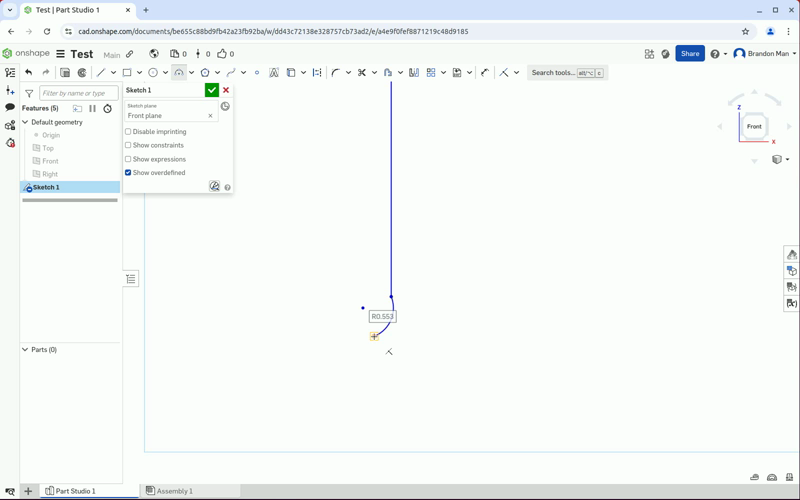
scroll(-6)
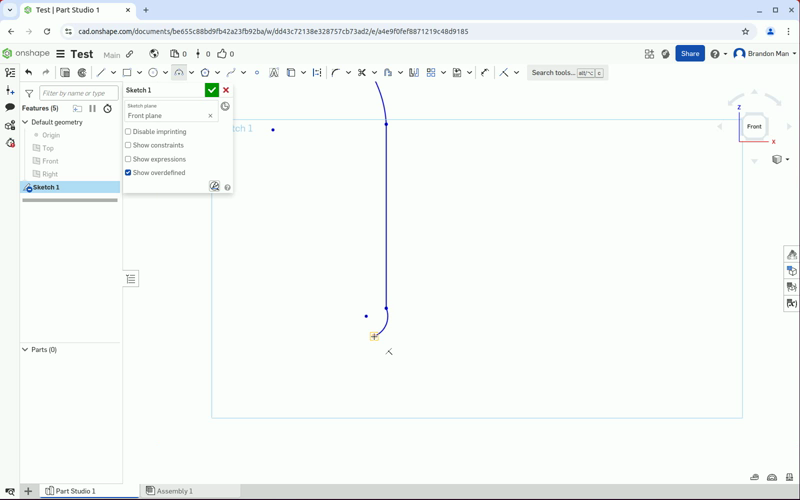
scroll(-6)
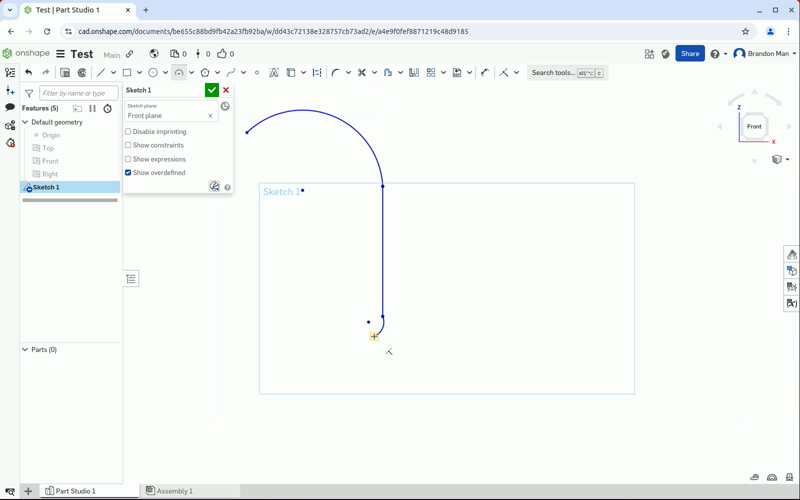
scroll(-6)
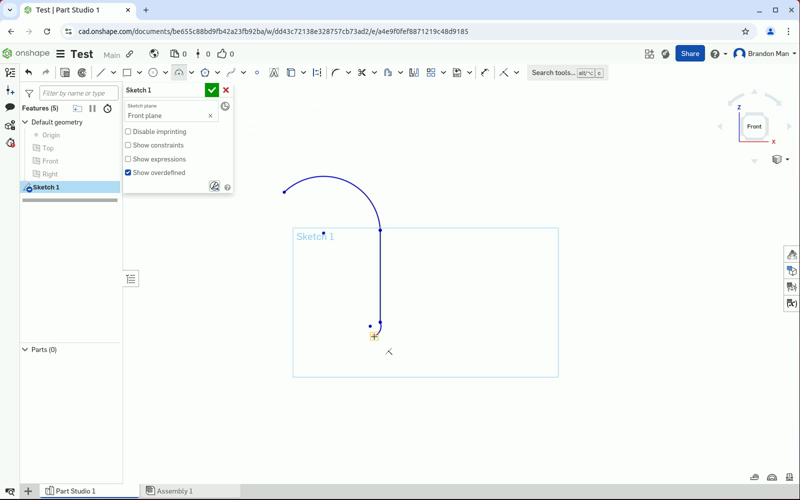
scroll(-6)
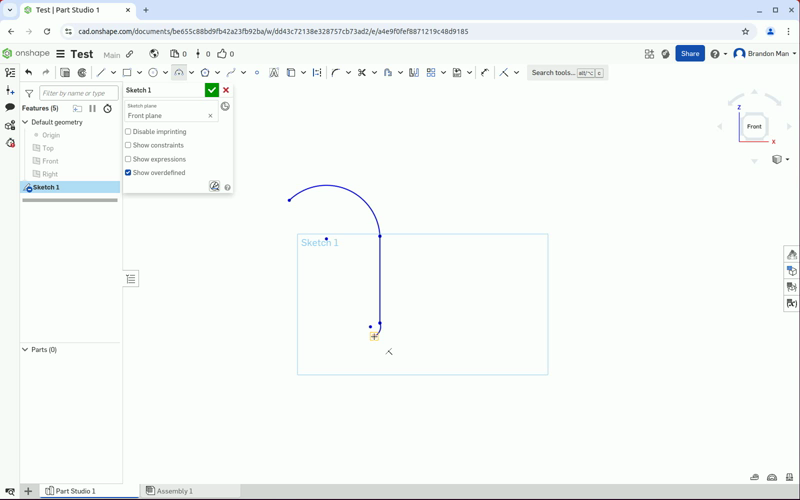
scroll(-6)
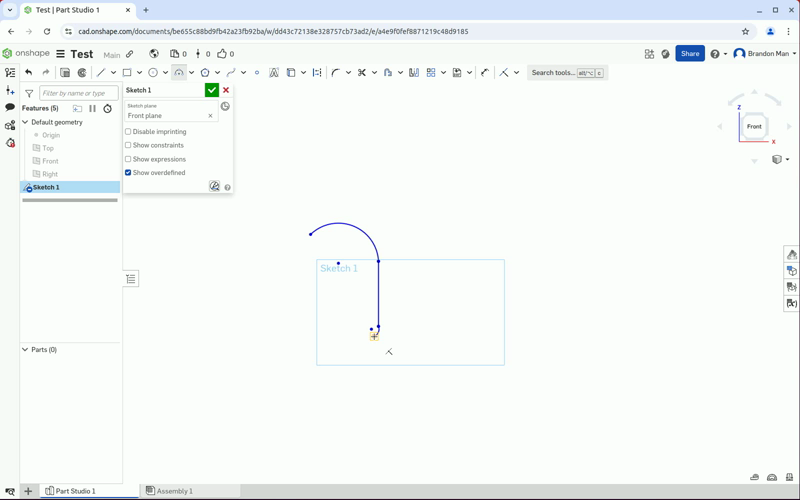
scroll(-6)
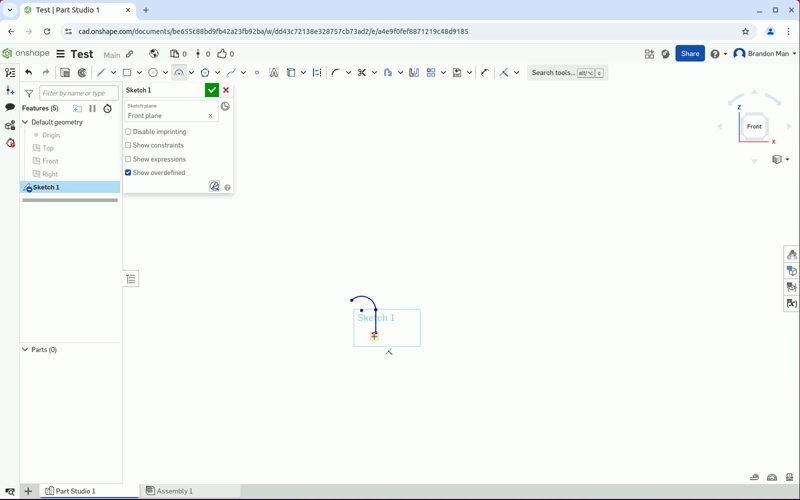
key_down(shift)
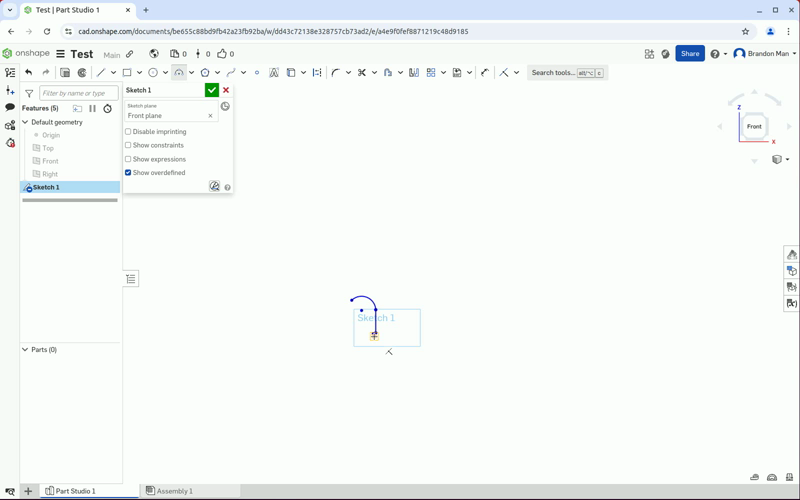
mouse_move(437, 287)
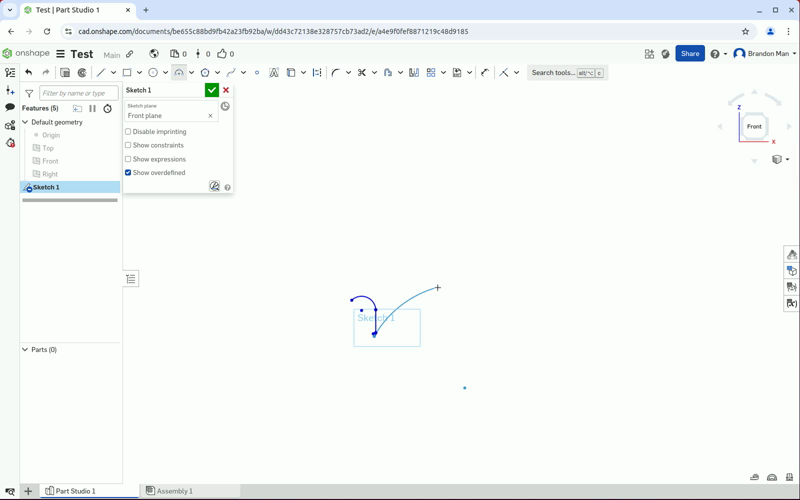
click(437, 287)
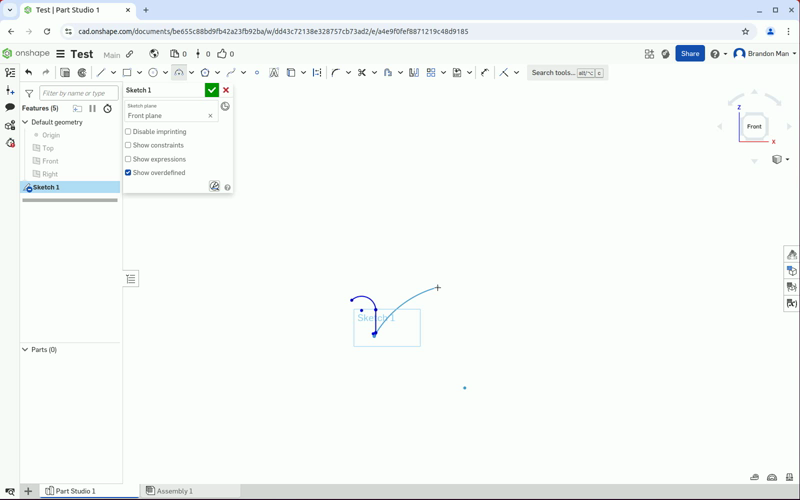
mouse_move(398, 302)
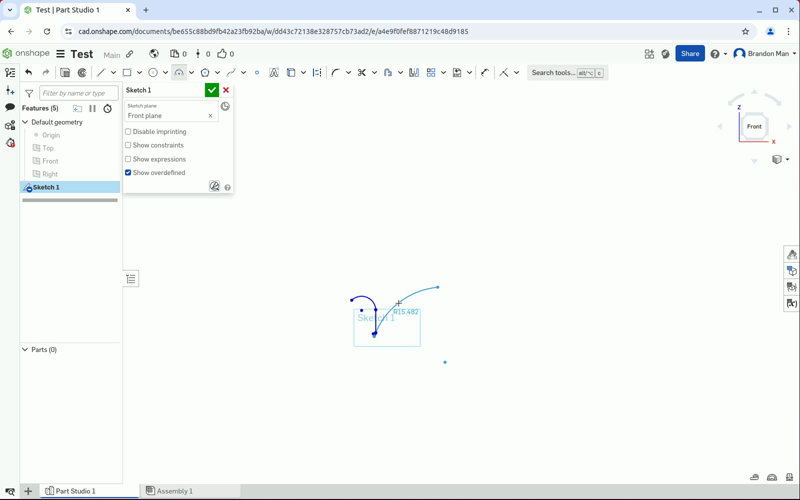
click(398, 302)
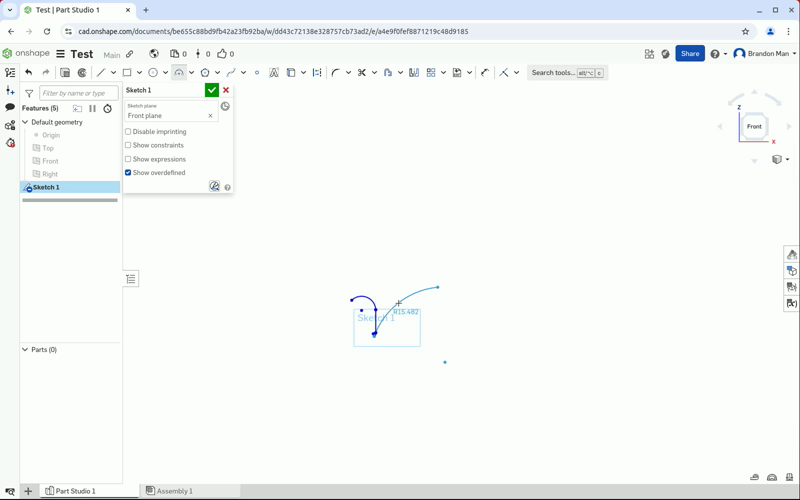
key_up(shift)
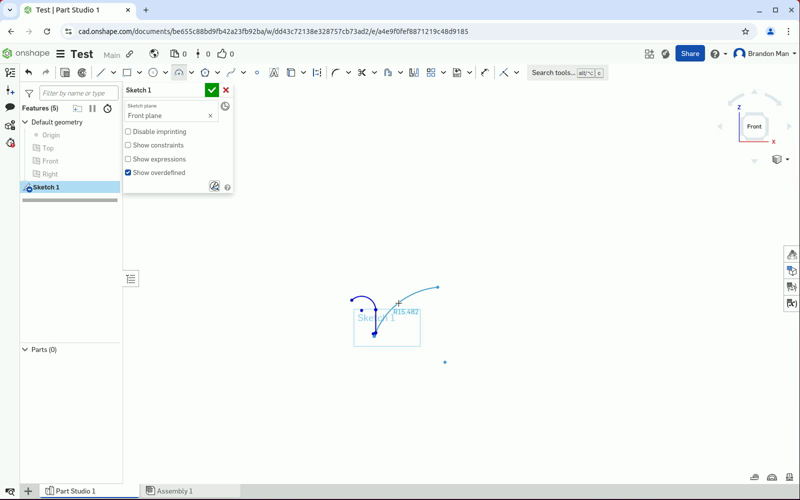
mouse_move(437, 287)
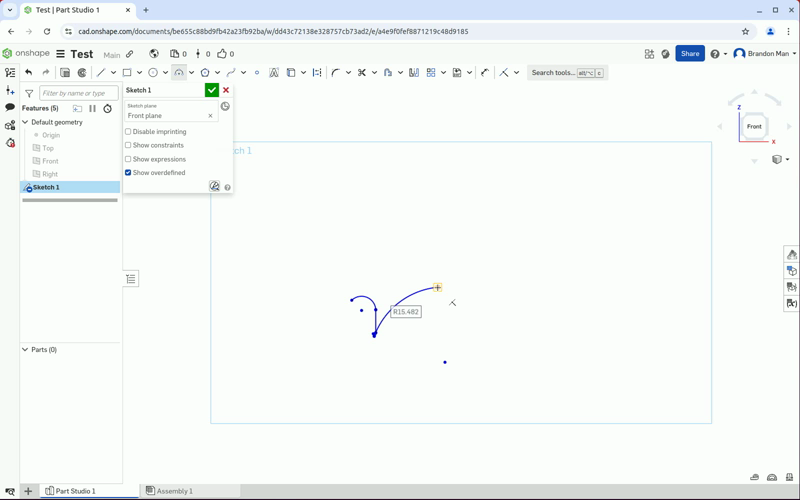
click(437, 287)
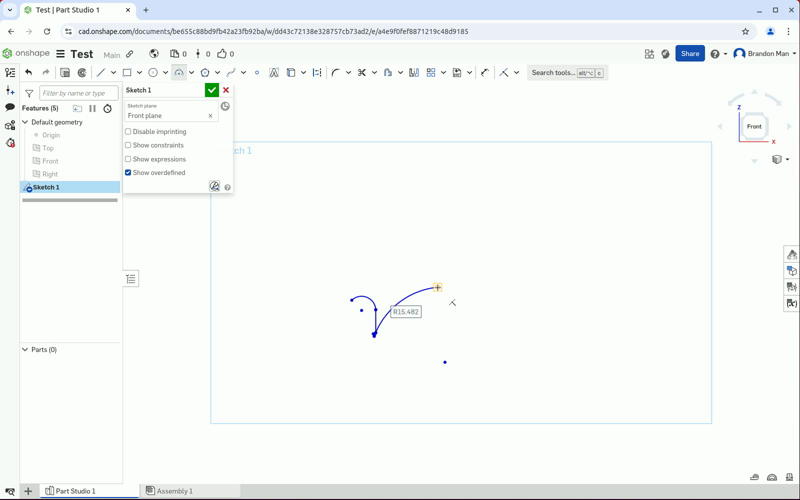
key_down(shift)
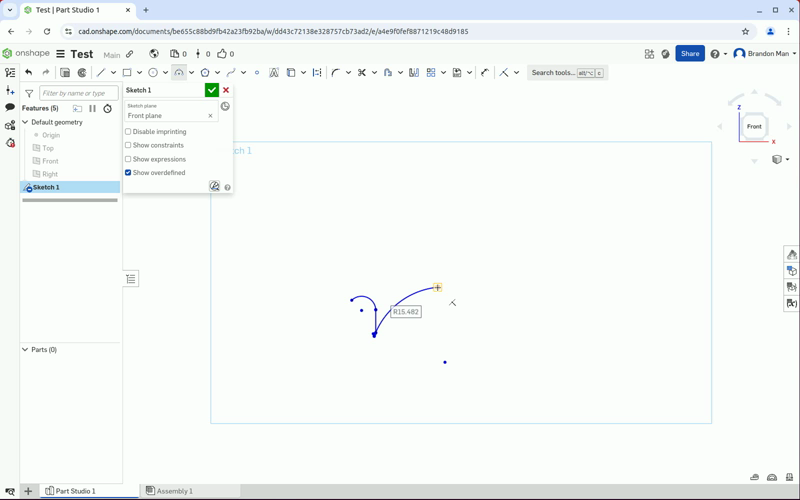
mouse_move(452, 292)
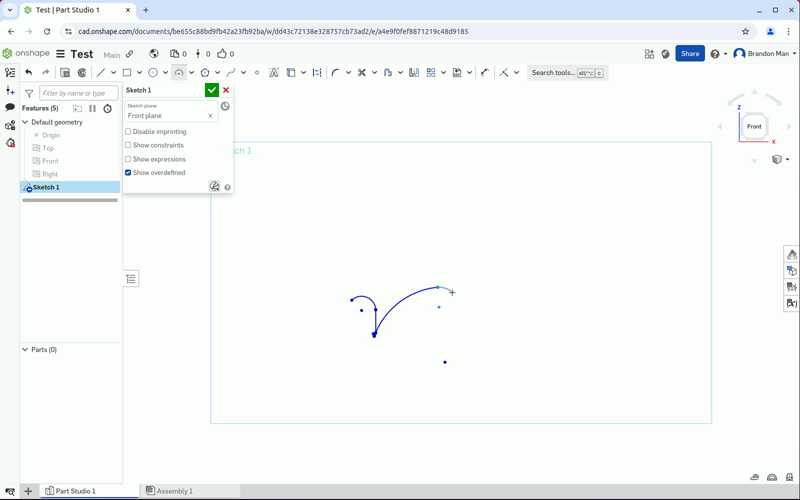
click(452, 292)
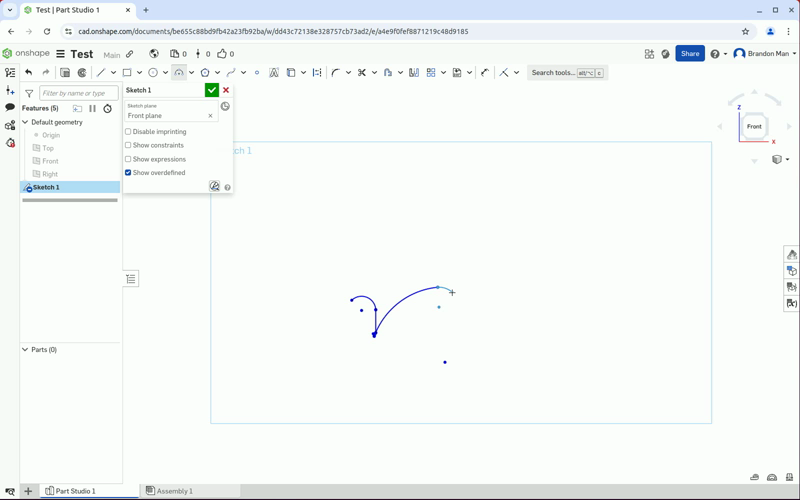
mouse_move(445, 288)
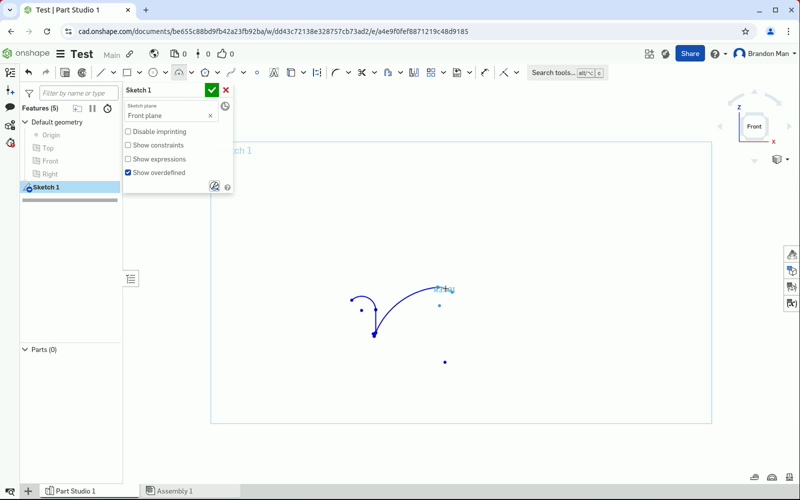
click(445, 288)
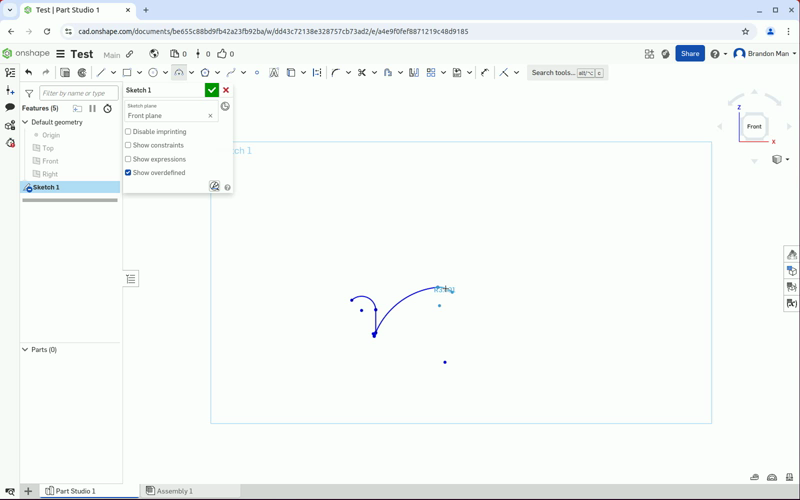
key_up(shift)
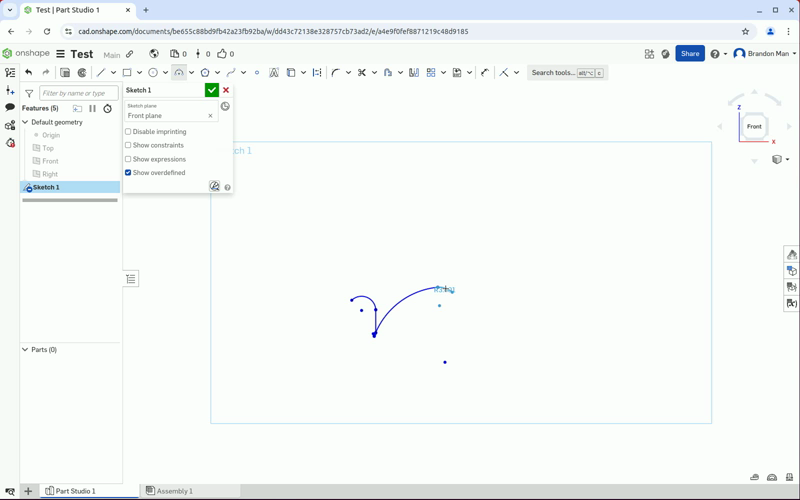
mouse_move(452, 292)
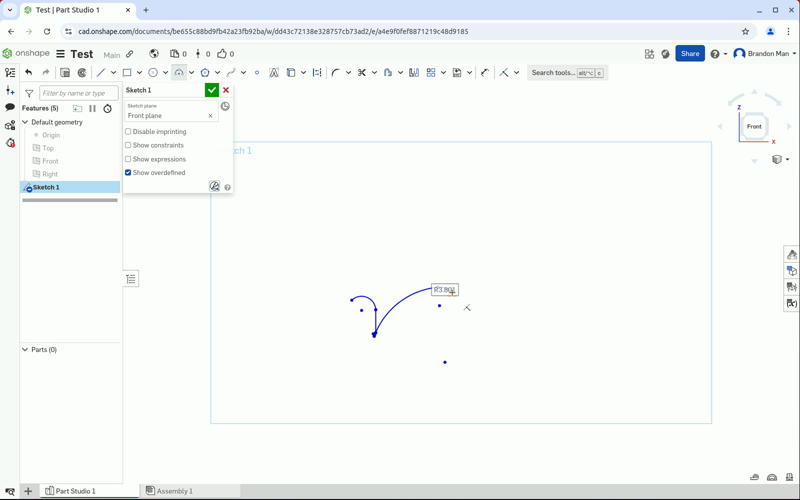
click(452, 292)
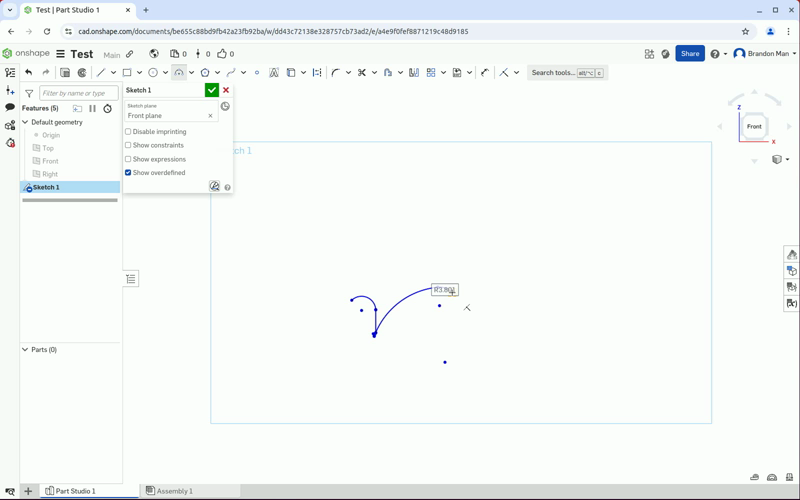
key_down(shift)
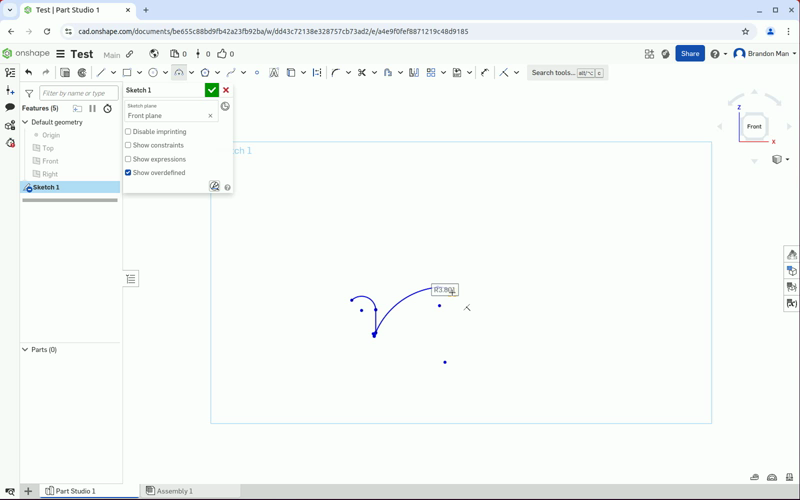
mouse_move(465, 269)
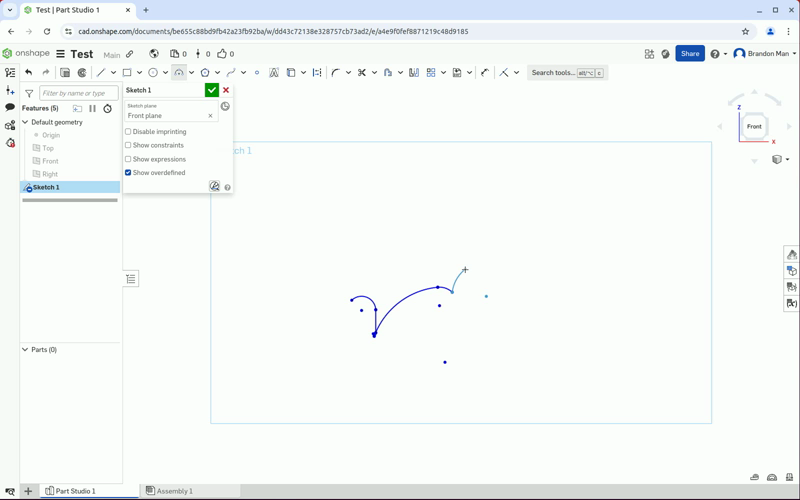
click(465, 269)
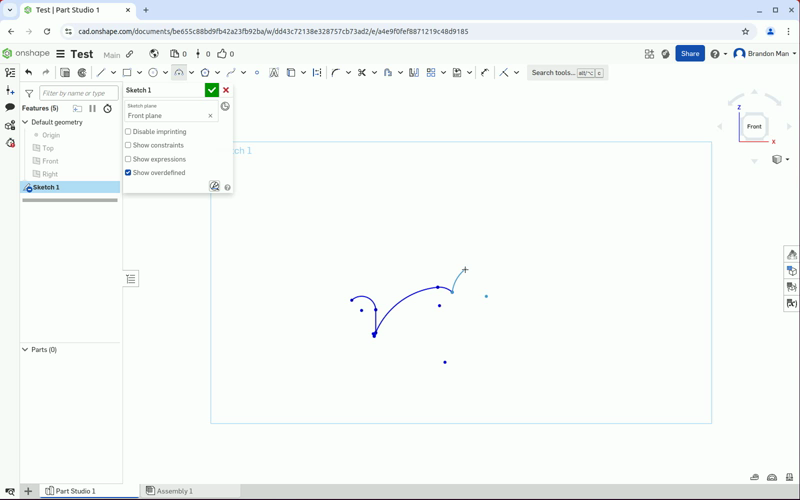
mouse_move(449, 275)
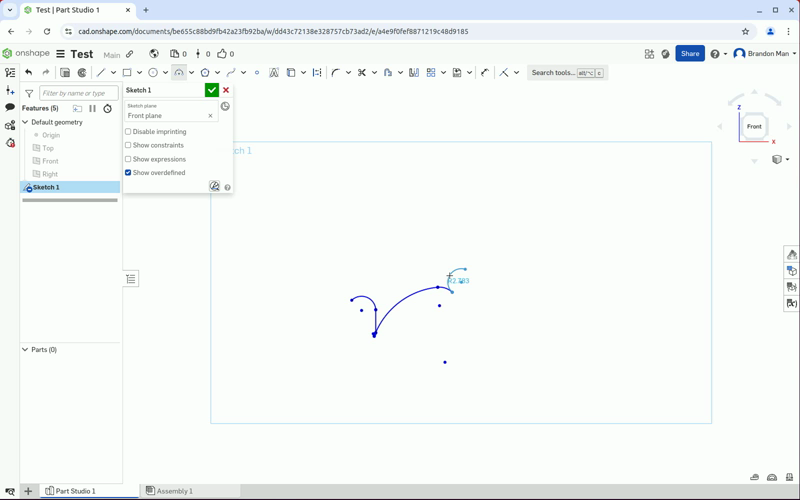
click(449, 275)
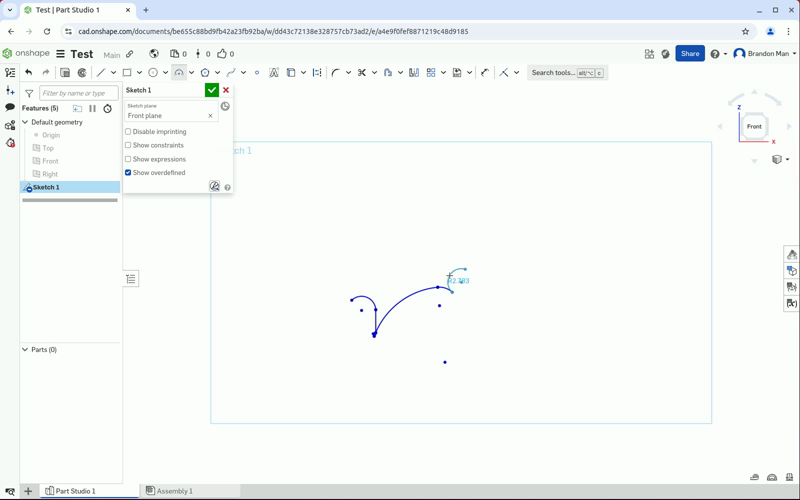
key_up(shift)
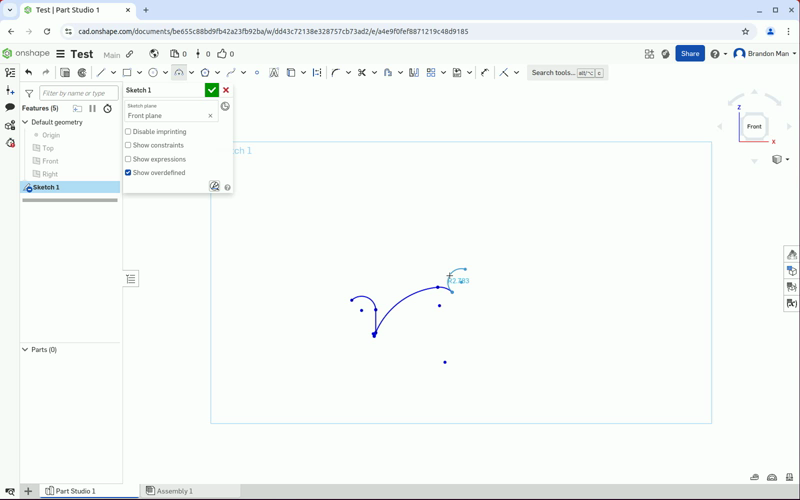
mouse_move(465, 269)
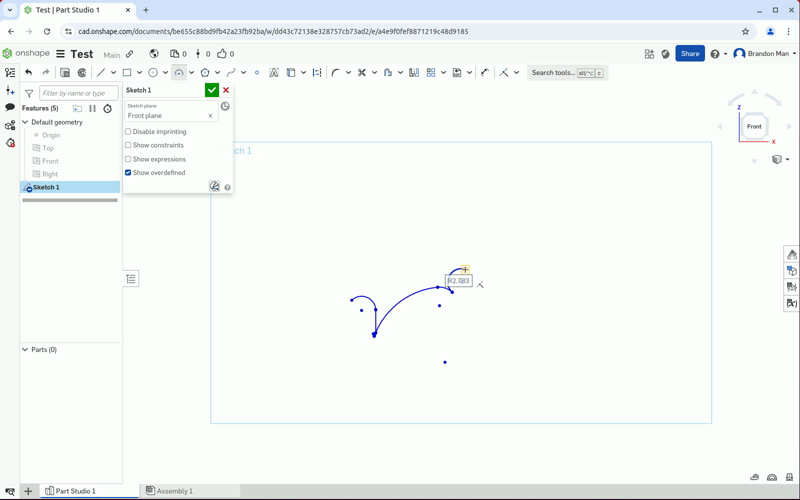
click(465, 269)
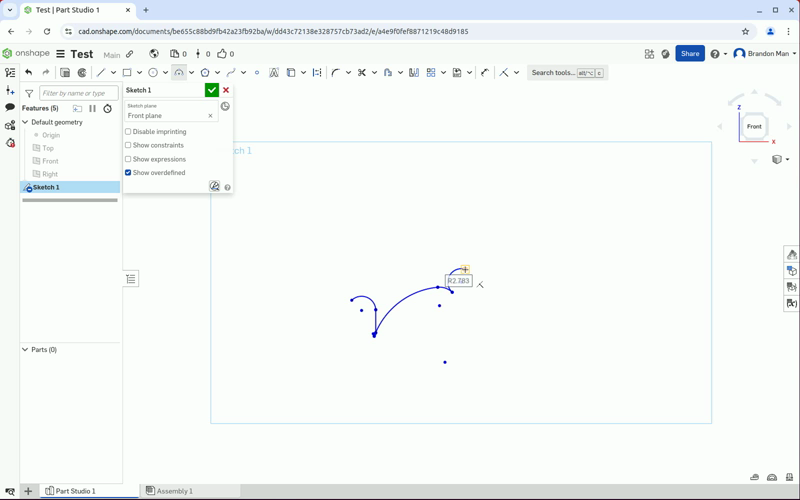
key_down(shift)
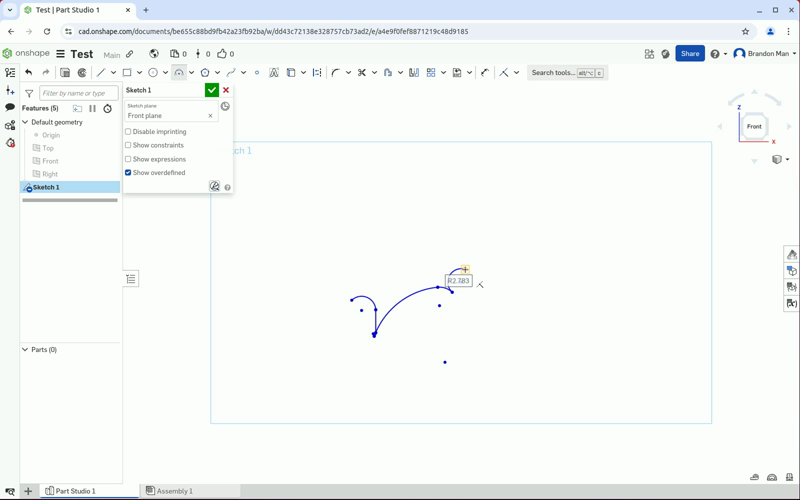
mouse_move(416, 265)
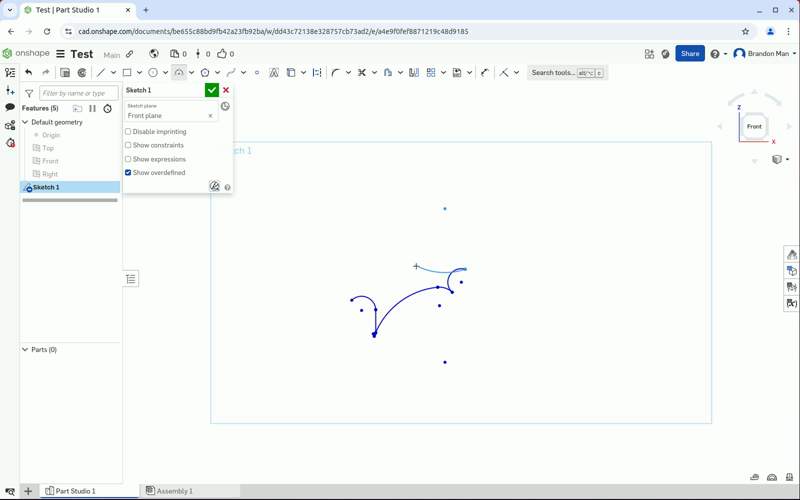
click(416, 265)
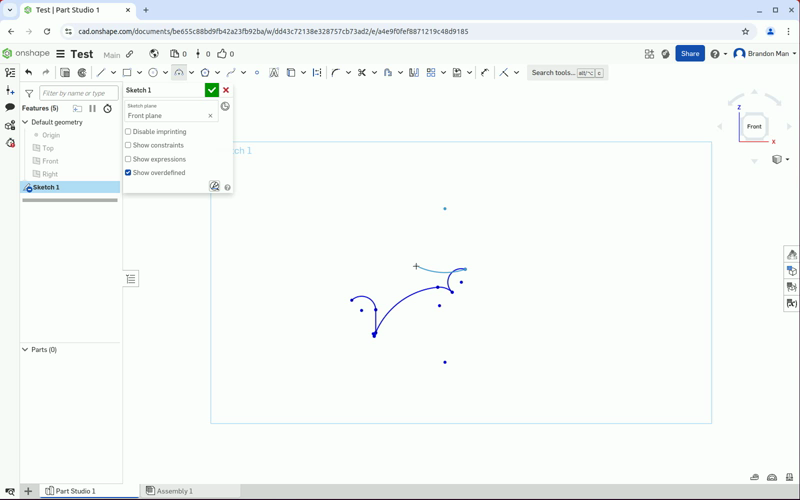
mouse_move(440, 264)
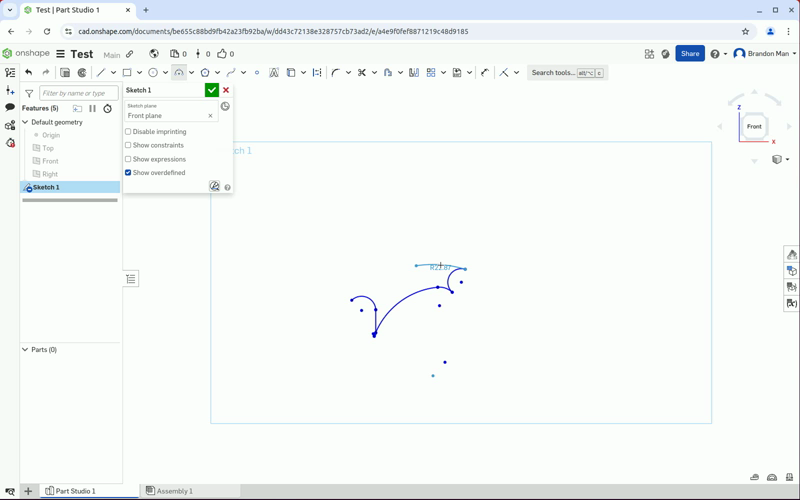
click(440, 264)
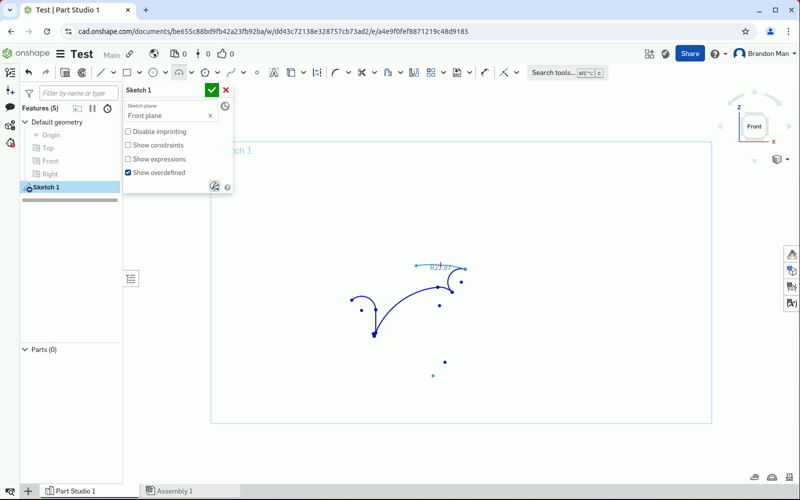
key_up(shift)
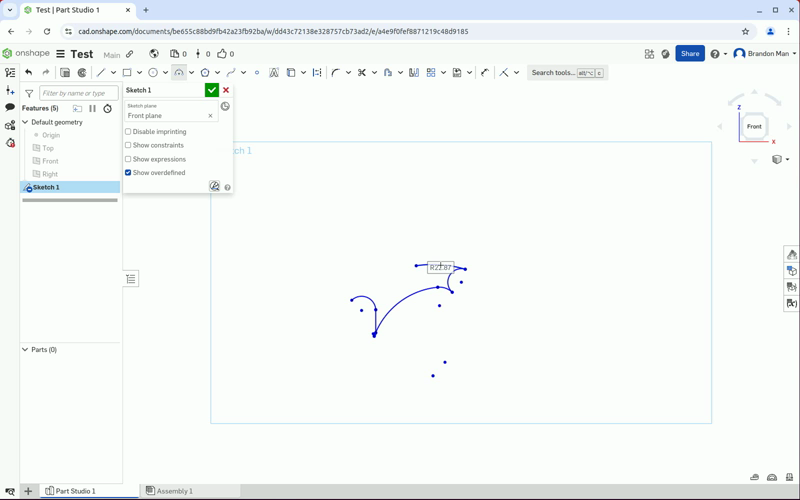
mouse_move(416, 265)
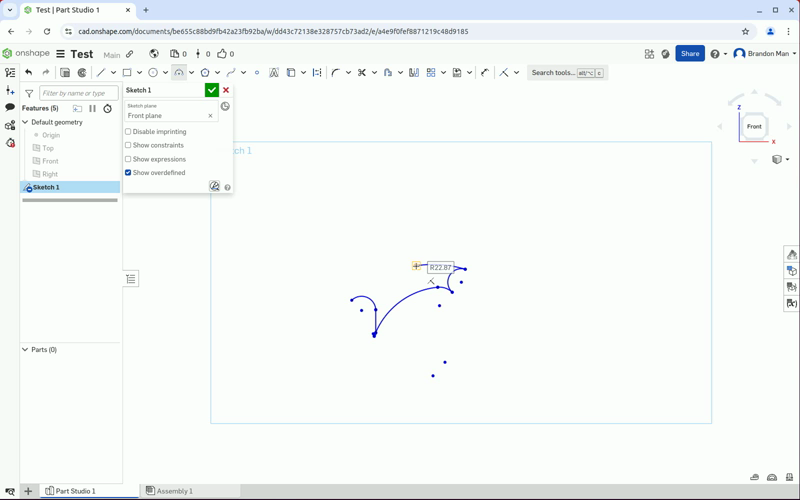
click(416, 265)
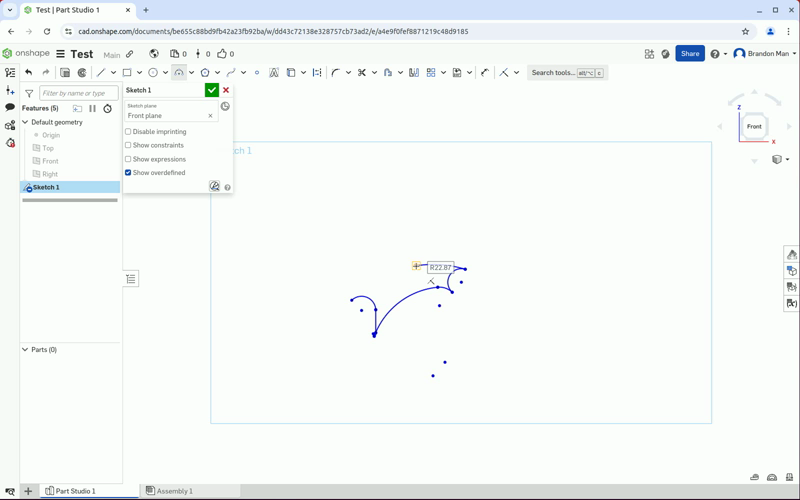
key_down(shift)
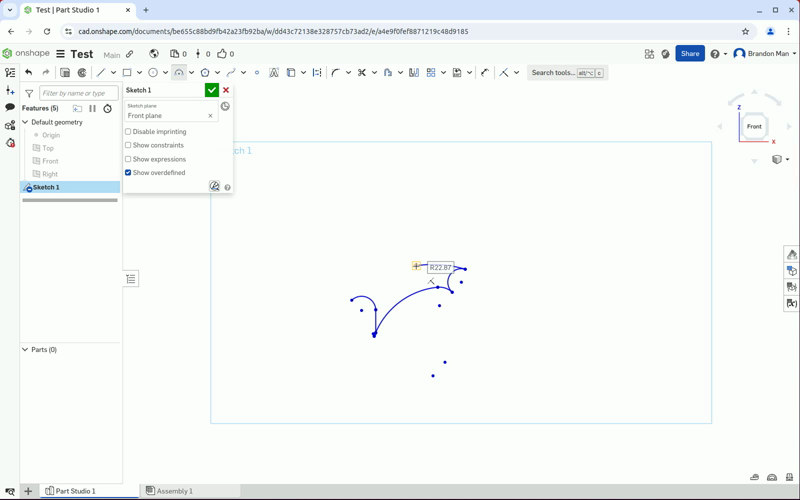
mouse_move(410, 259)
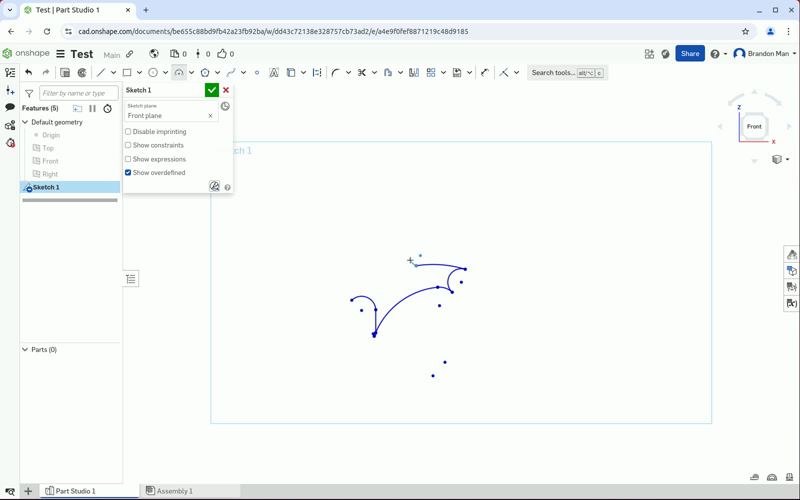
click(410, 259)
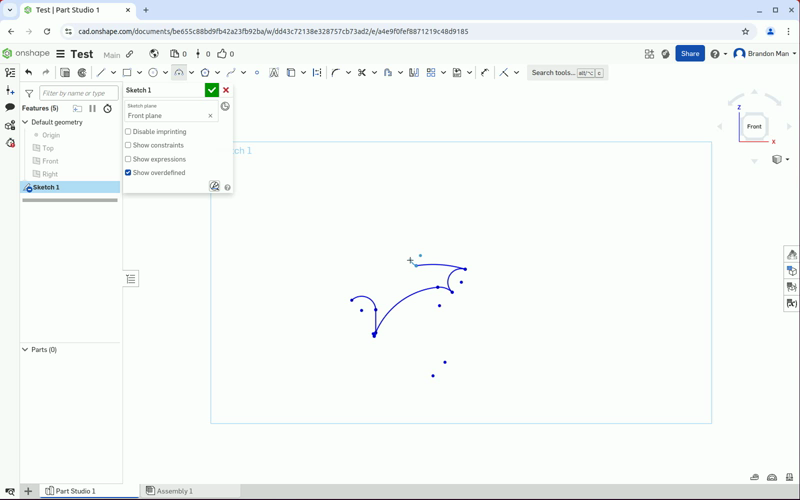
mouse_move(411, 264)
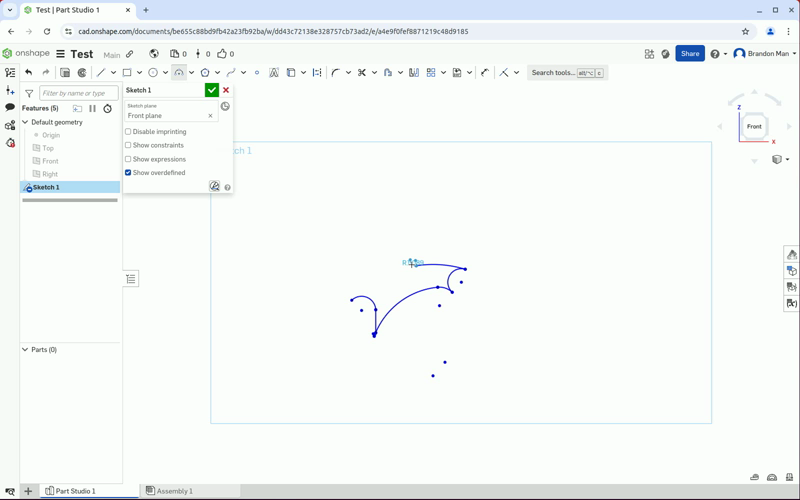
click(411, 264)
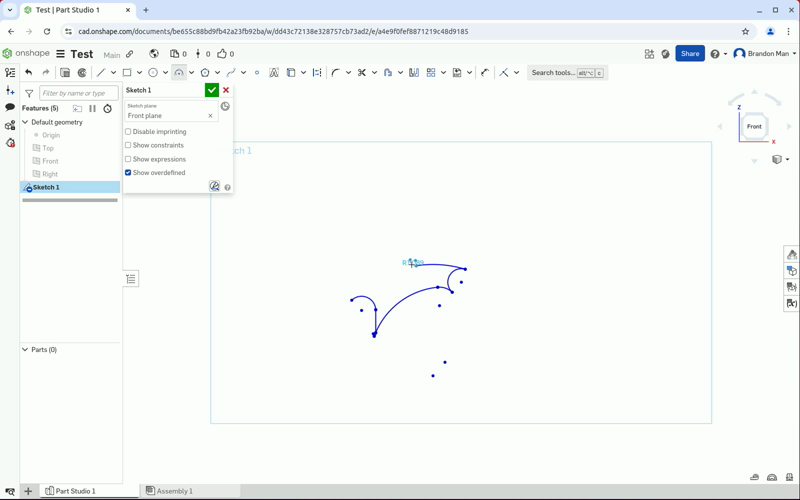
key_up(shift)
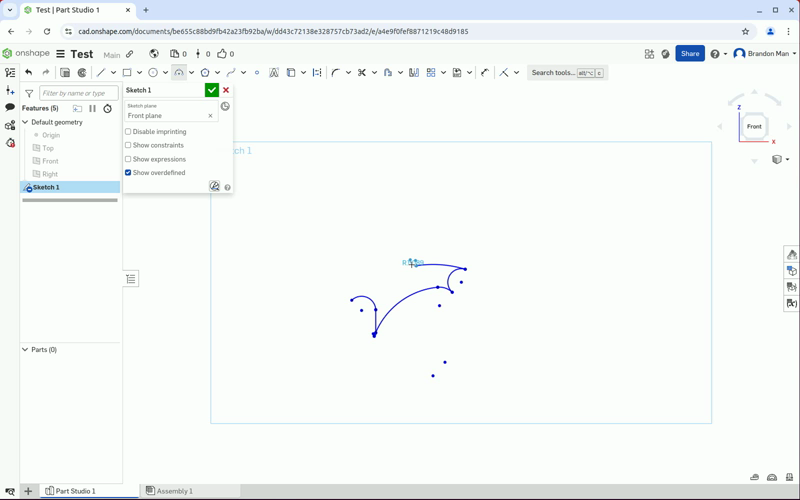
mouse_move(410, 259)
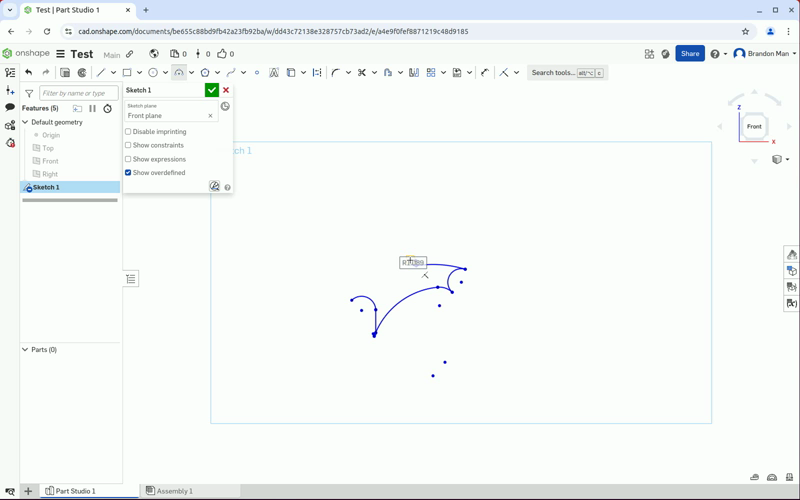
scroll(6)
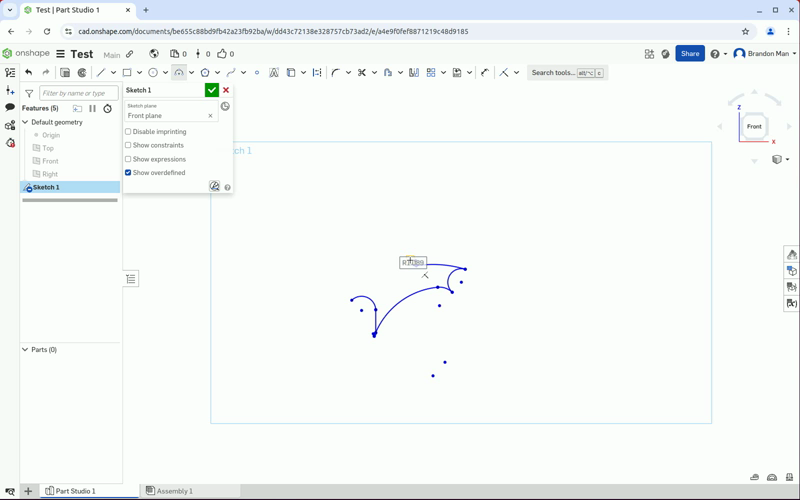
scroll(6)
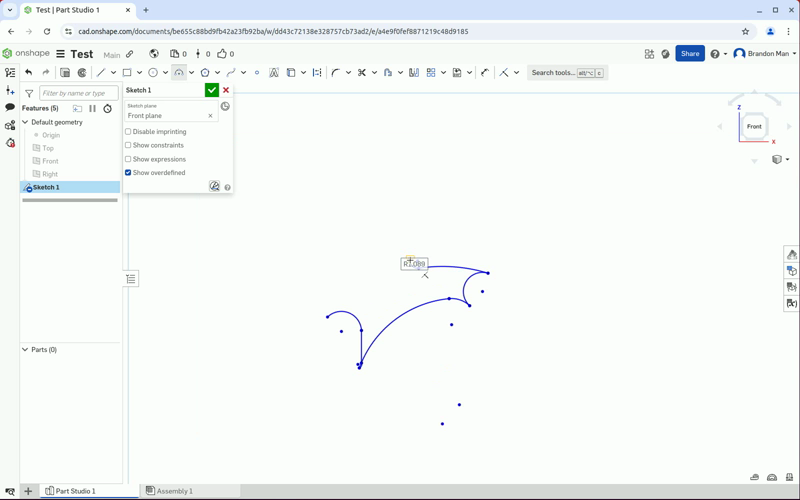
scroll(6)
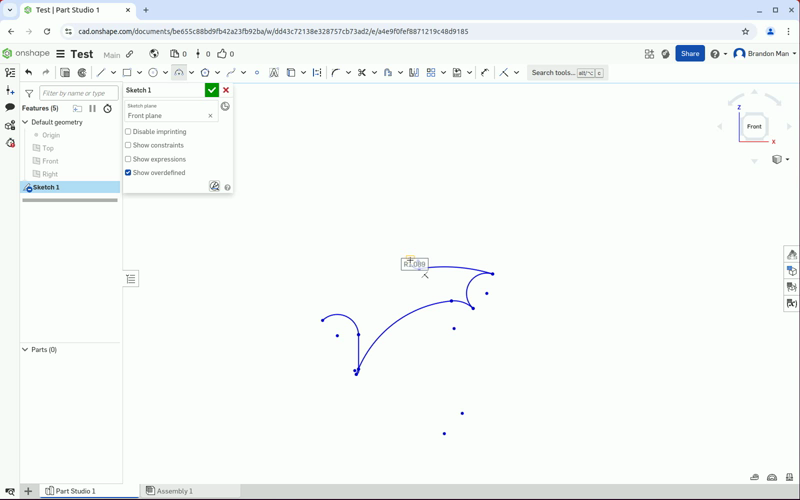
scroll(6)
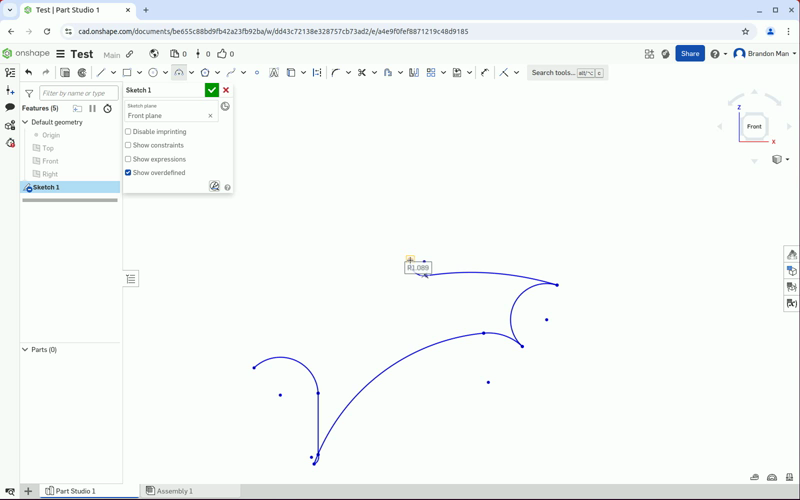
scroll(6)
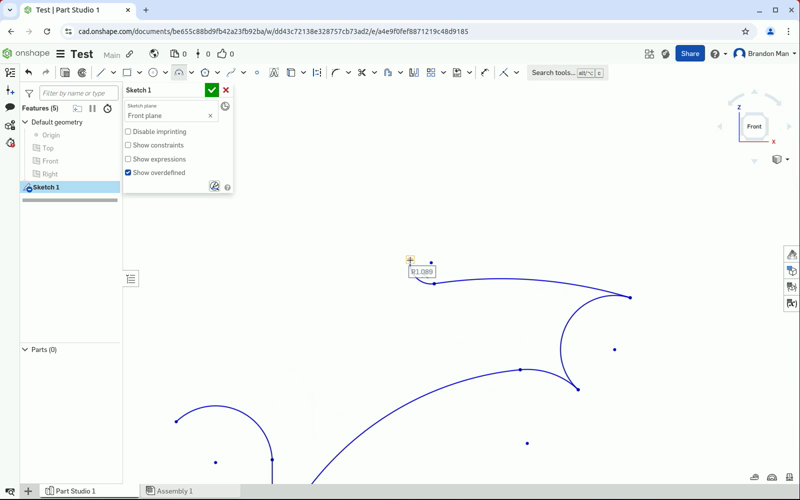
scroll(6)
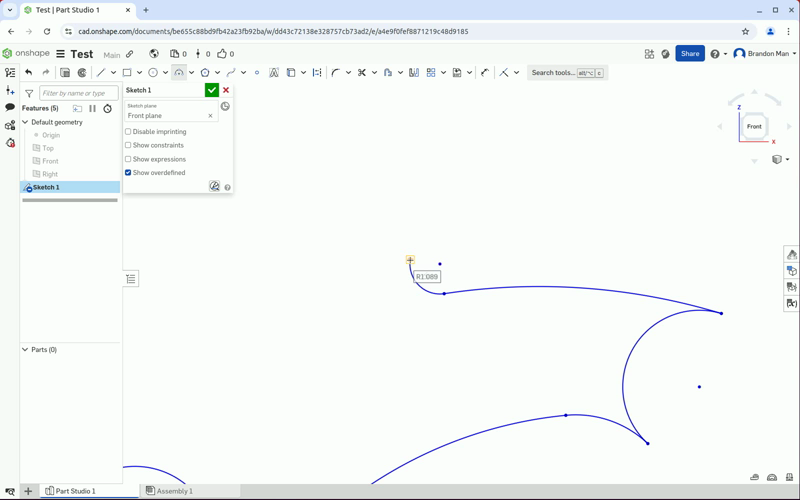
scroll(6)
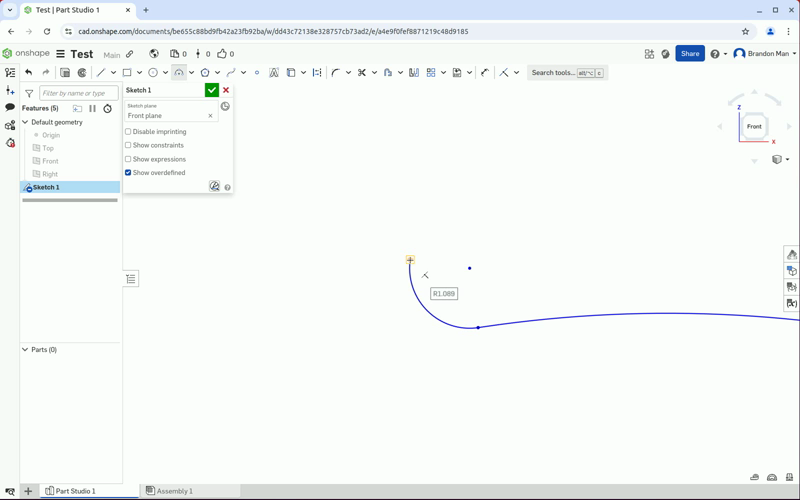
click(410, 259)
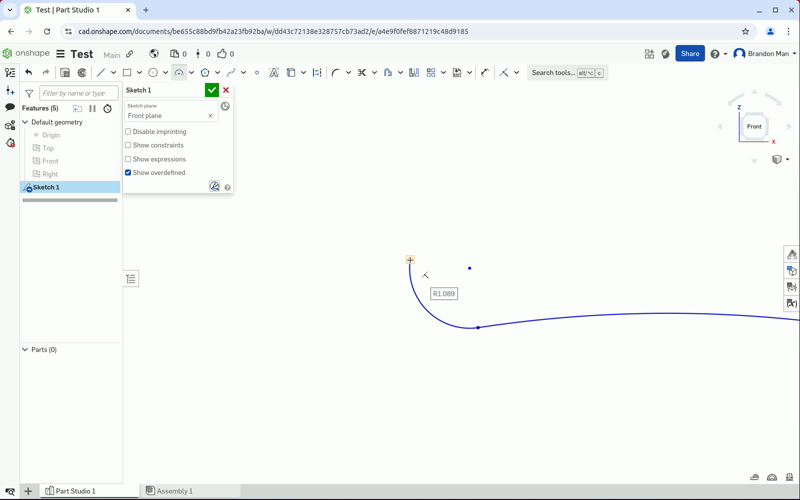
scroll(-6)
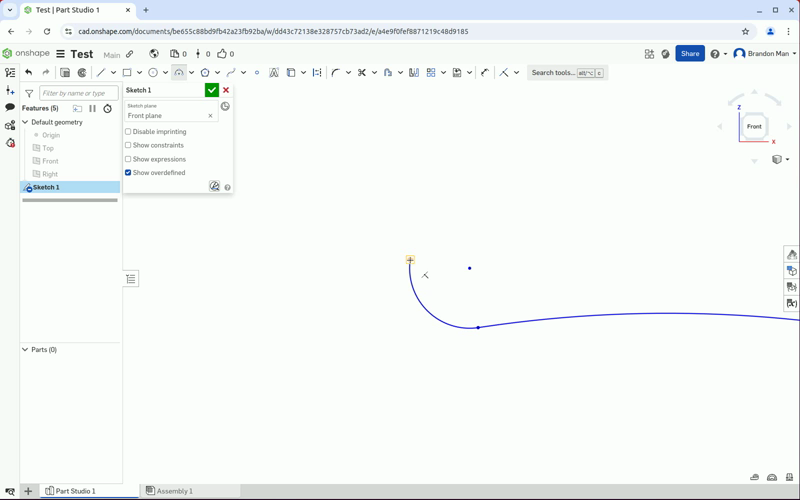
scroll(-6)
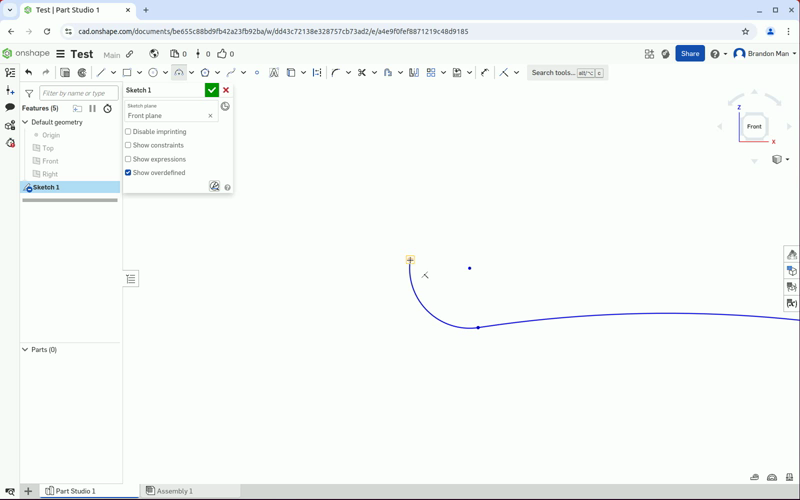
scroll(-6)
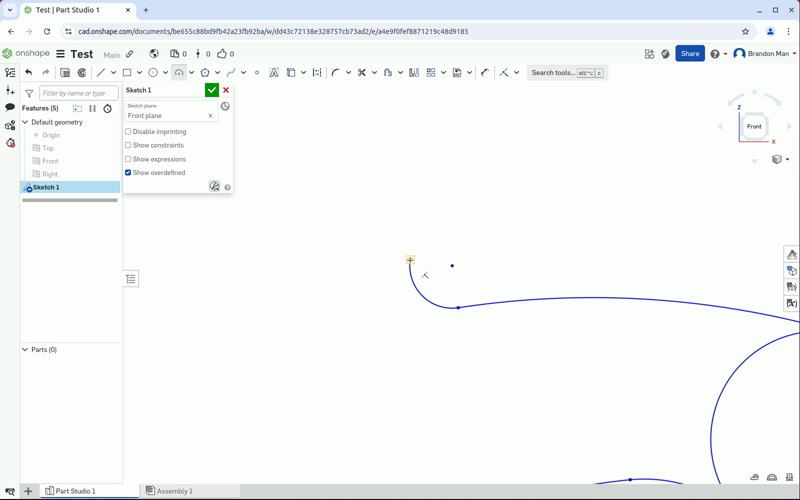
scroll(-6)
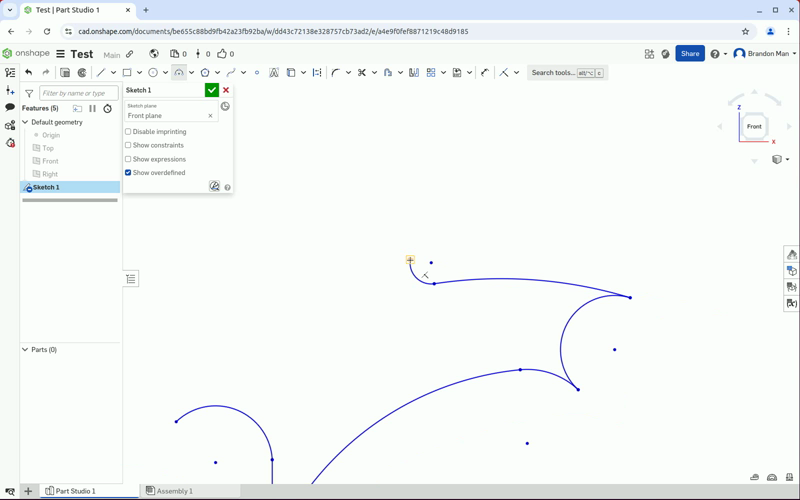
scroll(-6)
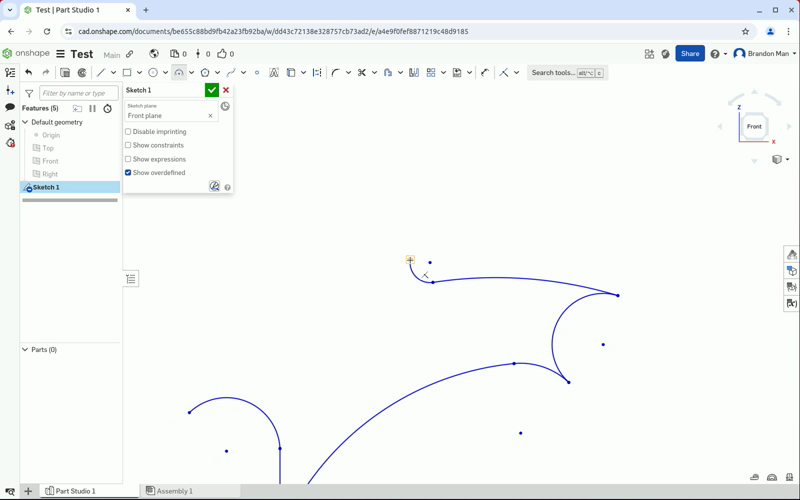
scroll(-6)
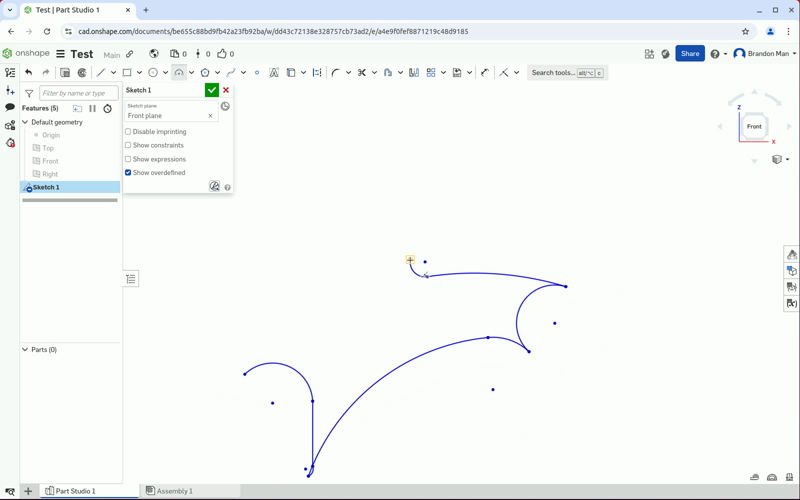
scroll(-6)
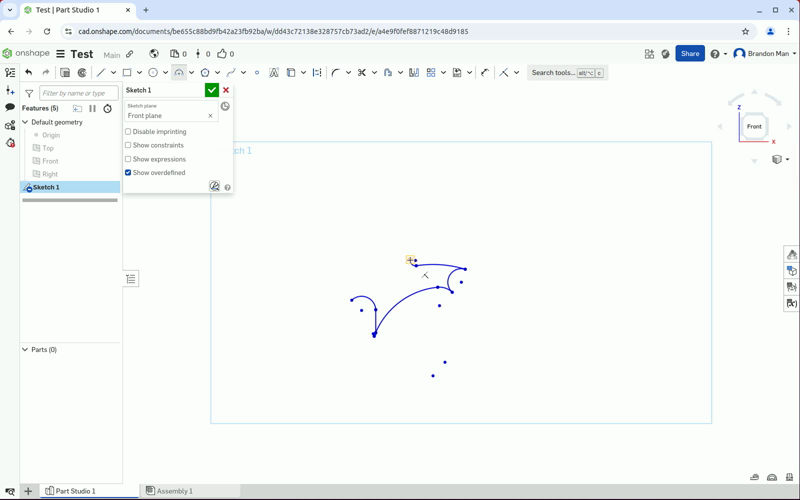
key_down(shift)
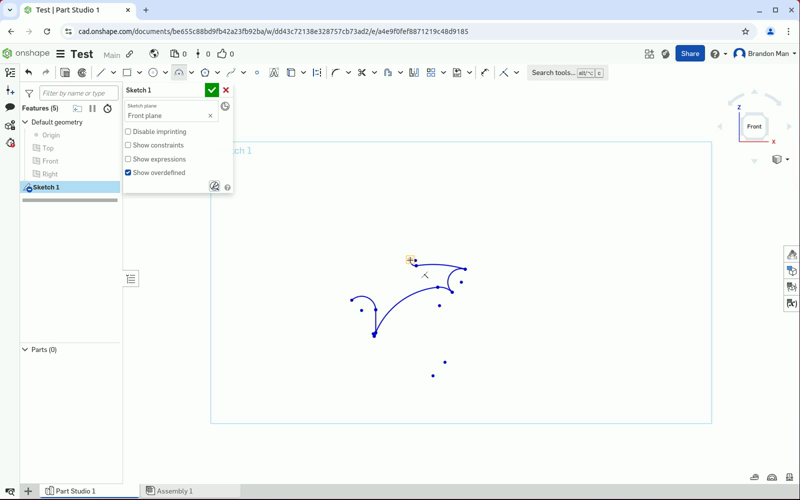
mouse_move(389, 259)
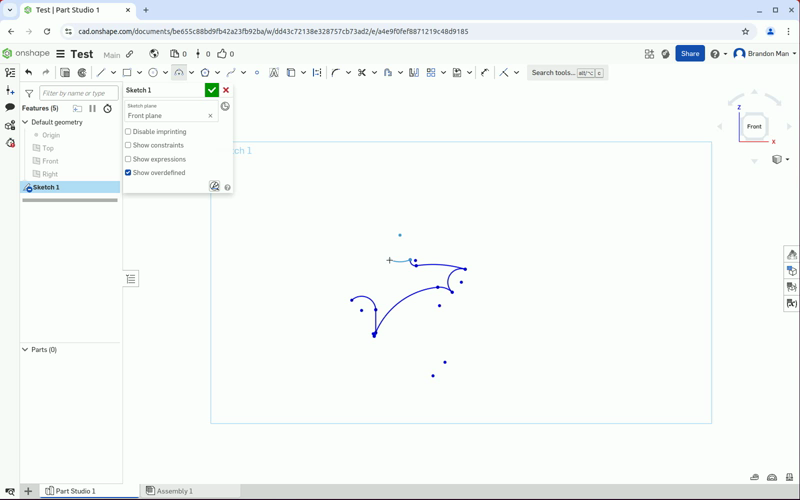
click(389, 259)
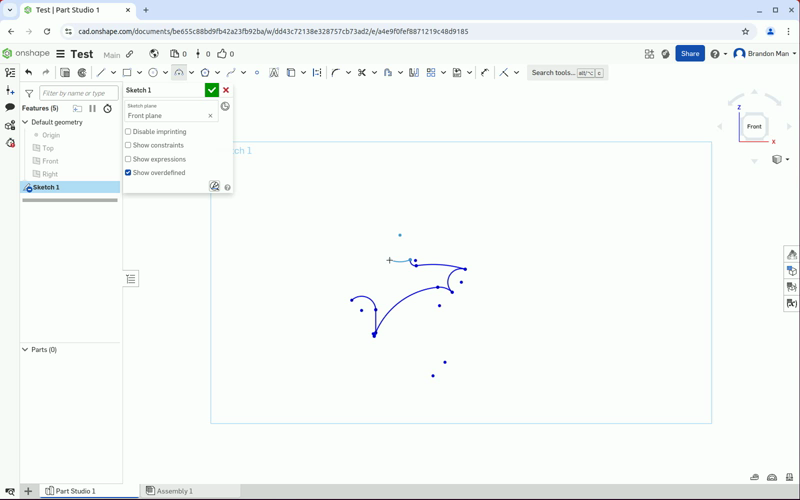
mouse_move(400, 249)
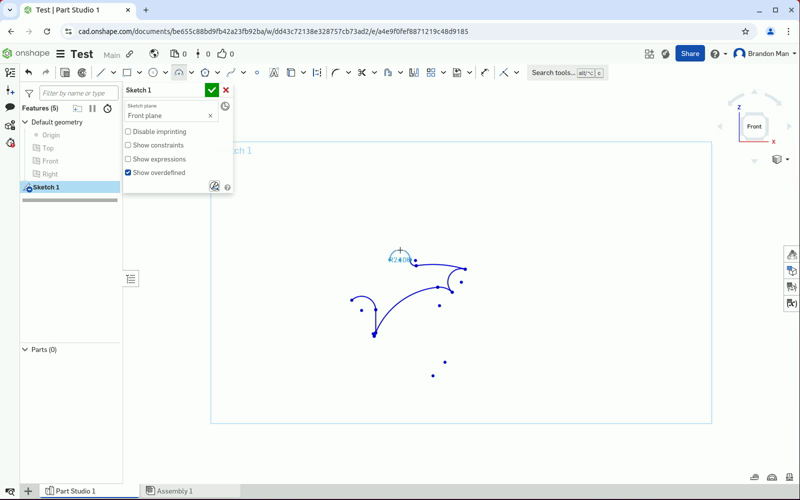
click(400, 249)
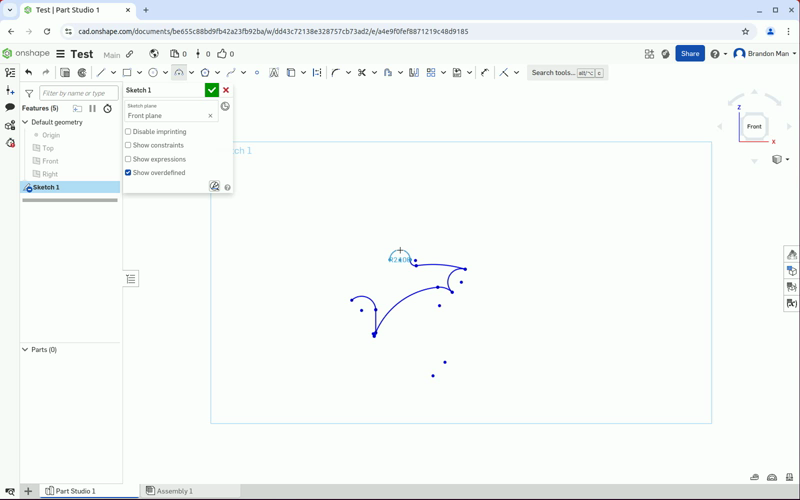
key_up(shift)
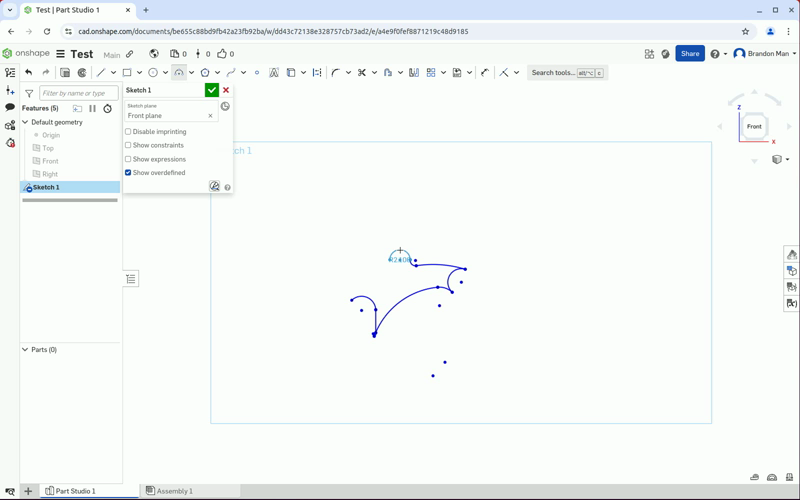
key(esc)
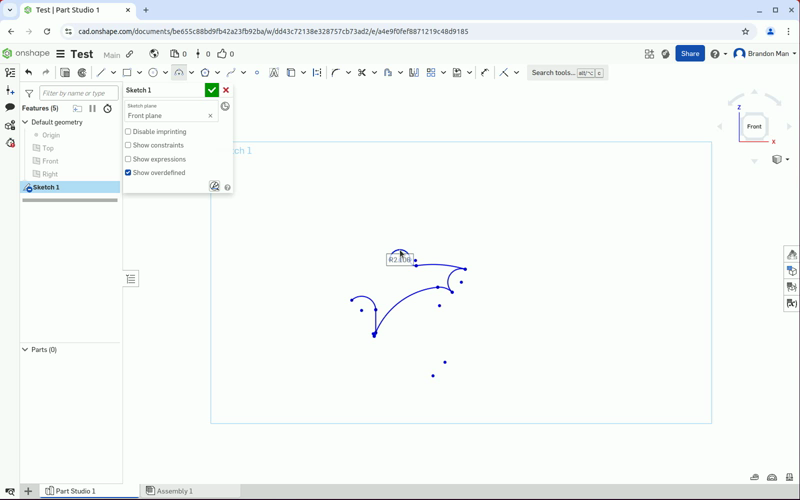
key(l)
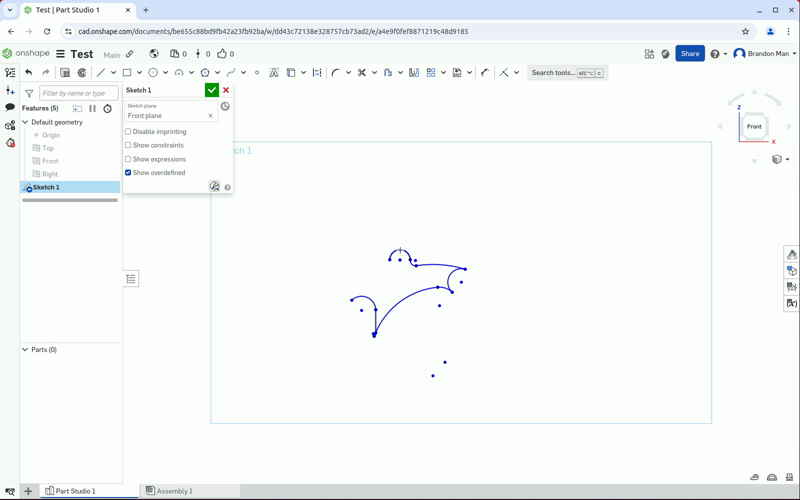
mouse_move(389, 259)
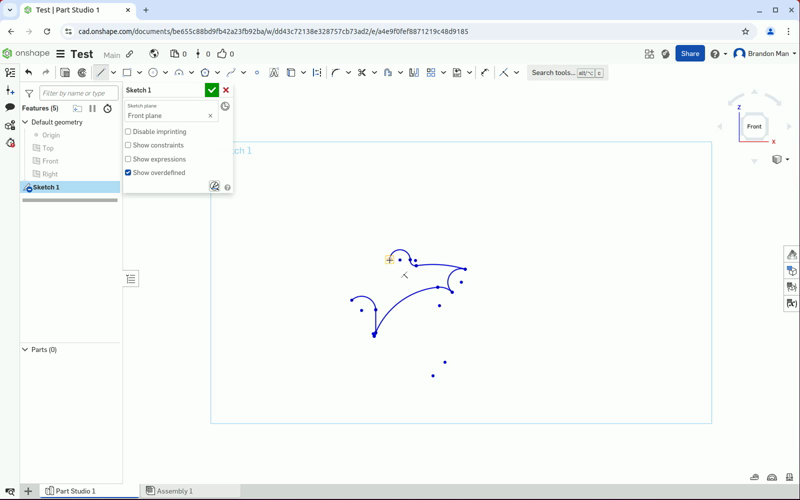
click(389, 259)
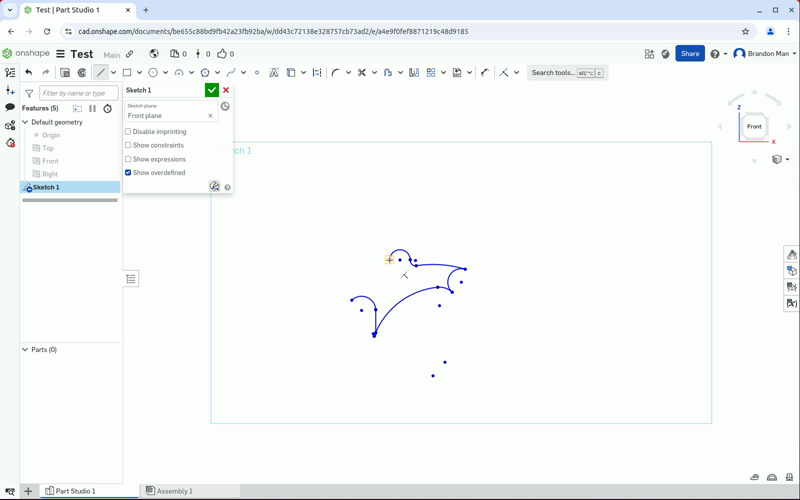
key_down(shift)
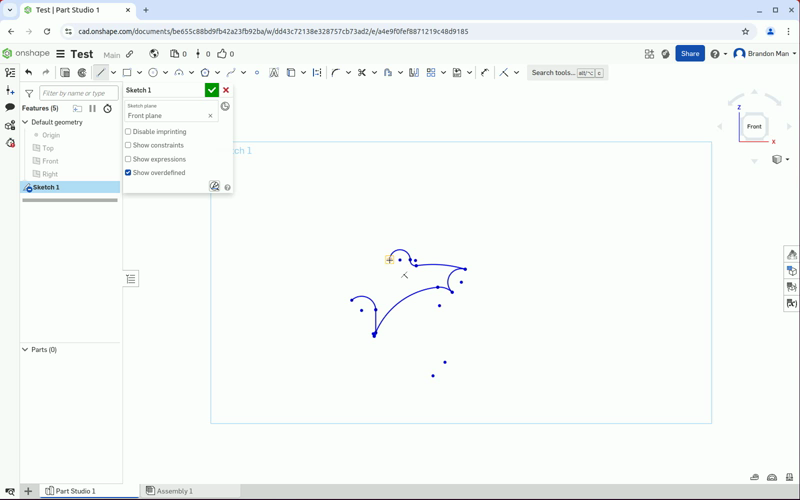
mouse_move(420, 259)
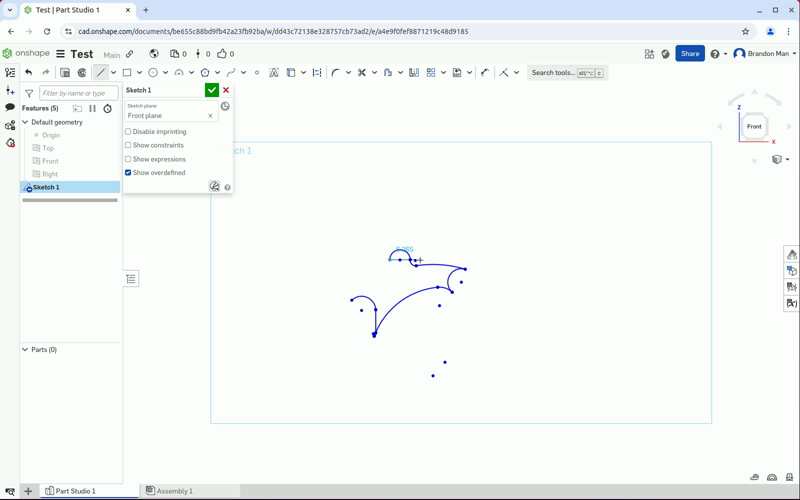
mouse_move(389, 269)
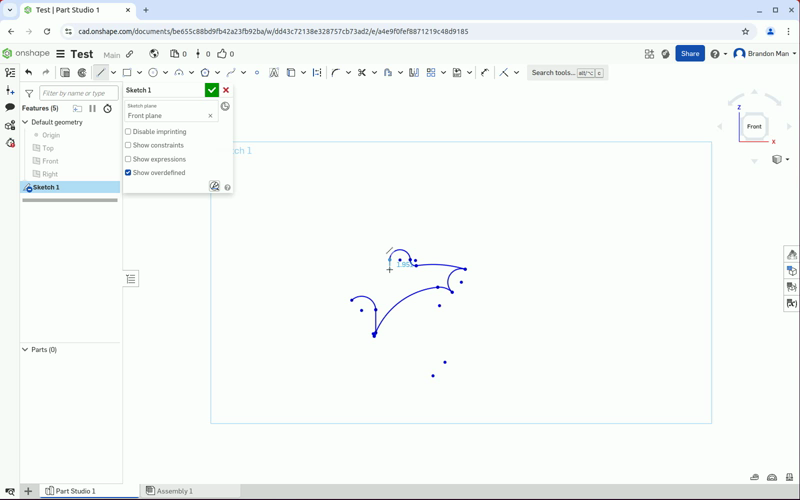
click(389, 269)
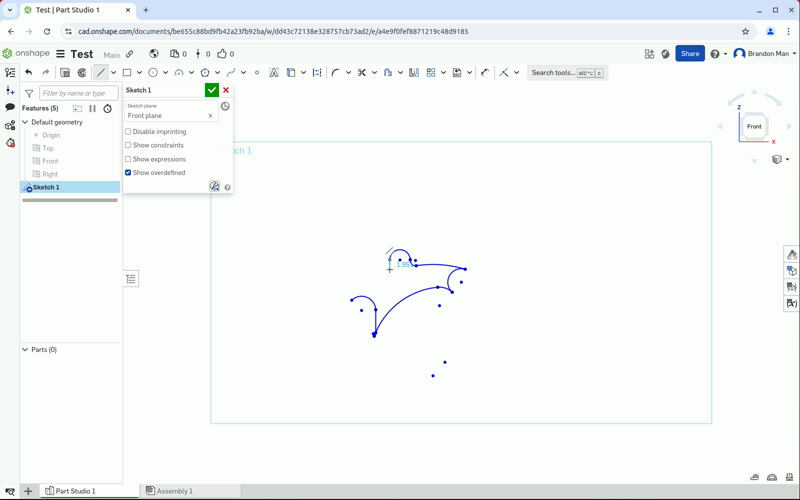
key_up(shift)
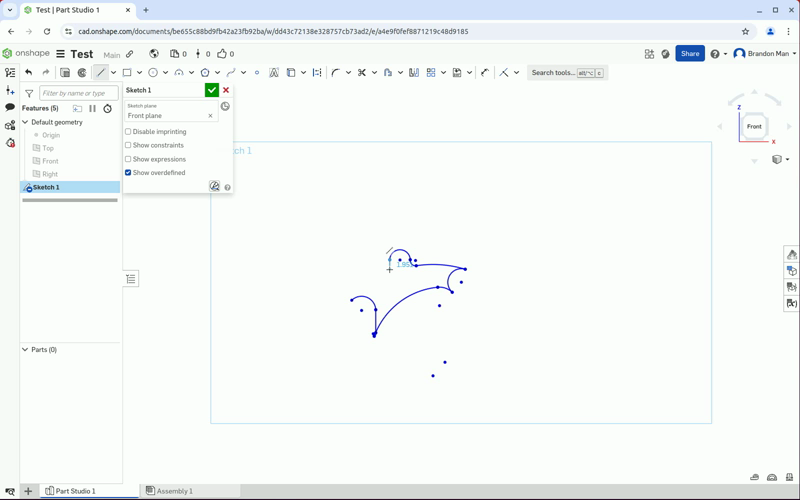
key(esc)
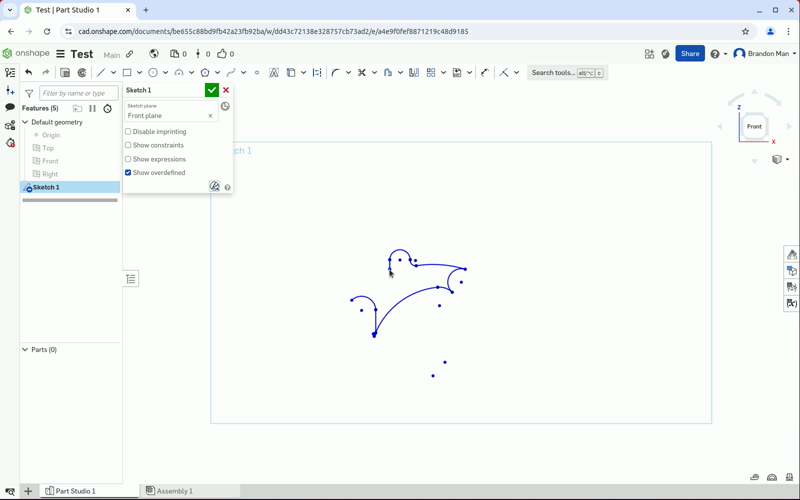
key(a)
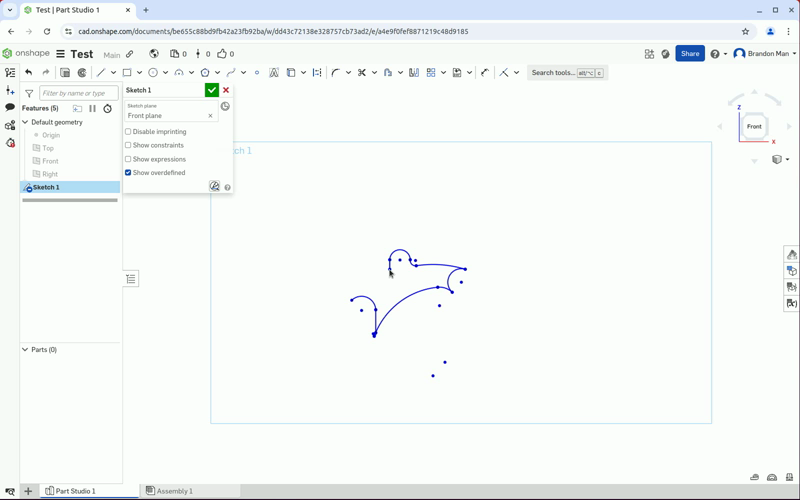
mouse_move(389, 269)
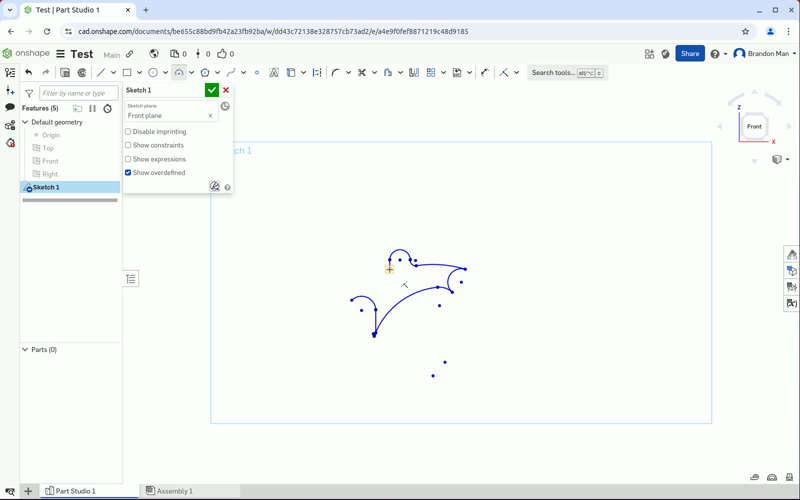
click(389, 269)
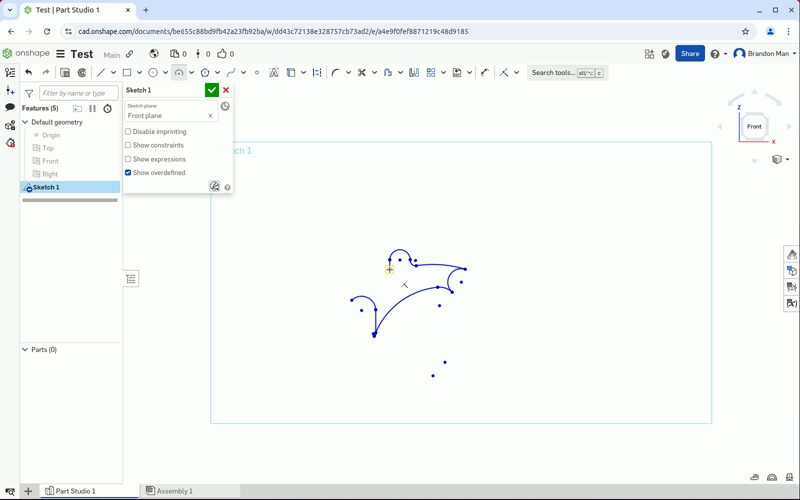
key_down(shift)
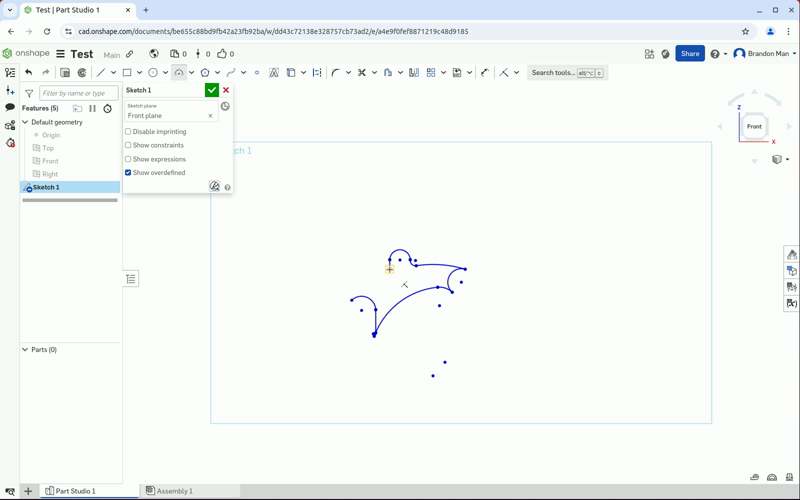
mouse_move(386, 274)
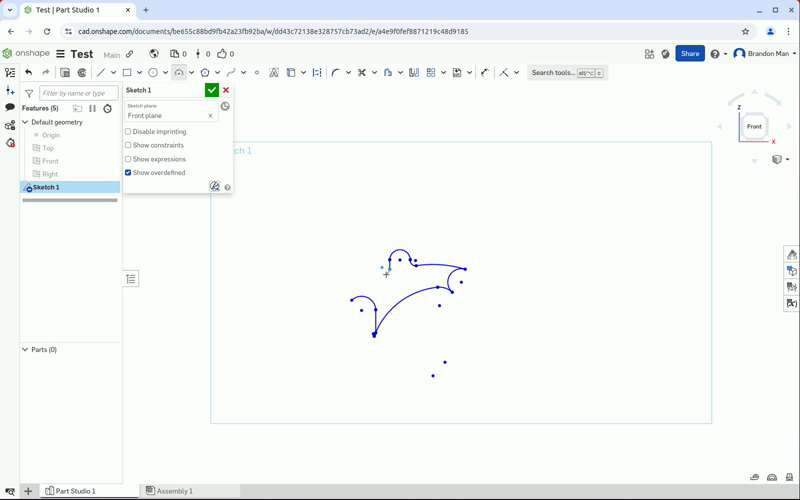
scroll(6)
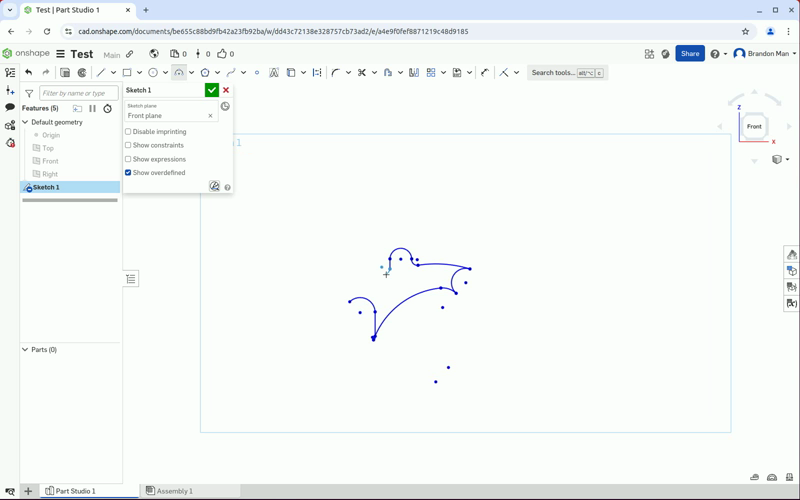
scroll(6)
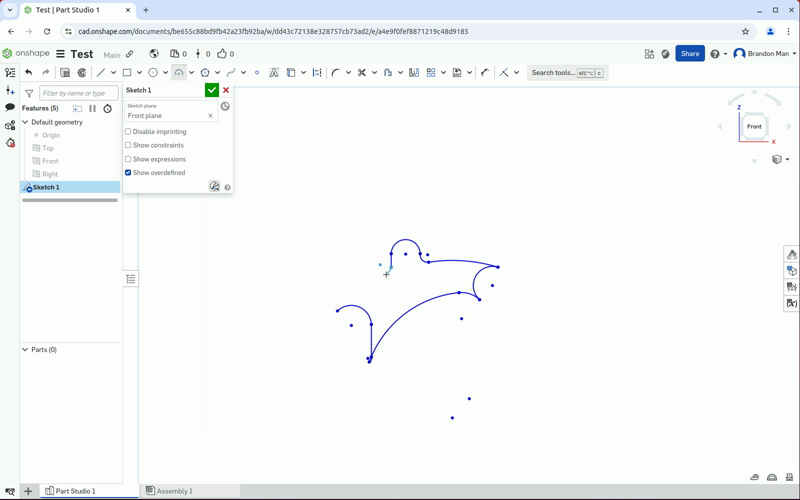
scroll(6)
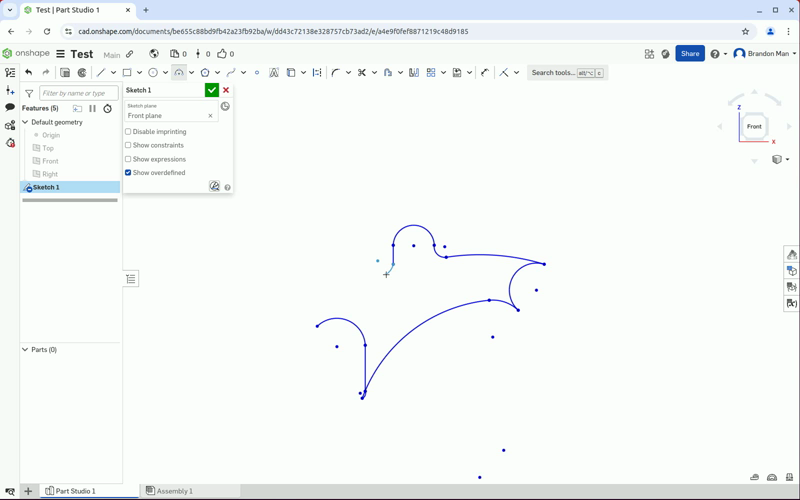
scroll(6)
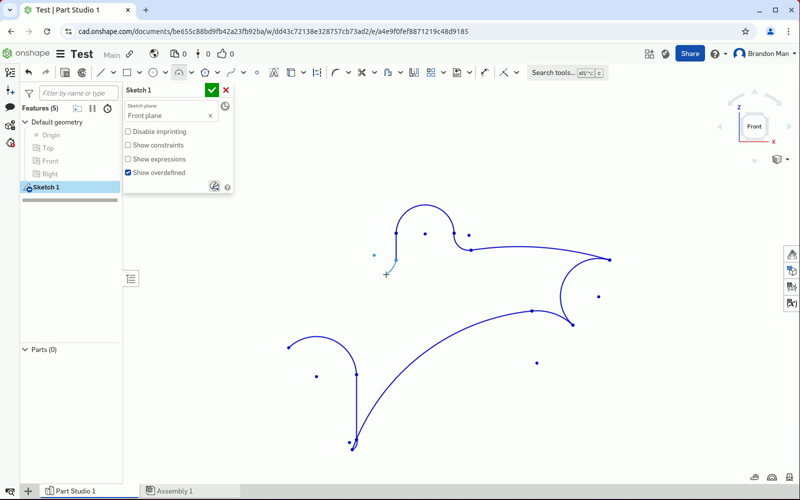
scroll(6)
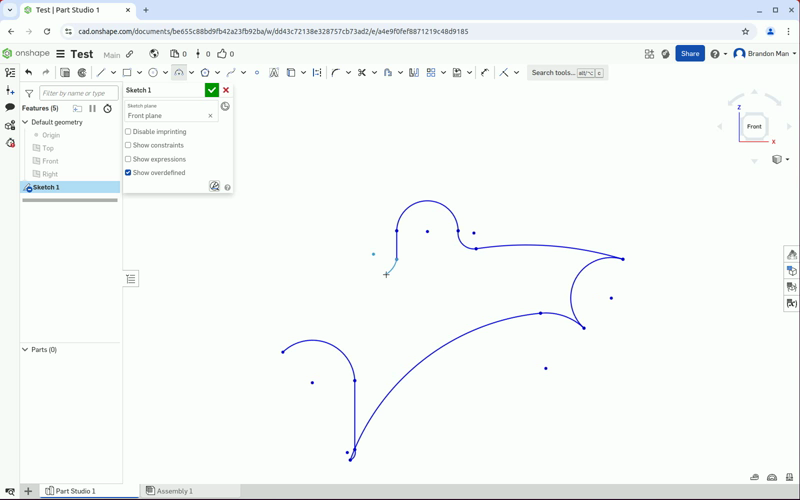
scroll(6)
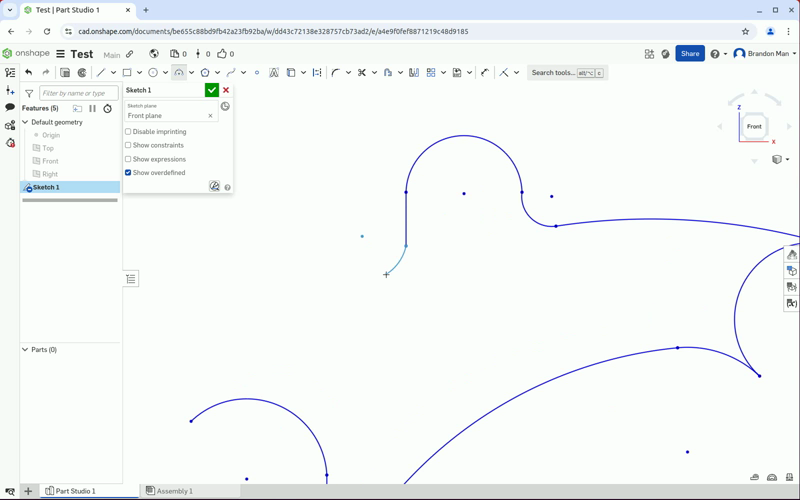
scroll(6)
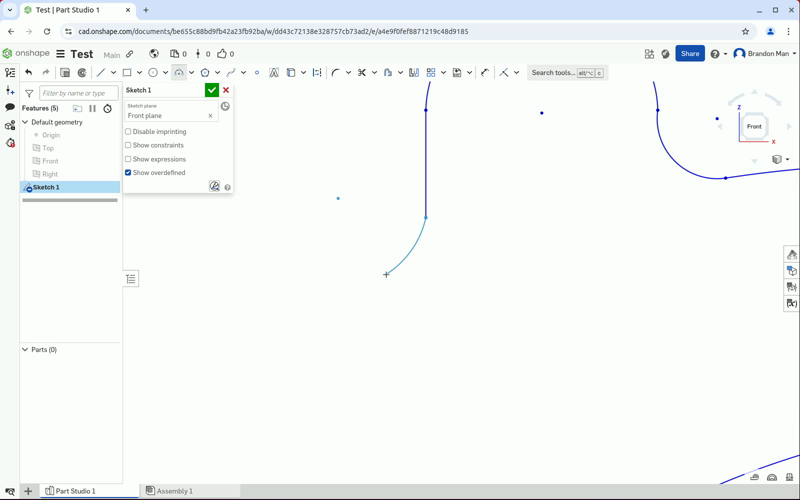
click(386, 274)
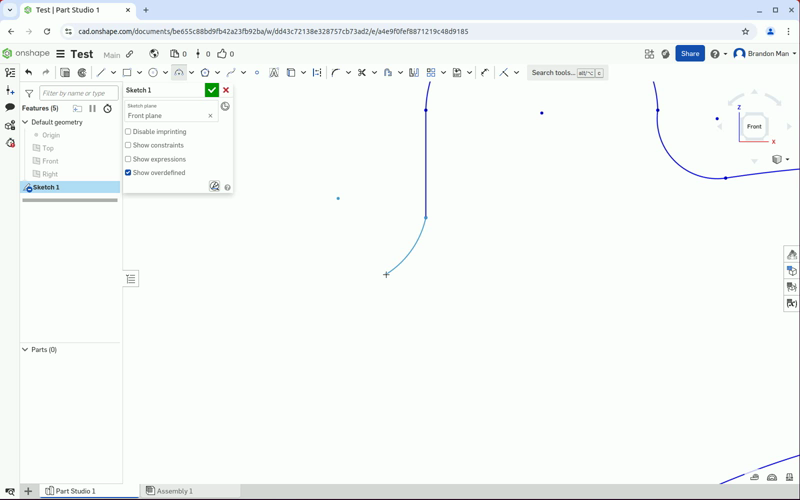
scroll(-6)
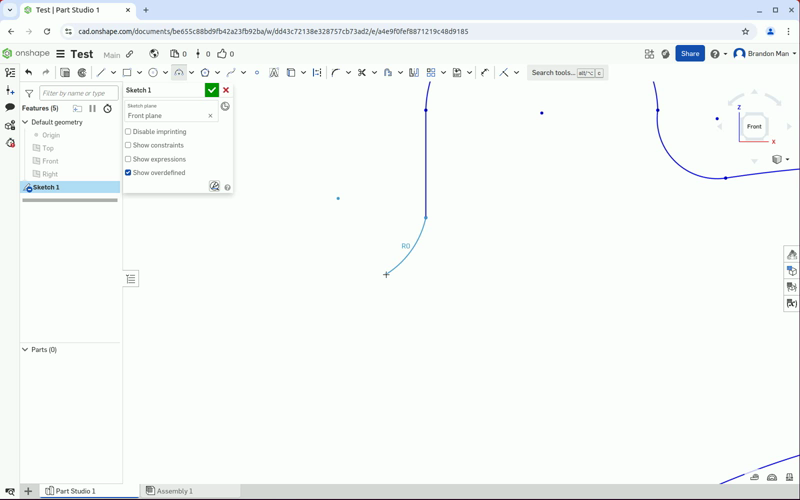
scroll(-6)
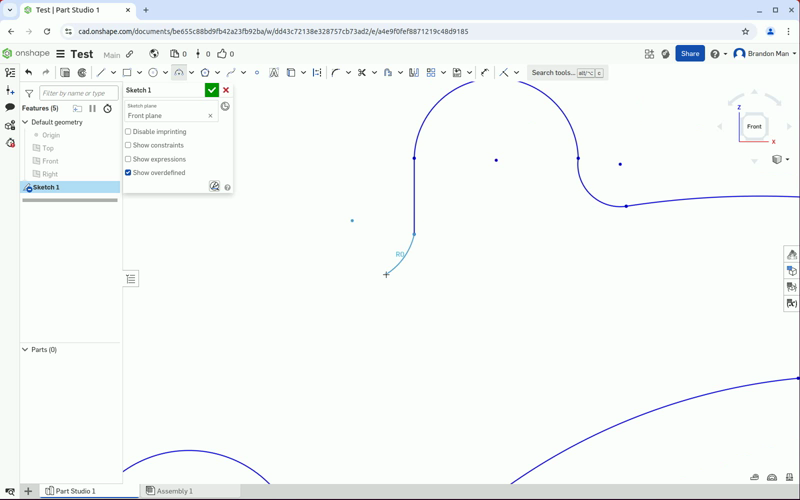
scroll(-6)
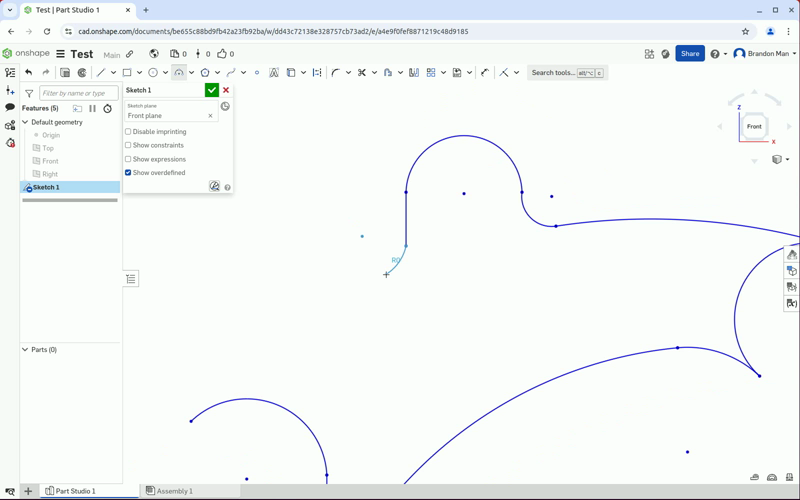
scroll(-6)
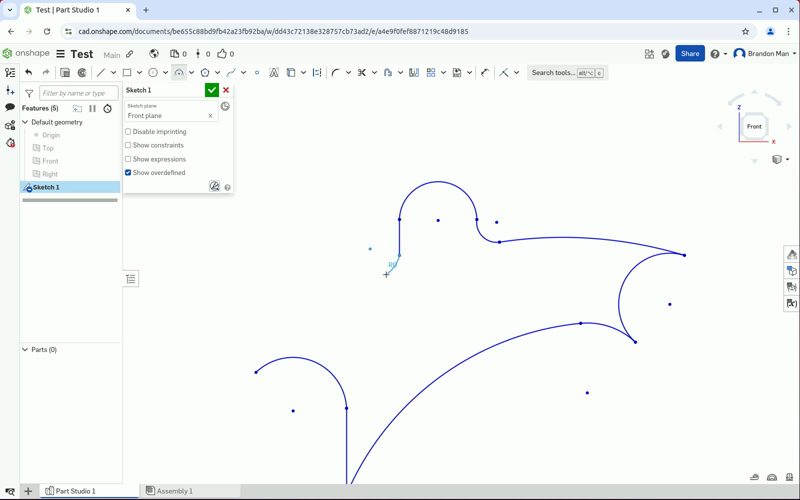
scroll(-6)
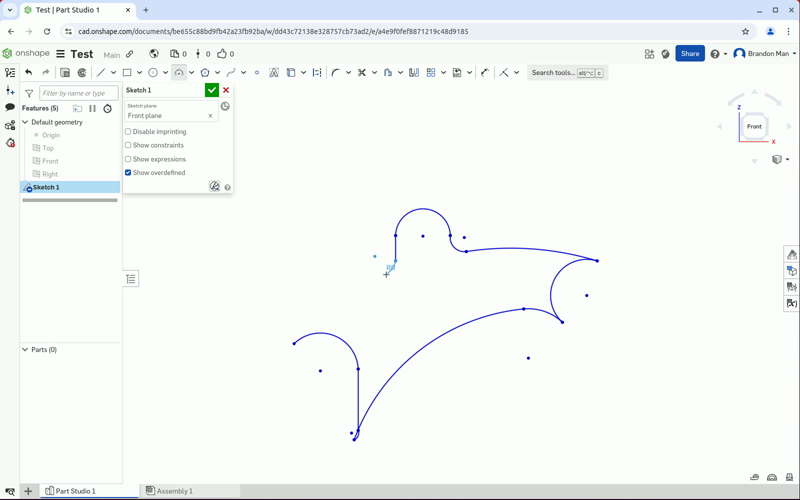
scroll(-6)
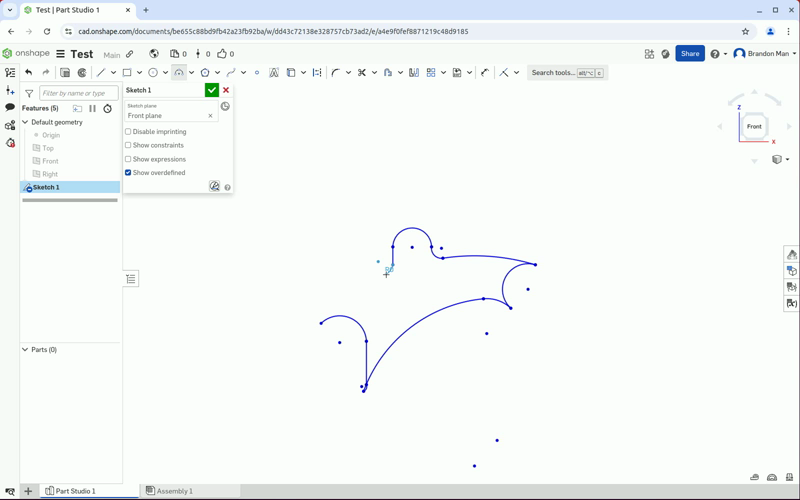
scroll(-6)
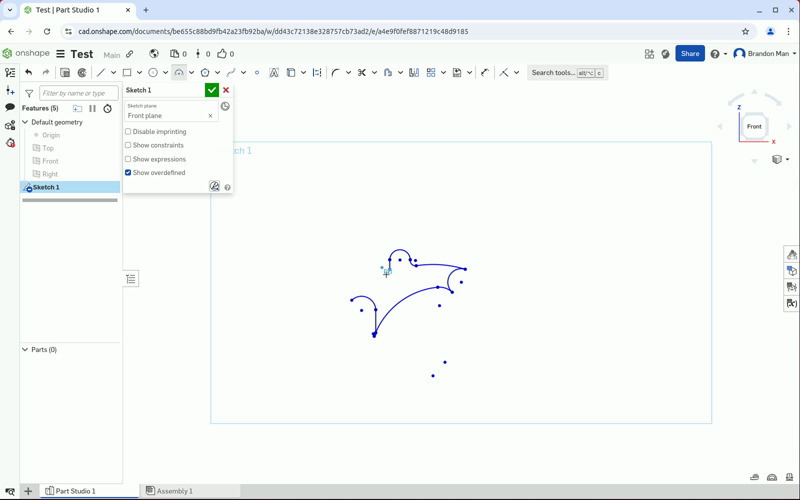
mouse_move(388, 272)
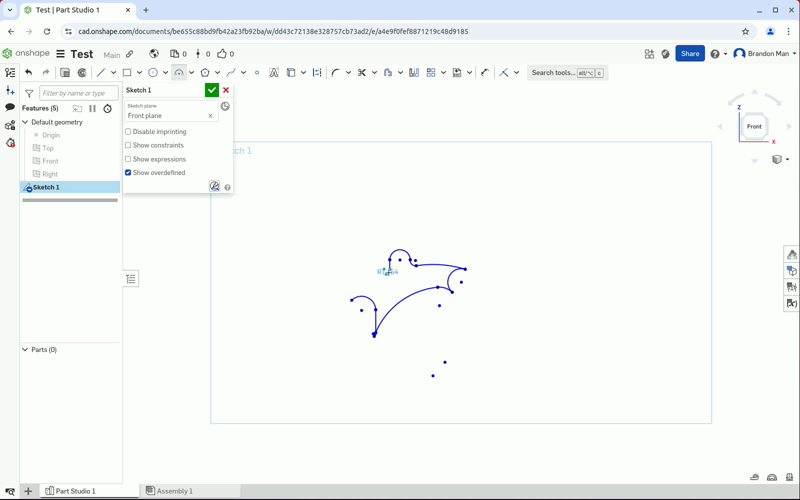
scroll(6)
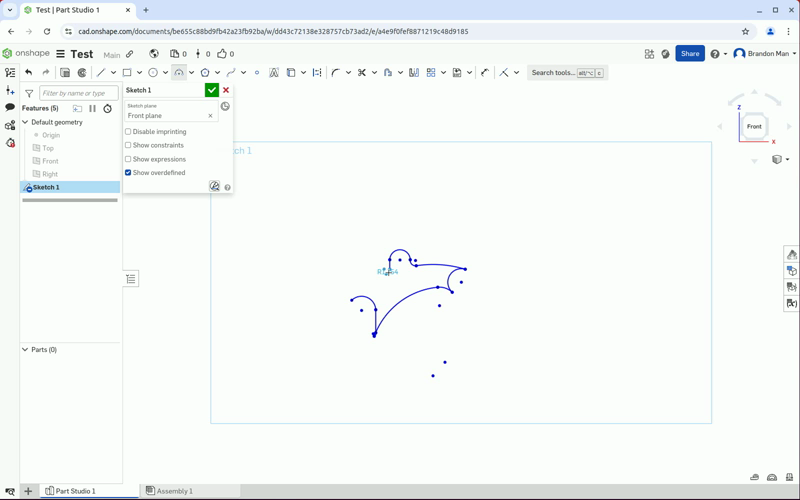
scroll(6)
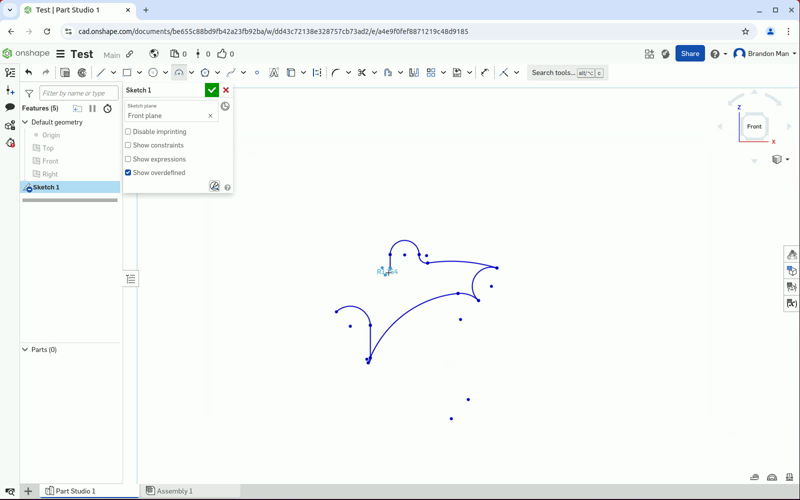
scroll(6)
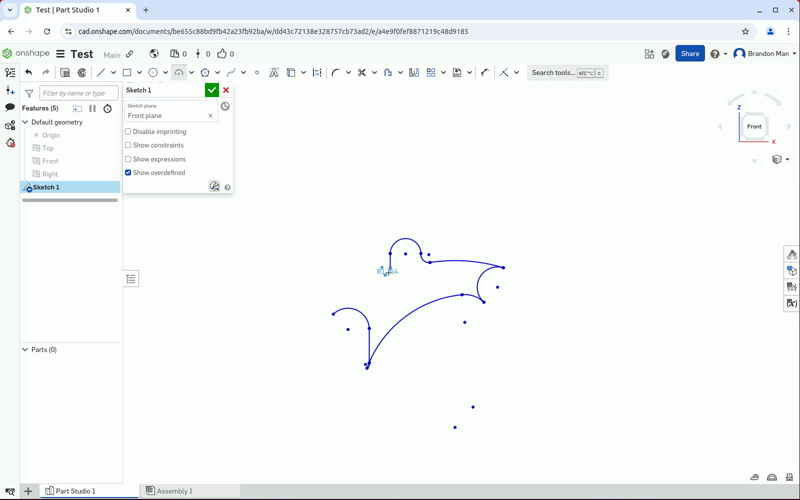
scroll(6)
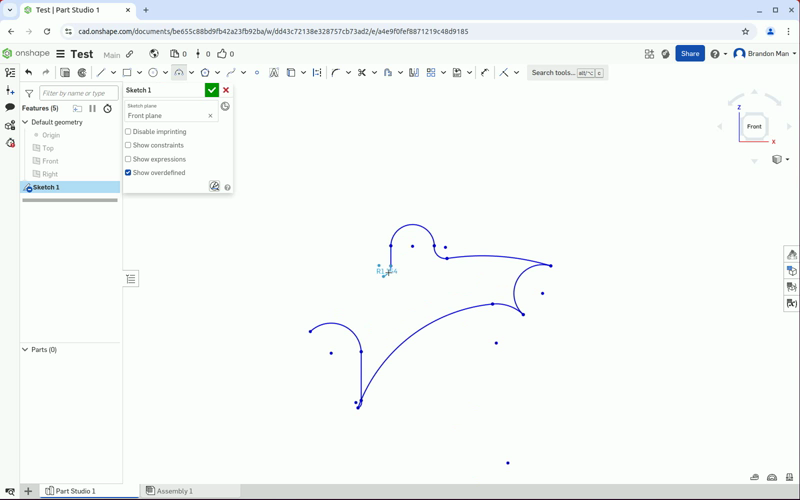
scroll(6)
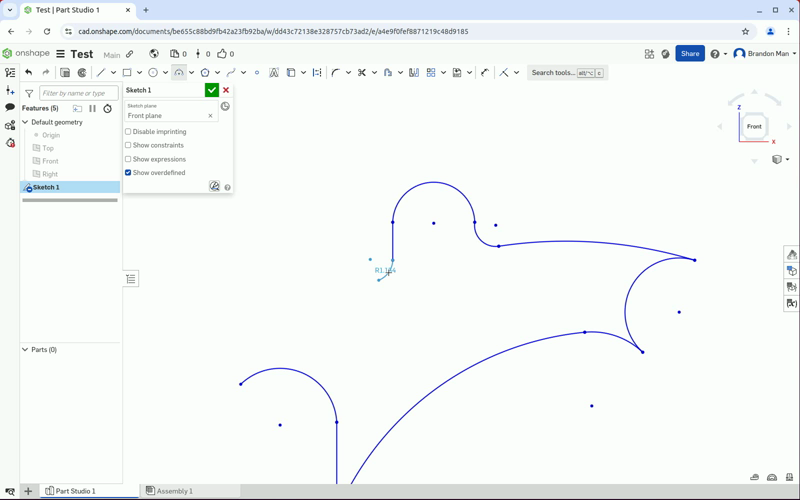
scroll(6)
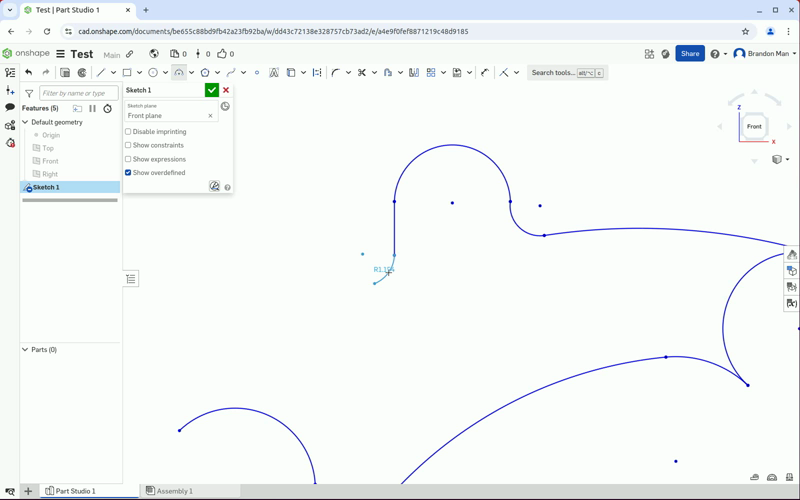
scroll(6)
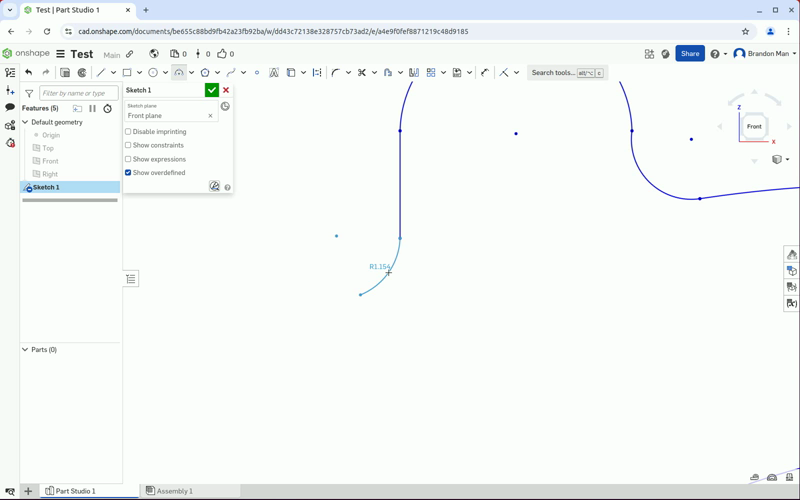
click(388, 272)
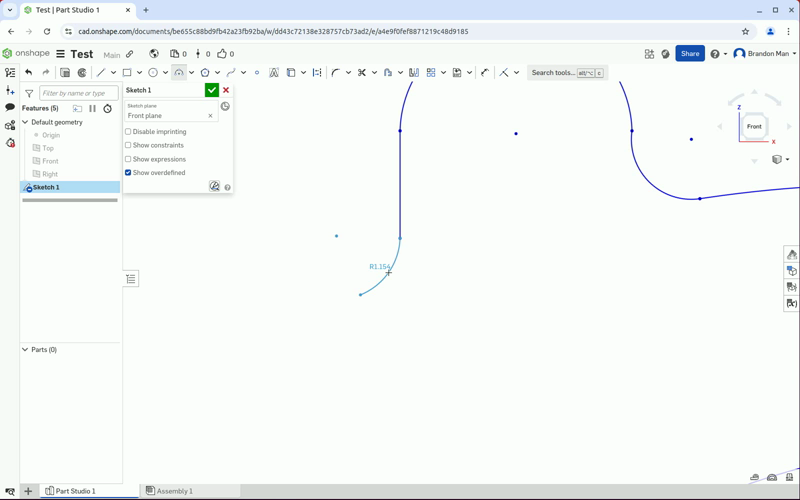
scroll(-6)
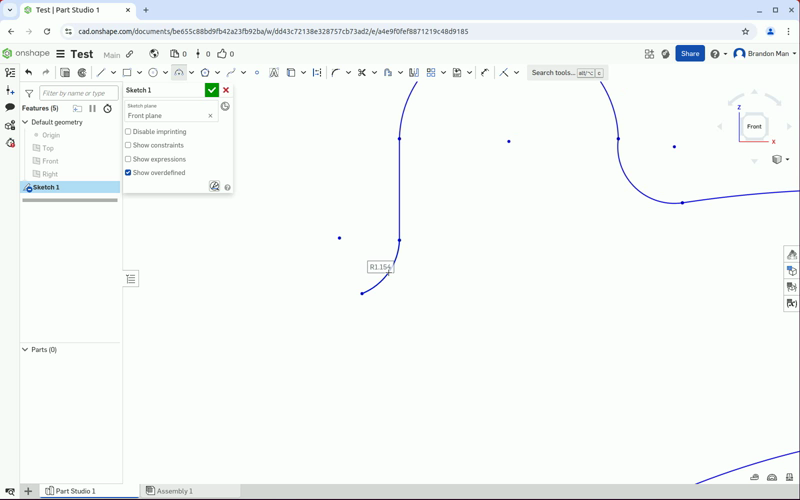
scroll(-6)
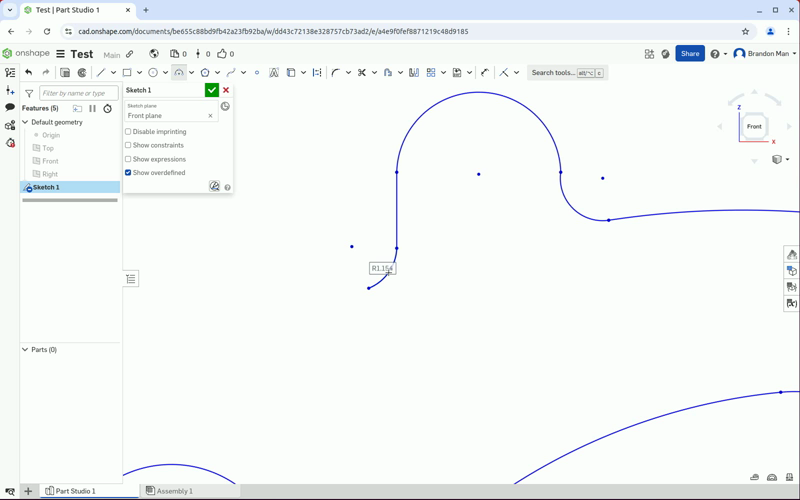
scroll(-6)
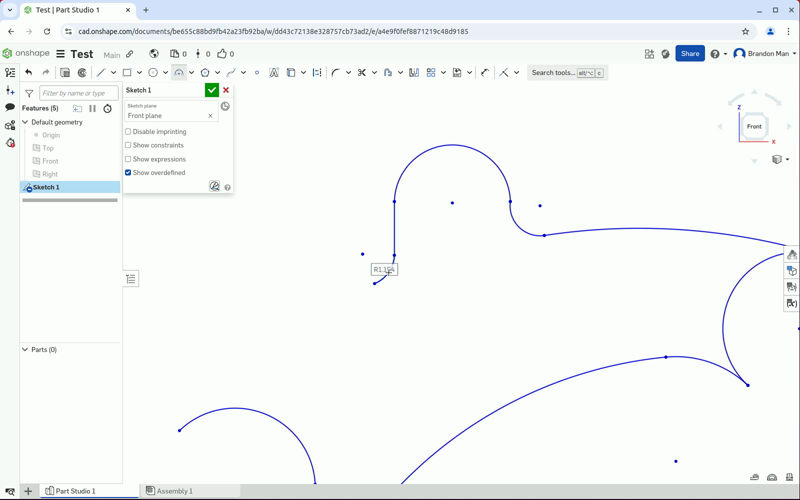
scroll(-6)
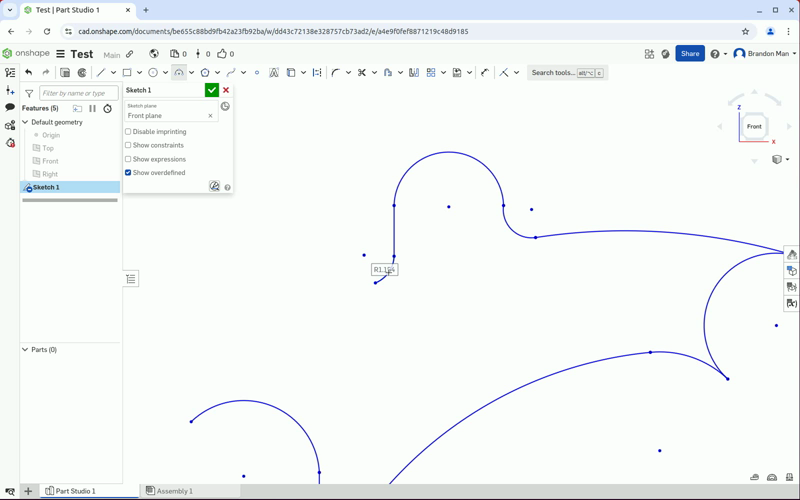
scroll(-6)
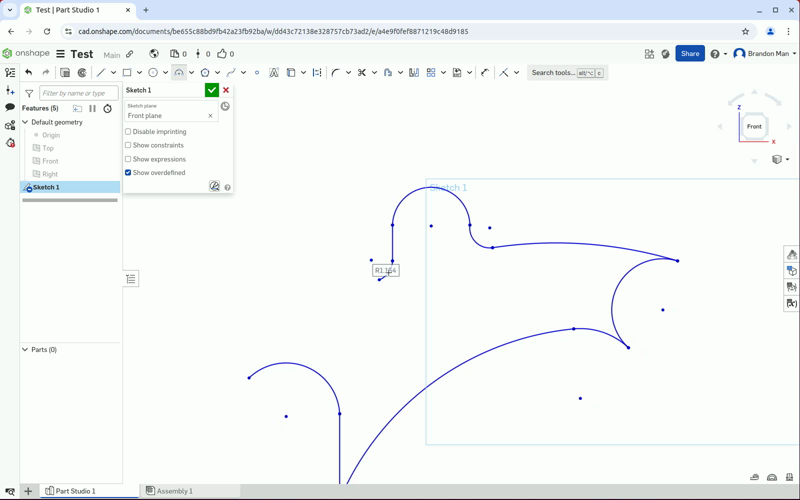
scroll(-6)
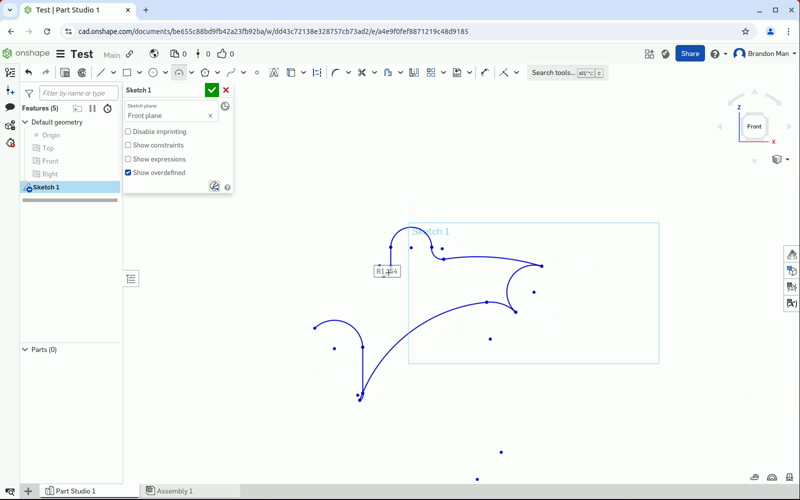
scroll(-6)
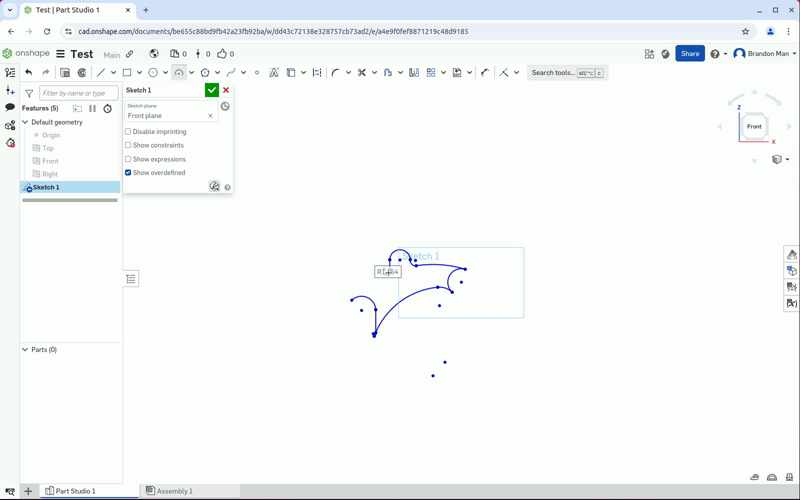
key_up(shift)
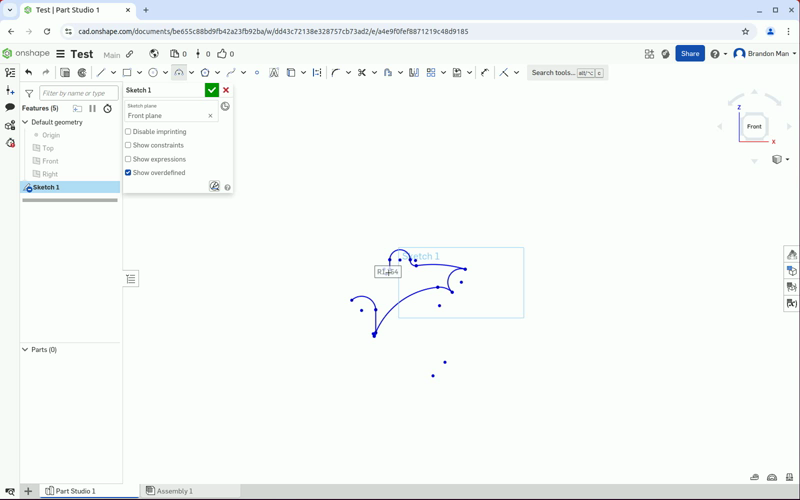
mouse_move(386, 274)
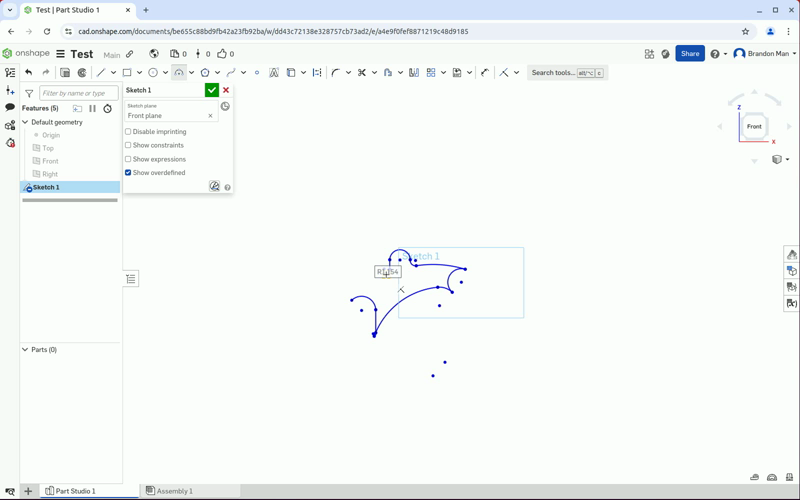
scroll(6)
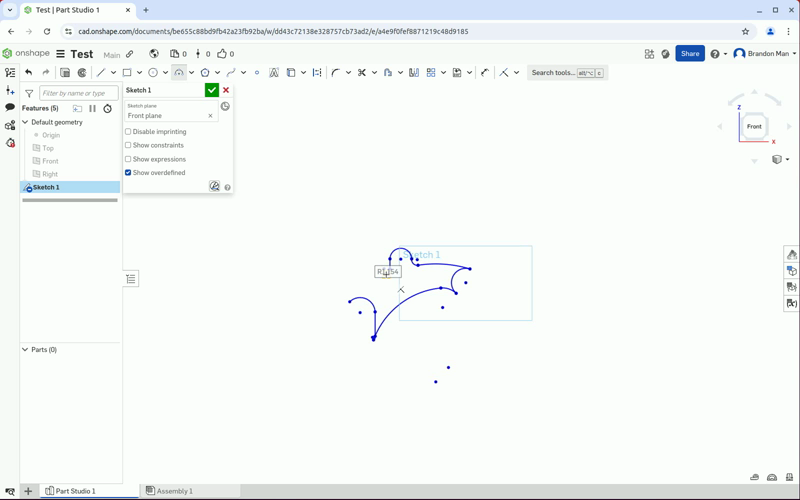
scroll(6)
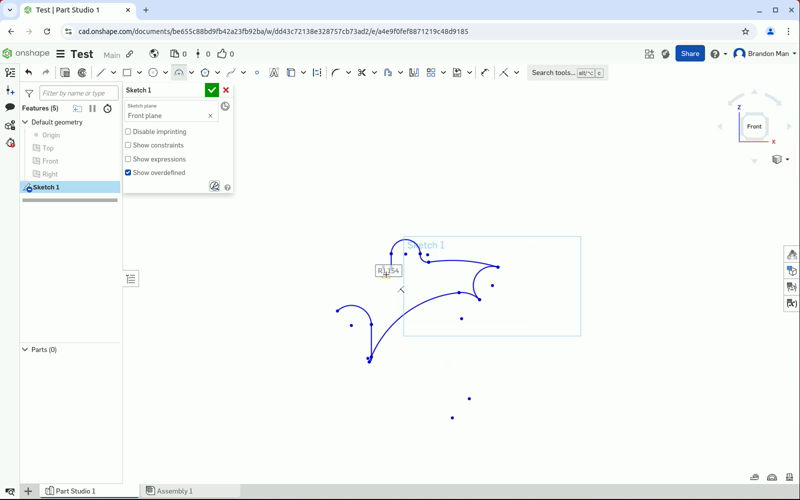
scroll(6)
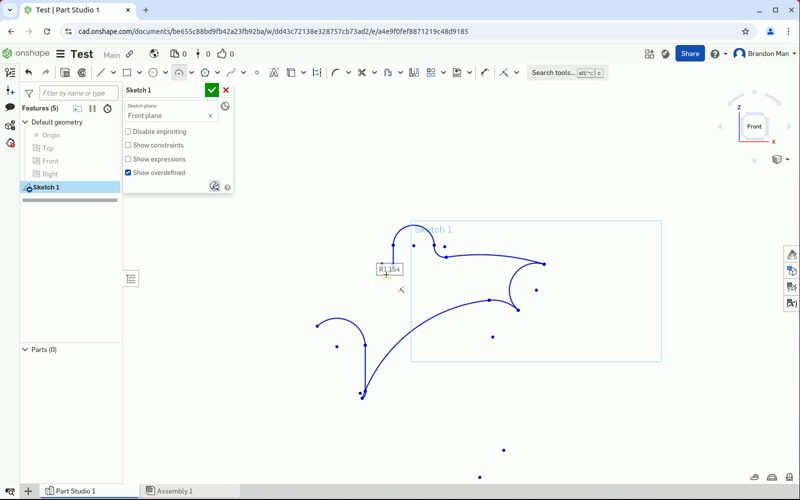
scroll(6)
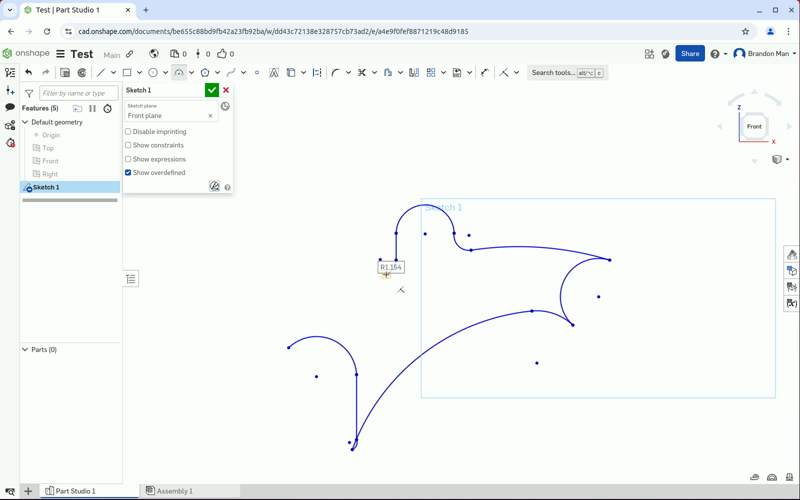
scroll(6)
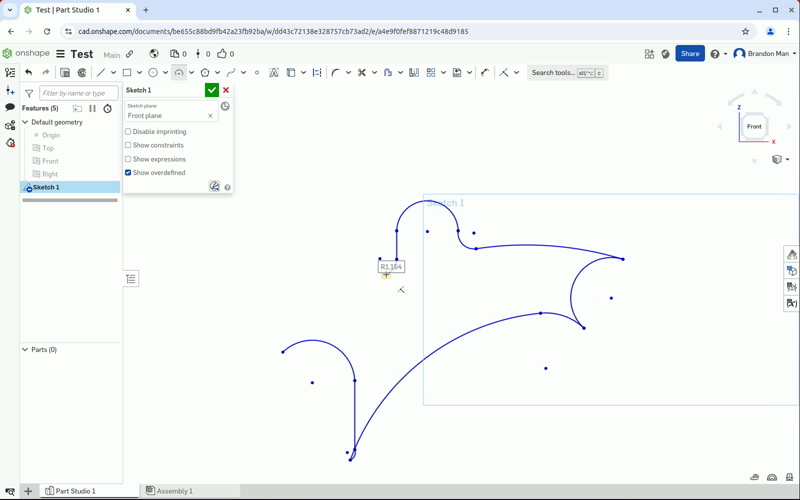
scroll(6)
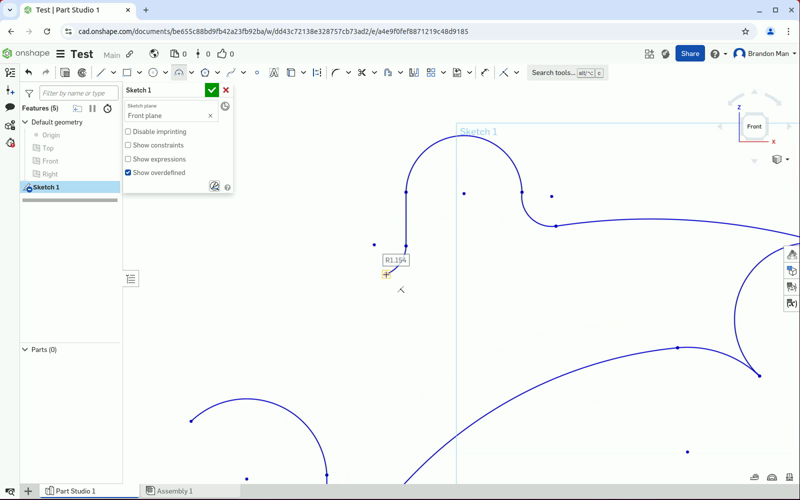
scroll(6)
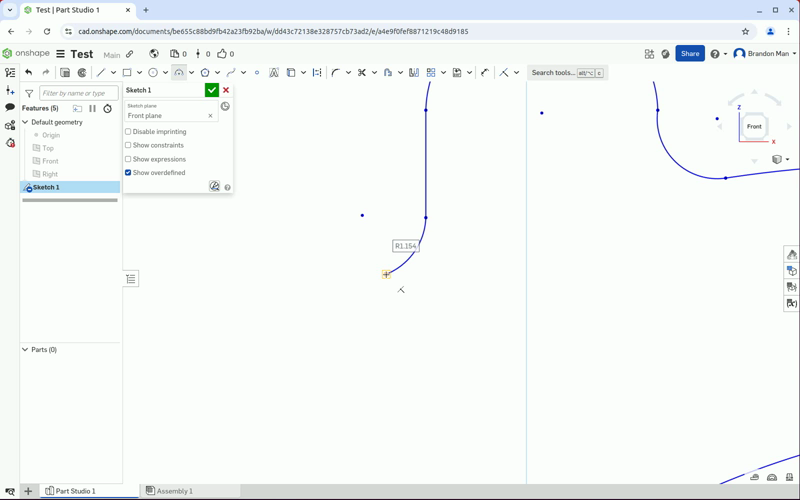
click(386, 274)
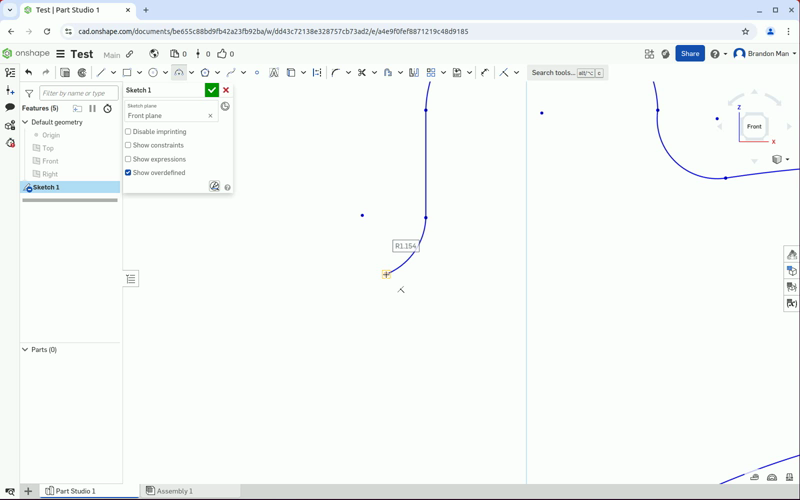
scroll(-6)
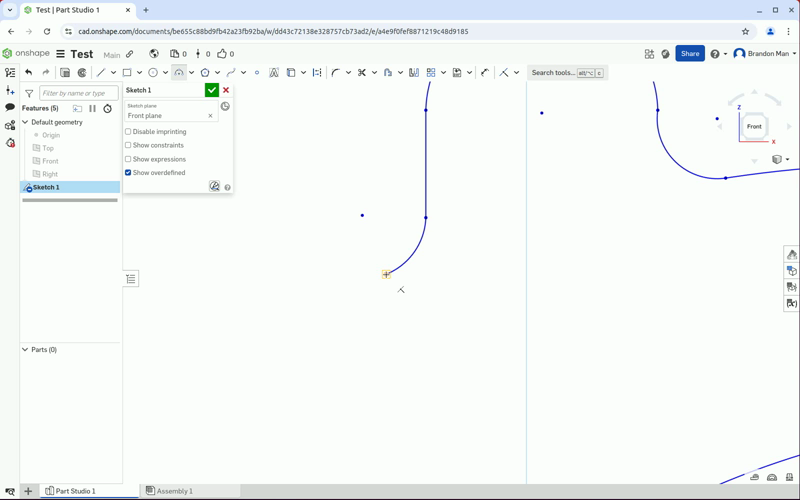
scroll(-6)
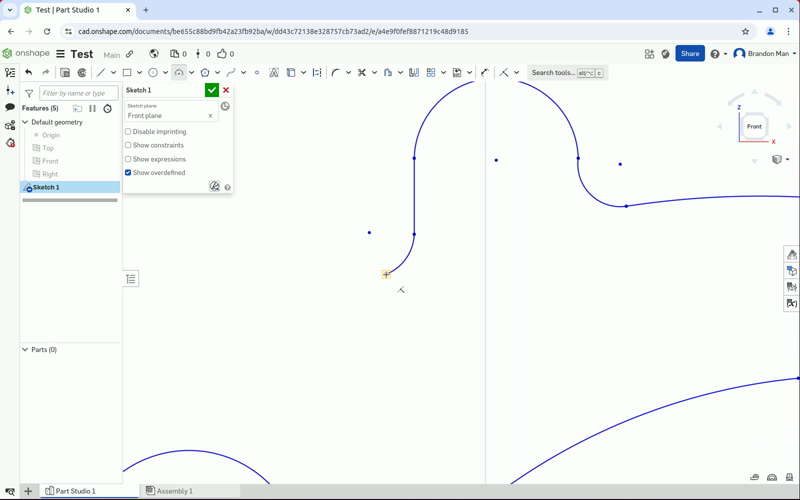
scroll(-6)
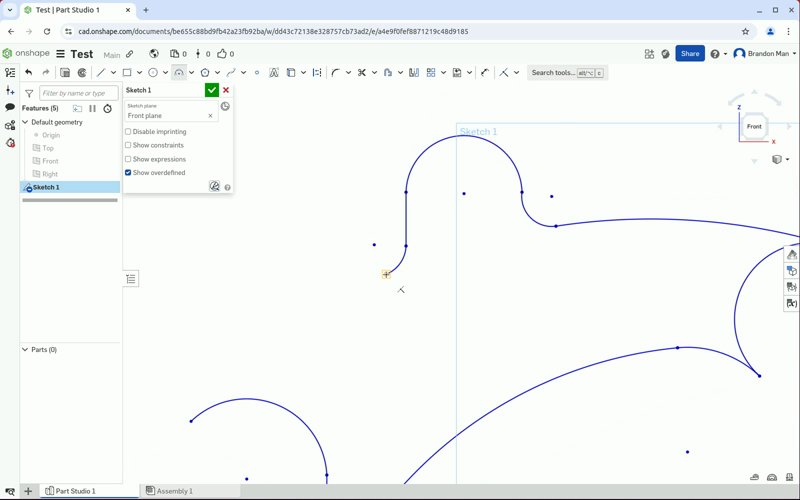
scroll(-6)
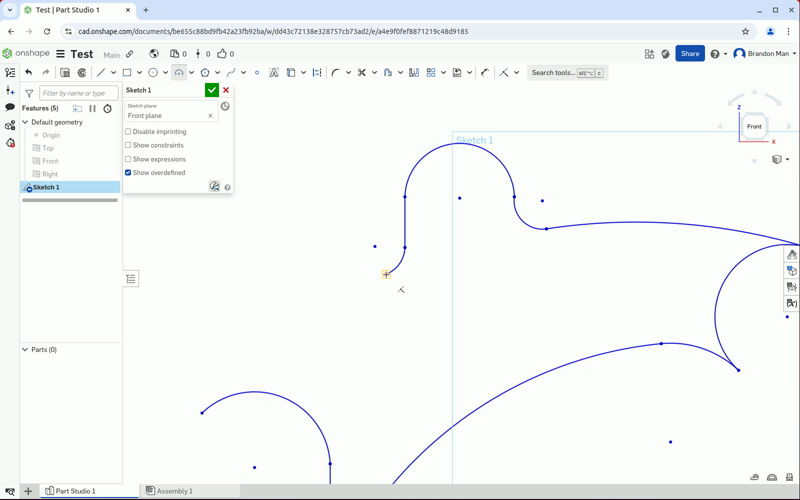
scroll(-6)
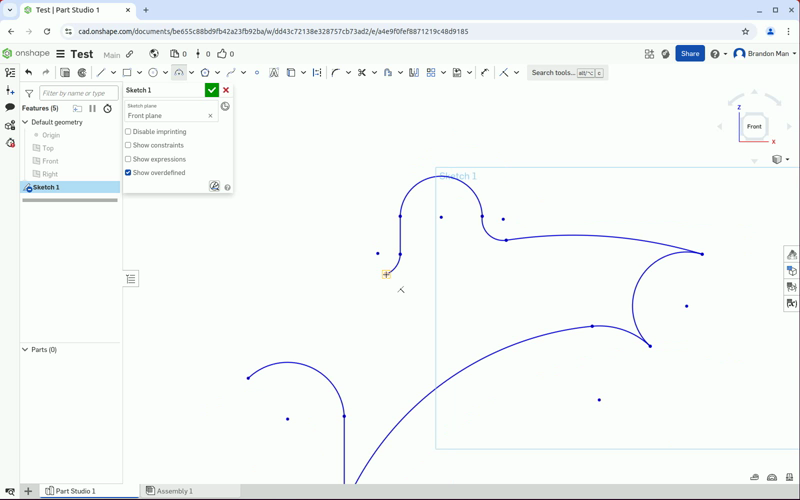
scroll(-6)
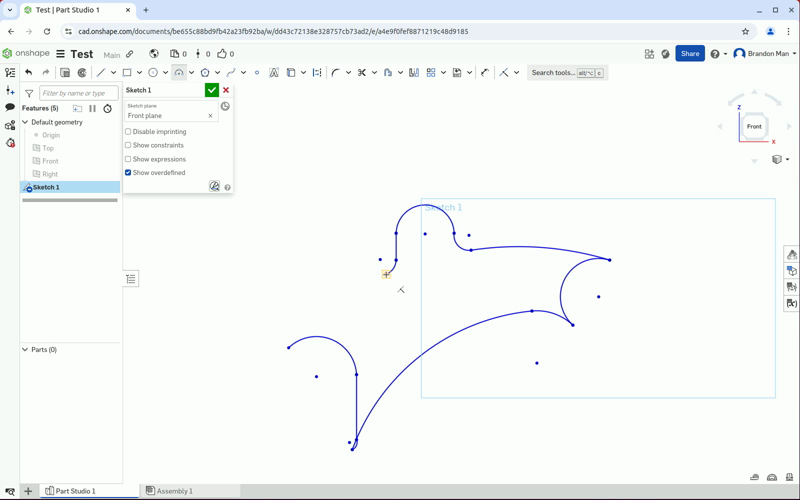
scroll(-6)
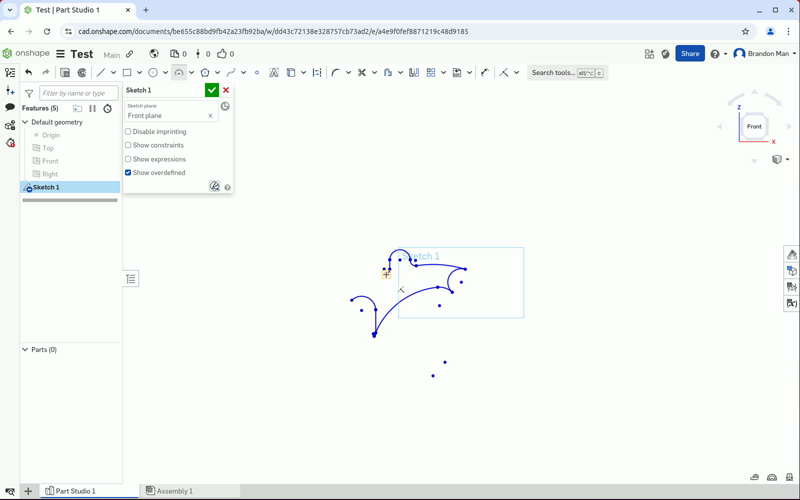
mouse_move(351, 300)
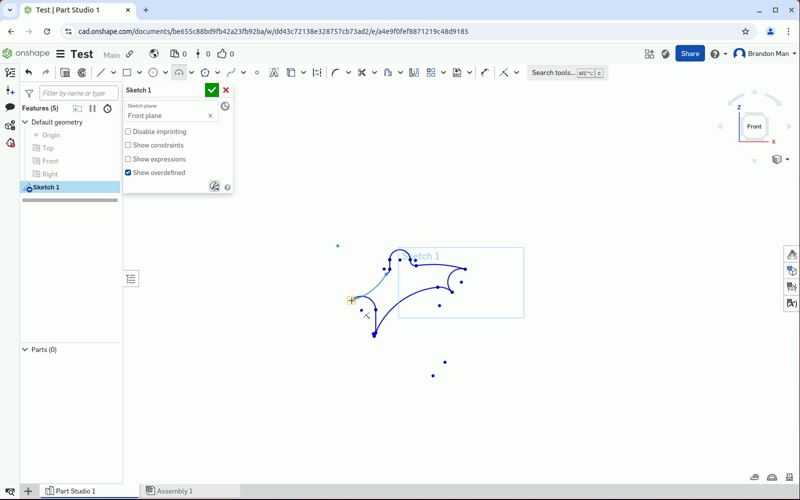
click(351, 300)
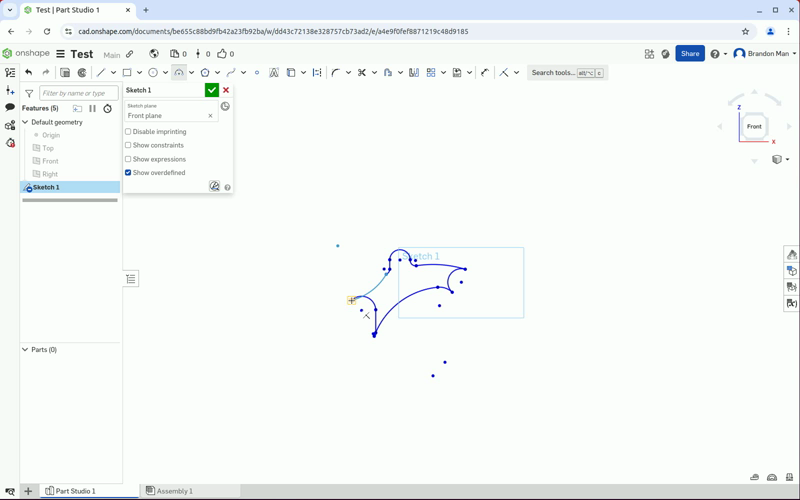
key_down(shift)
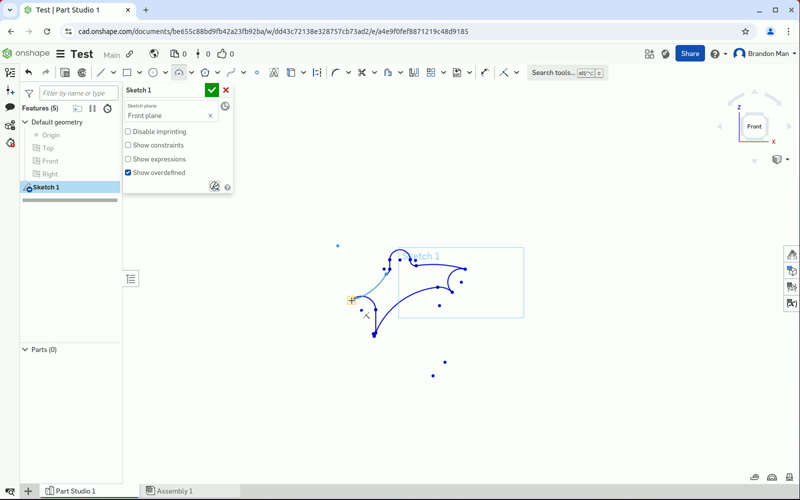
mouse_move(367, 285)
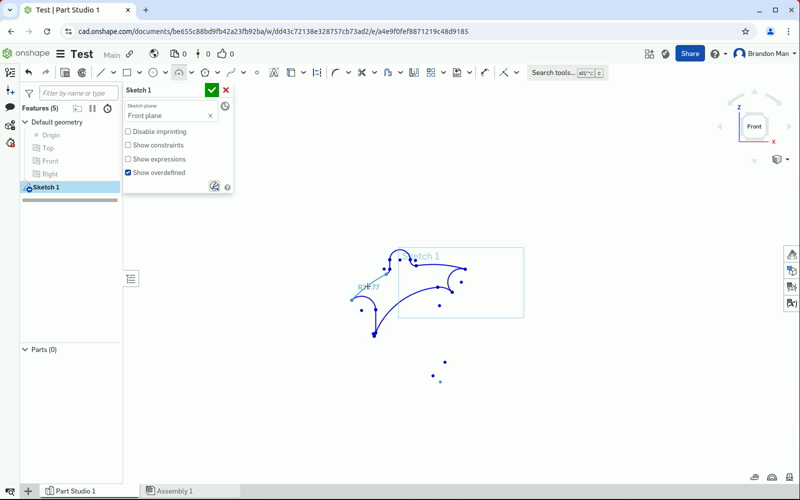
click(367, 285)
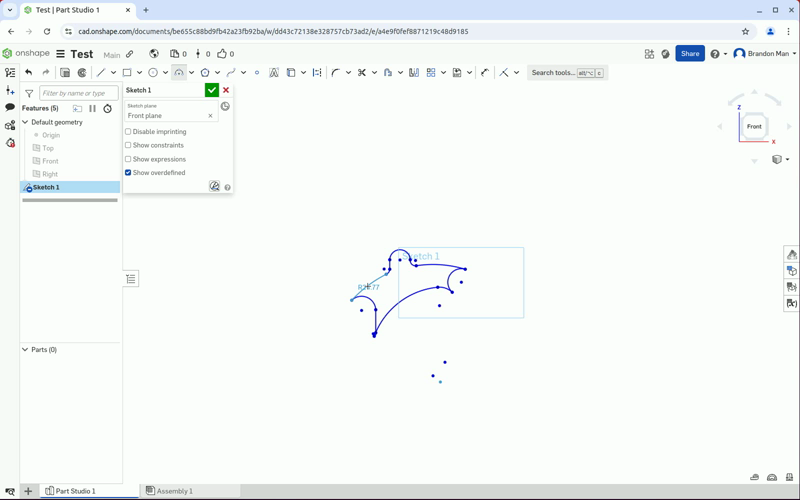
key_up(shift)
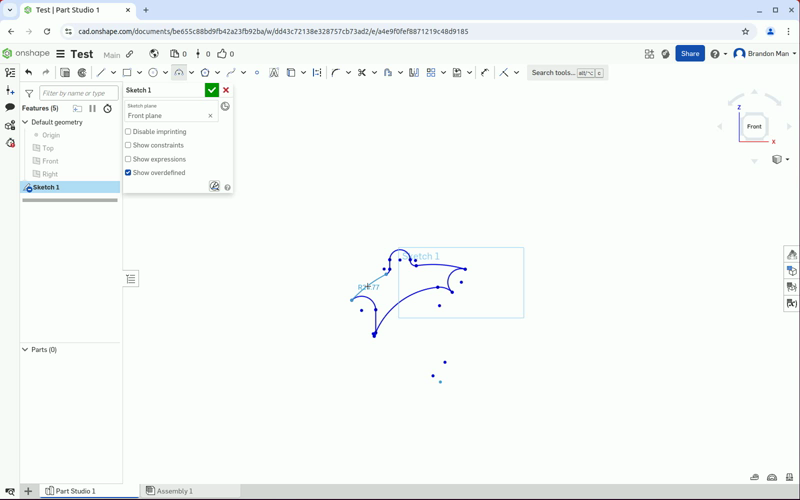
key(esc)
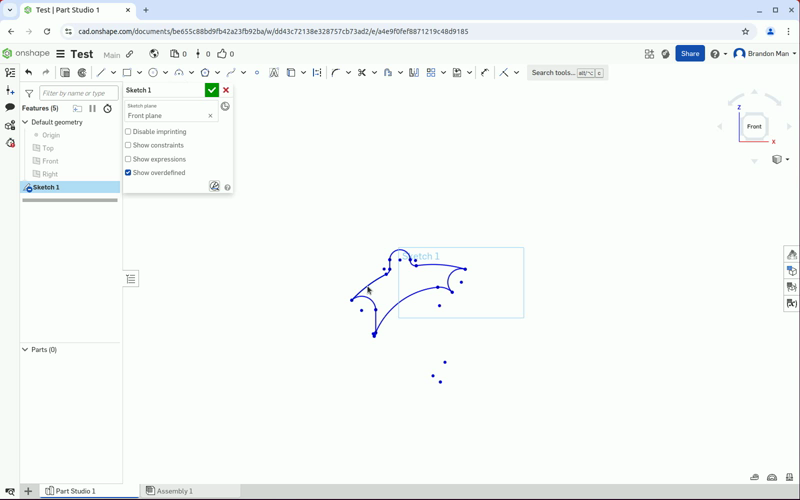
key(c)
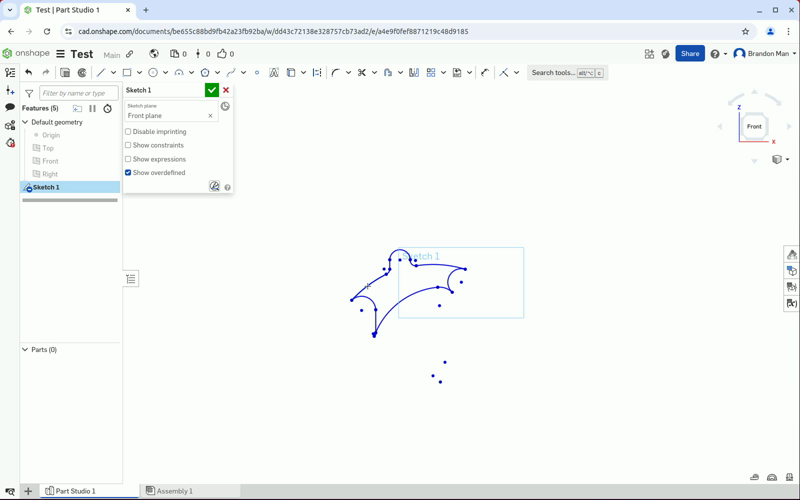
key_down(shift)
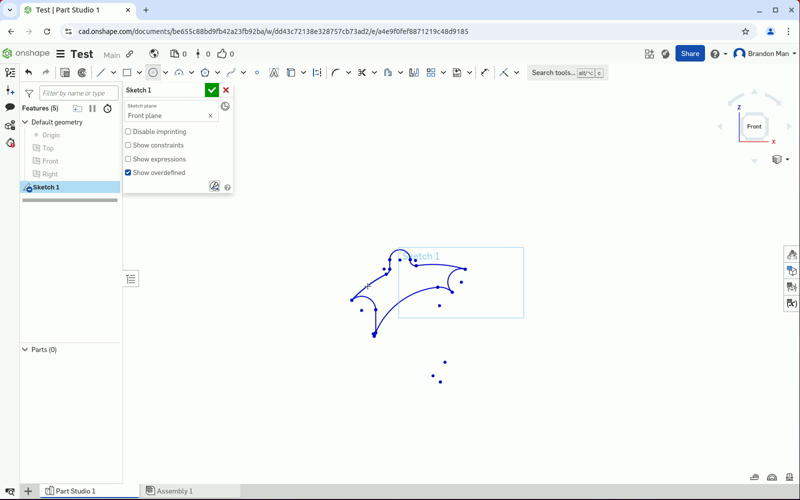
mouse_move(399, 259)
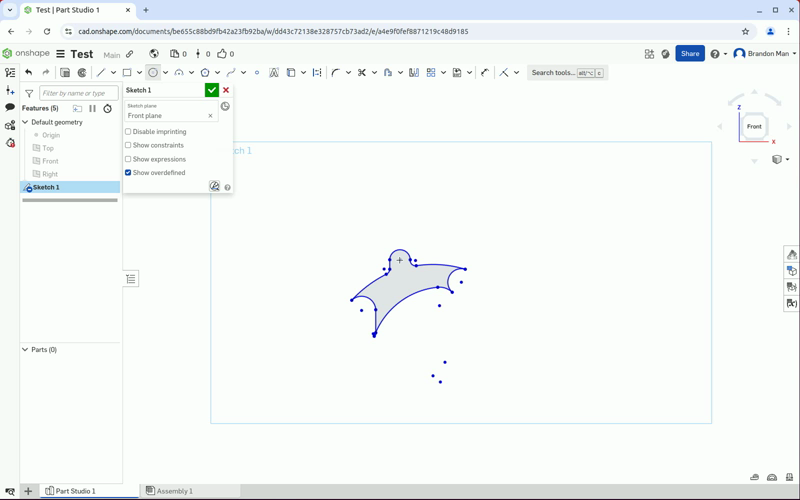
scroll(6)
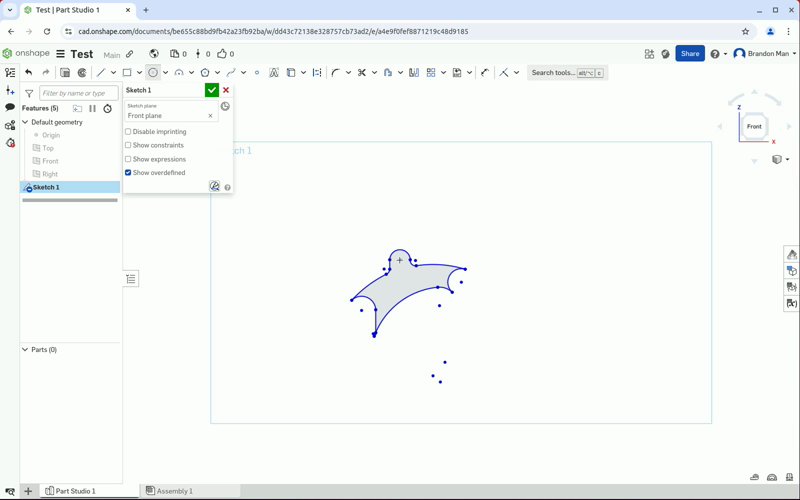
scroll(6)
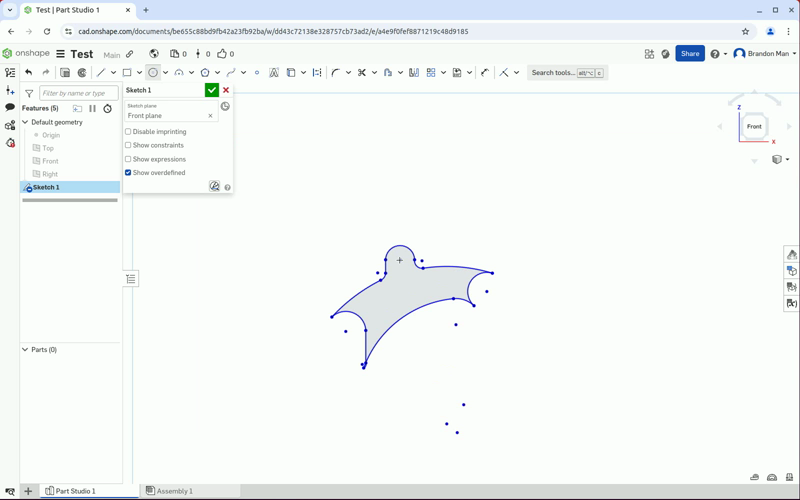
scroll(6)
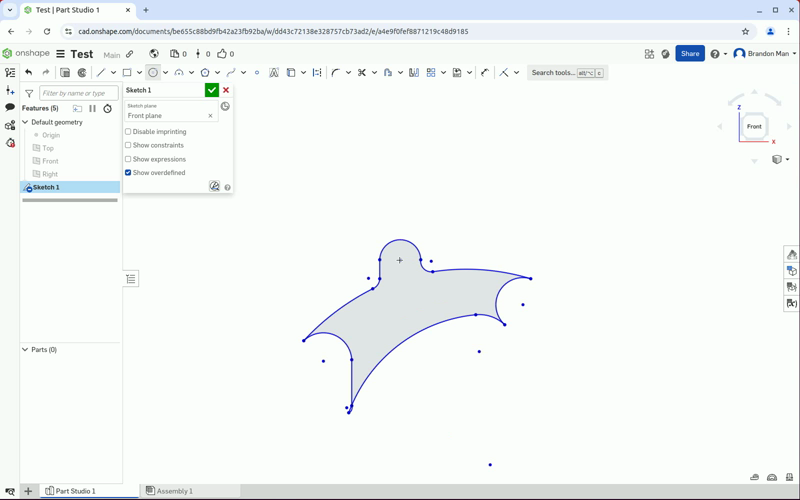
scroll(6)
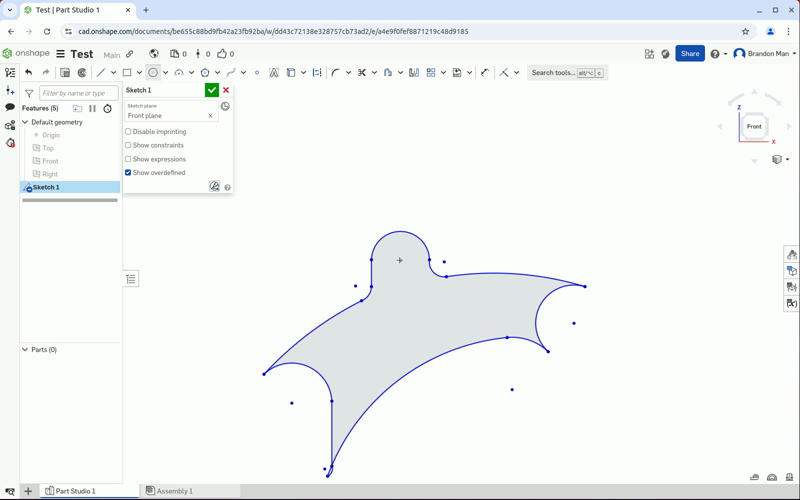
scroll(6)
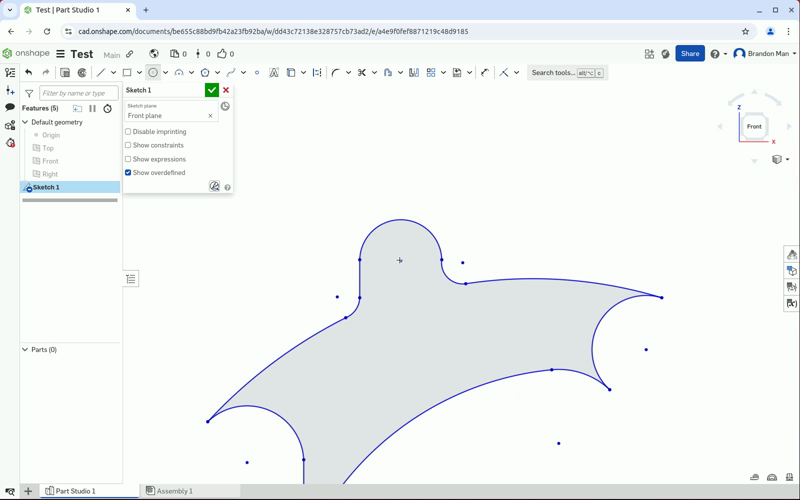
scroll(6)
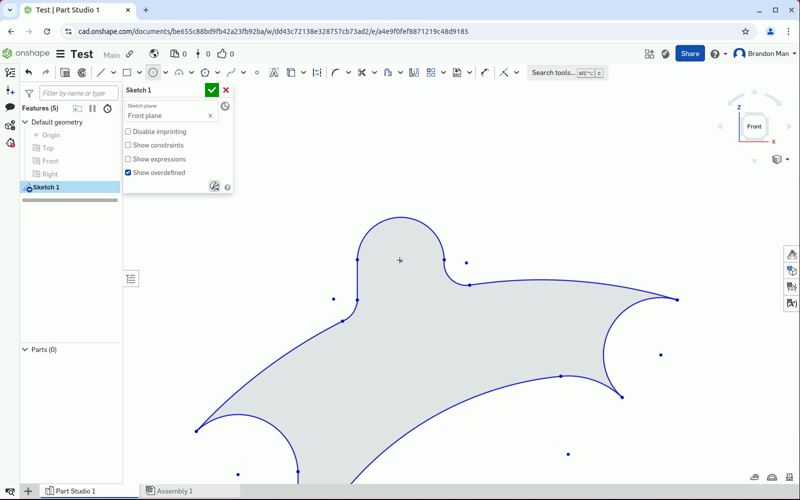
scroll(6)
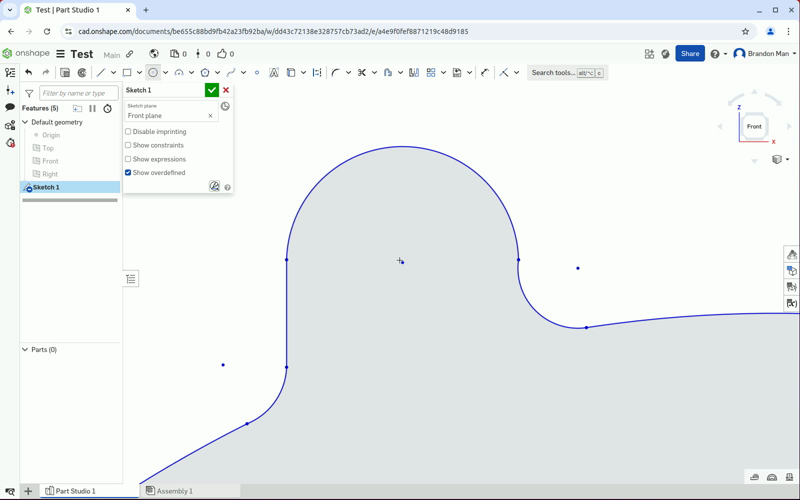
click(399, 259)
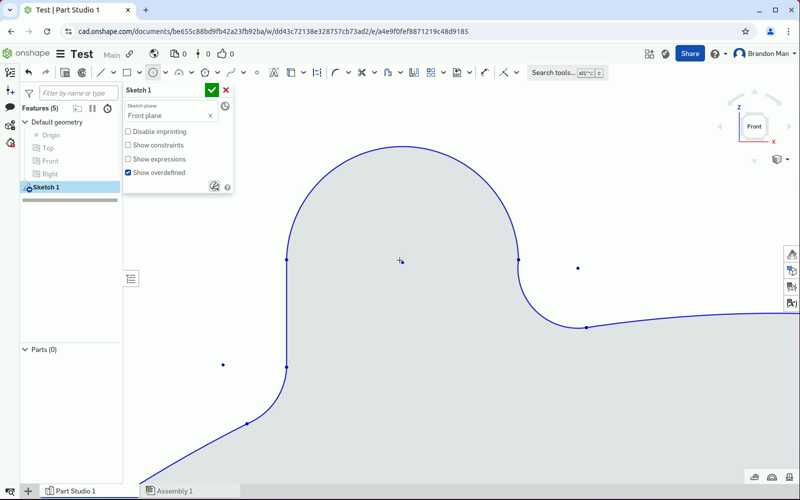
scroll(-6)
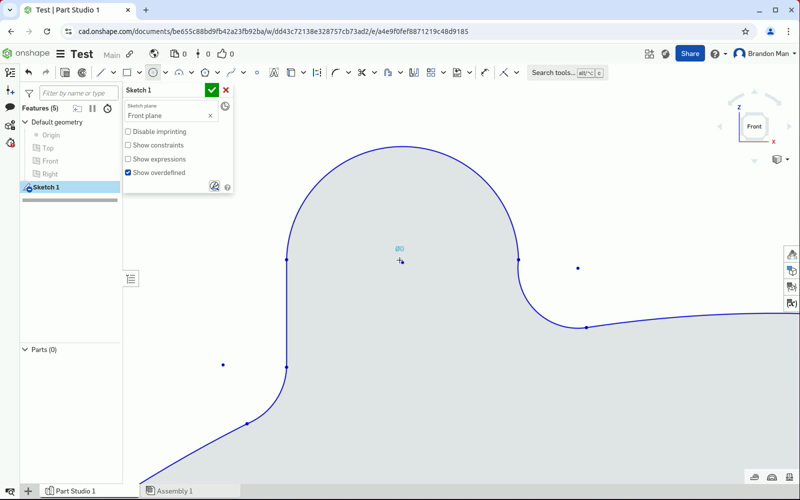
scroll(-6)
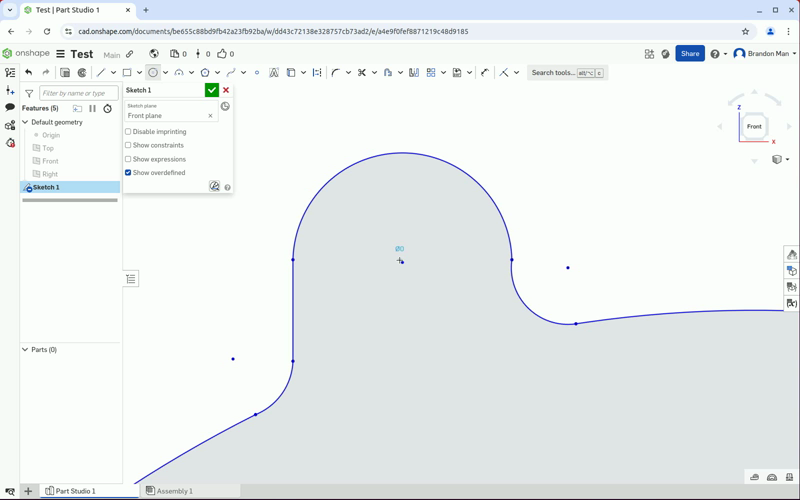
scroll(-6)
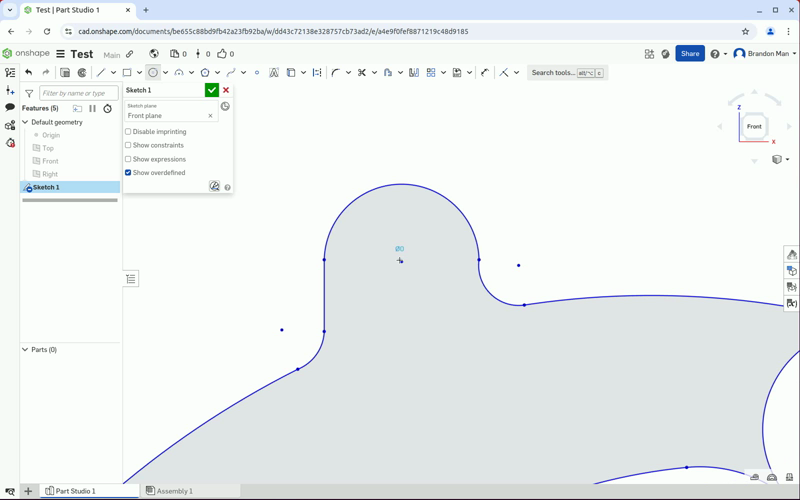
scroll(-6)
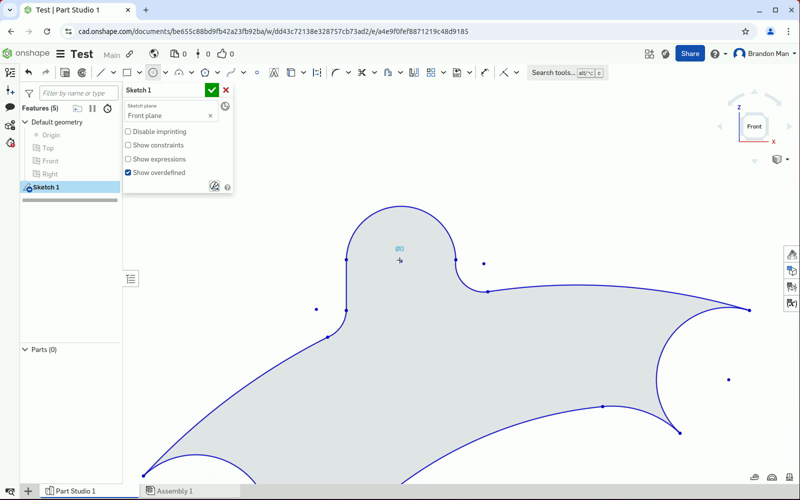
scroll(-6)
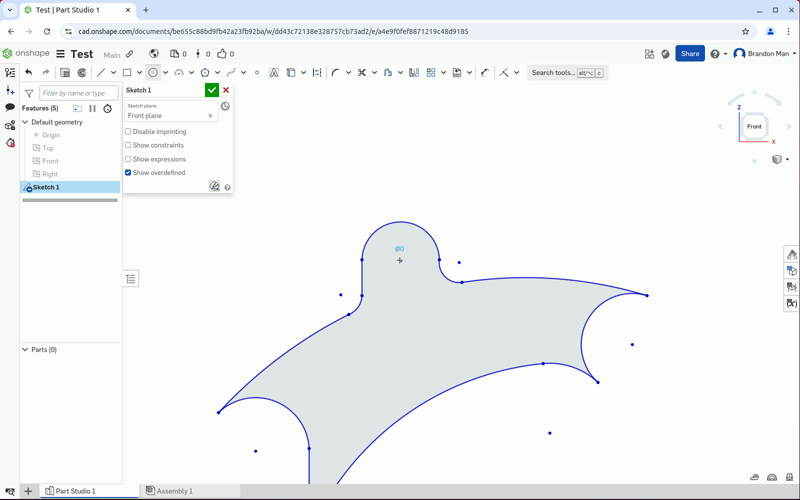
scroll(-6)
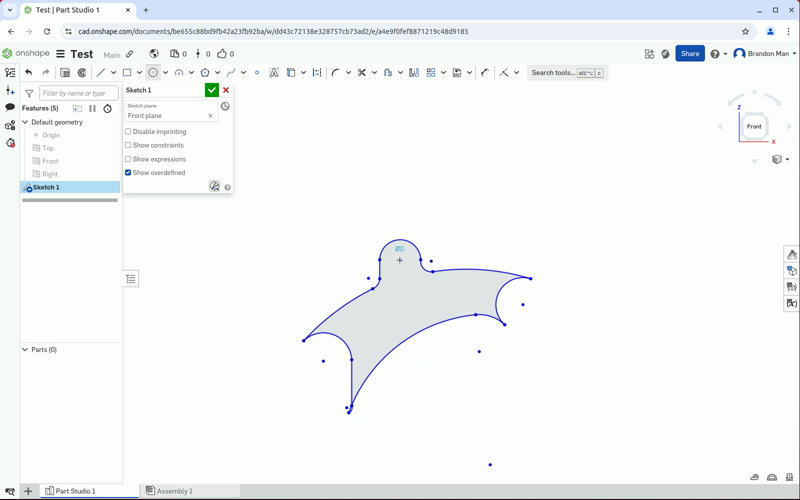
scroll(-6)
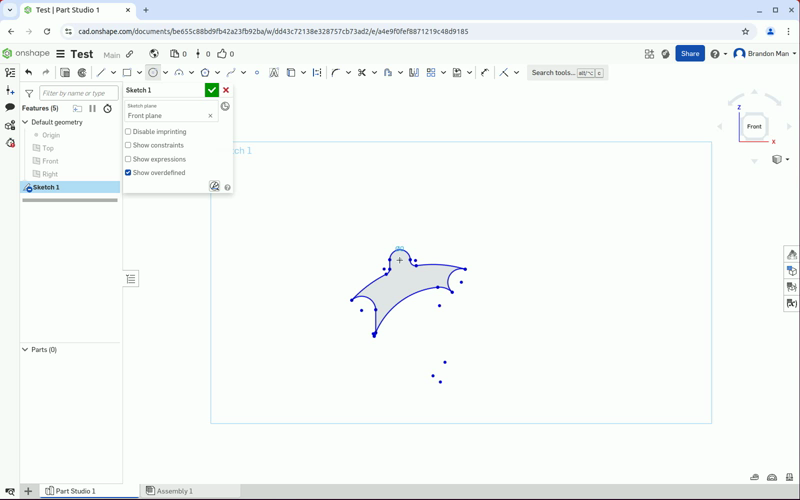
key_up(shift)
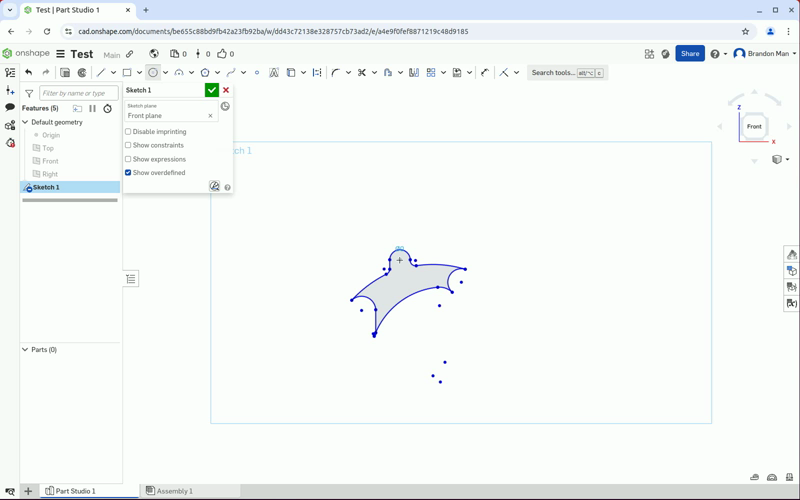
mouse_move(404, 259)
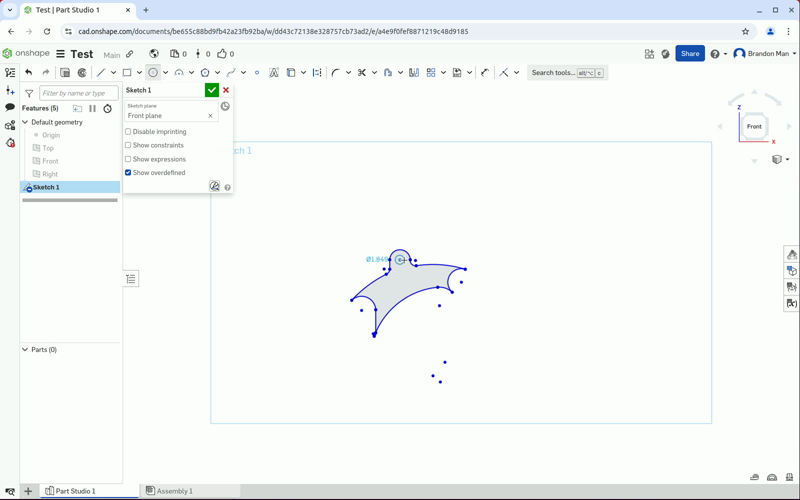
scroll(6)
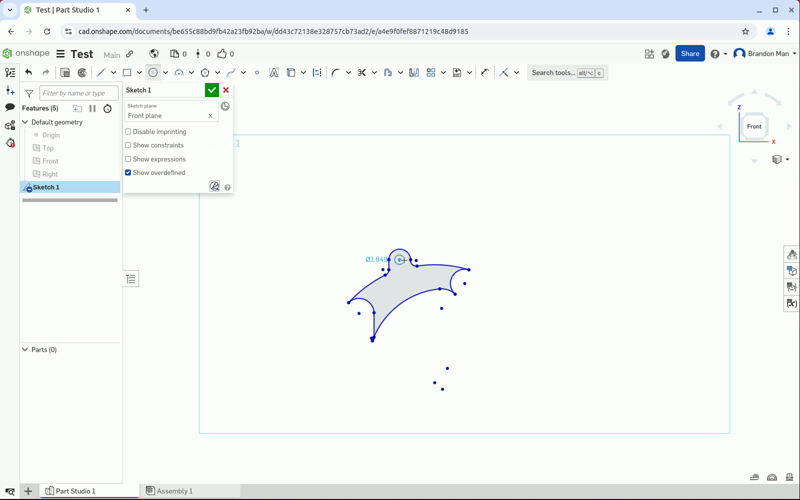
scroll(6)
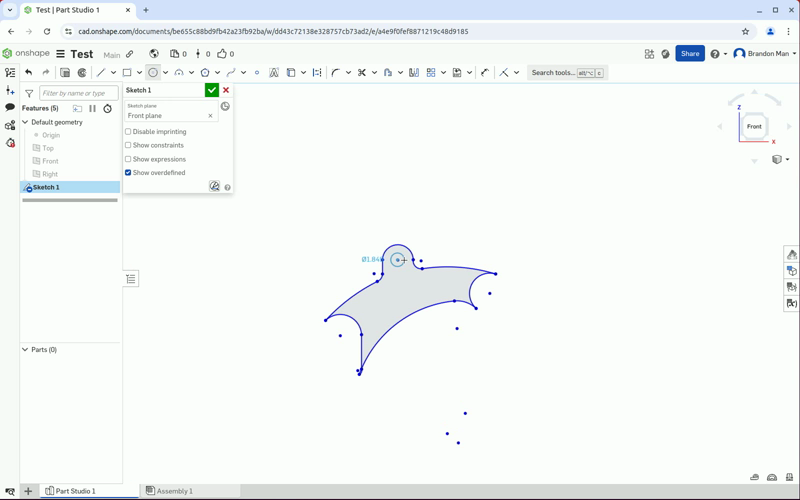
scroll(6)
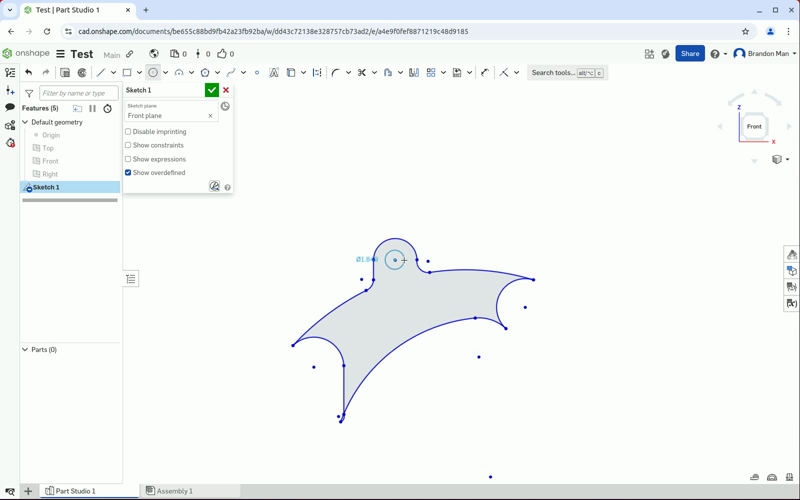
scroll(6)
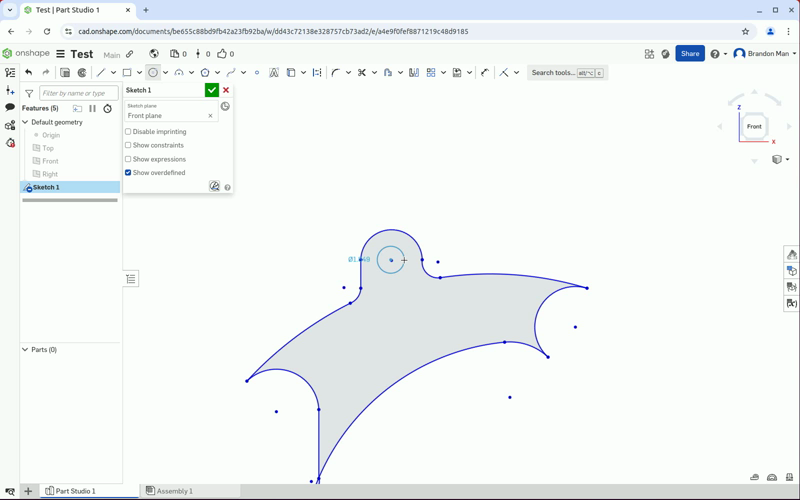
scroll(6)
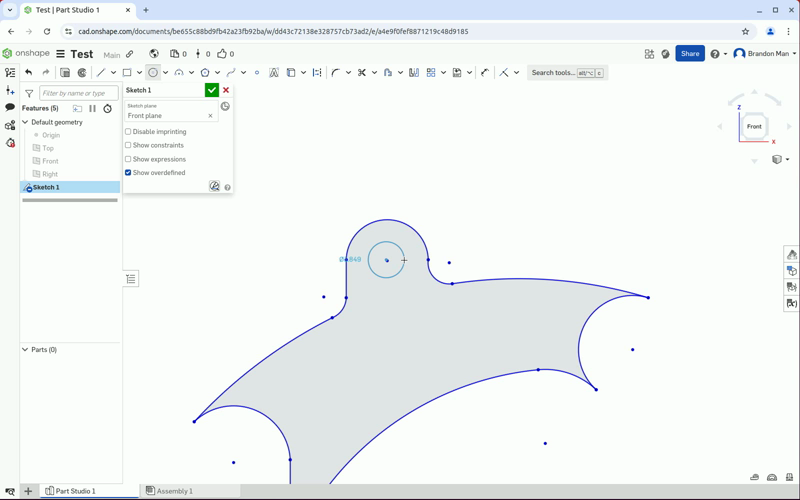
scroll(6)
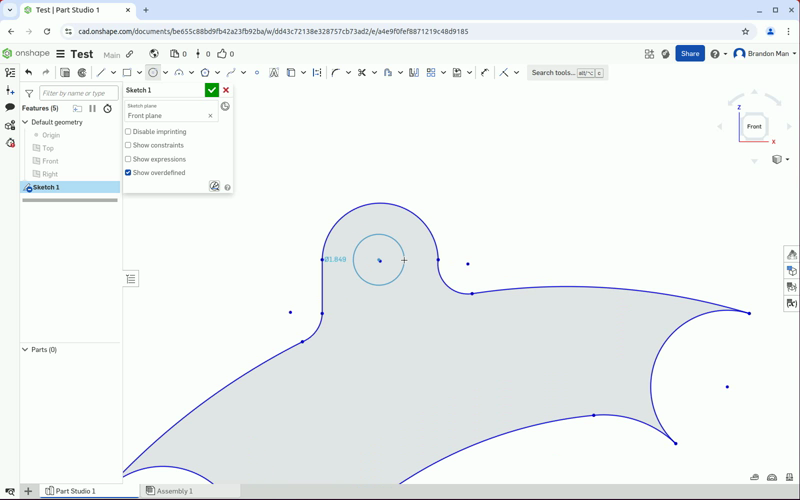
scroll(6)
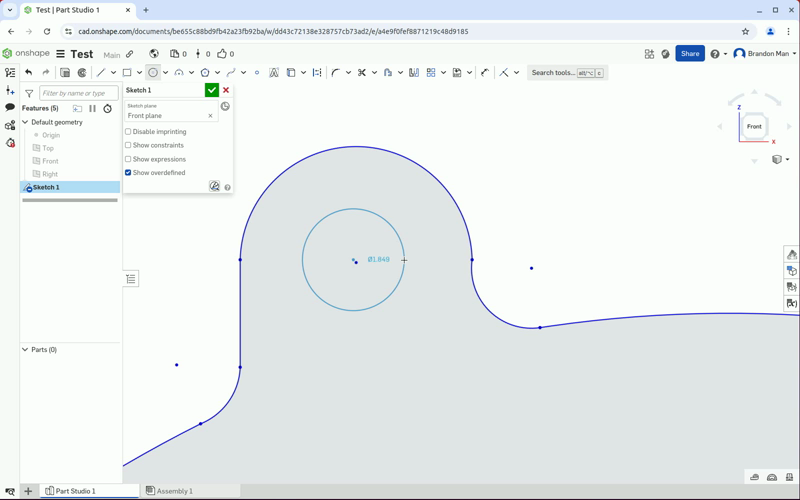
click(404, 259)
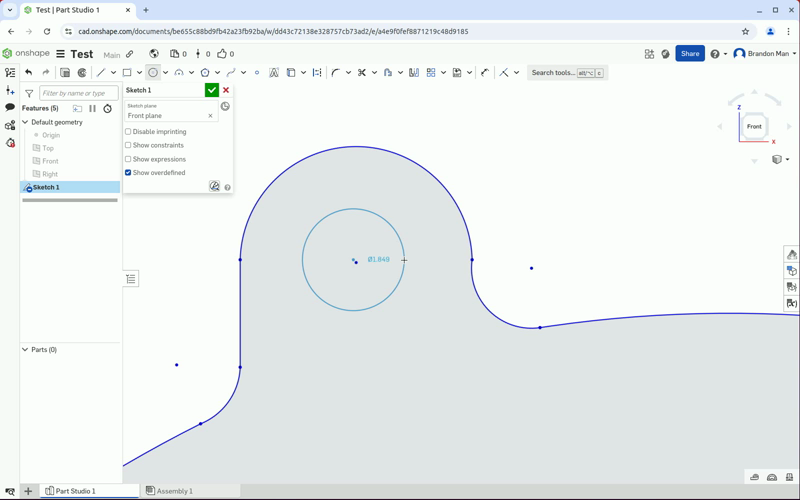
scroll(-6)
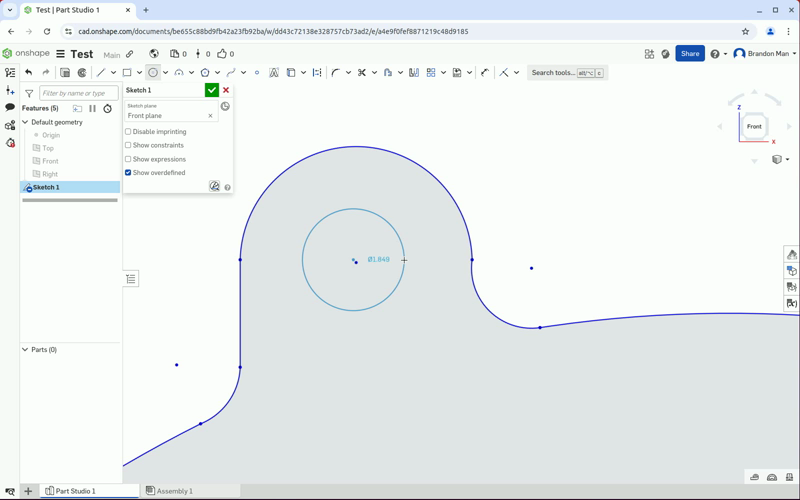
scroll(-6)
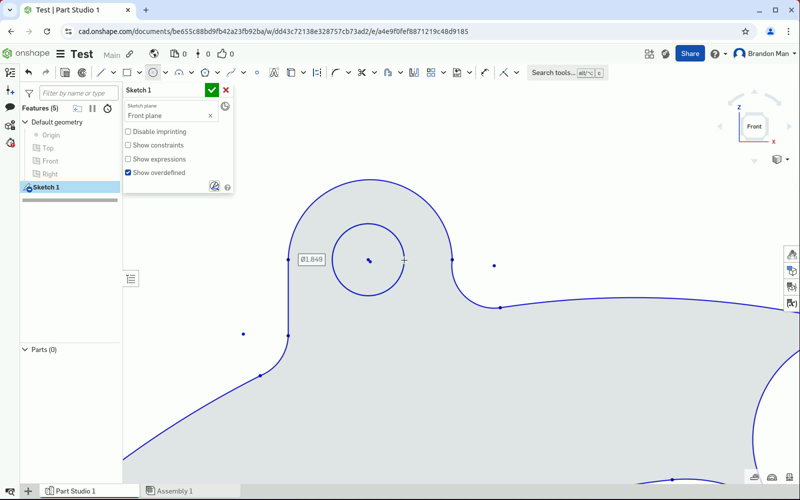
scroll(-6)
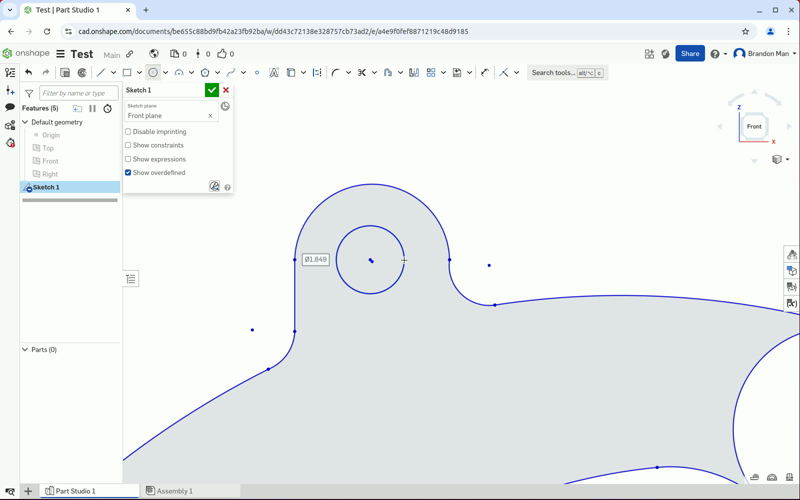
scroll(-6)
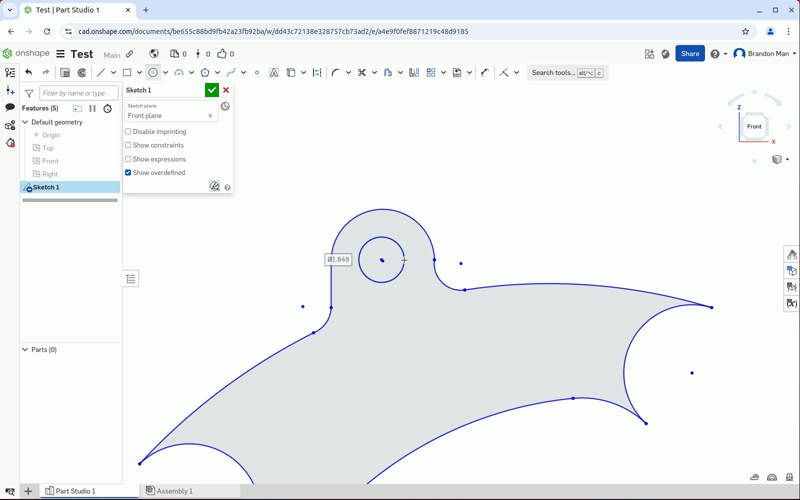
scroll(-6)
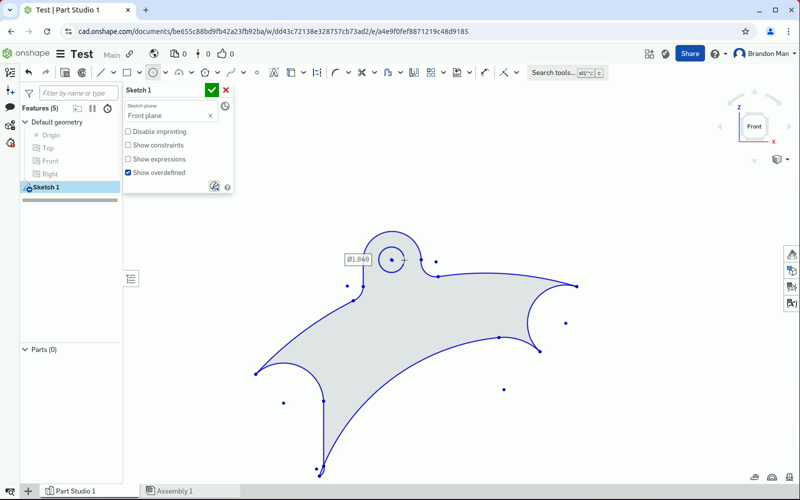
scroll(-6)
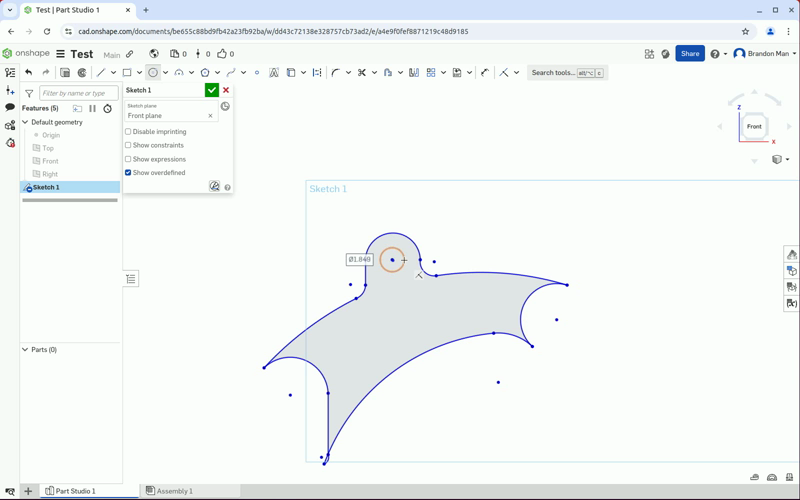
scroll(-6)
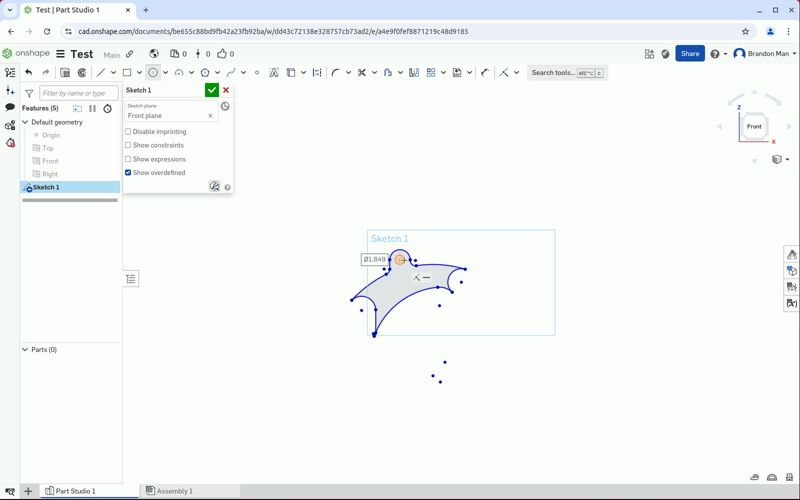
key(esc)
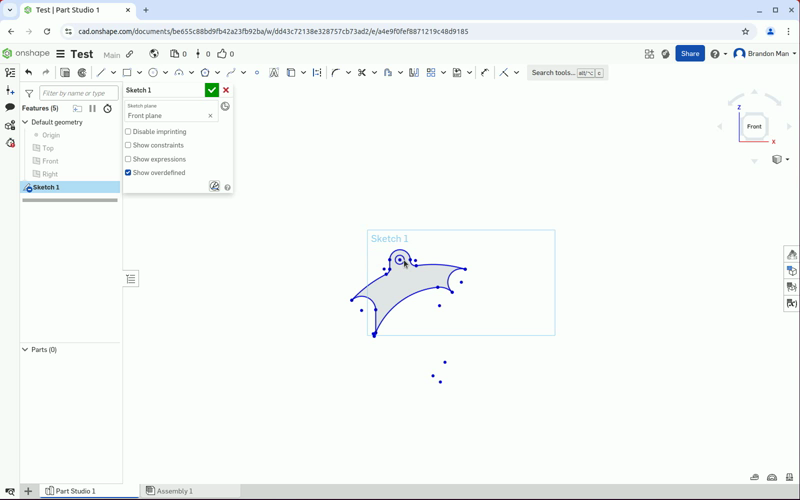
mouse_move(395, 278)
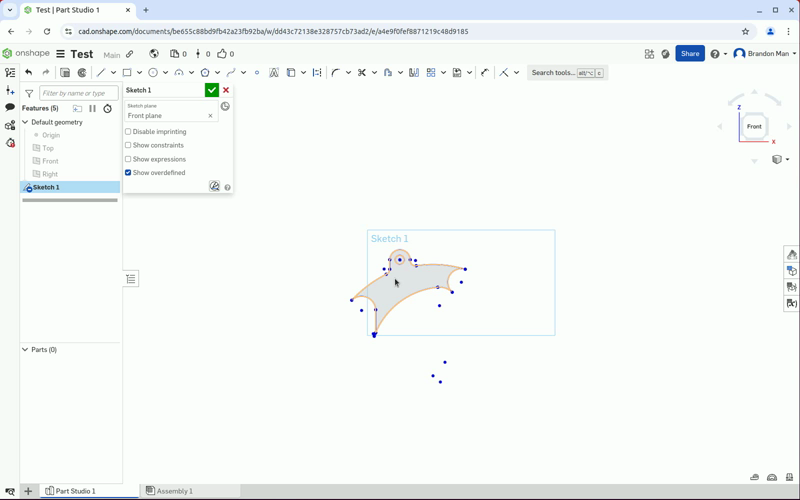
click(395, 278)
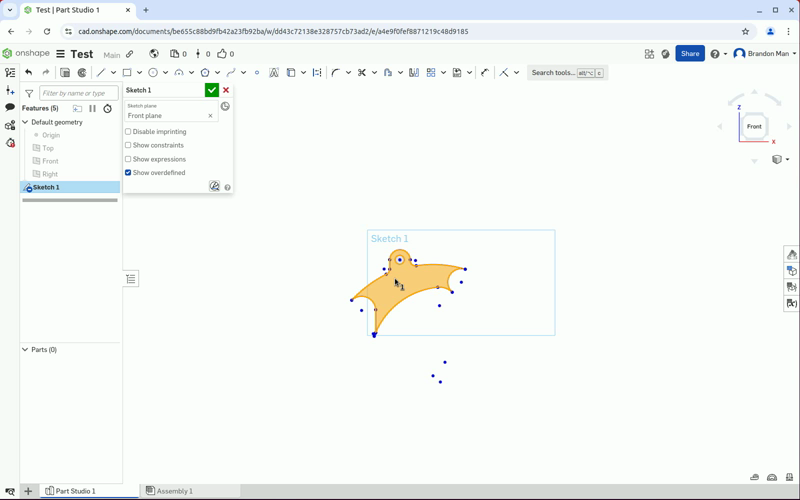
mouse_move(73, 352)
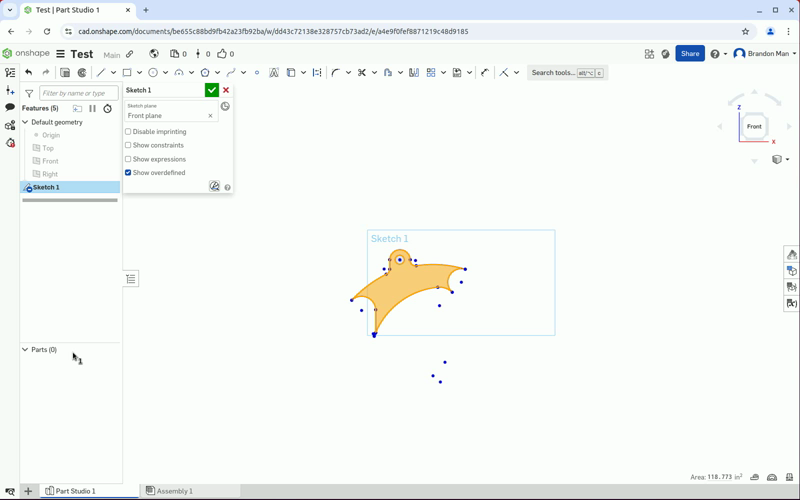
key(shift+y)
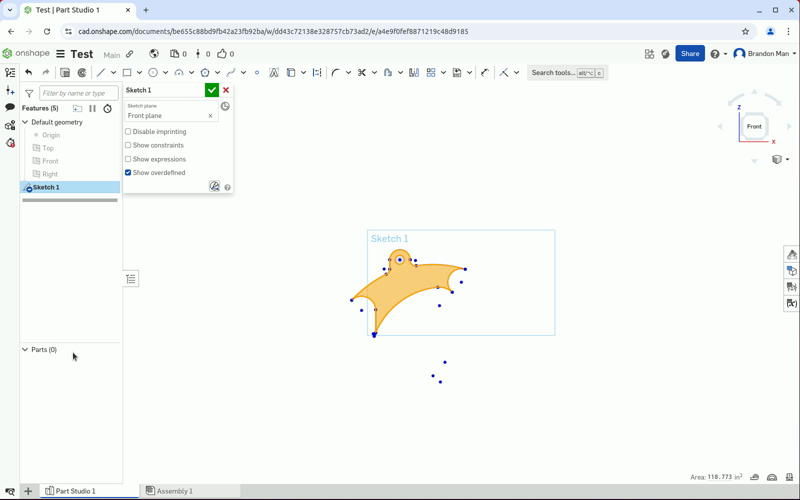
key(shift+e)
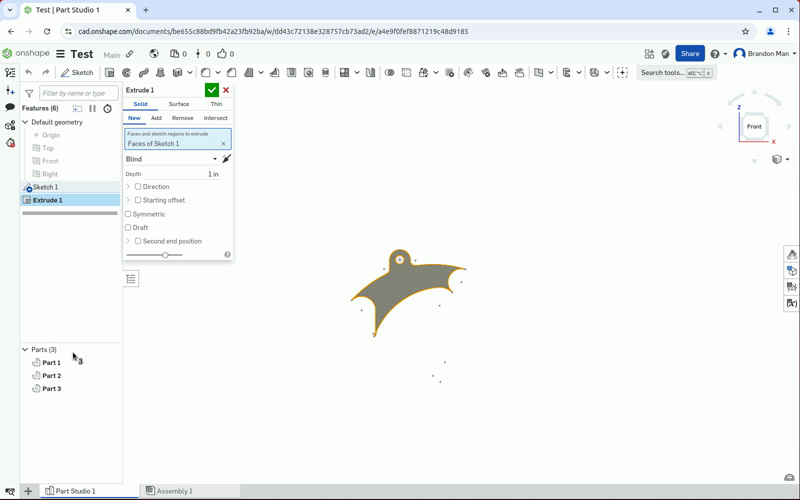
mouse_move(143, 106)
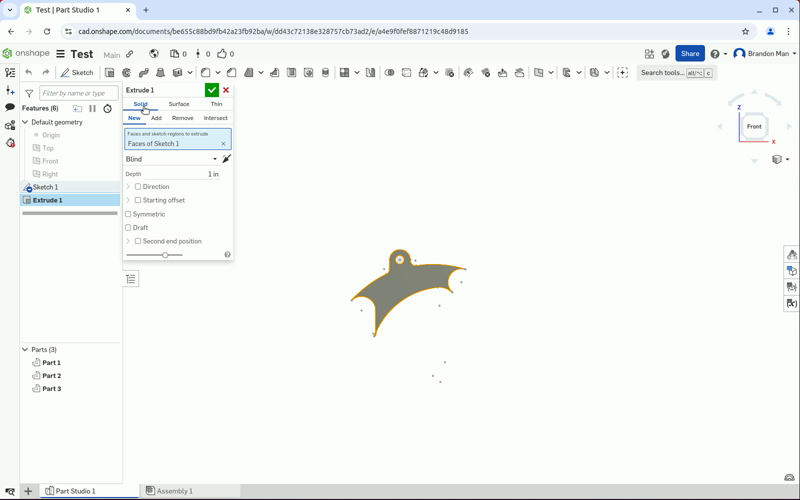
click(143, 106)
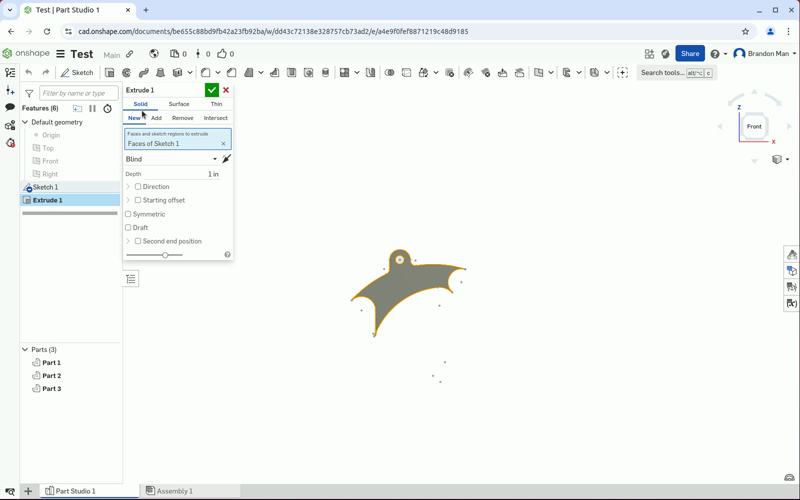
mouse_move(137, 120)
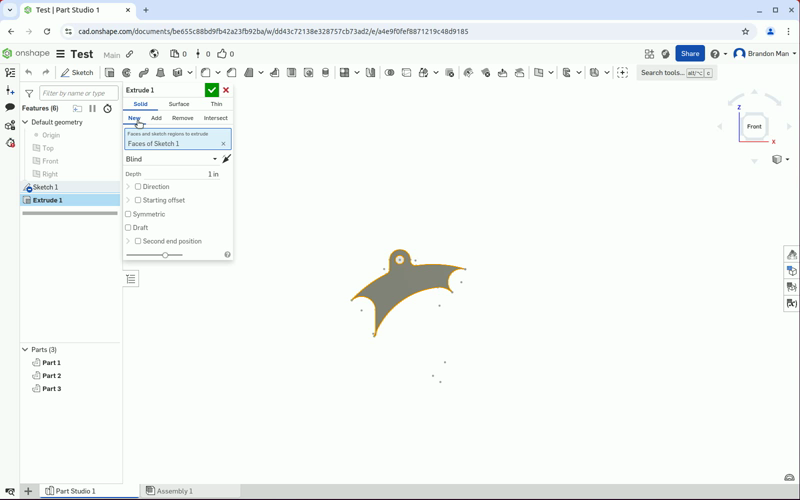
click(137, 120)
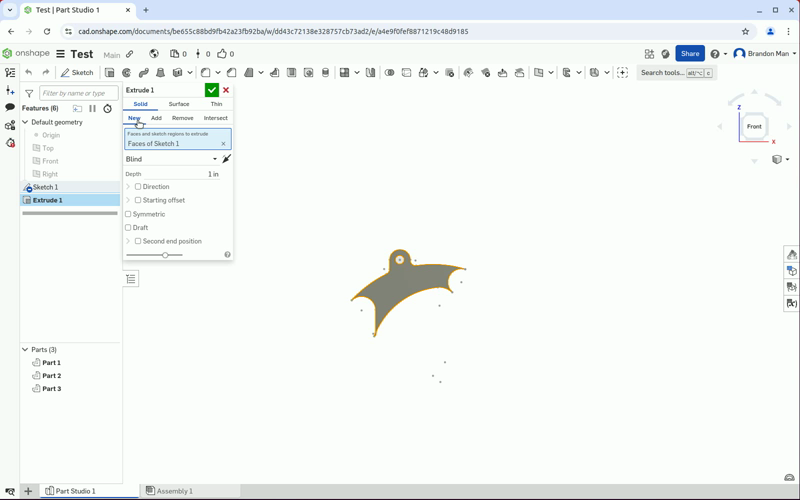
key(tab, 4)
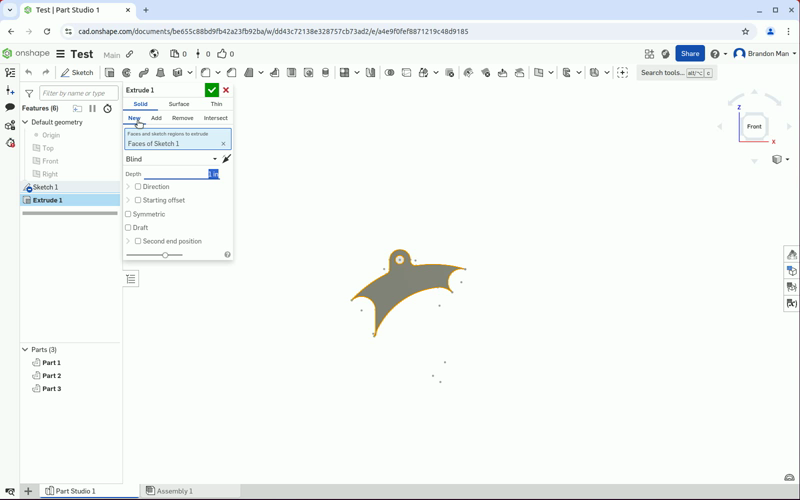
text(1.444)
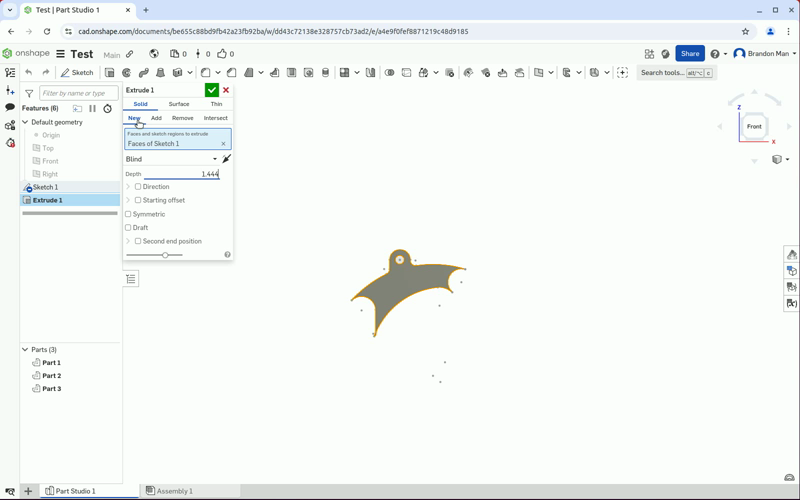
key(enter)
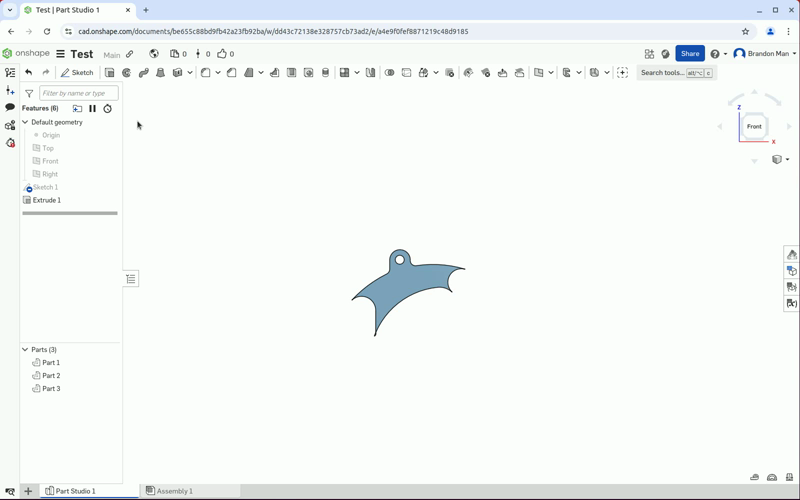
key(shift+h)
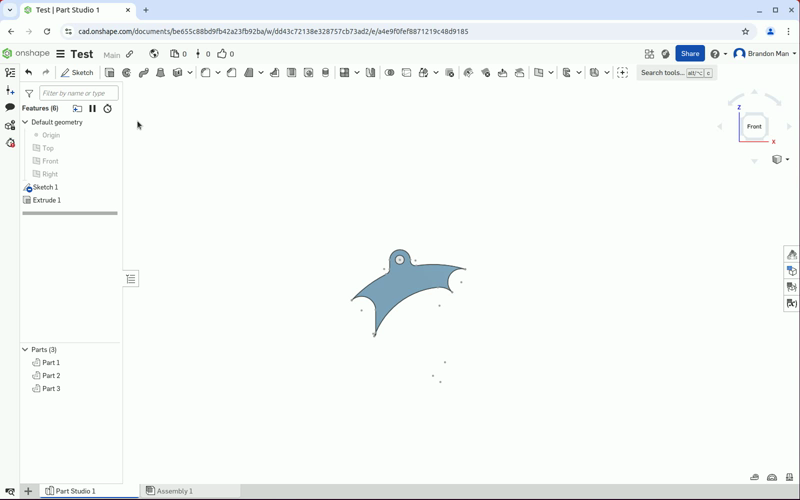
key(shift+h)
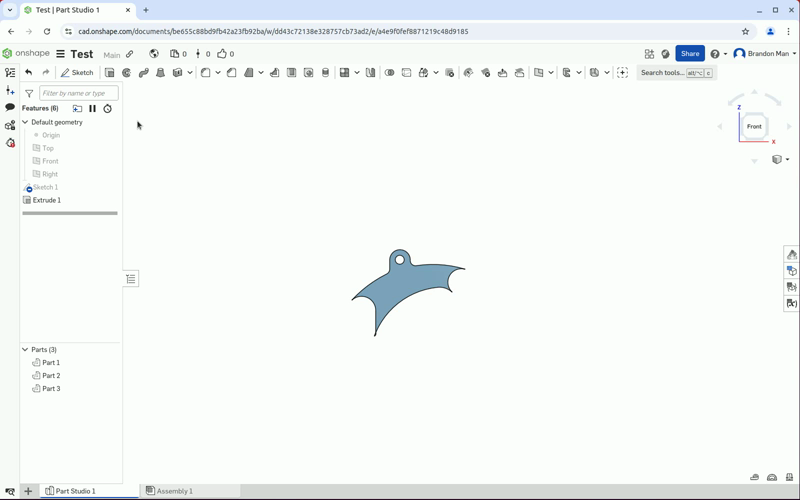
mouse_move(73, 189)
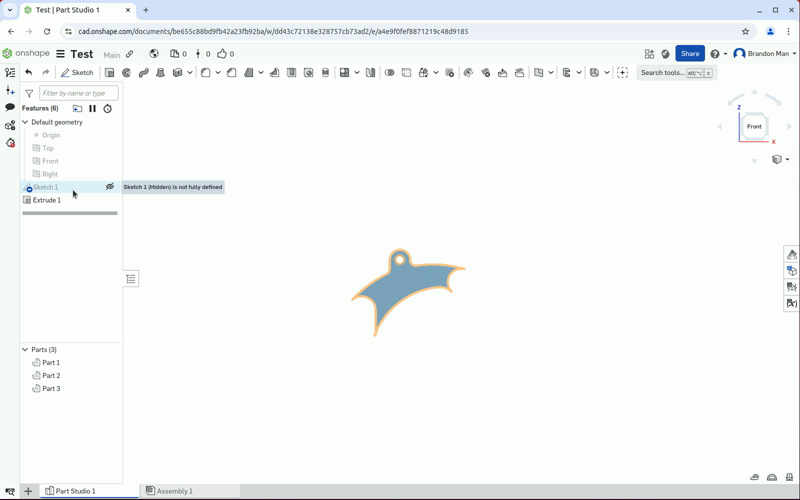
click(73, 189)
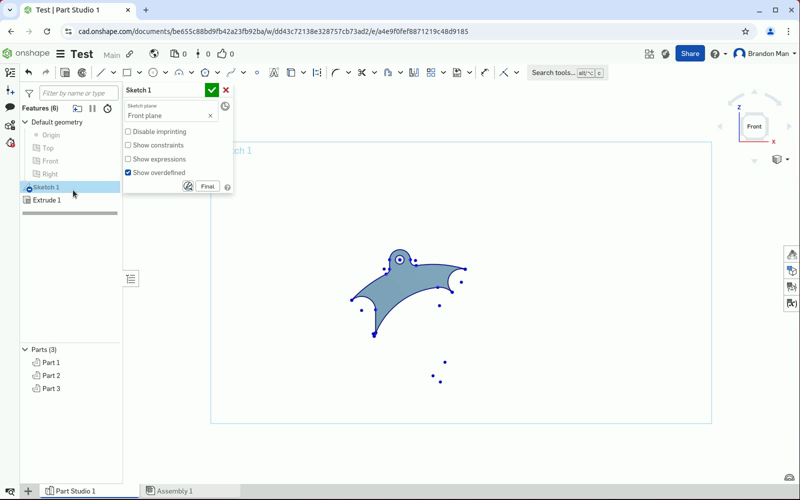
mouse_move(229, 92)
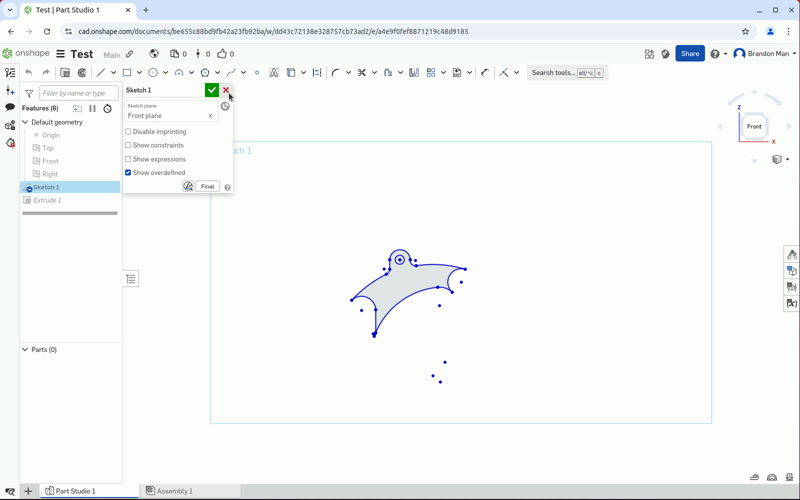
click(229, 92)
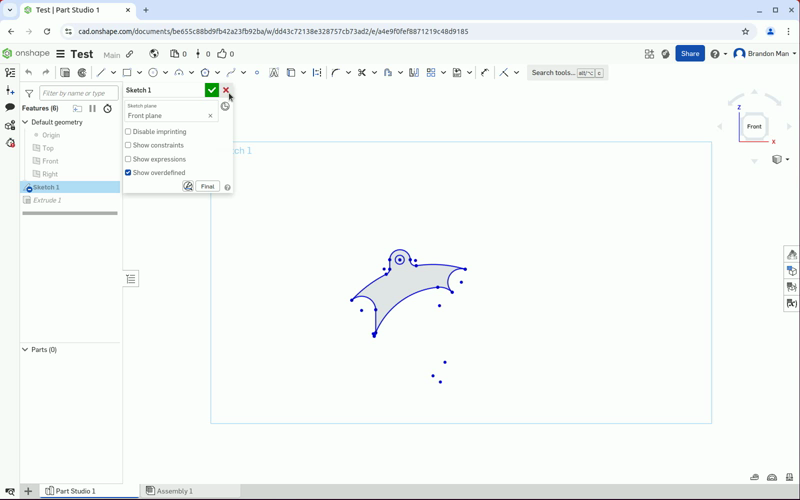
key(shift+s)
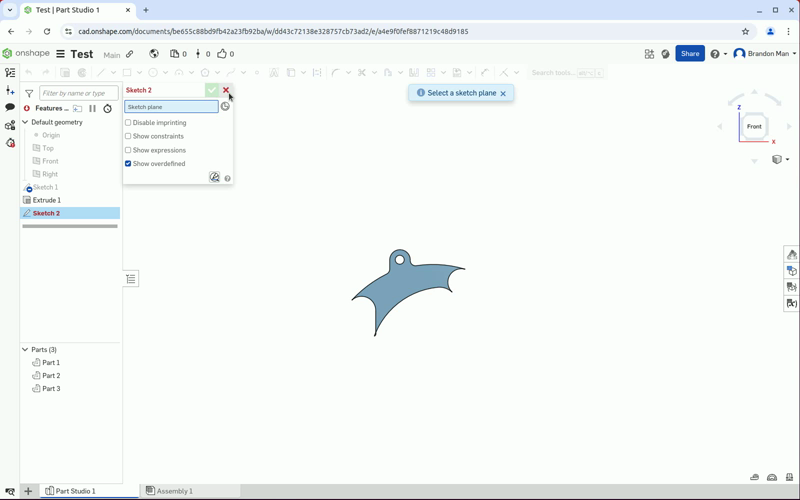
mouse_move(73, 163)
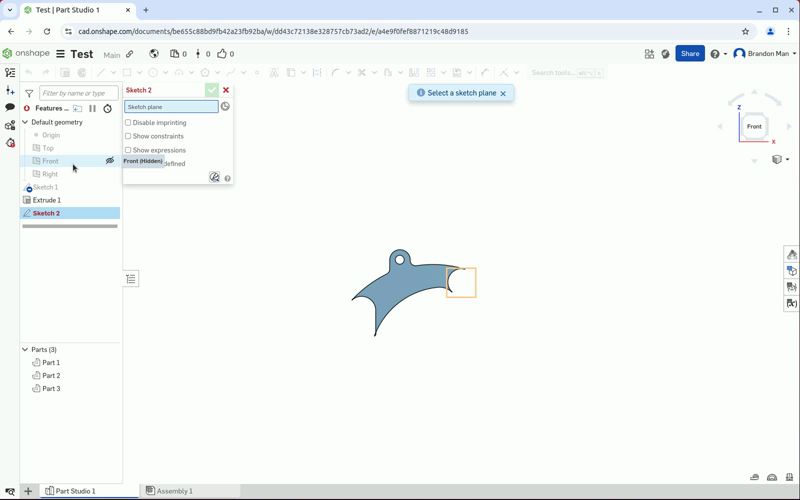
click(73, 163)
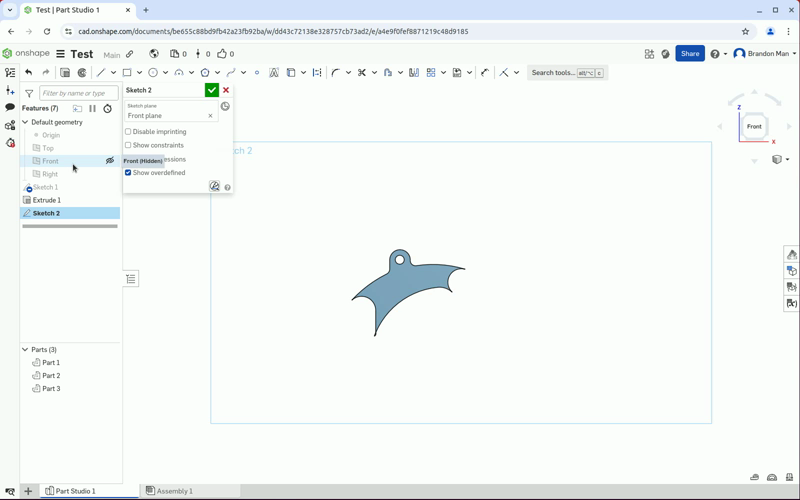
mouse_move(73, 352)
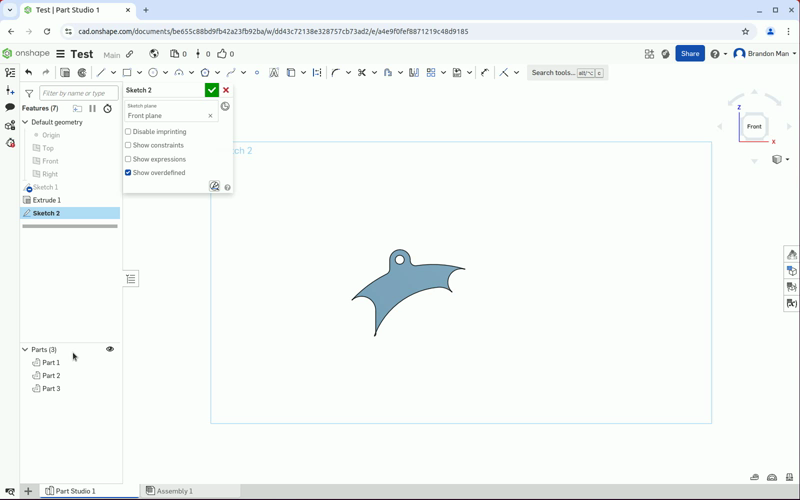
key(y)
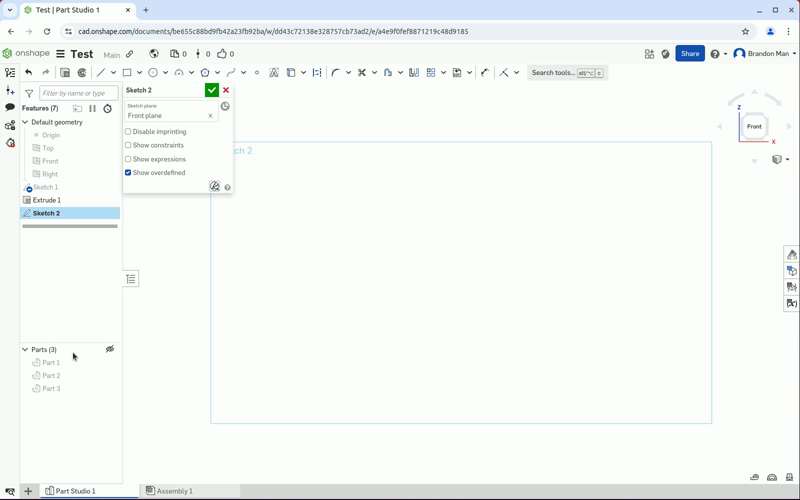
key(a)
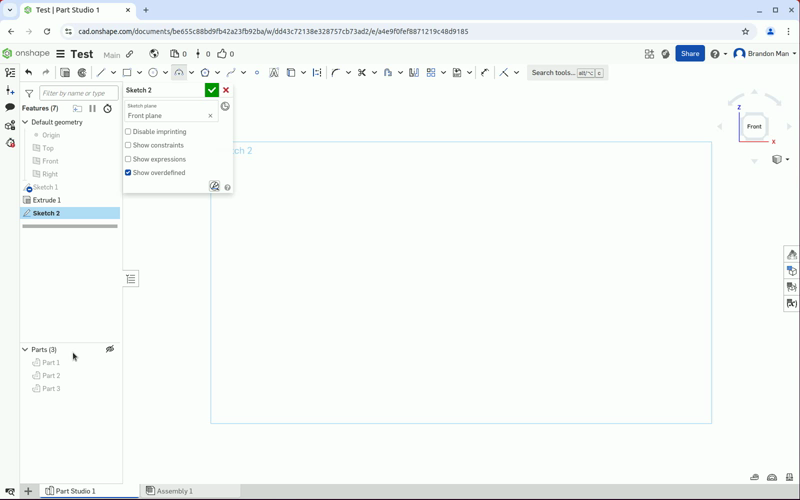
key_down(shift)
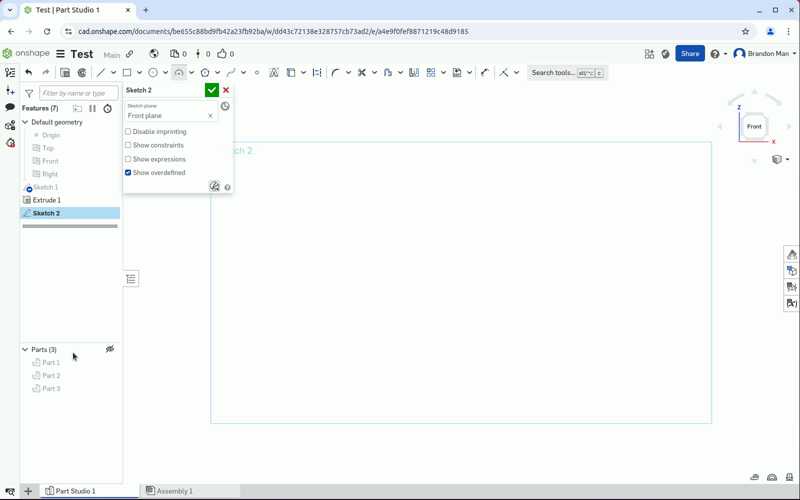
mouse_move(348, 332)
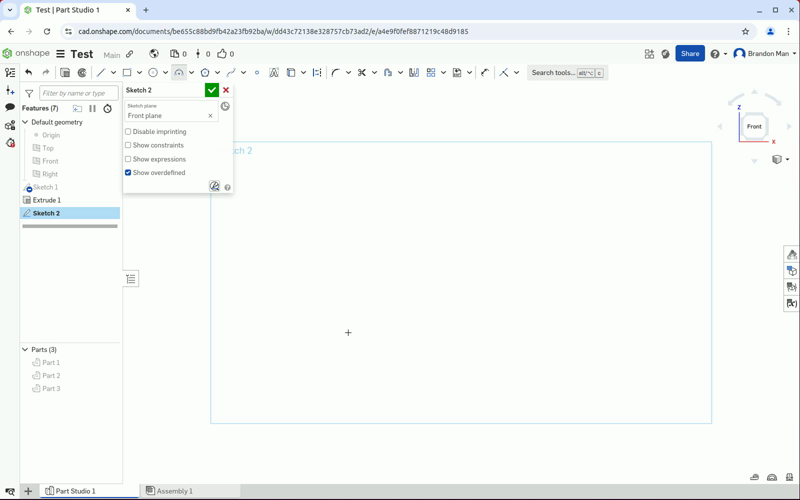
click(348, 332)
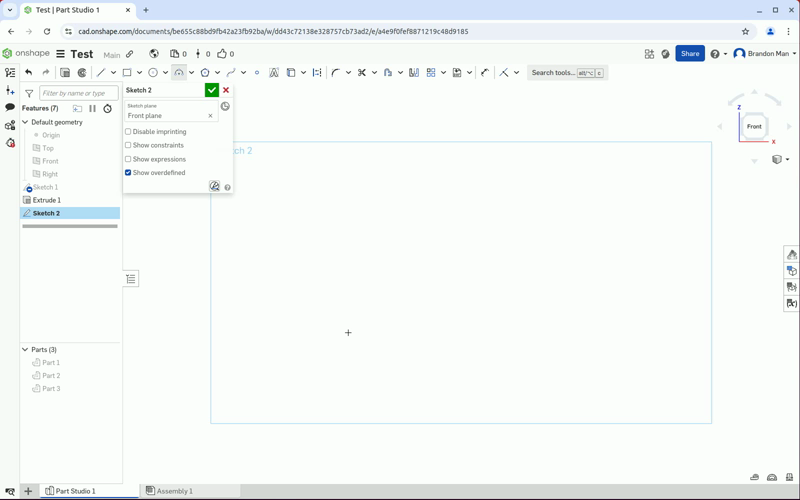
key_up(shift)
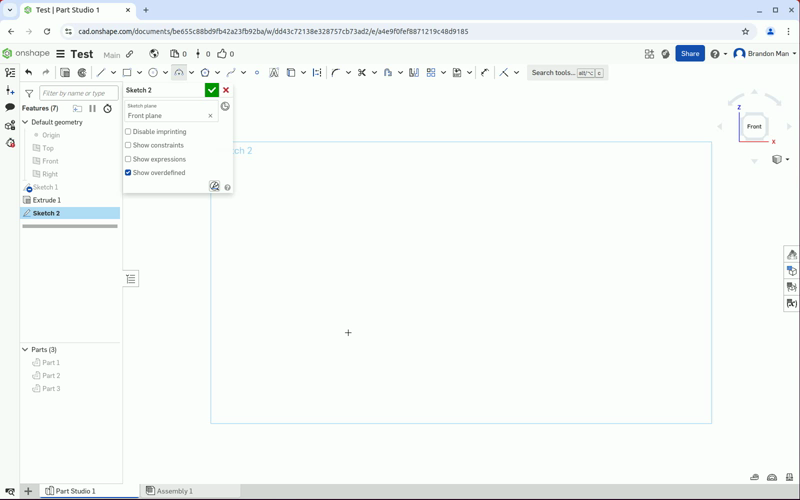
key_down(shift)
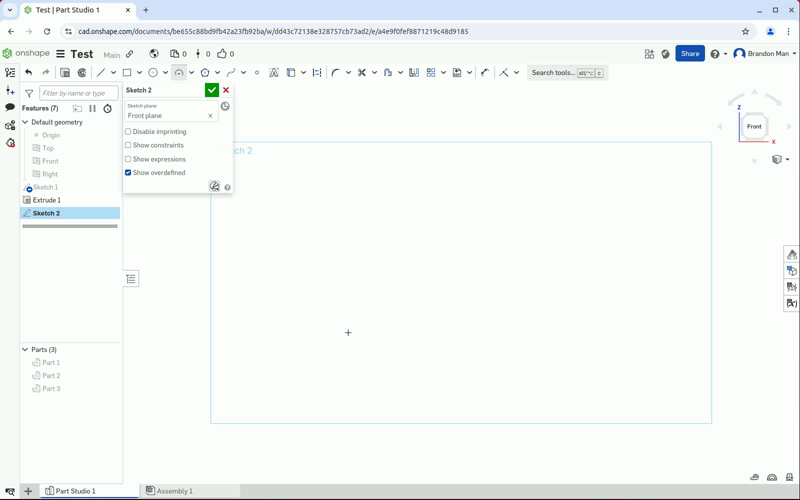
mouse_move(375, 332)
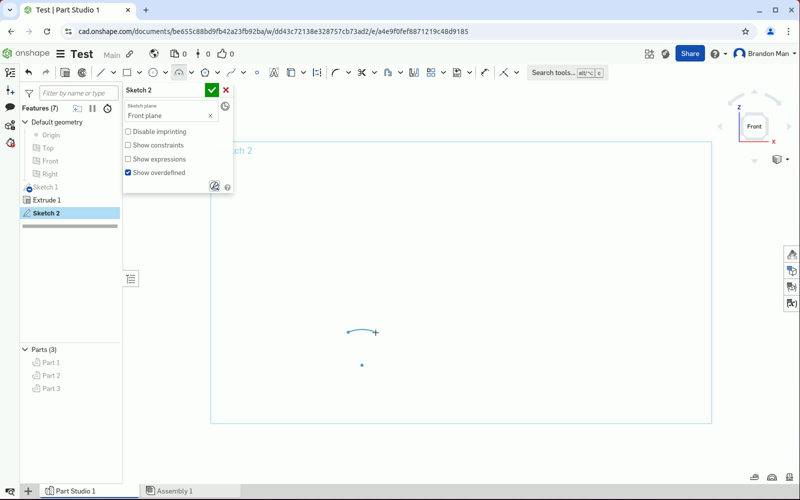
click(375, 332)
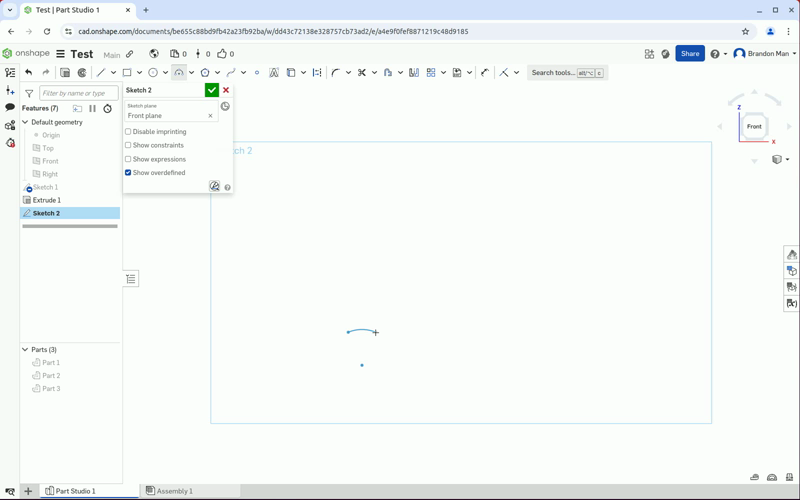
mouse_move(362, 345)
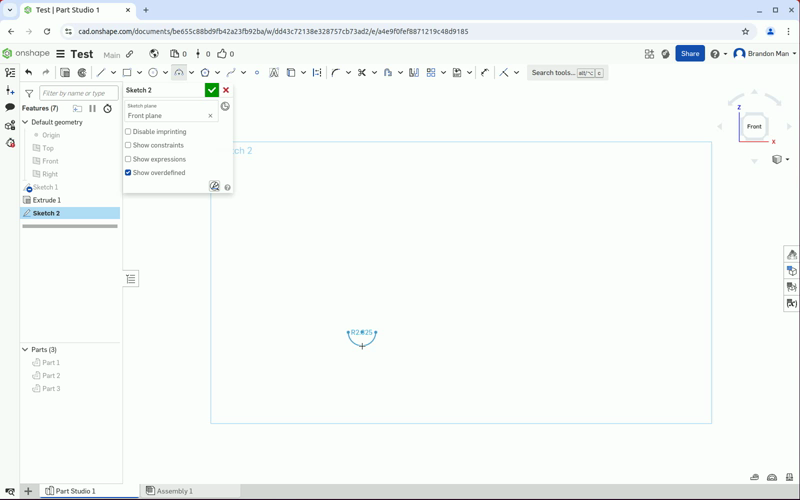
click(362, 345)
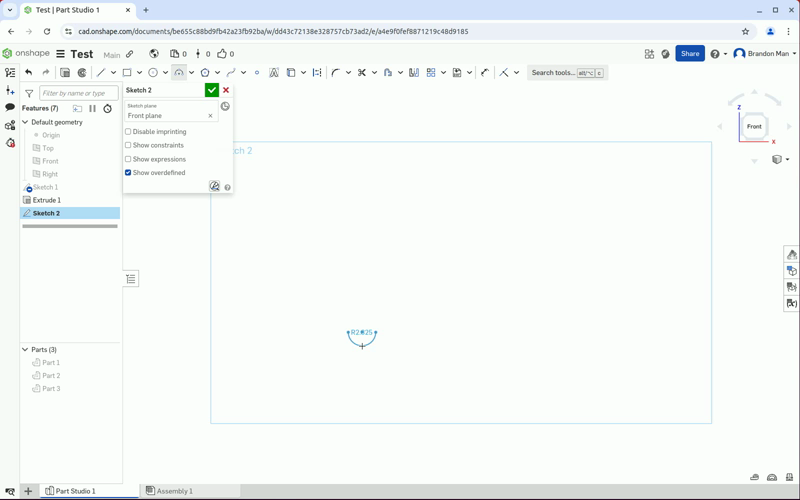
key_up(shift)
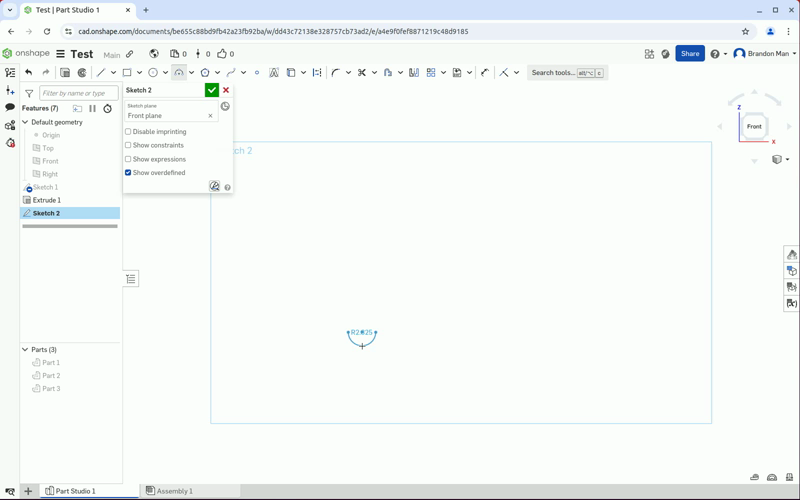
key(esc)
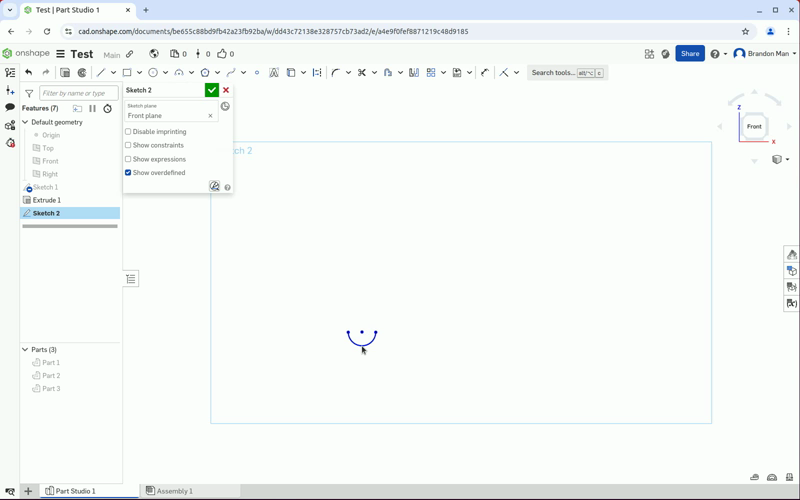
key(l)
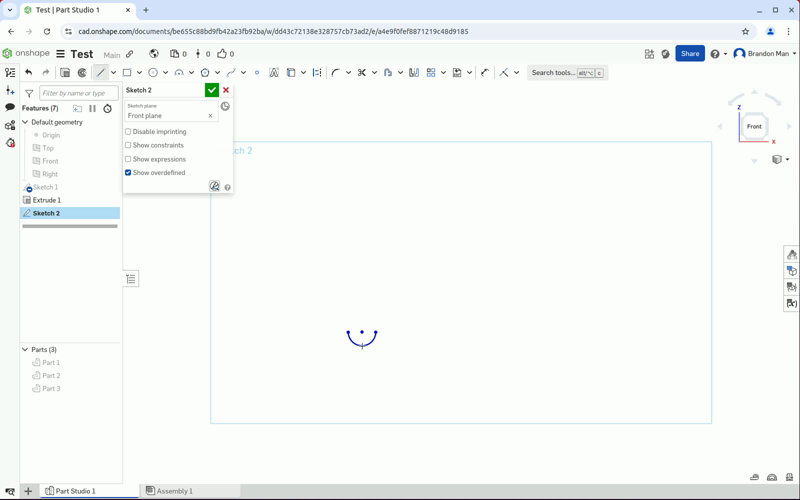
mouse_move(375, 332)
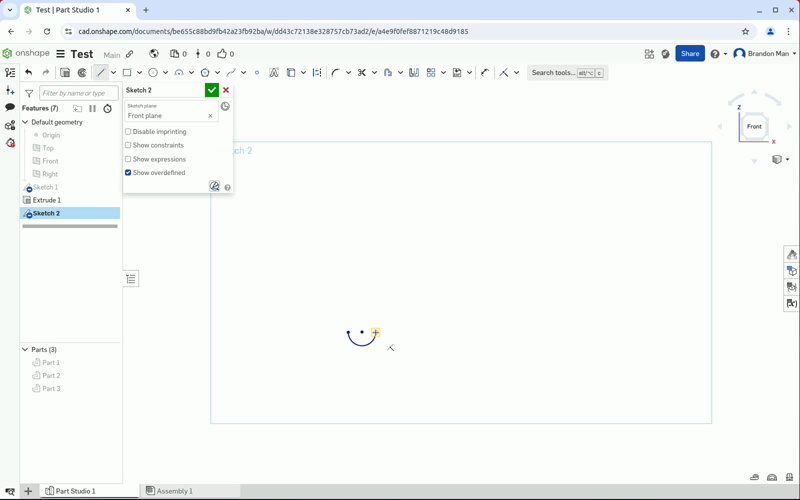
click(375, 332)
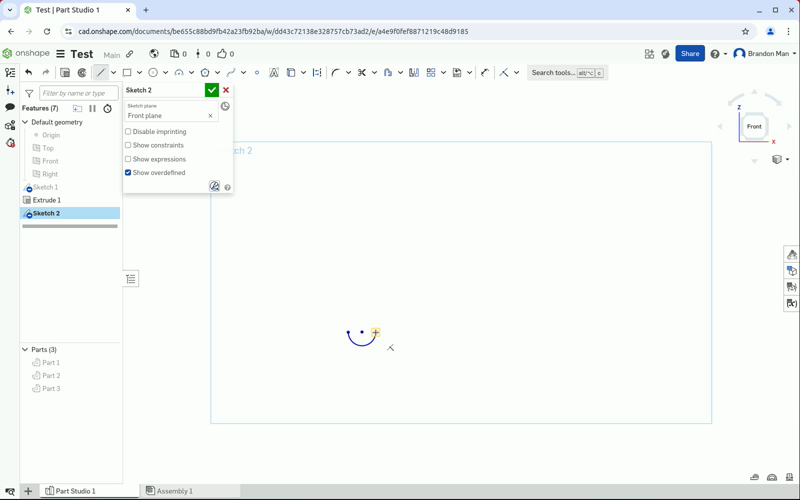
key_down(shift)
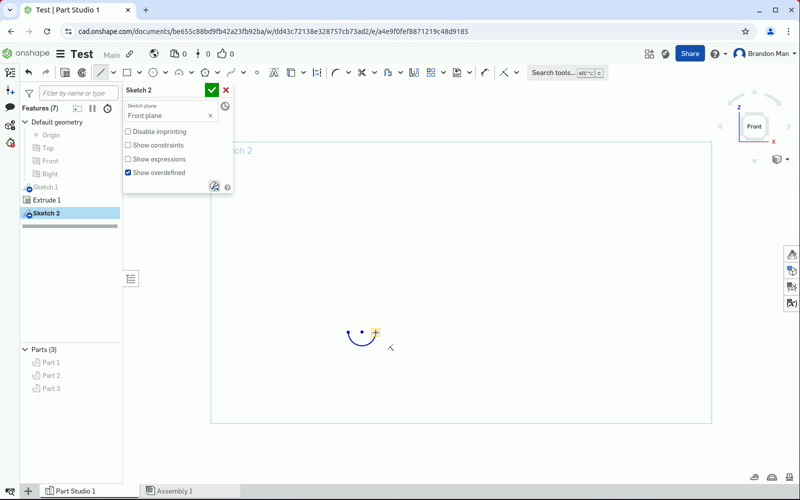
mouse_move(405, 332)
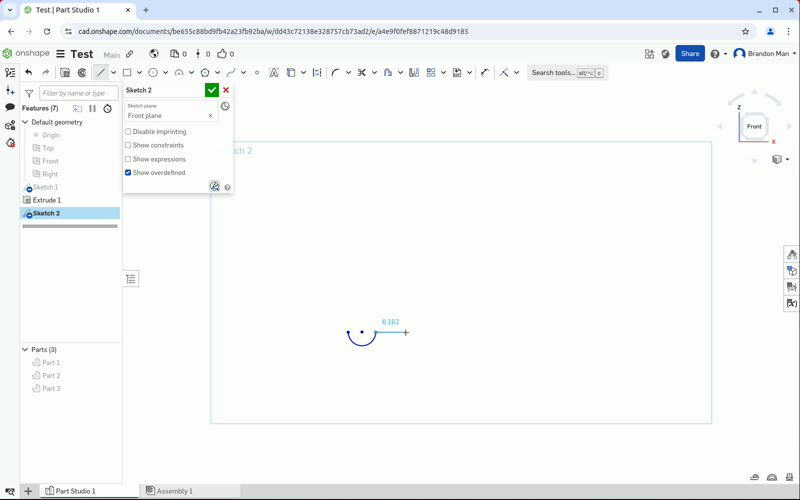
mouse_move(375, 308)
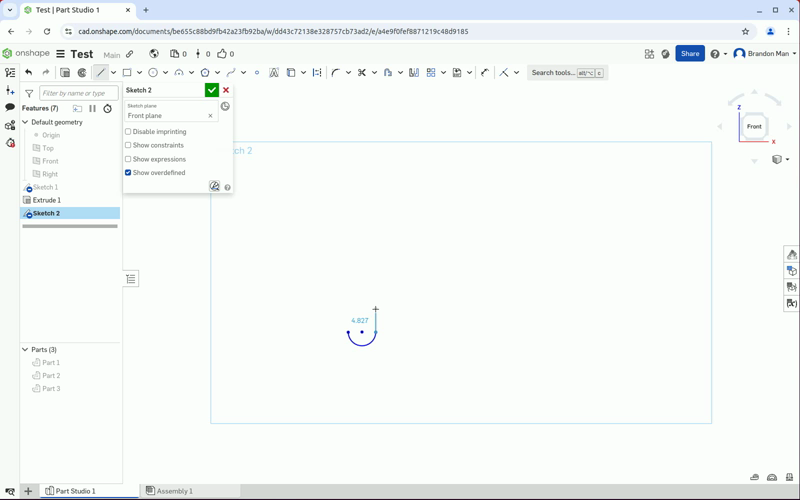
click(375, 308)
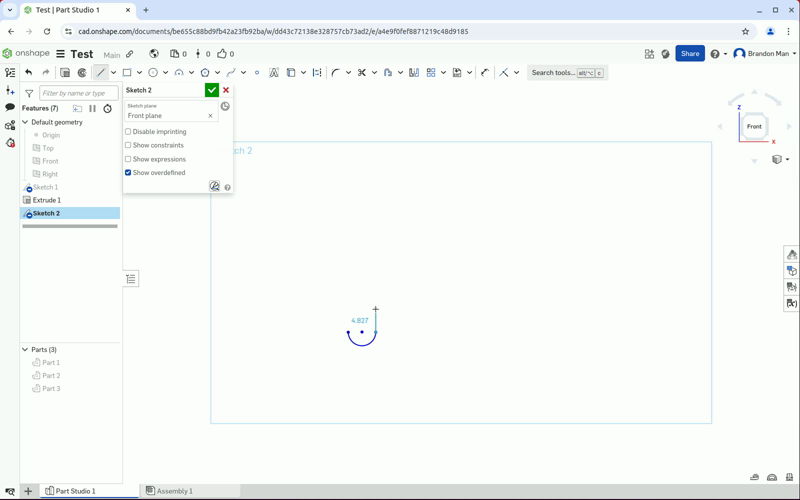
key_up(shift)
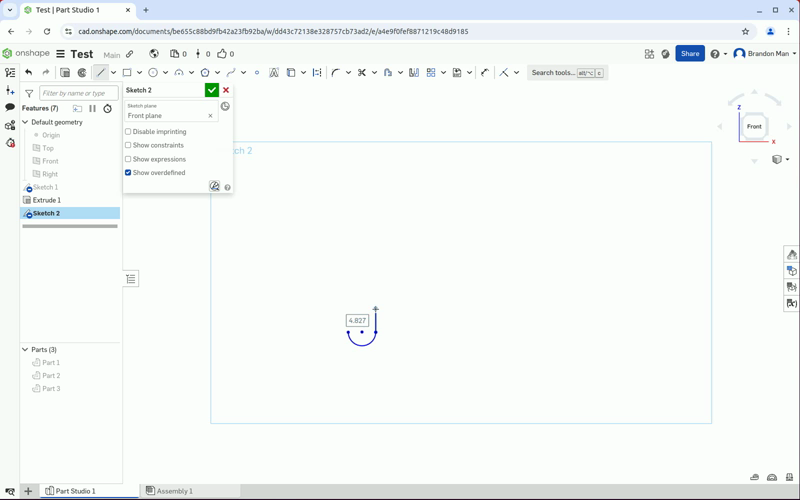
key(esc)
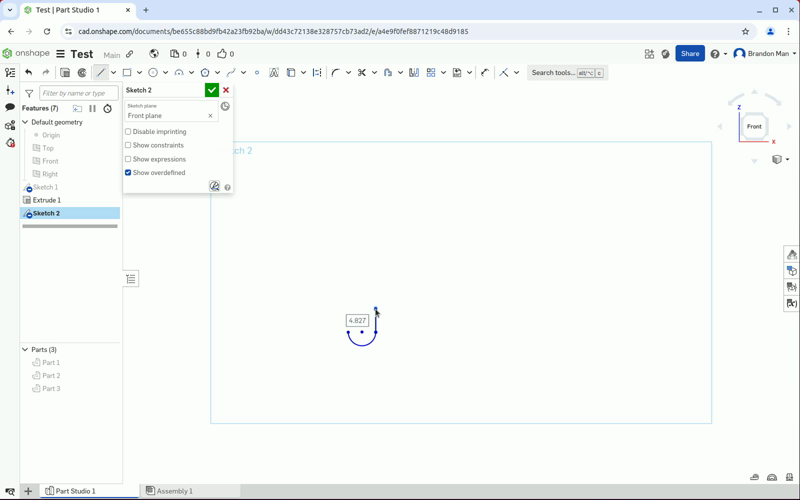
key(a)
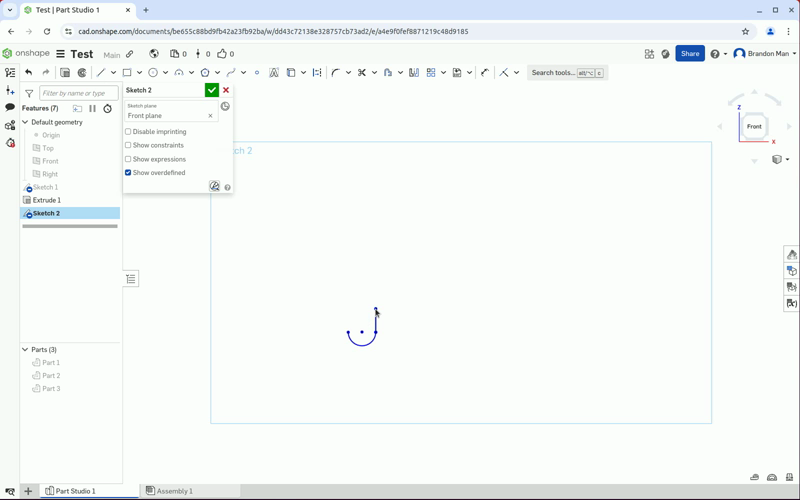
mouse_move(375, 308)
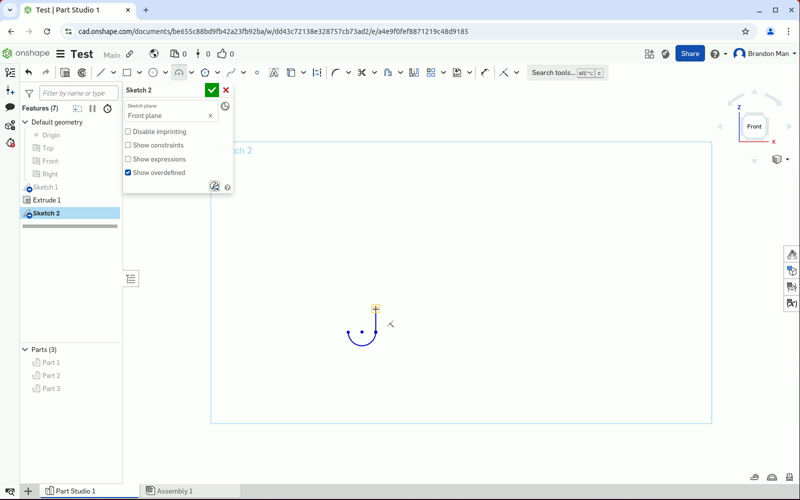
click(375, 308)
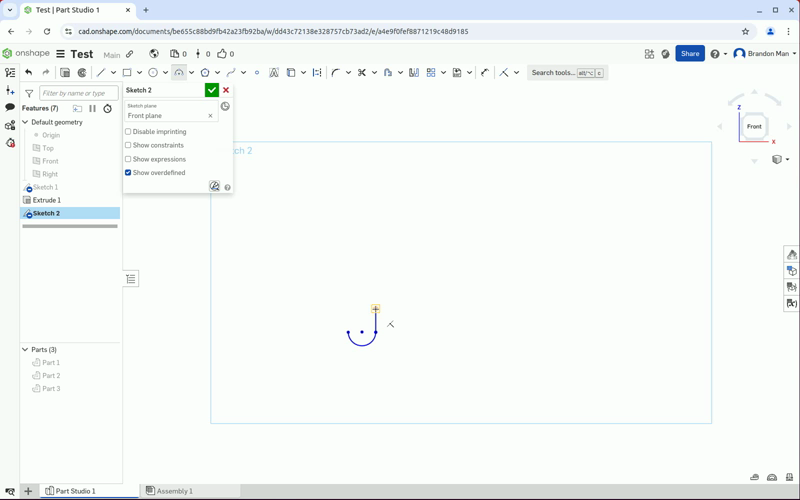
key_down(shift)
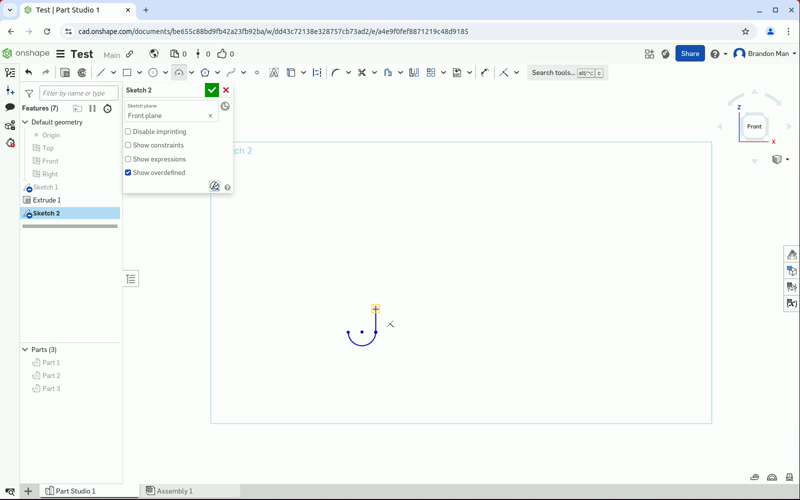
mouse_move(348, 308)
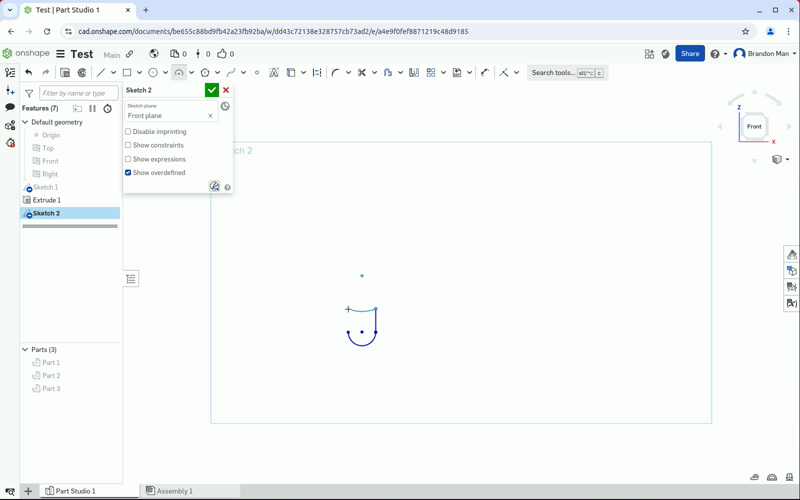
click(348, 308)
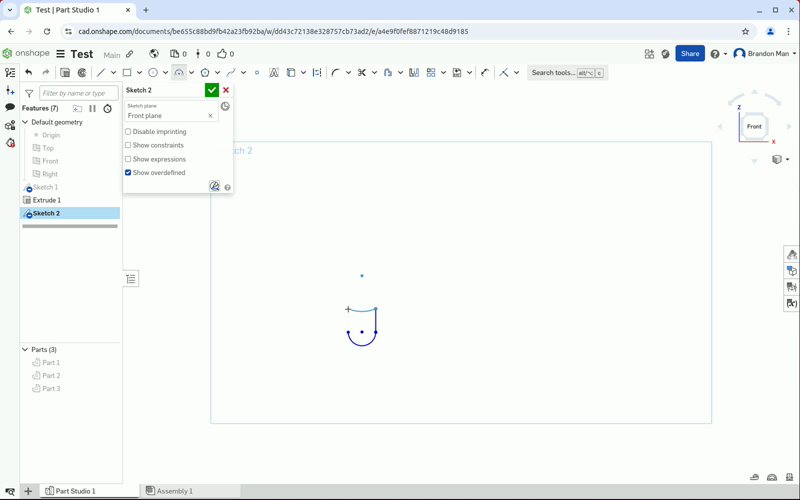
mouse_move(362, 294)
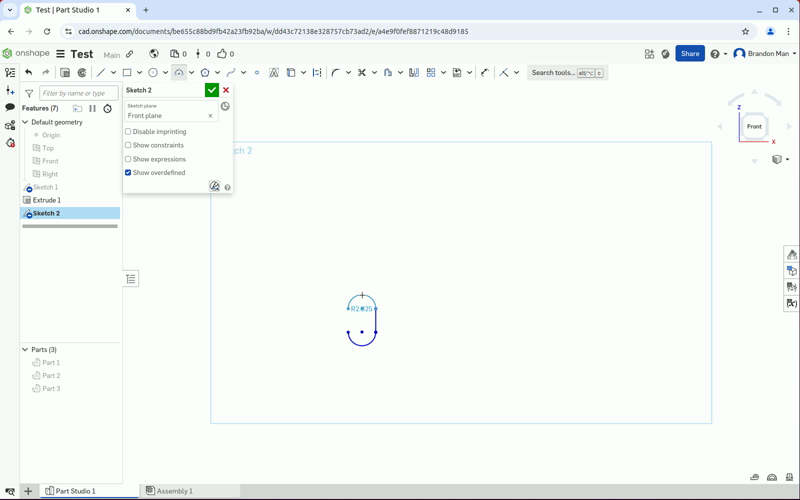
click(362, 294)
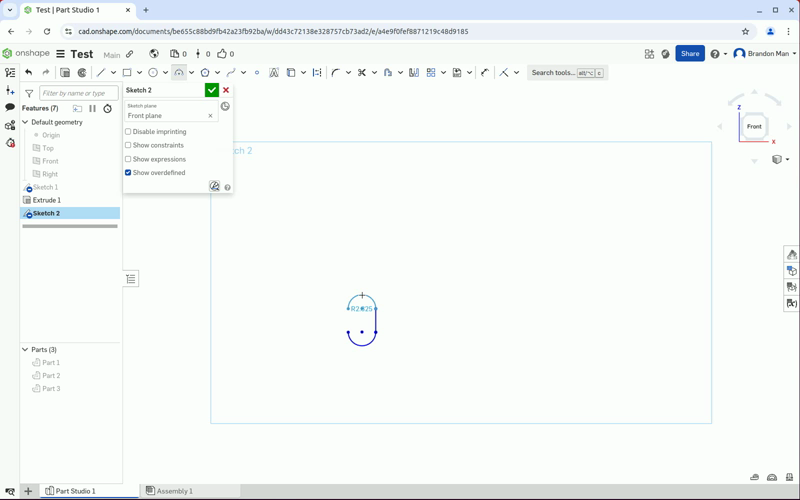
key_up(shift)
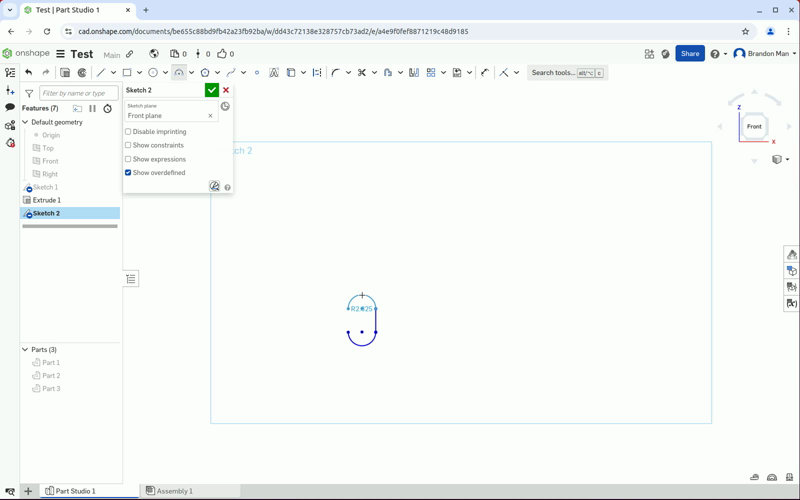
key(esc)
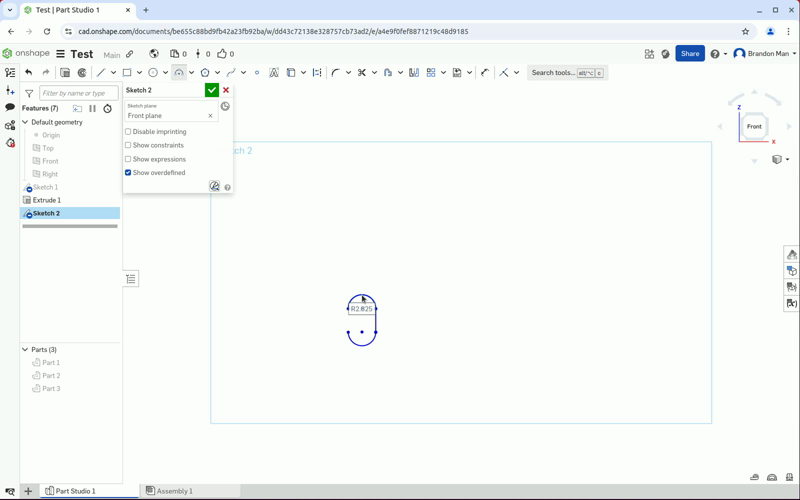
key(l)
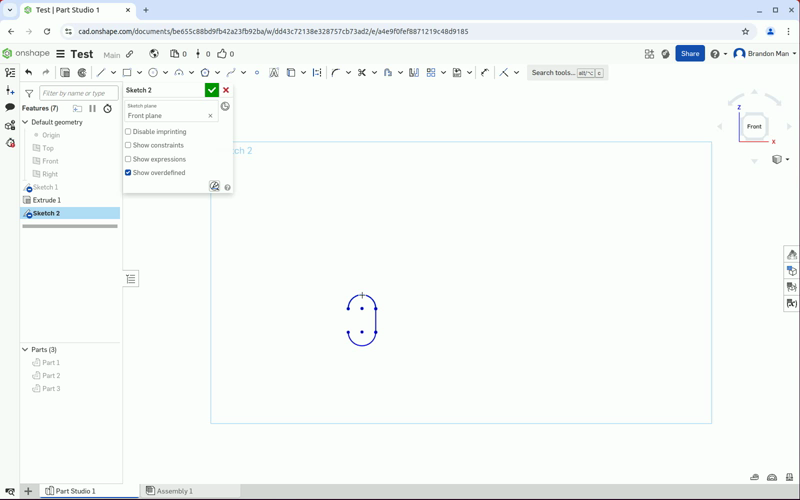
mouse_move(348, 308)
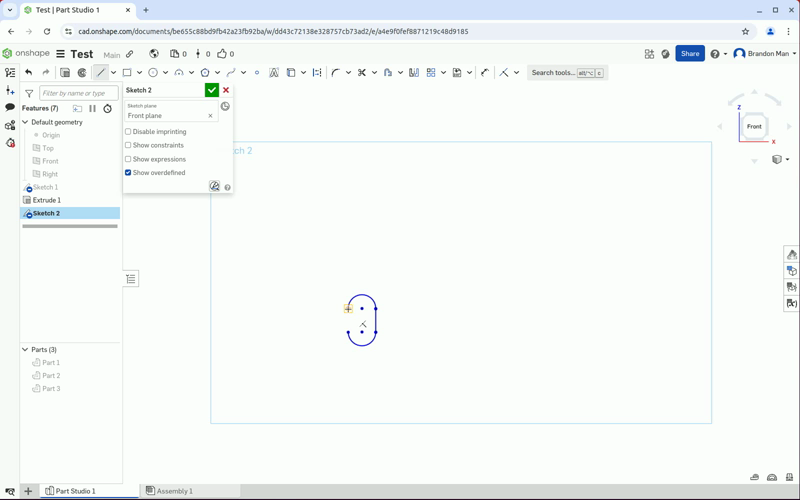
click(348, 308)
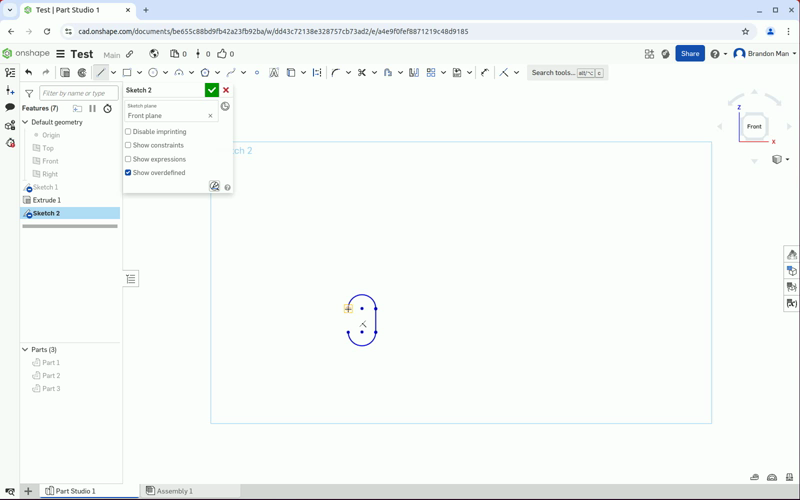
mouse_move(378, 308)
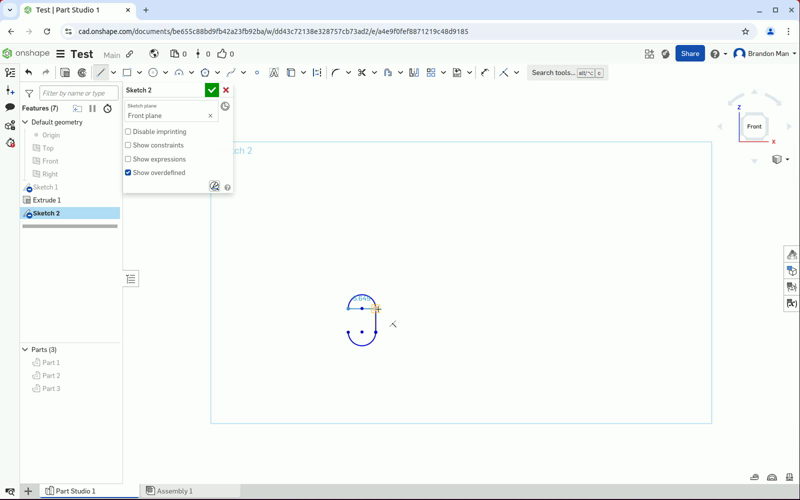
key_down(shift)
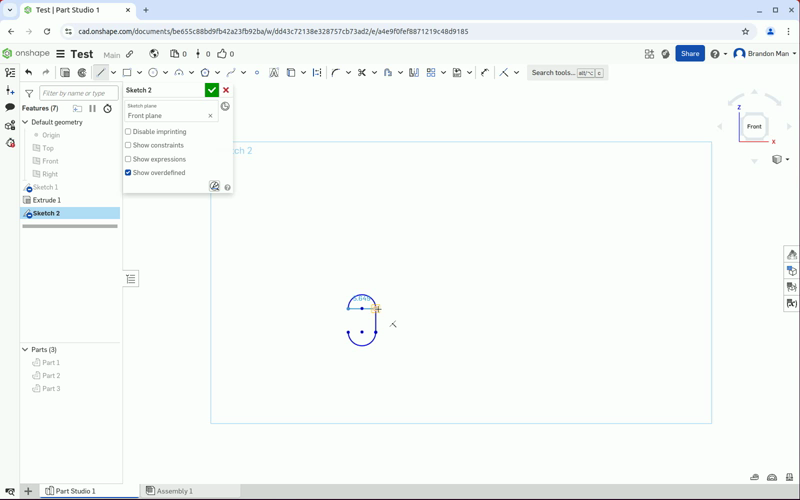
mouse_move(348, 332)
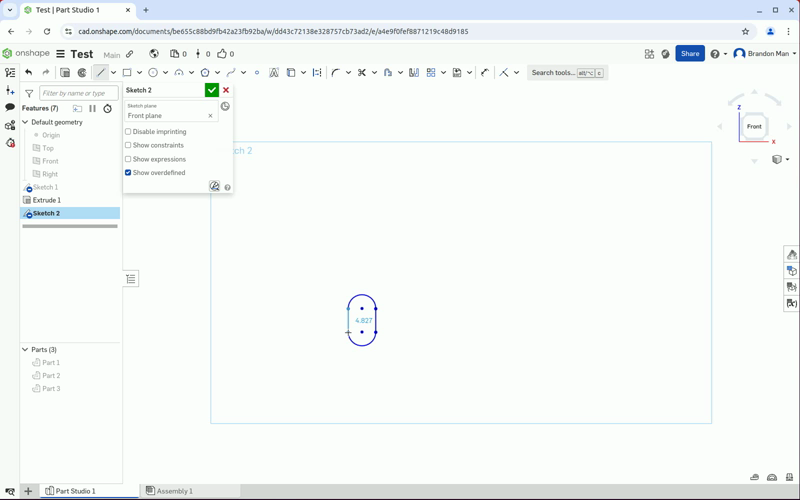
key_up(shift)
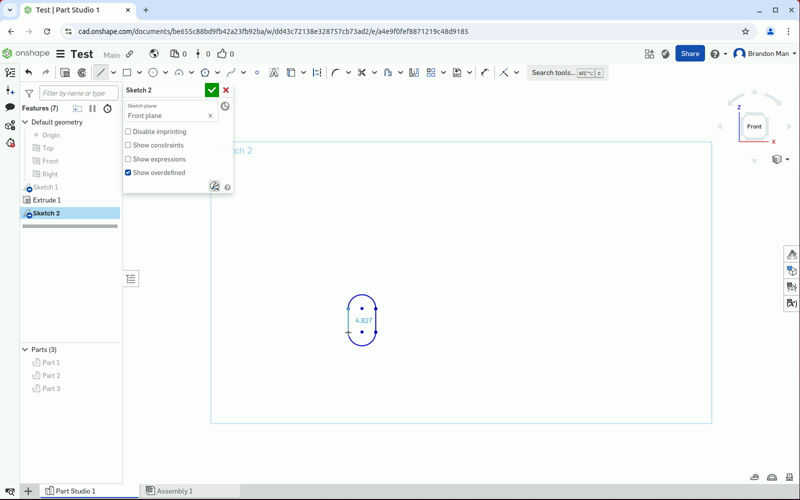
click(348, 332)
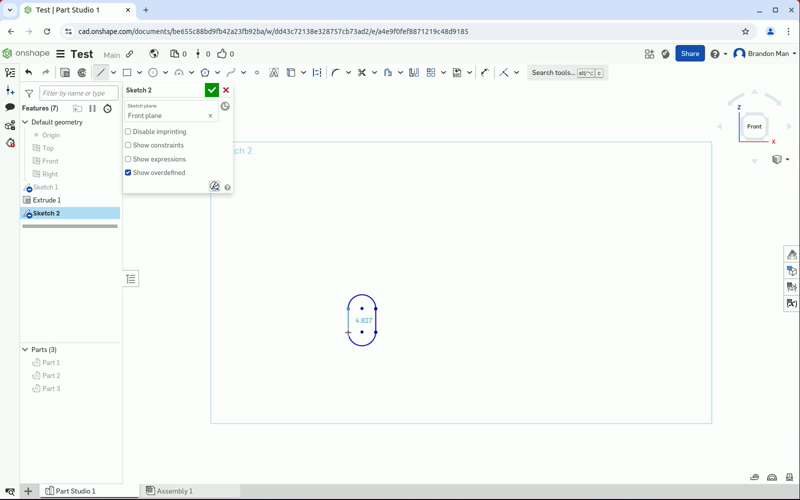
key(esc)
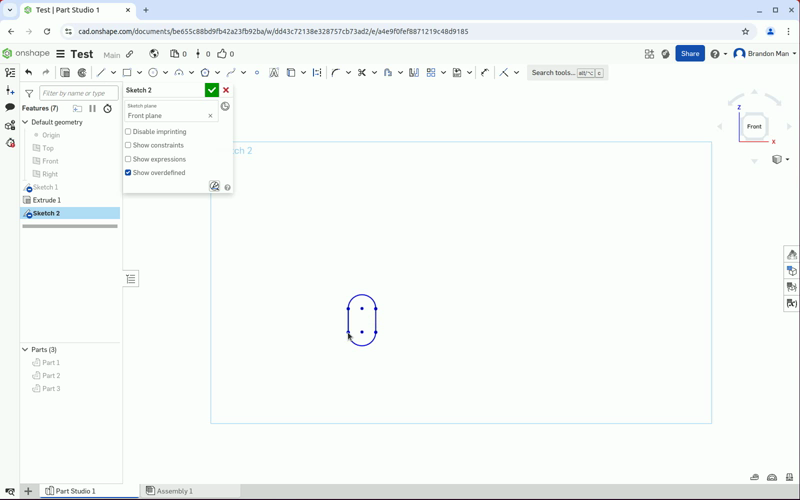
key(a)
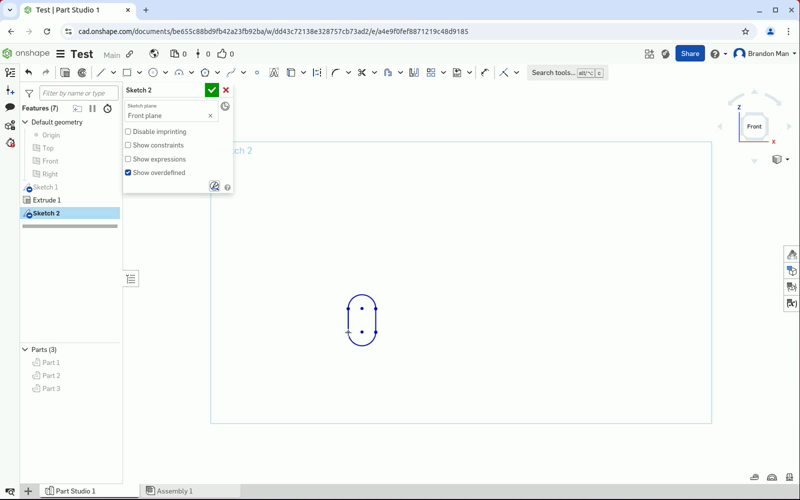
key_down(shift)
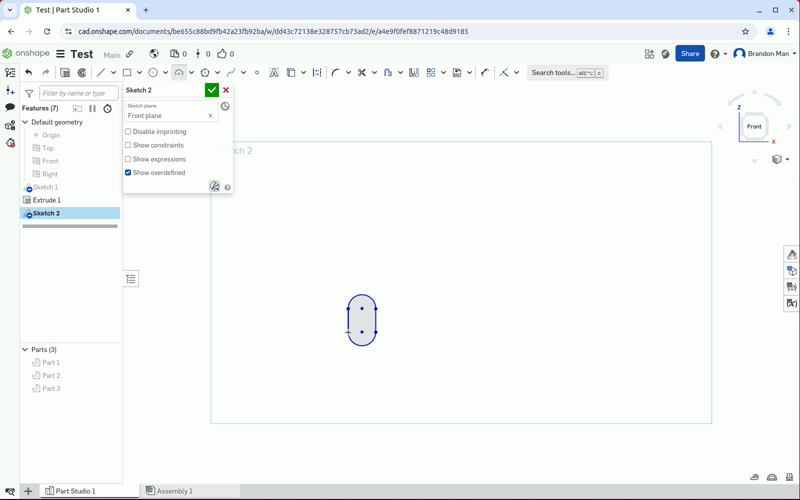
mouse_move(355, 332)
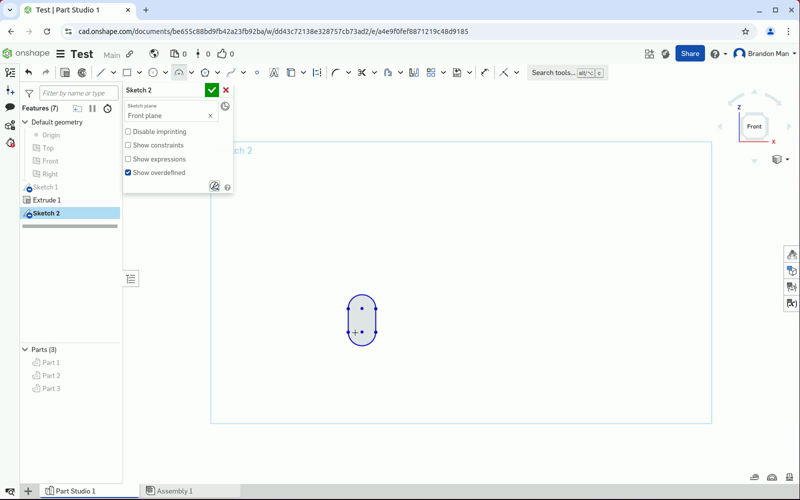
click(355, 332)
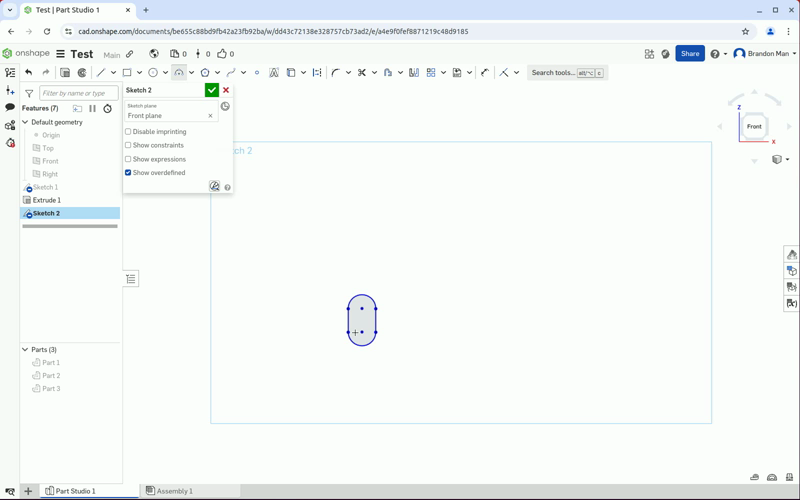
key_up(shift)
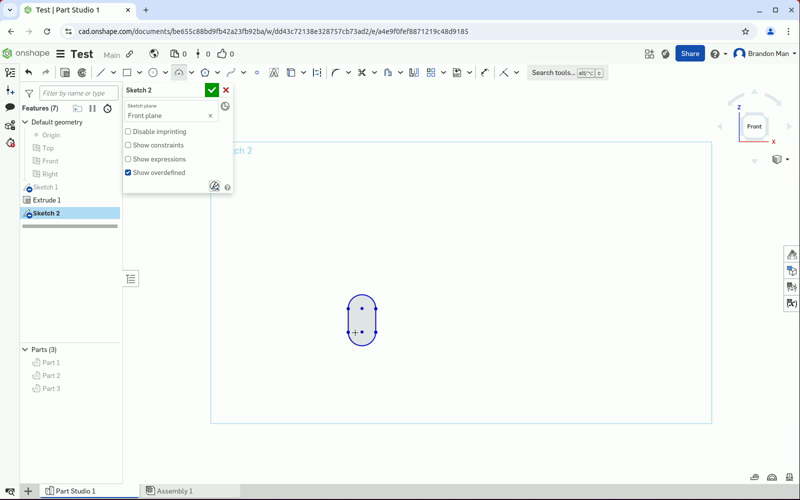
key_down(shift)
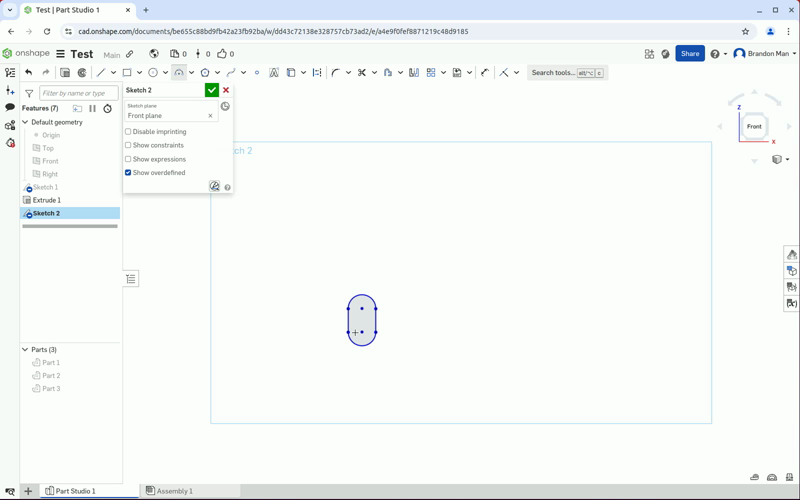
mouse_move(368, 332)
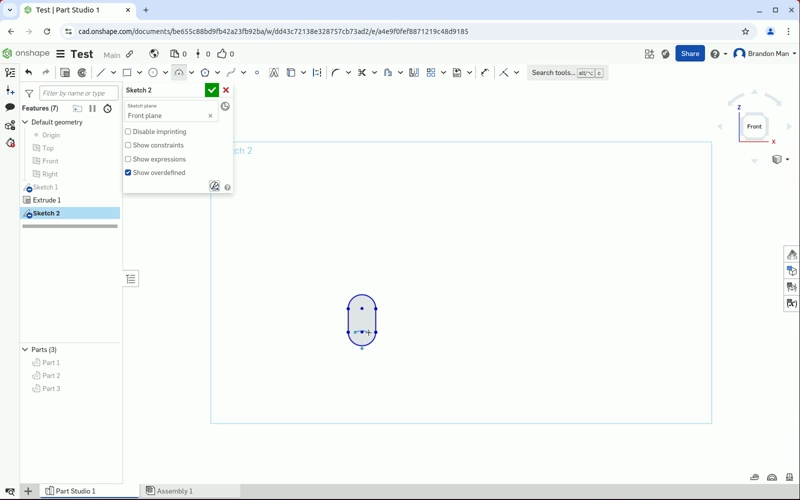
click(368, 332)
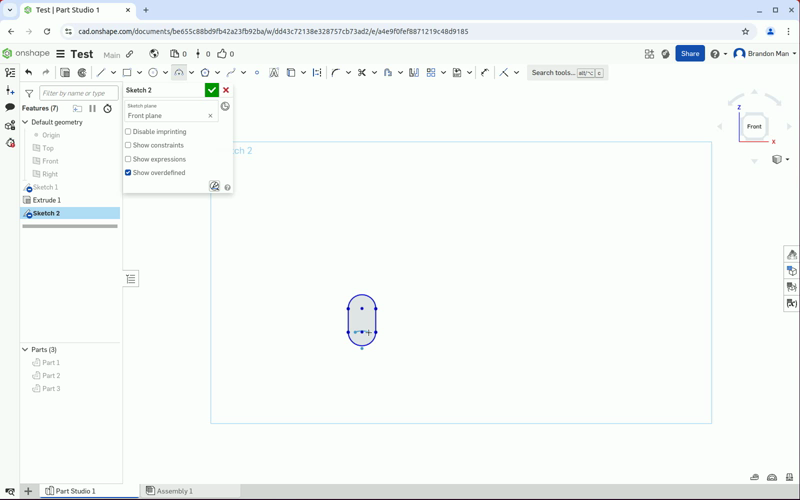
mouse_move(362, 339)
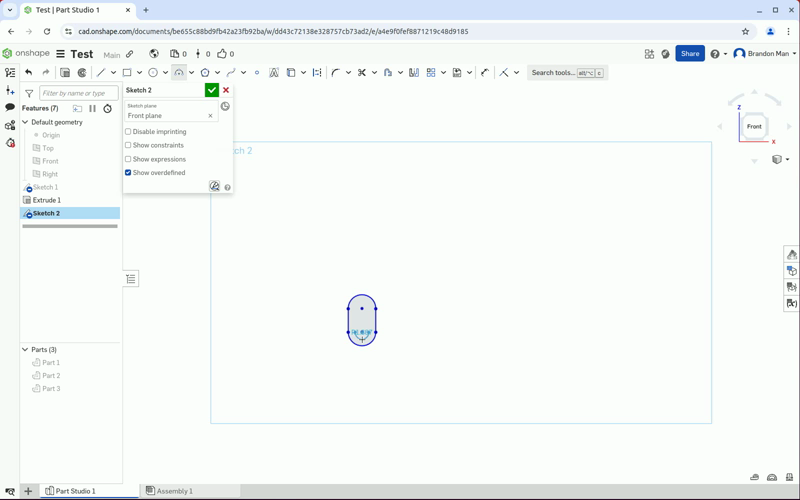
click(362, 339)
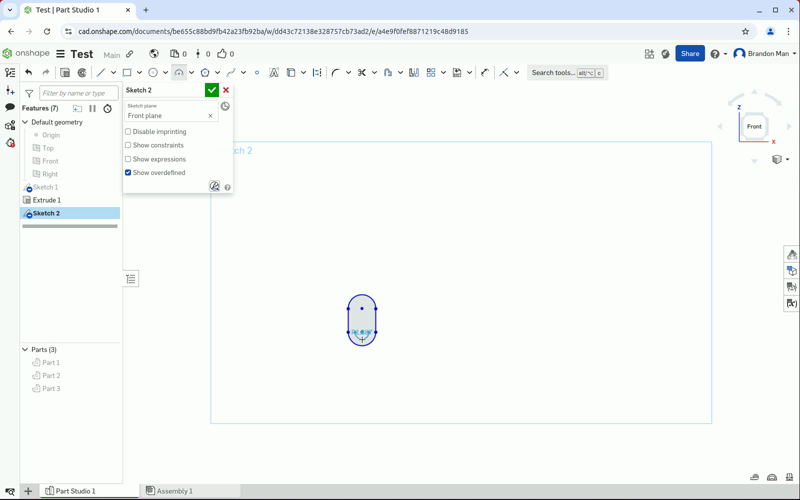
key_up(shift)
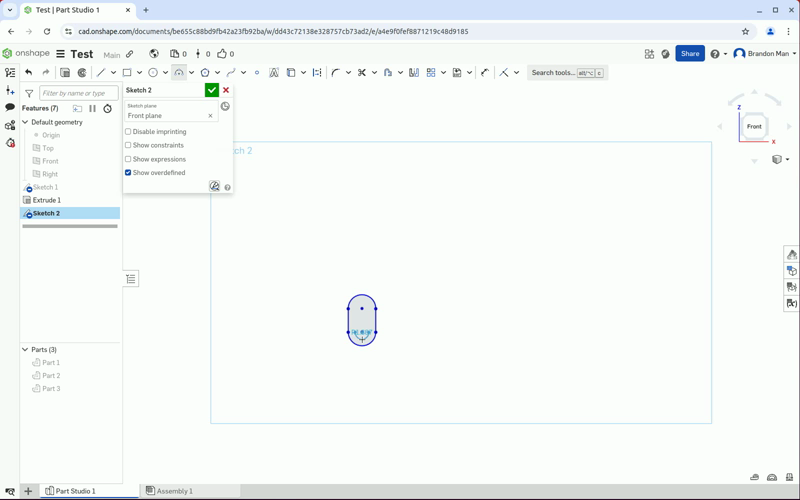
key(esc)
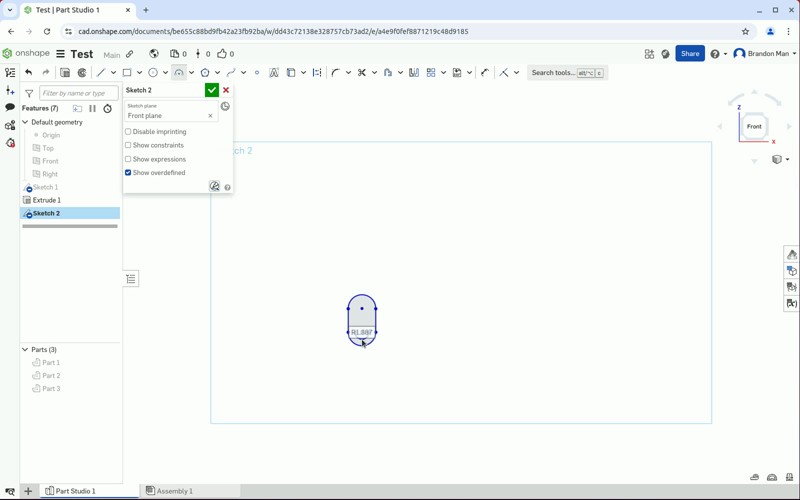
key(l)
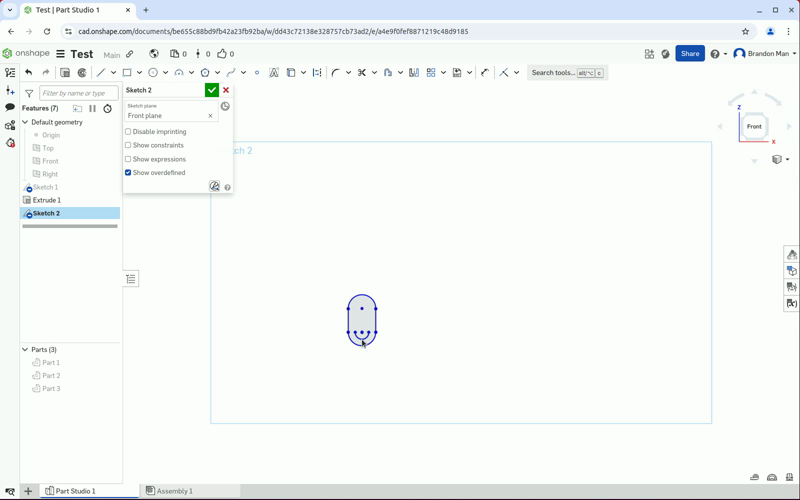
mouse_move(368, 332)
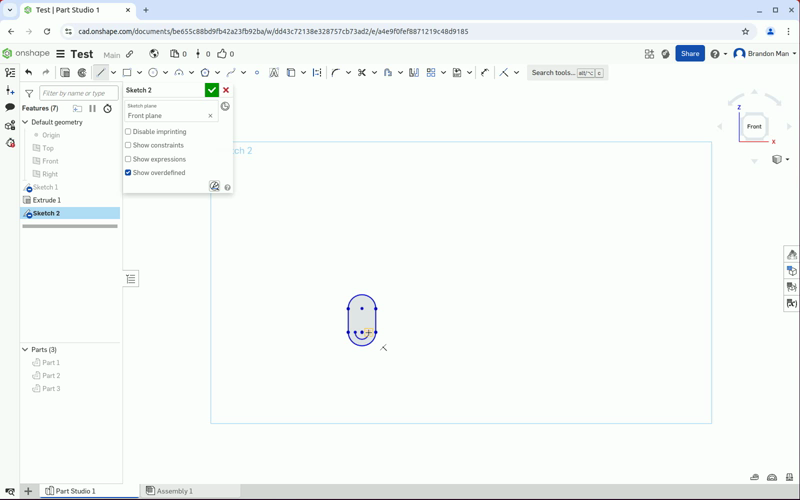
click(368, 332)
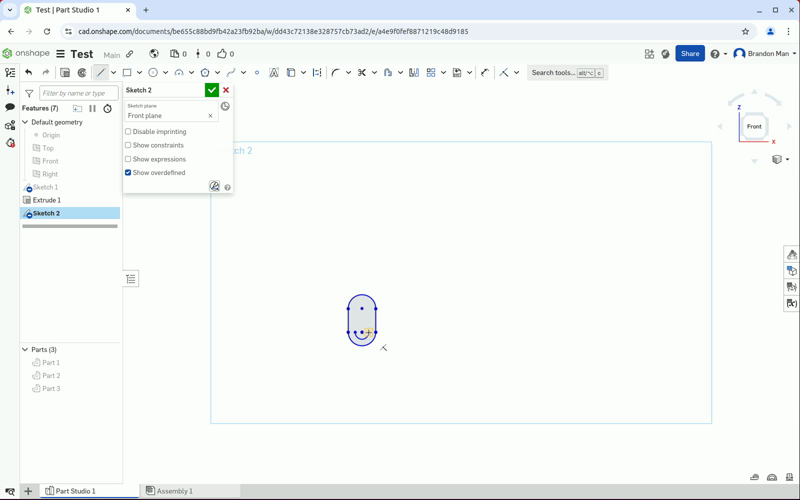
key_down(shift)
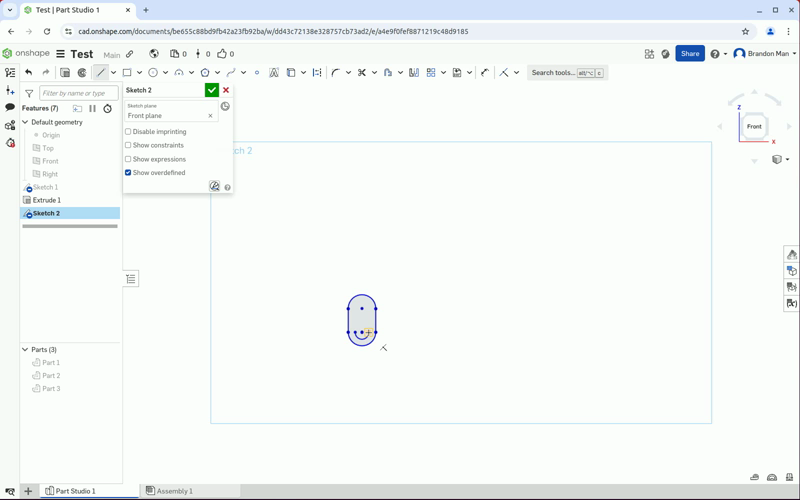
mouse_move(398, 332)
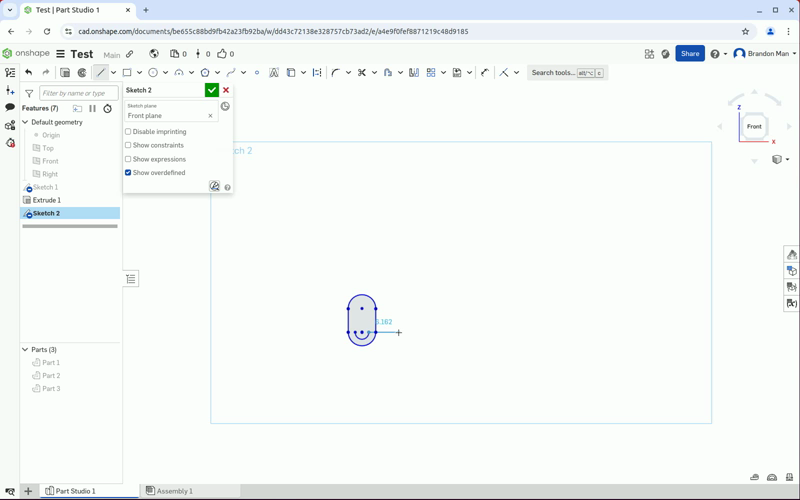
mouse_move(368, 308)
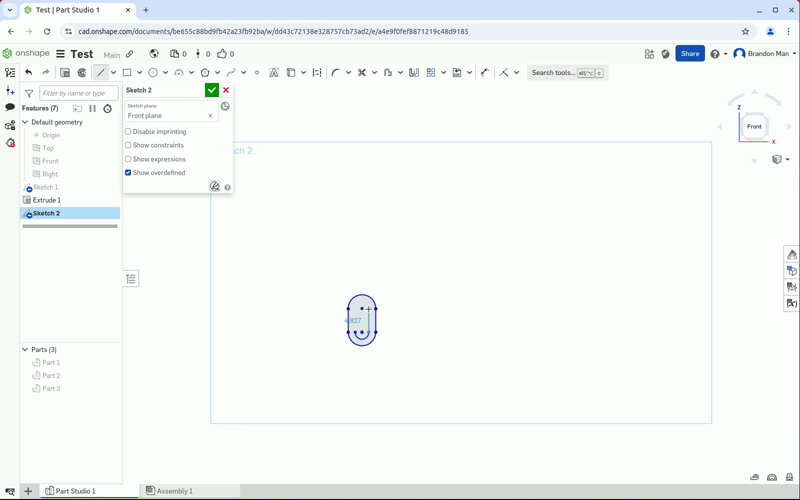
click(368, 308)
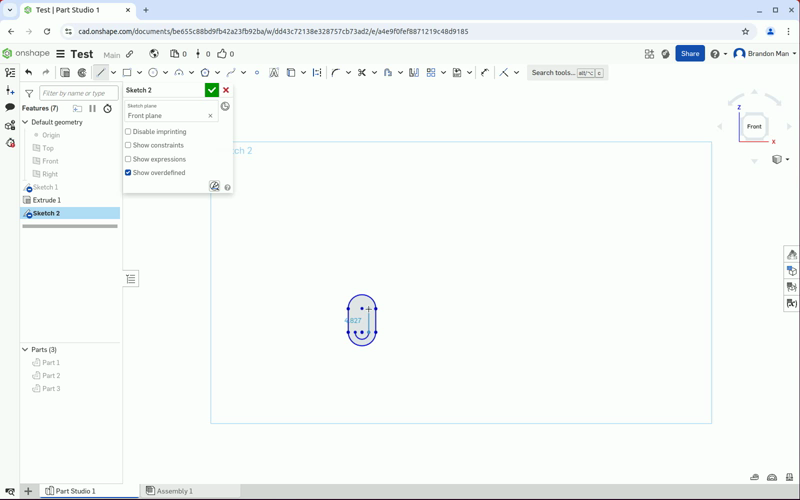
key_up(shift)
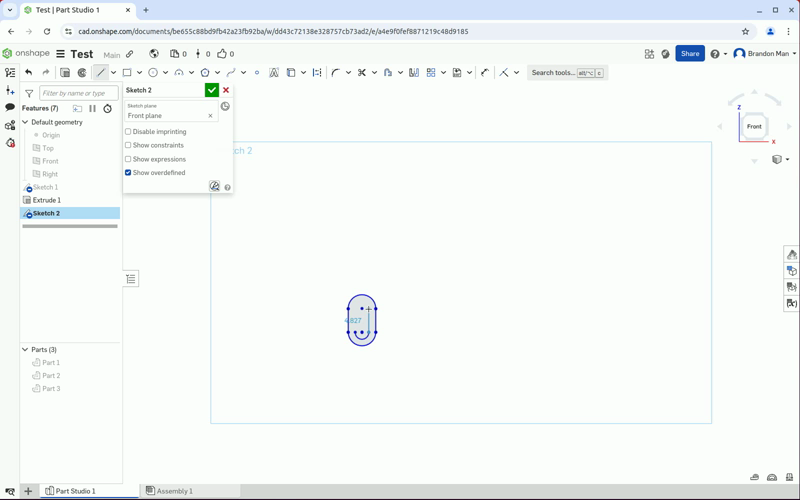
key(esc)
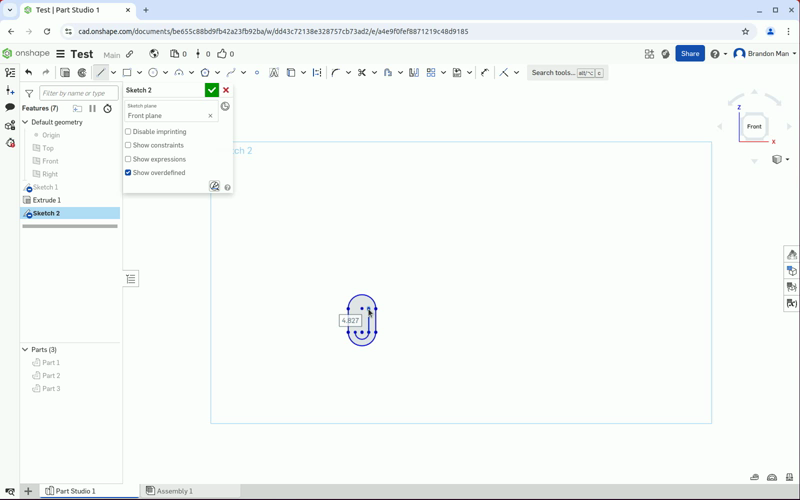
key(a)
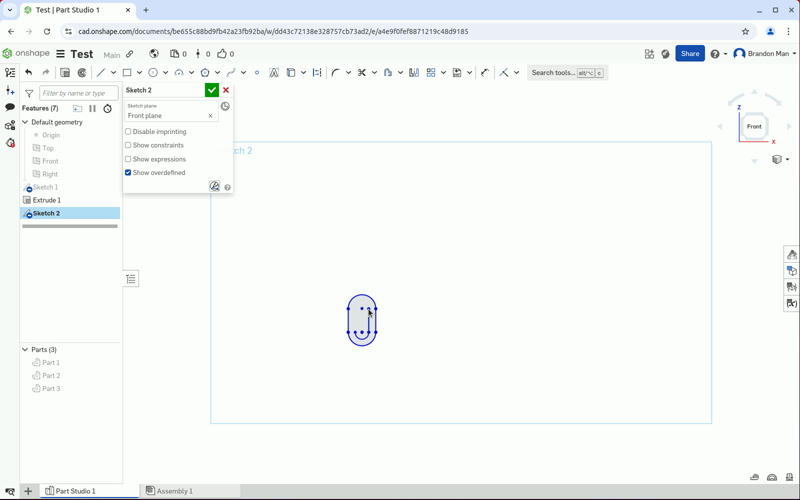
mouse_move(368, 308)
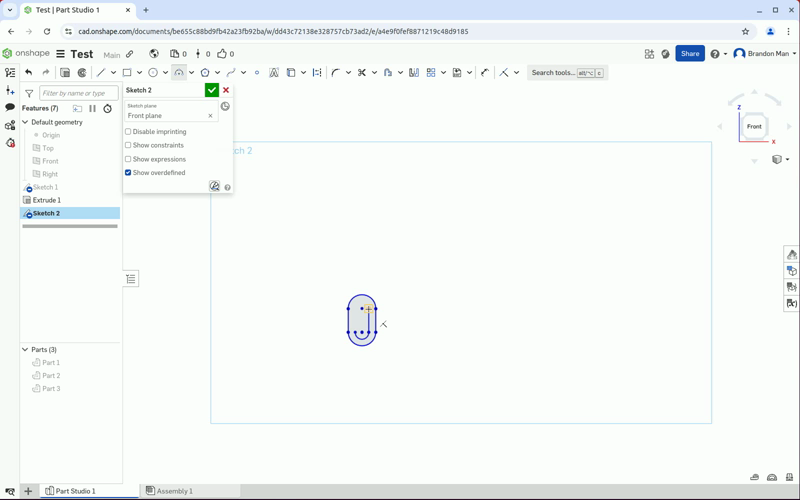
click(368, 308)
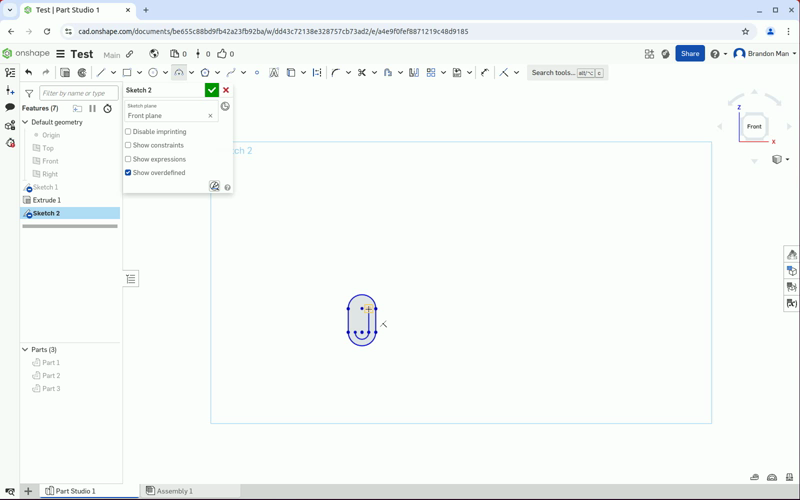
key_down(shift)
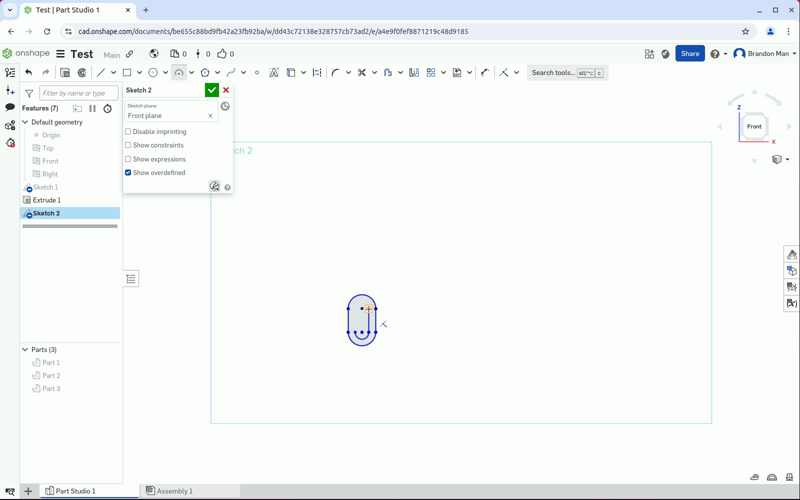
mouse_move(355, 308)
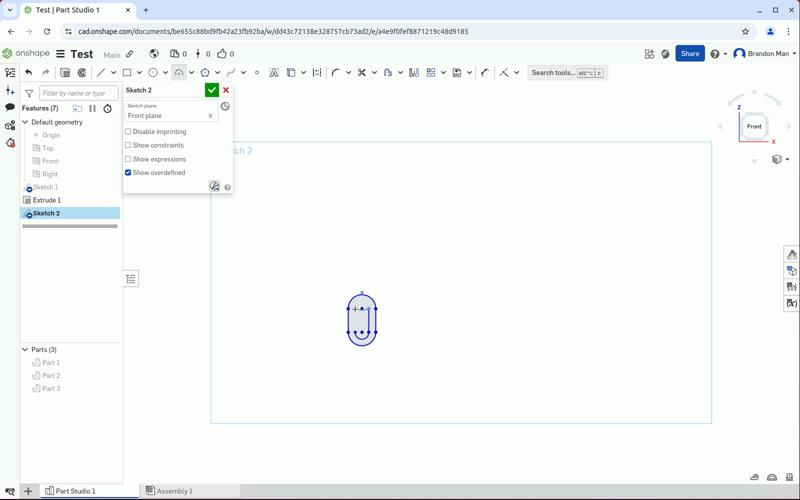
click(355, 308)
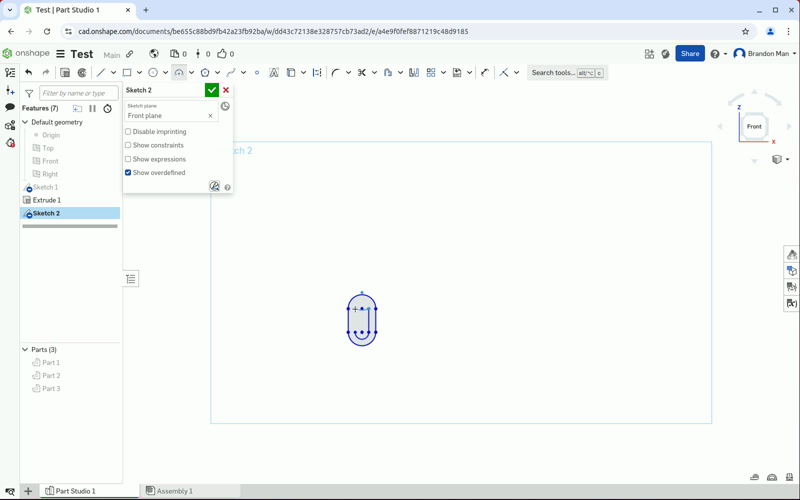
mouse_move(362, 301)
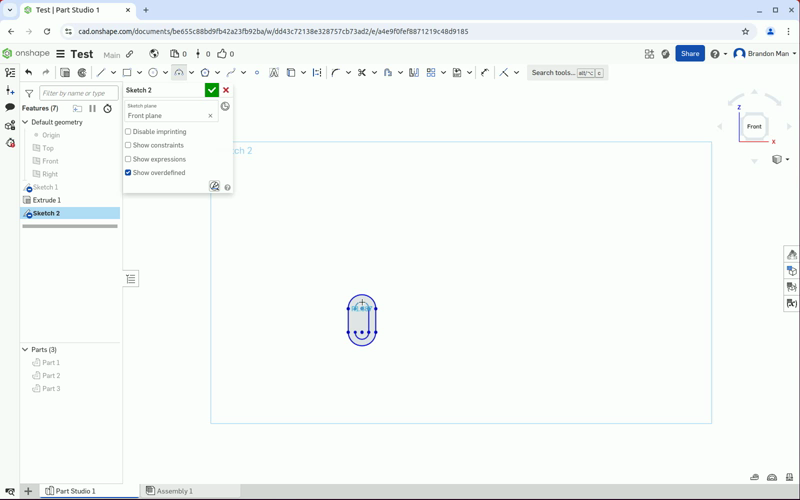
click(362, 301)
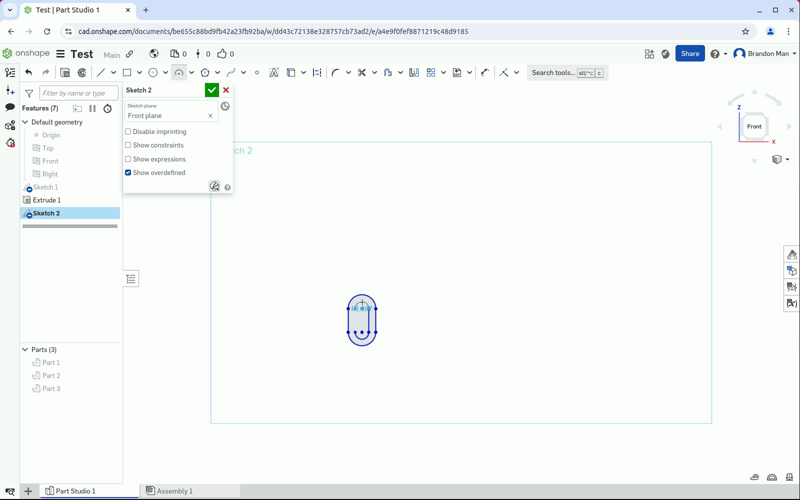
key_up(shift)
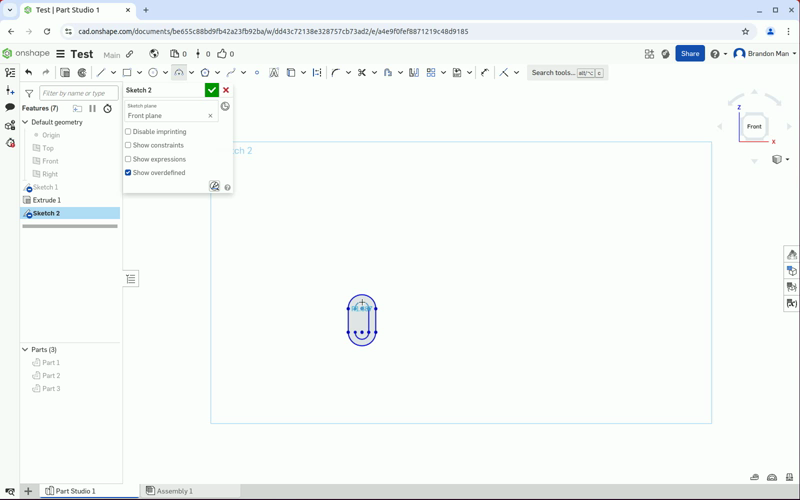
key(esc)
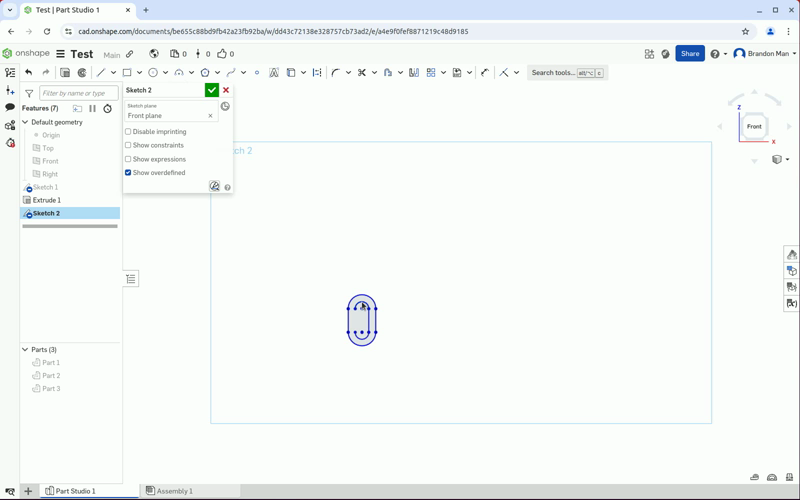
key(l)
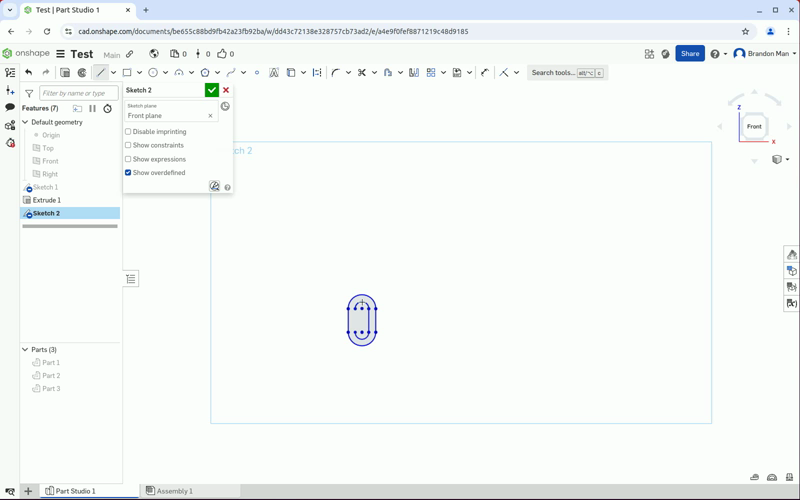
mouse_move(355, 308)
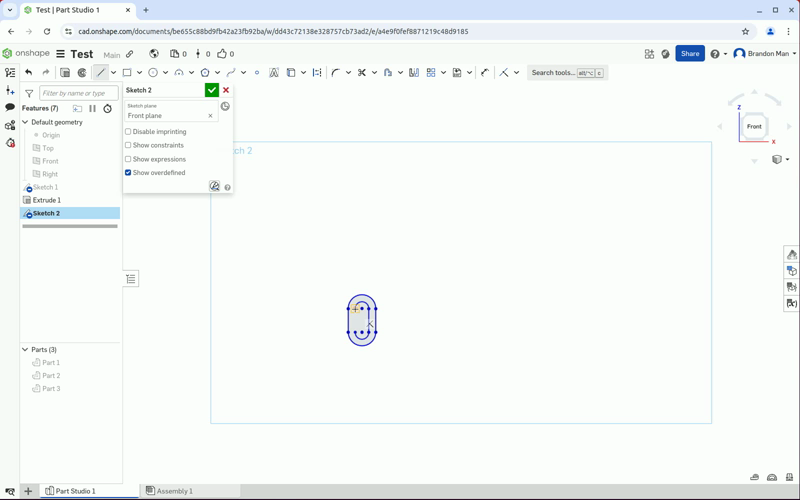
click(355, 308)
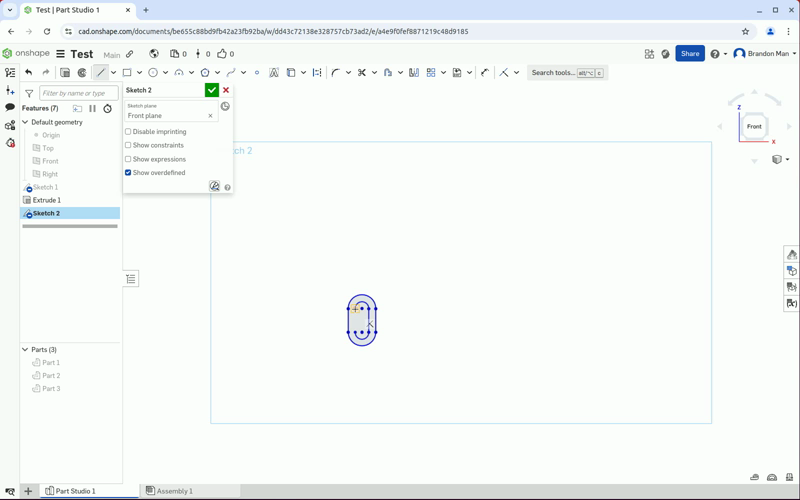
mouse_move(385, 308)
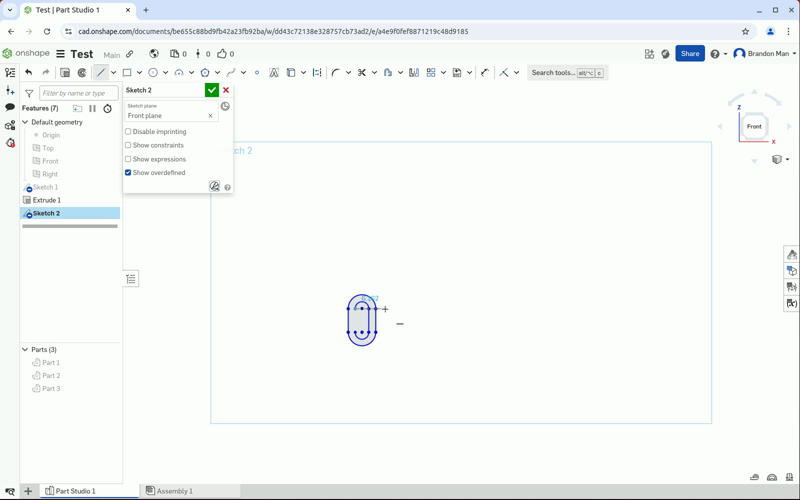
key_down(shift)
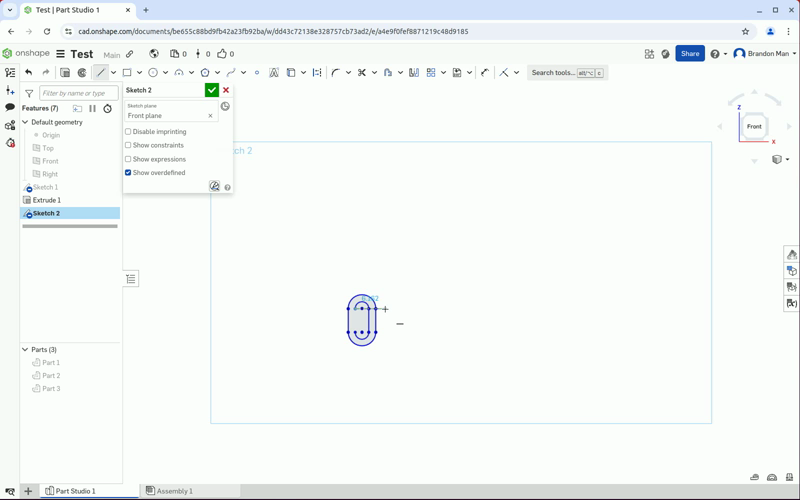
mouse_move(355, 332)
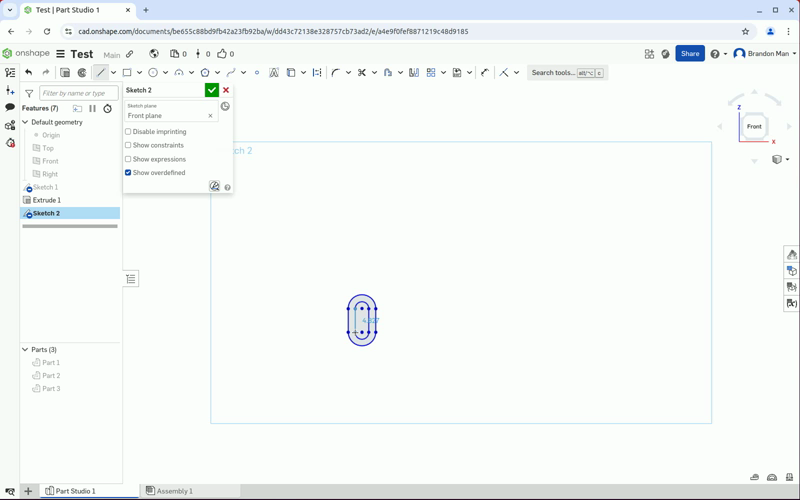
key_up(shift)
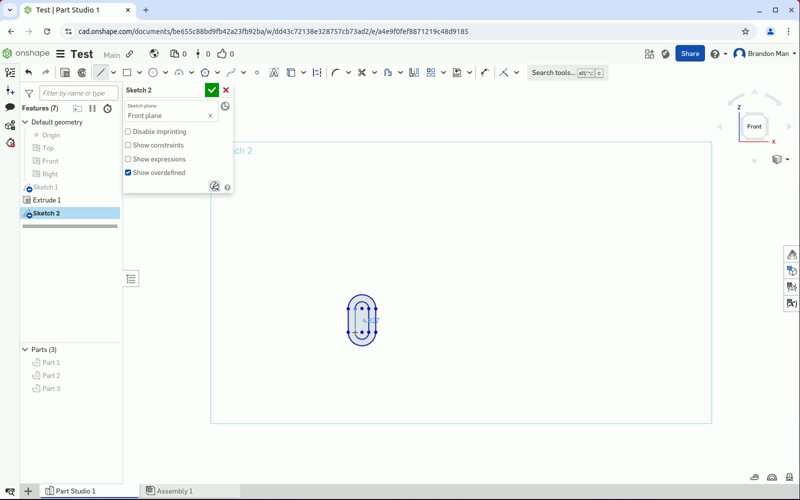
click(355, 332)
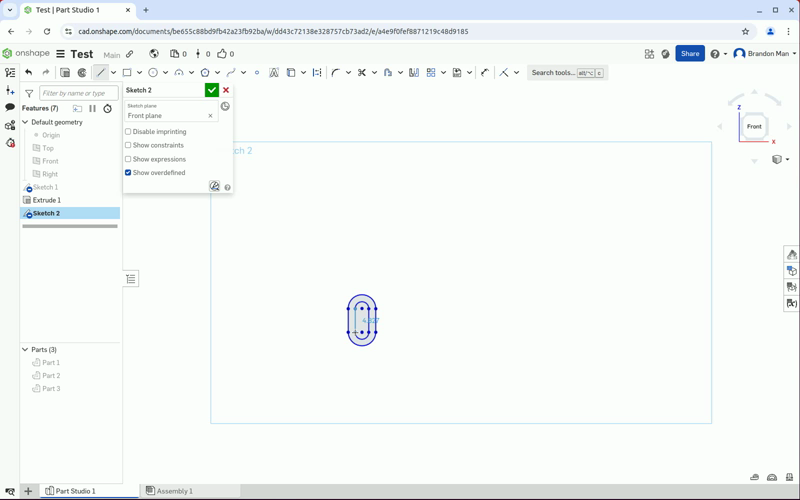
key(esc)
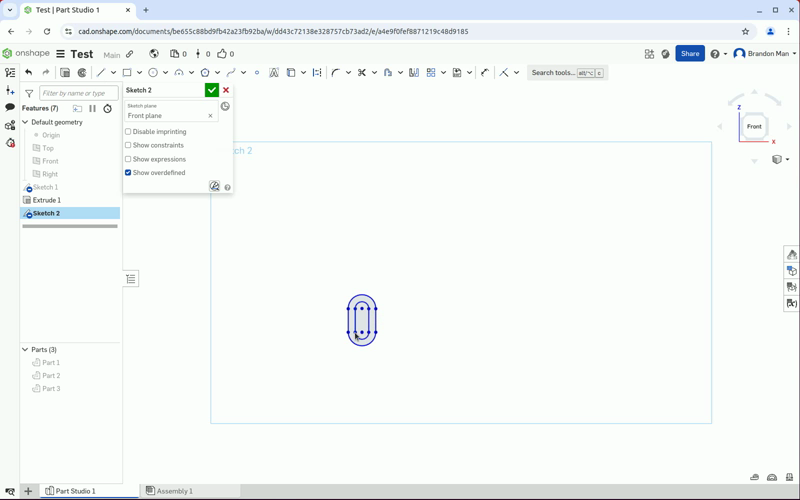
mouse_move(351, 307)
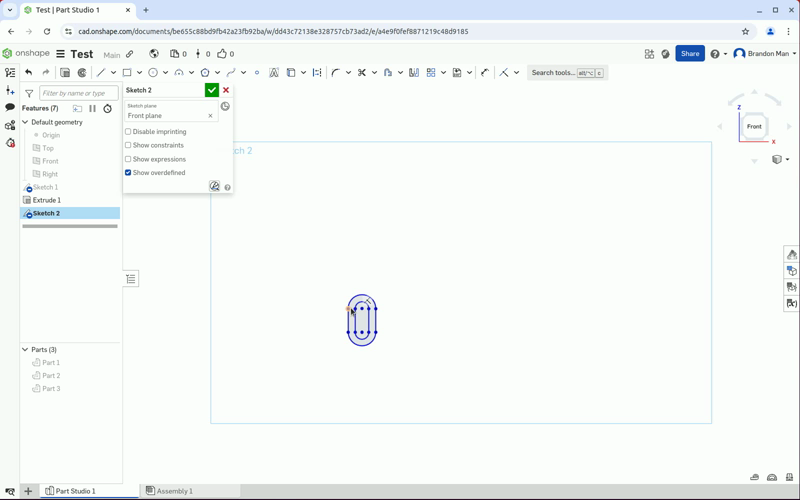
scroll(6)
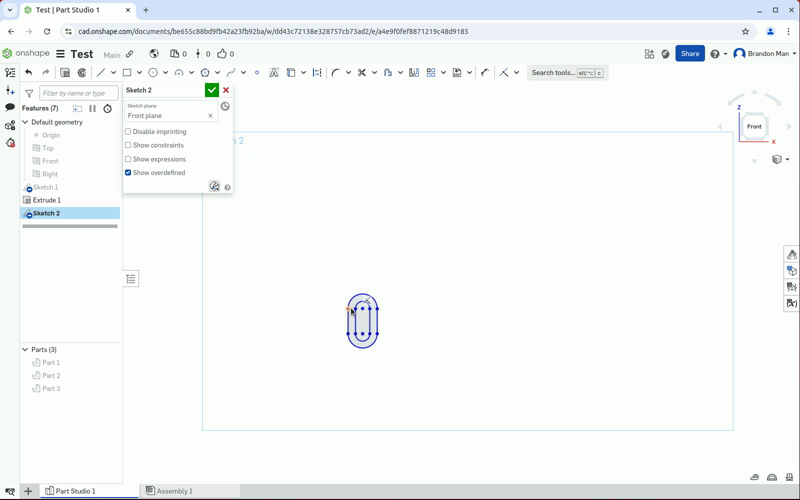
scroll(6)
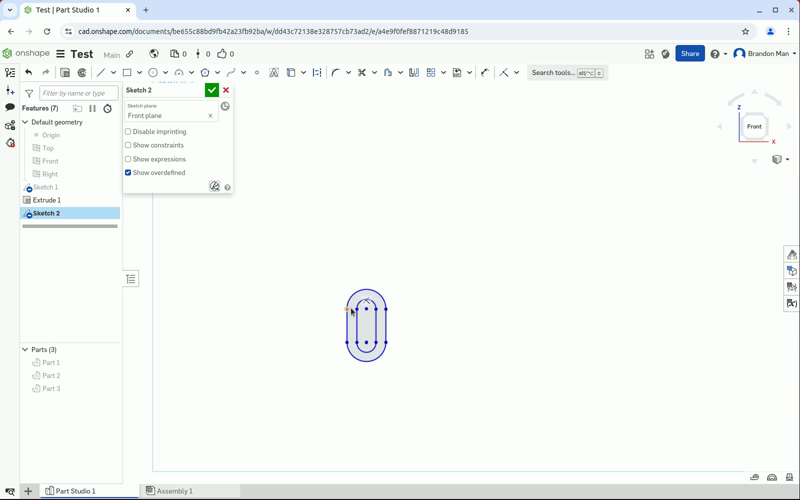
scroll(6)
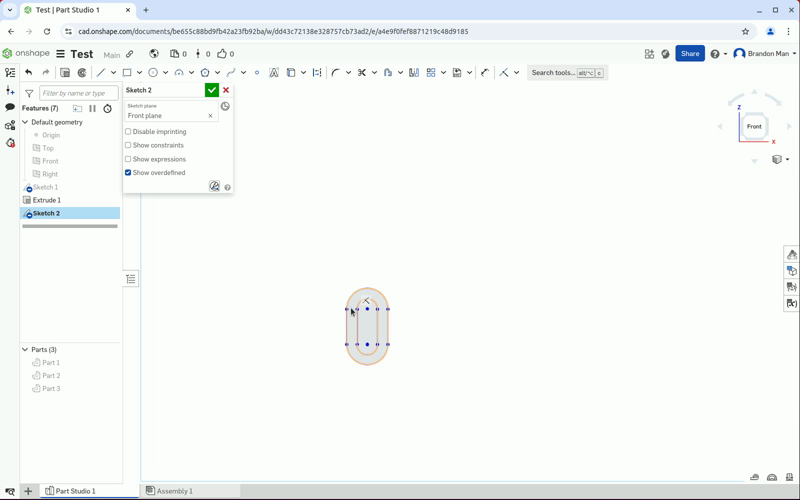
scroll(6)
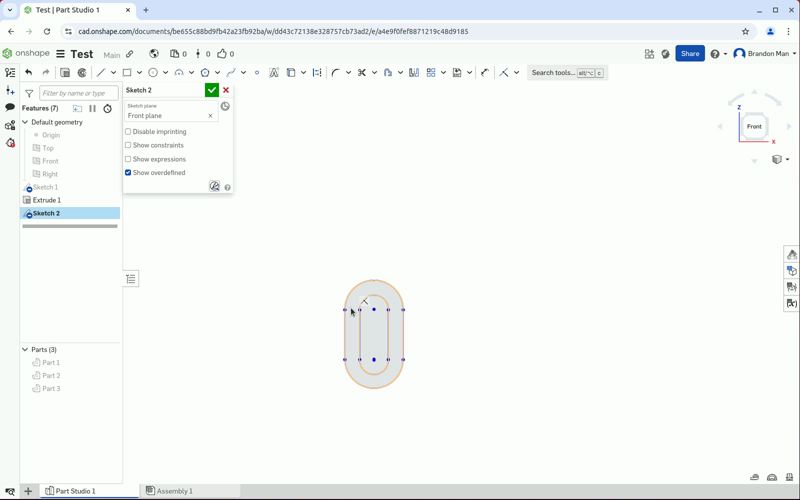
scroll(6)
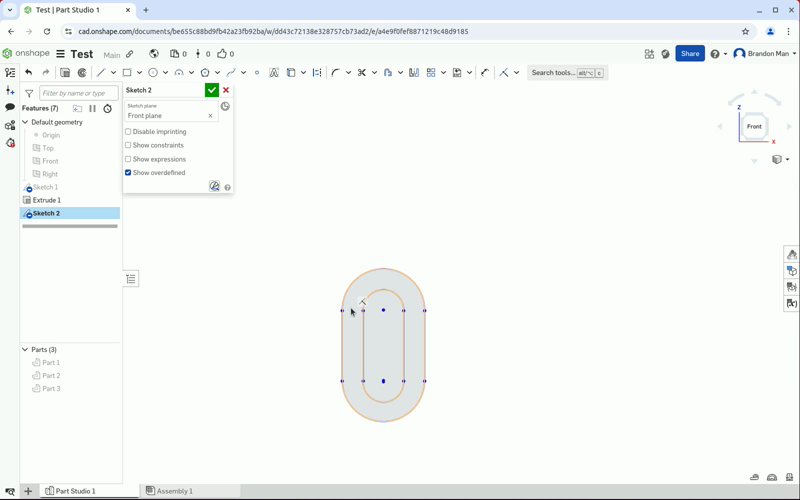
scroll(6)
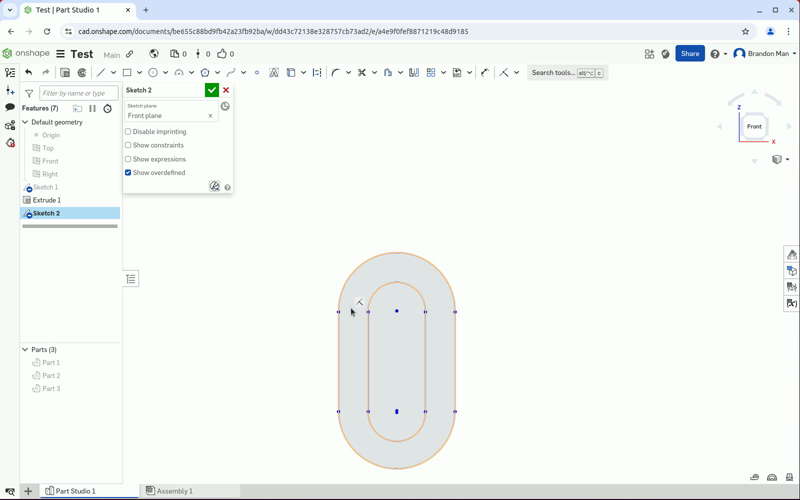
scroll(6)
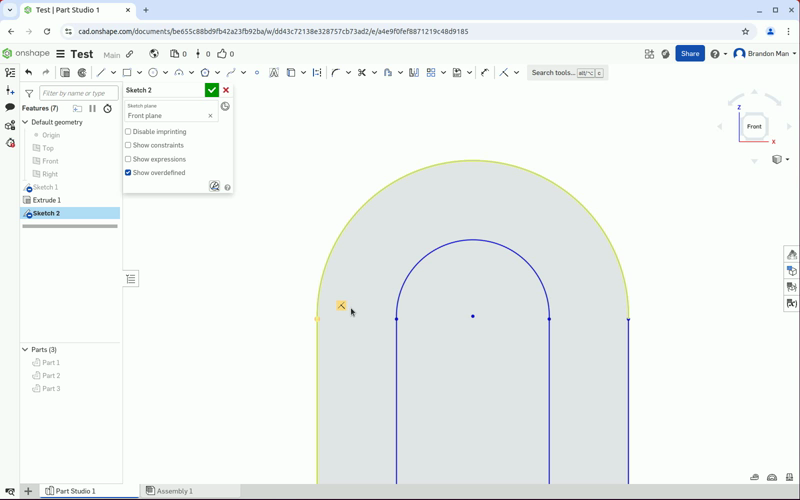
click(351, 307)
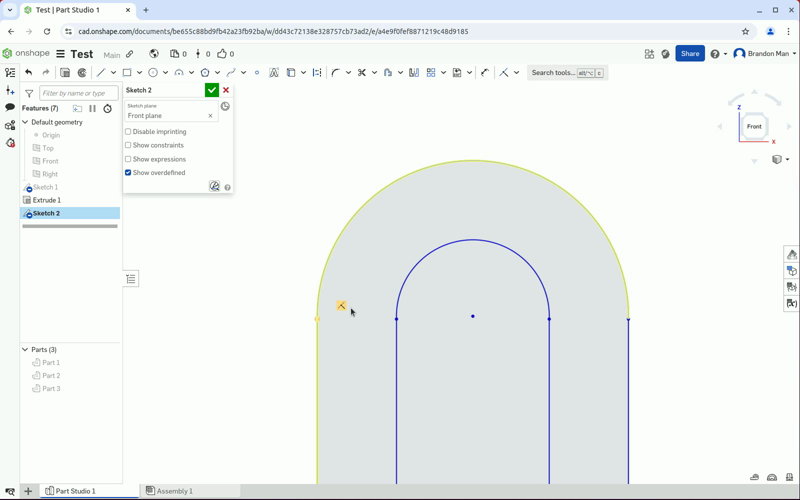
scroll(-6)
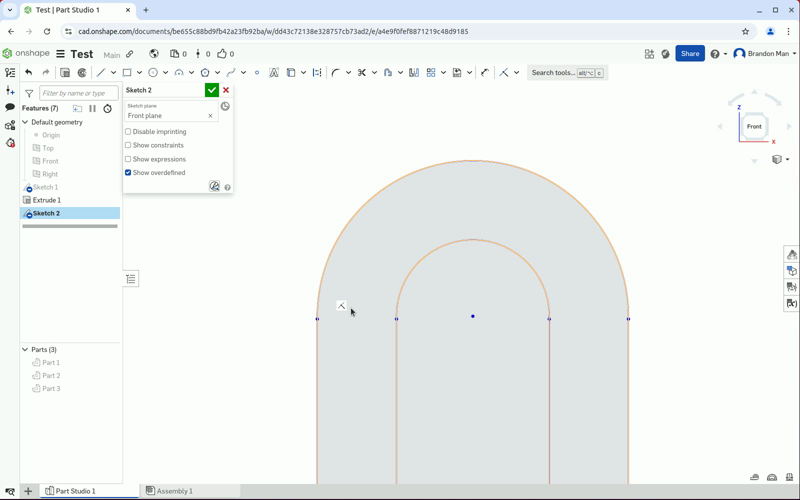
scroll(-6)
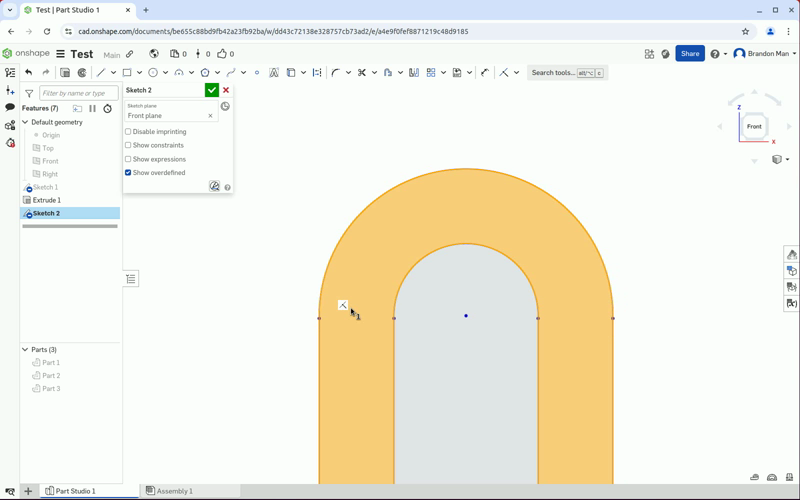
scroll(-6)
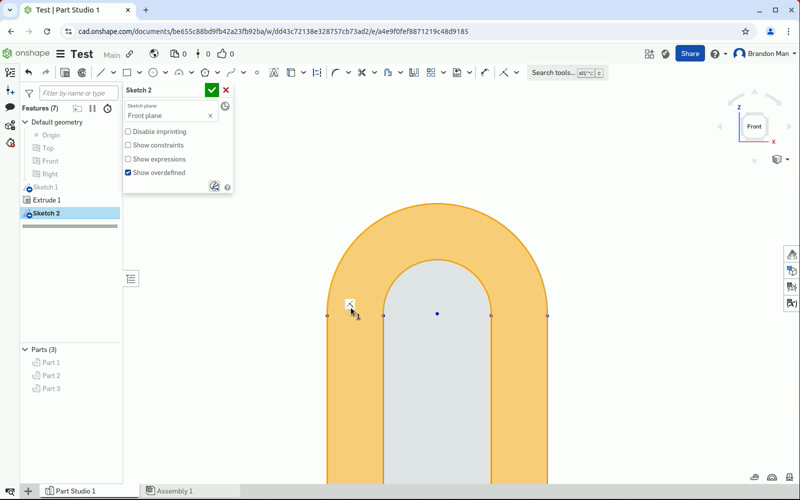
scroll(-6)
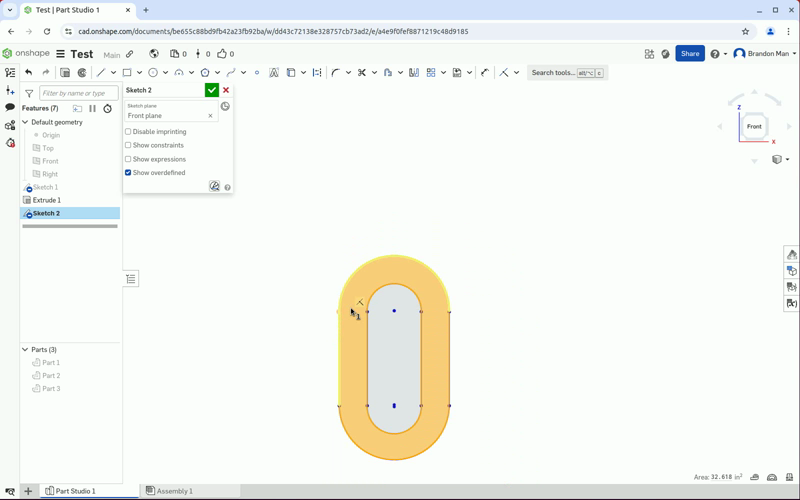
scroll(-6)
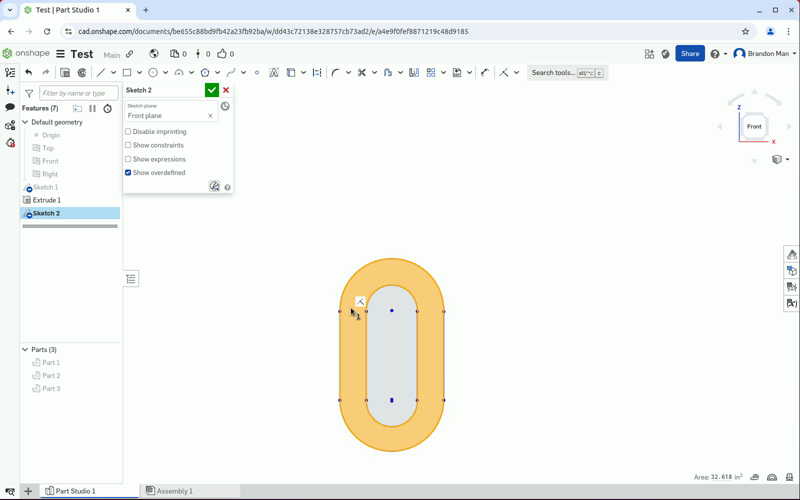
scroll(-6)
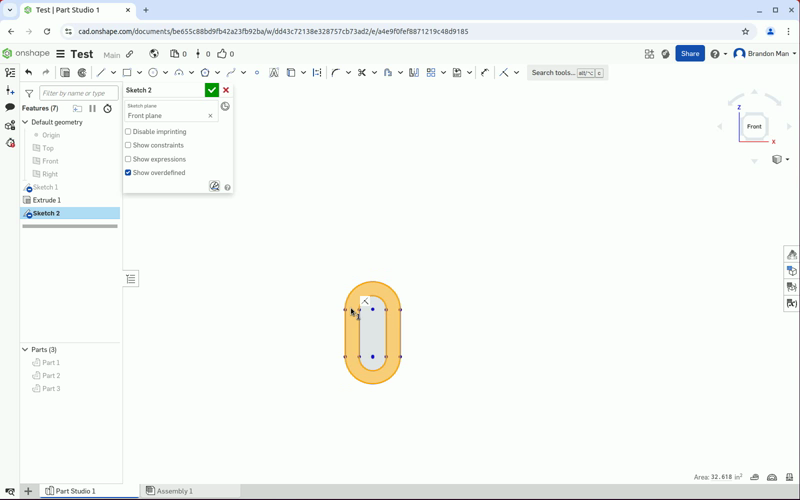
scroll(-6)
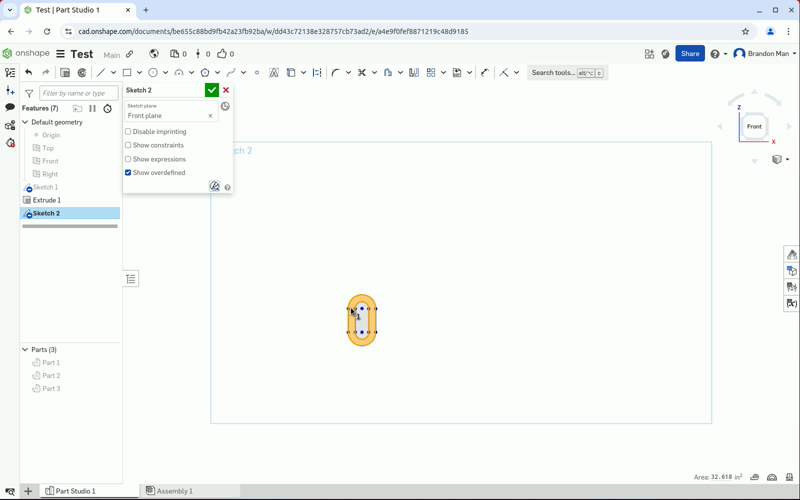
mouse_move(73, 352)
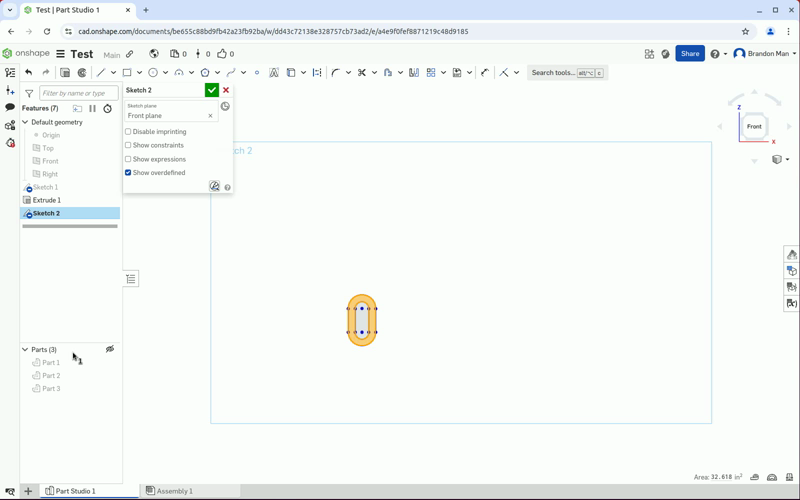
key(shift+y)
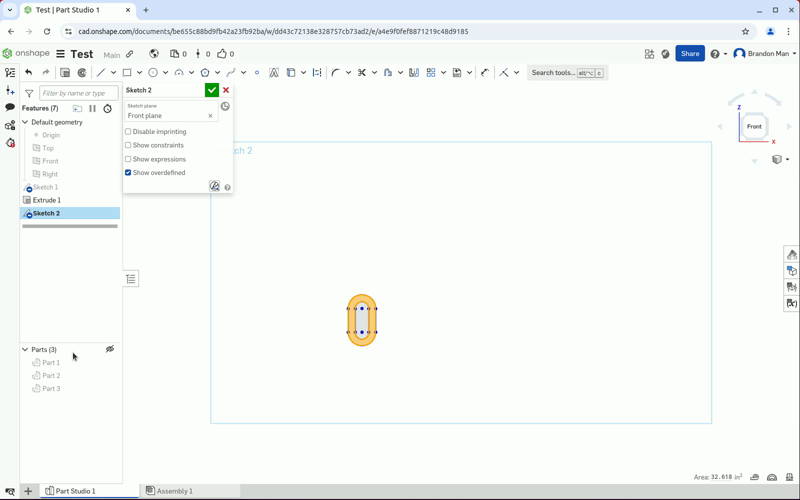
key(shift+e)
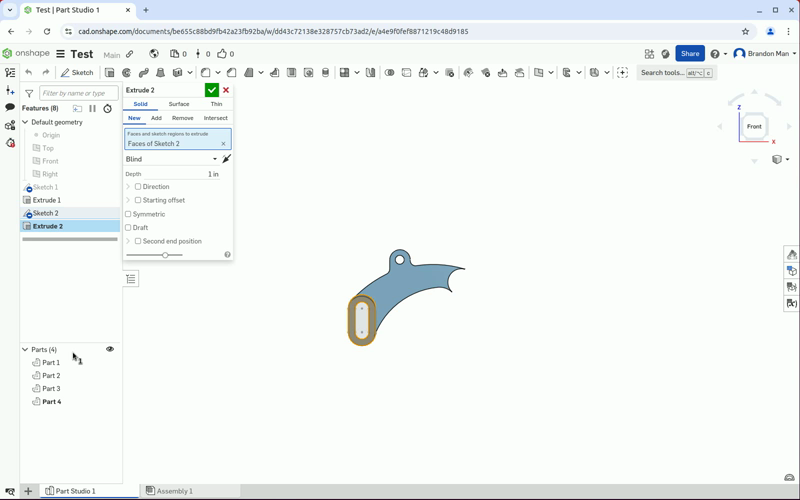
mouse_move(143, 106)
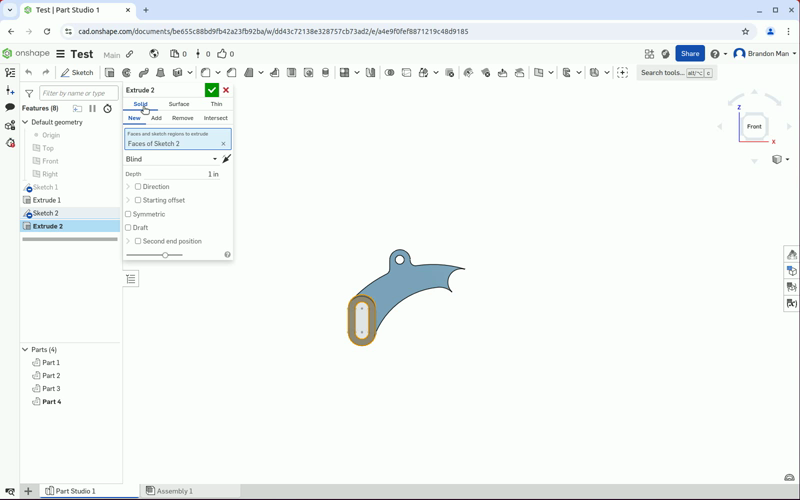
click(143, 106)
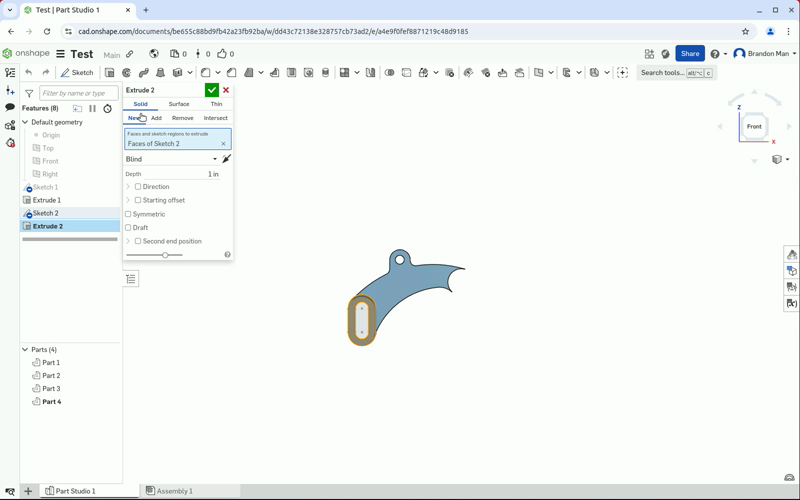
mouse_move(137, 120)
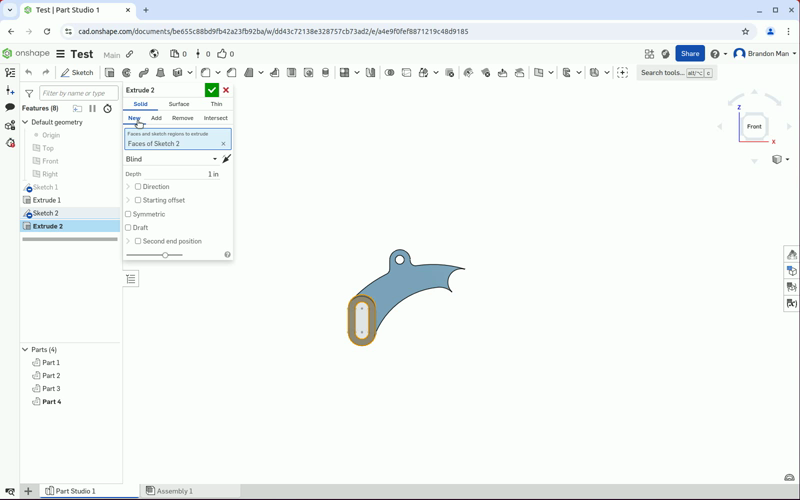
click(137, 120)
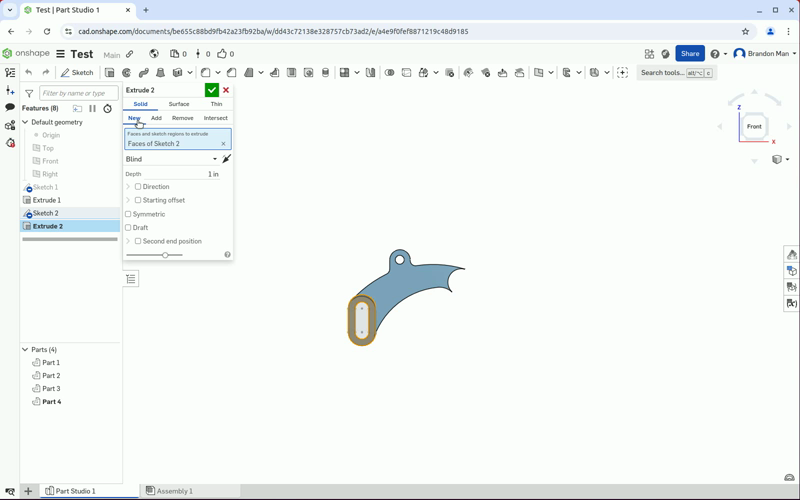
key(tab, 4)
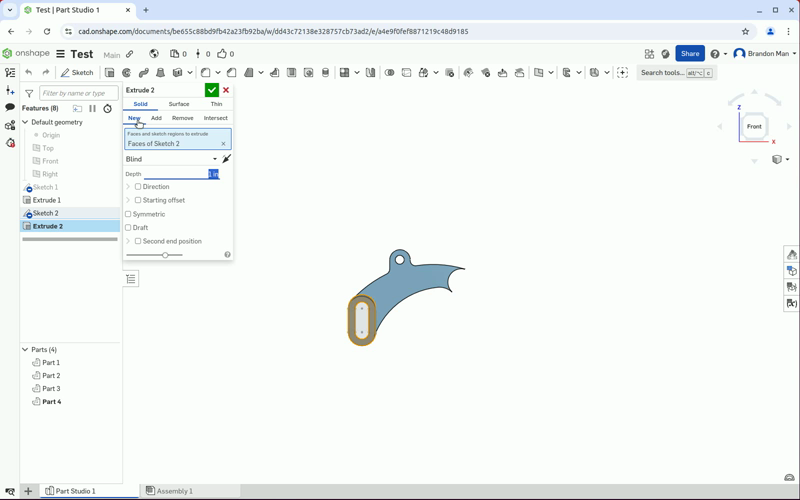
text(2.889)
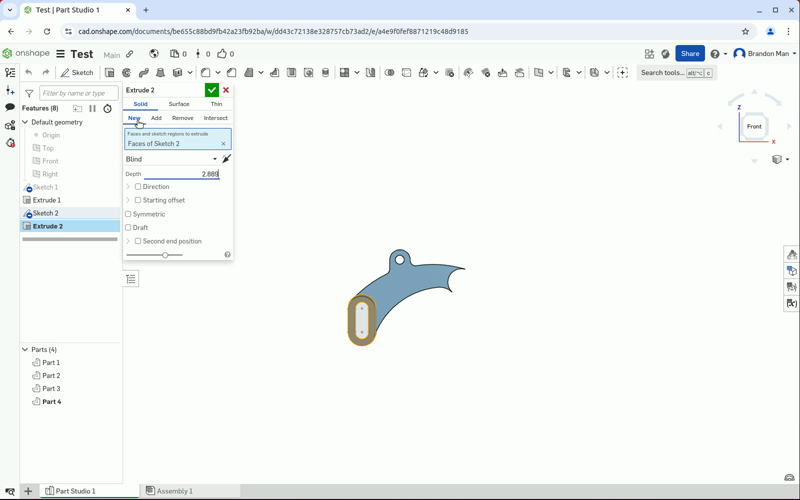
key(enter)
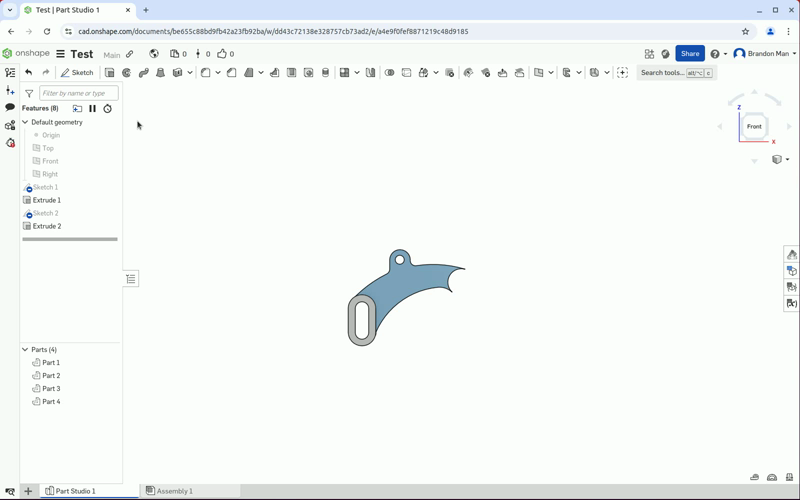
key(shift+h)
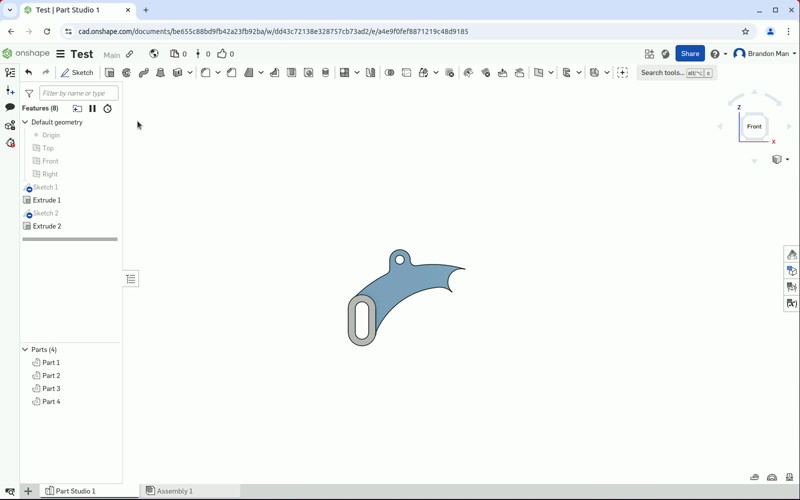
key(shift+h)
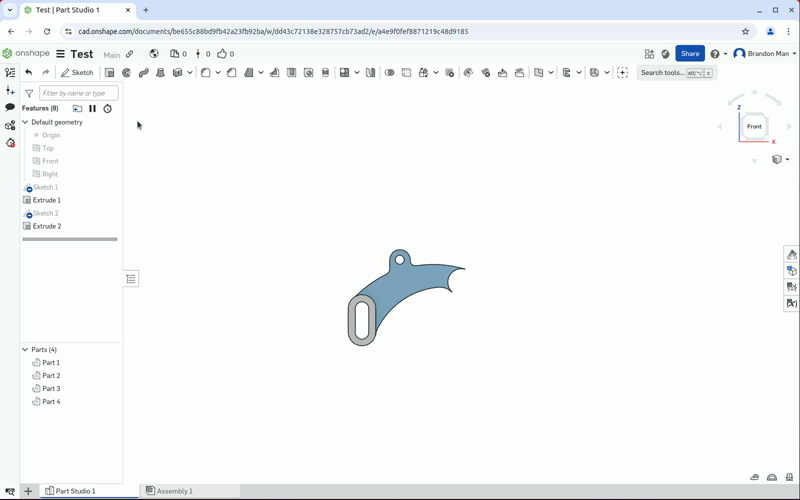
mouse_move(73, 189)
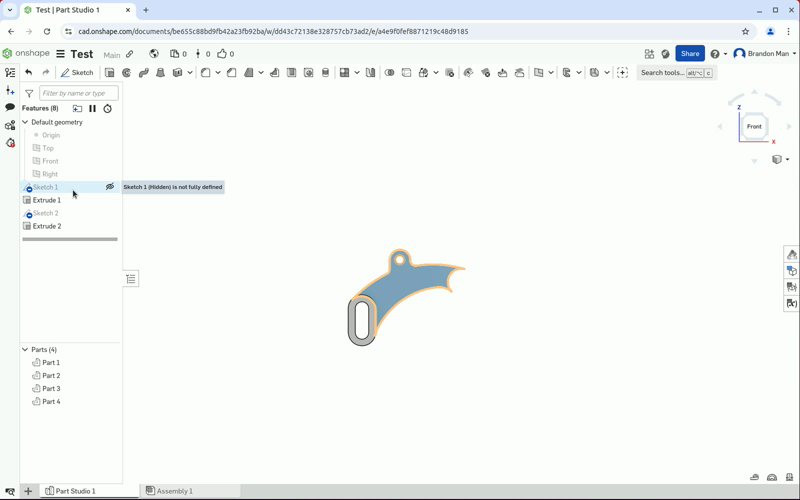
click(73, 189)
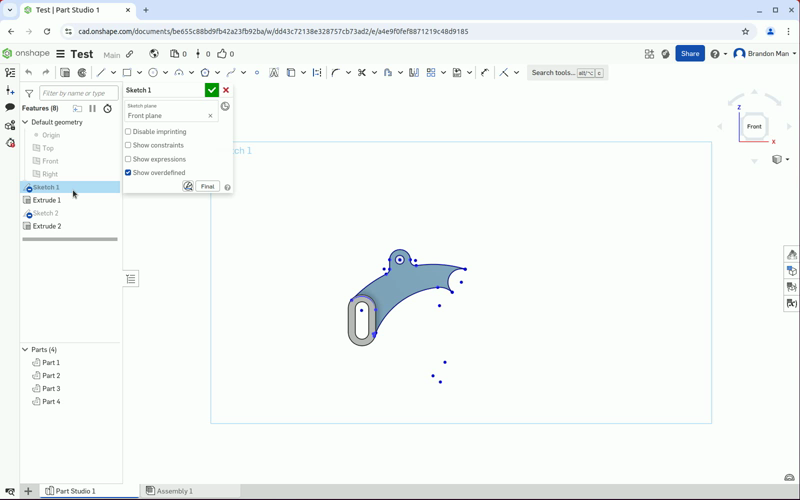
mouse_move(229, 92)
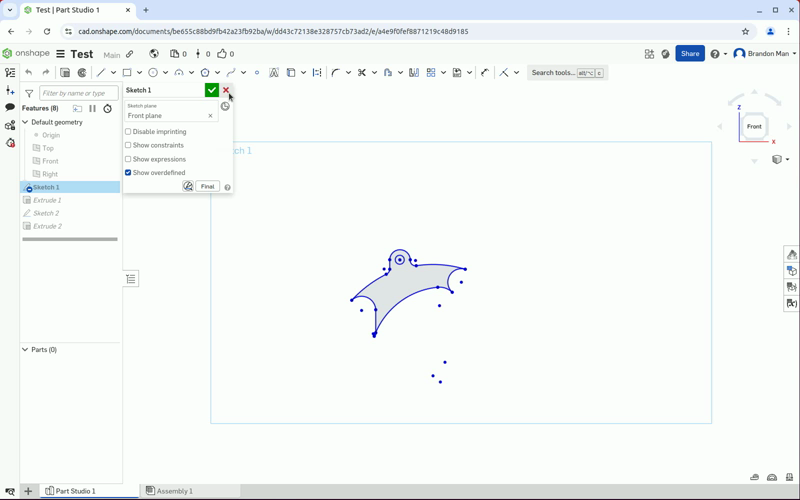
click(229, 92)
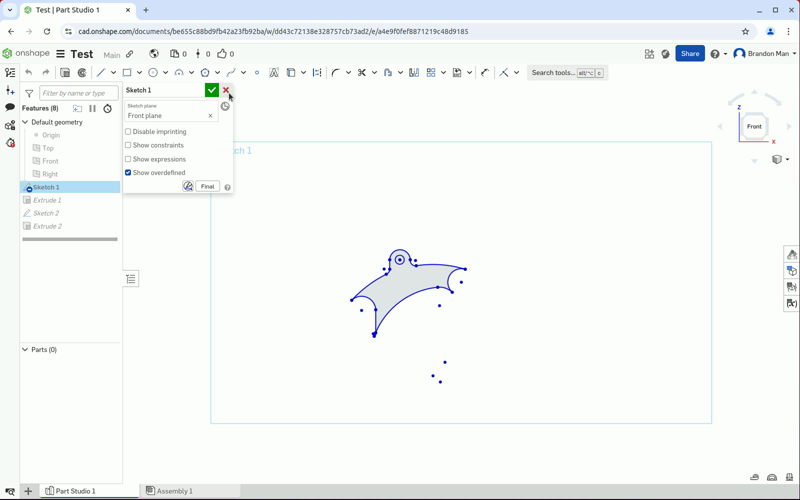
key(shift+s)
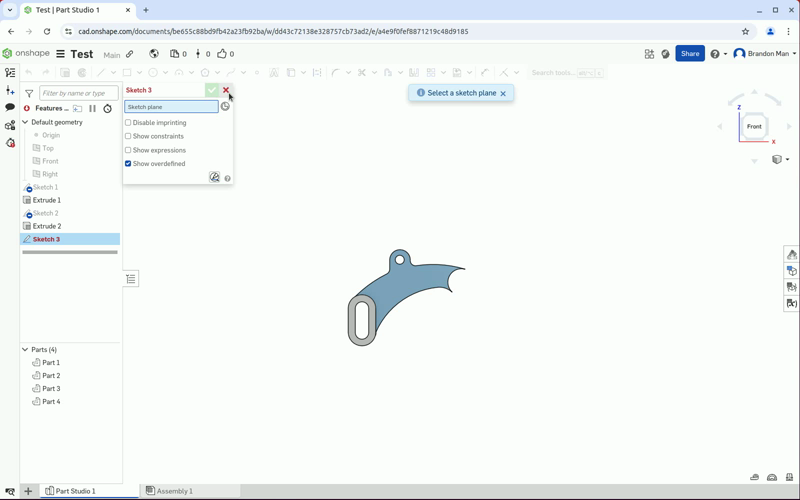
mouse_move(73, 163)
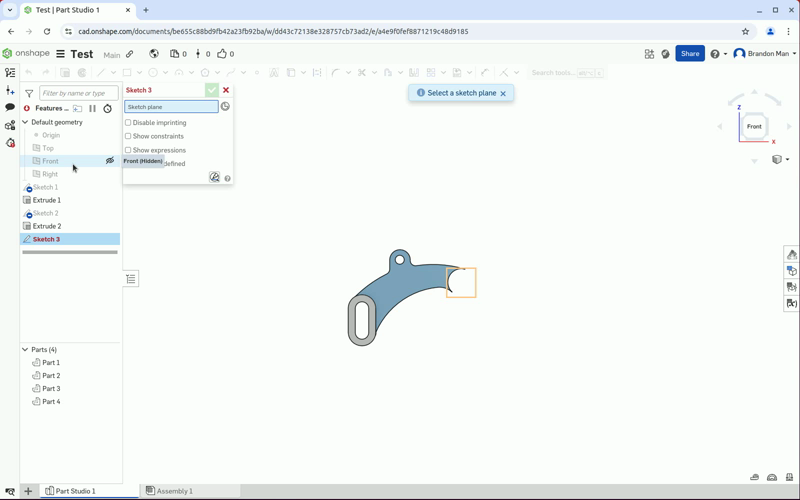
click(73, 163)
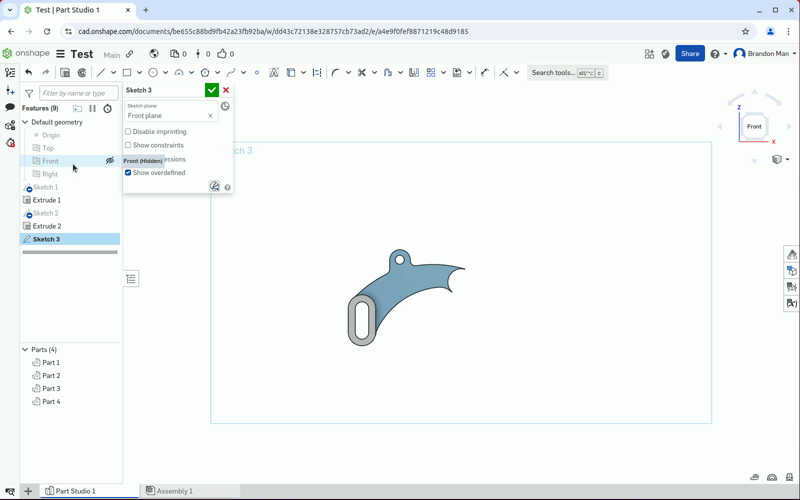
mouse_move(73, 352)
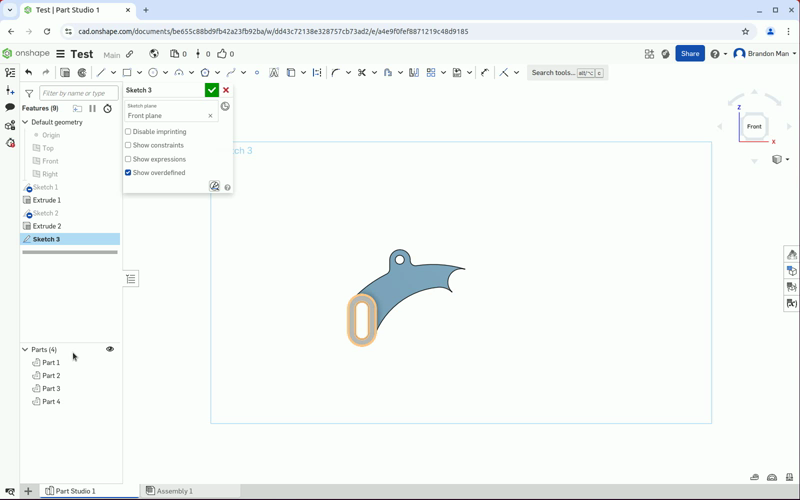
key(y)
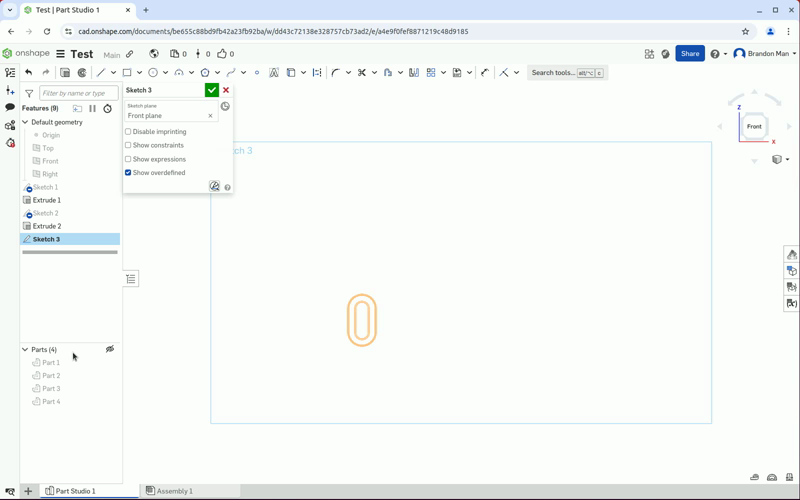
key(c)
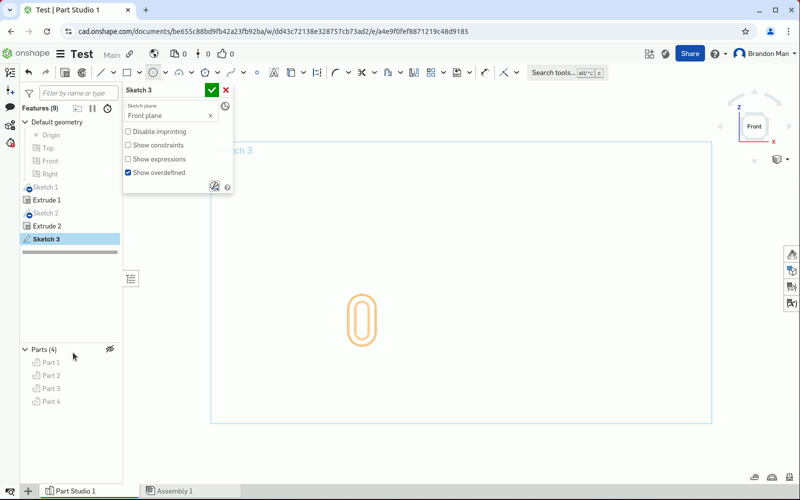
key_down(shift)
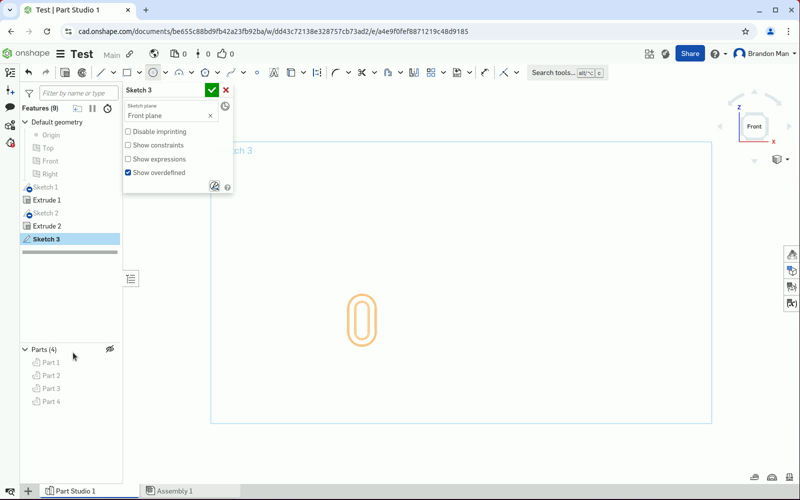
mouse_move(461, 282)
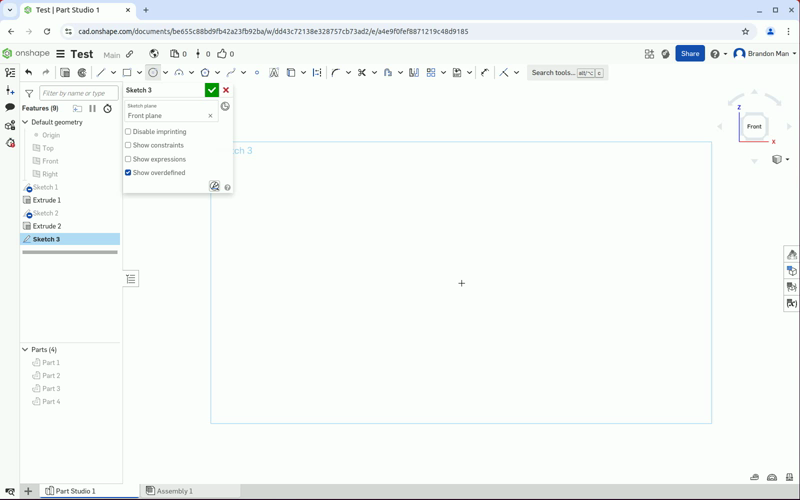
click(461, 282)
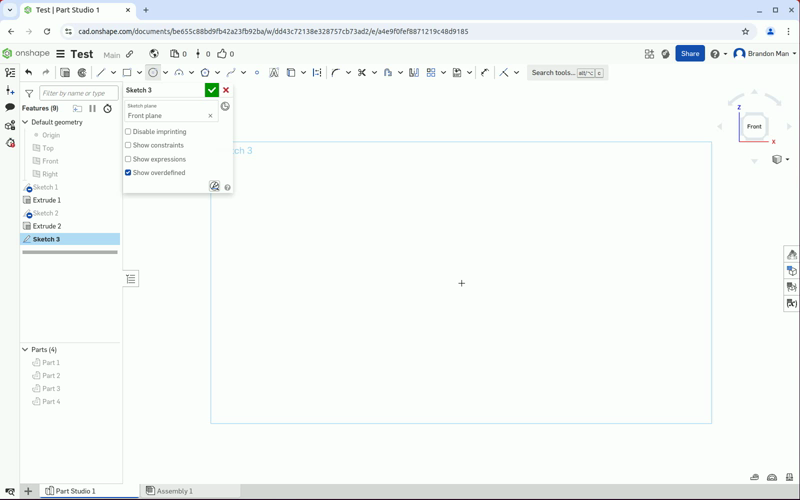
key_up(shift)
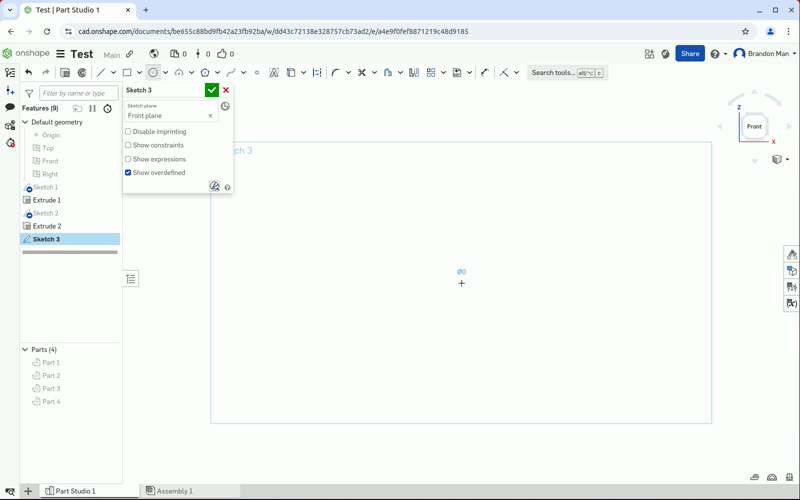
mouse_move(476, 282)
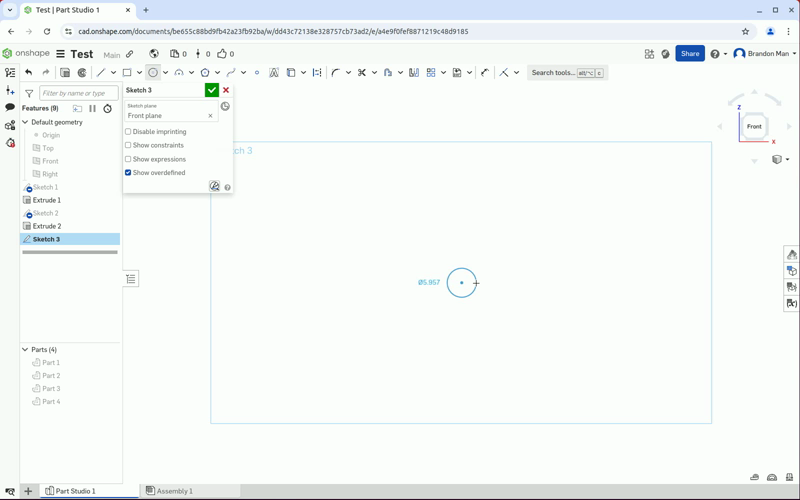
click(476, 282)
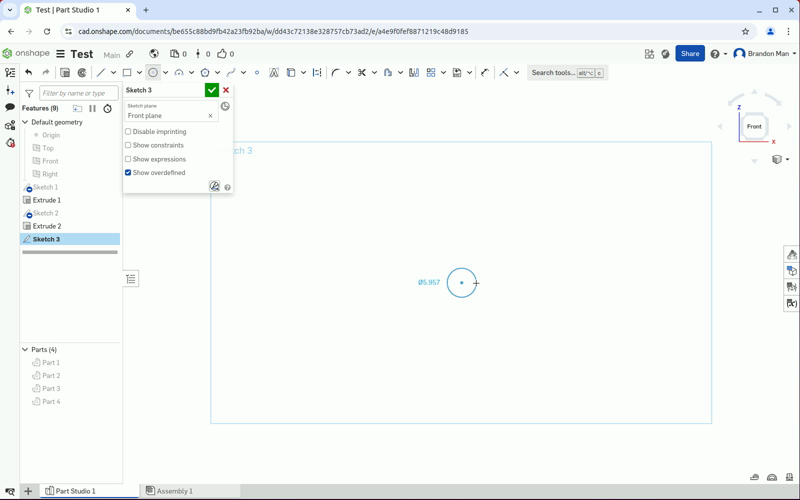
key(esc)
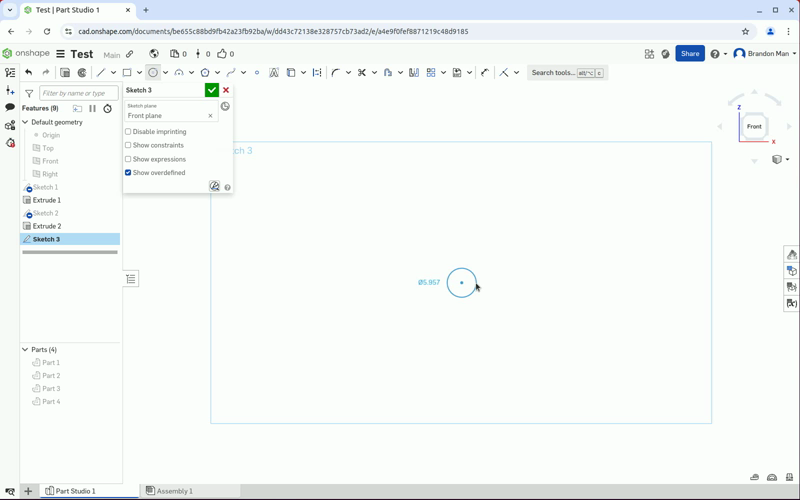
key(c)
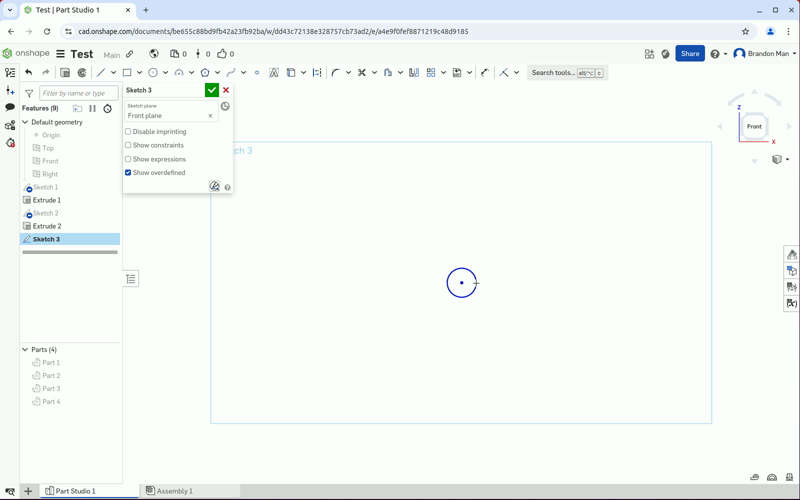
key_down(shift)
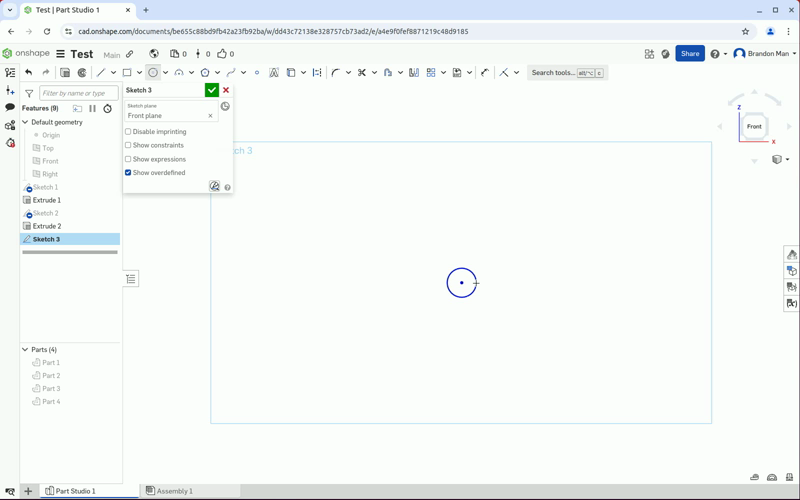
mouse_move(461, 282)
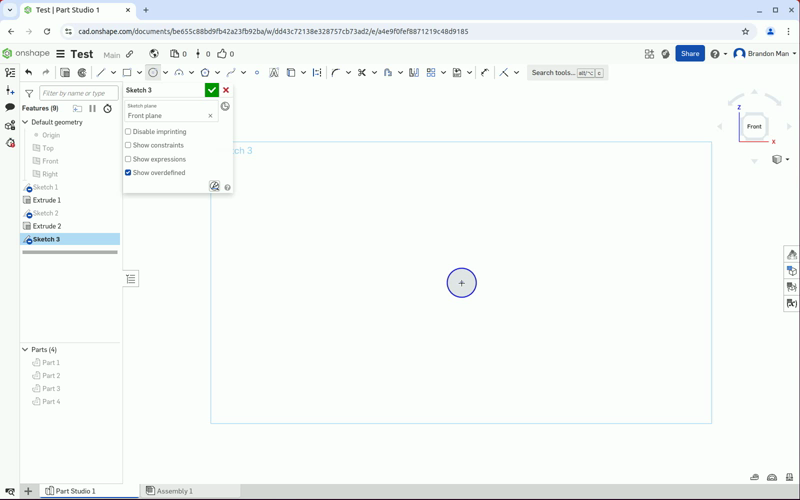
click(461, 282)
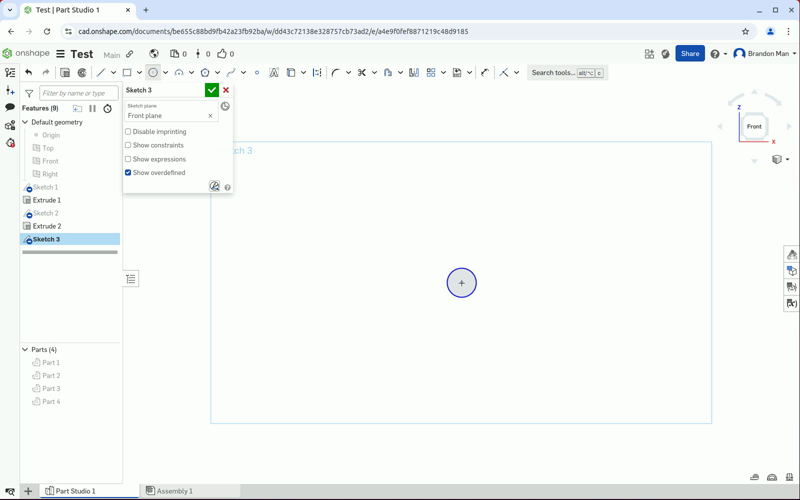
key_up(shift)
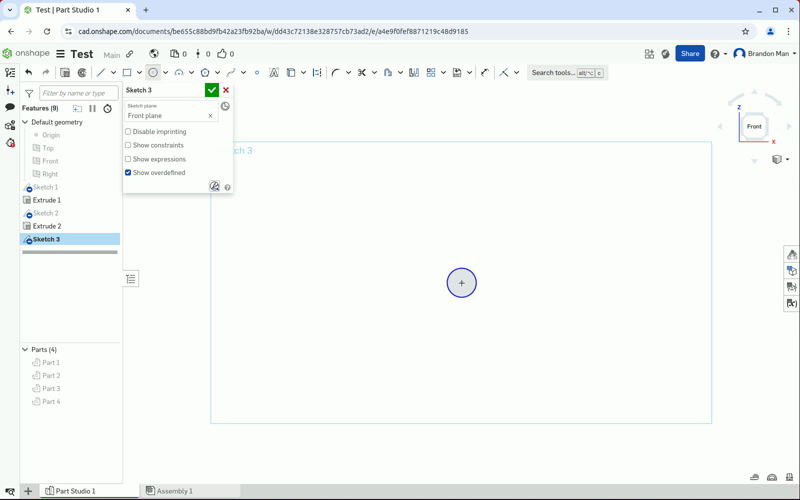
mouse_move(468, 282)
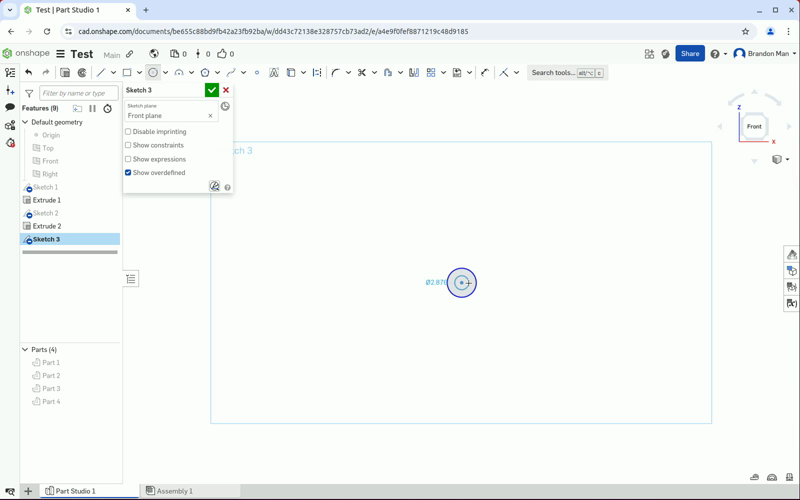
click(468, 282)
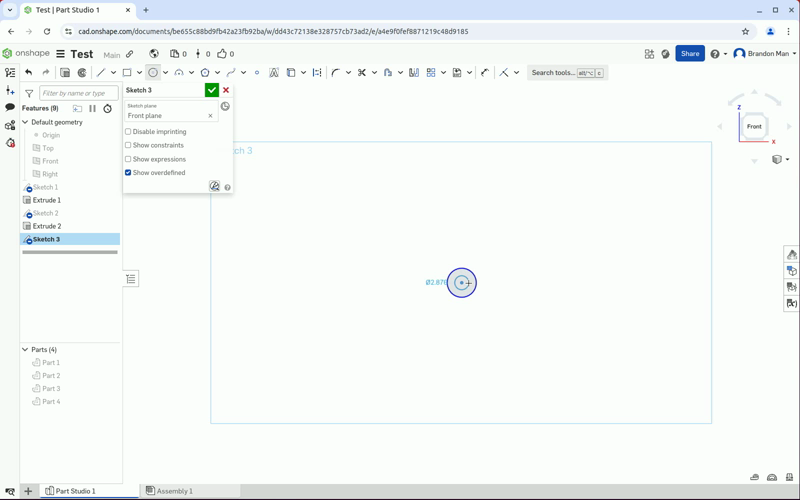
key(esc)
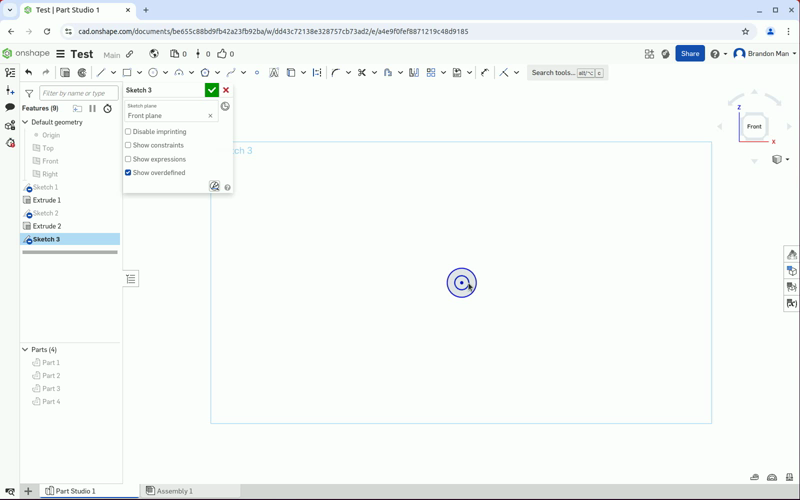
mouse_move(467, 275)
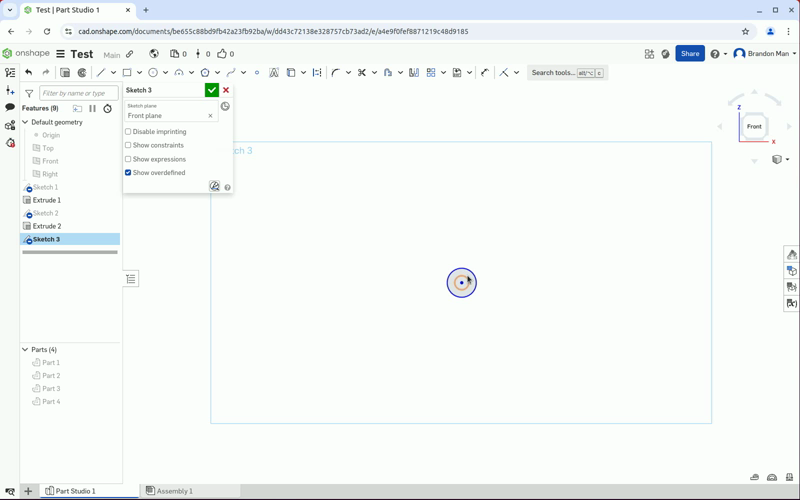
scroll(6)
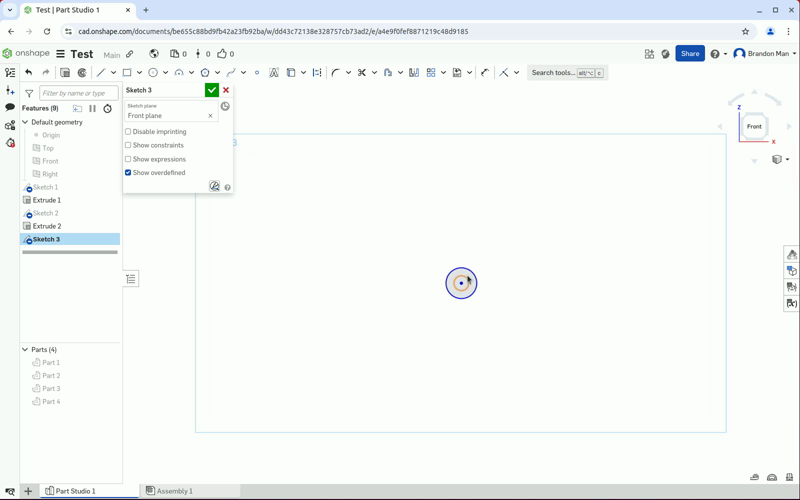
scroll(6)
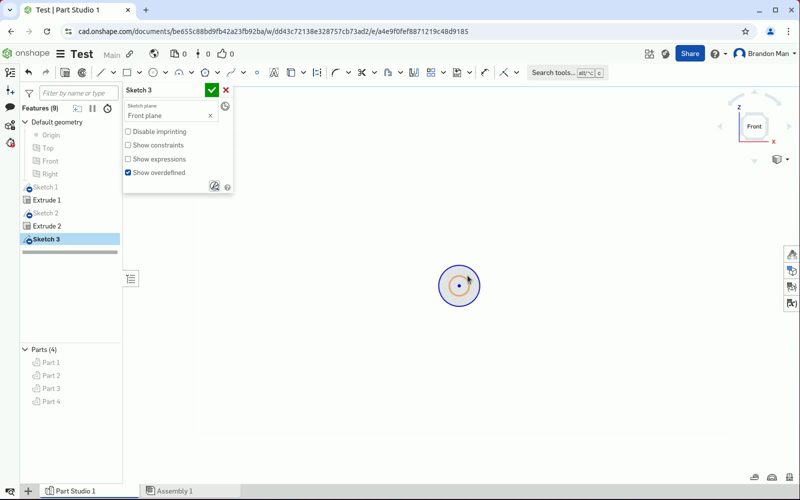
scroll(6)
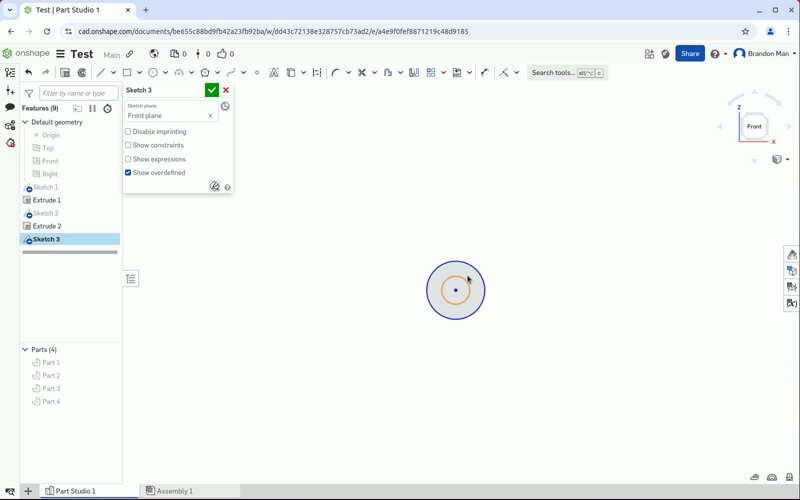
scroll(6)
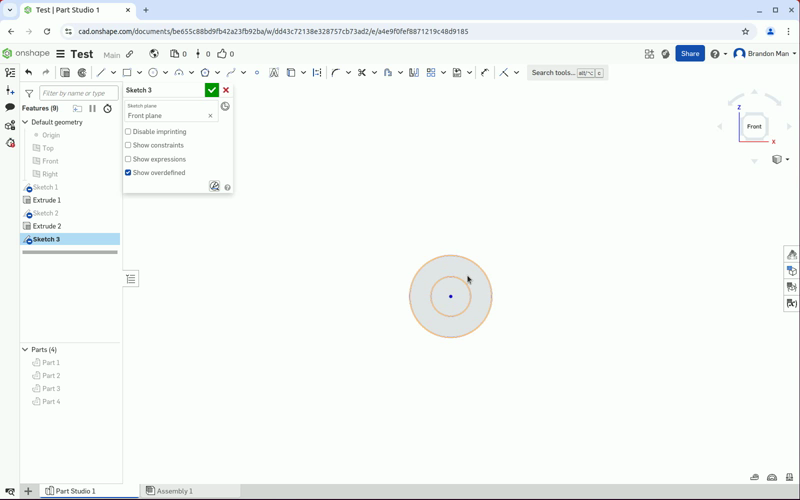
scroll(6)
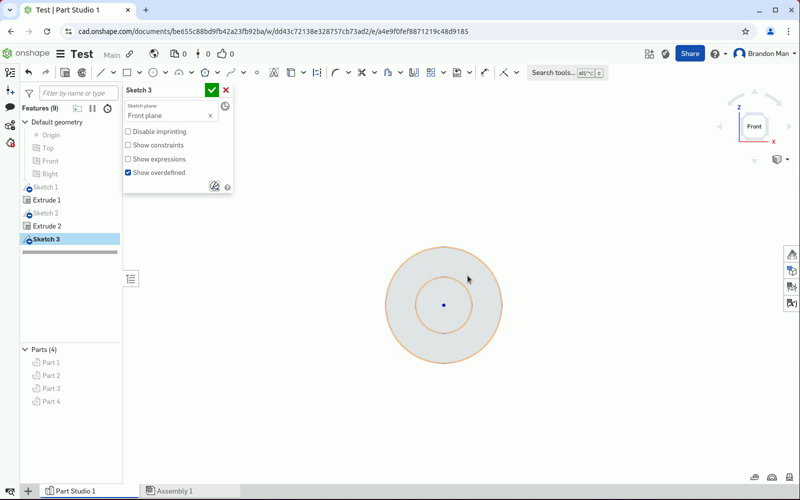
scroll(6)
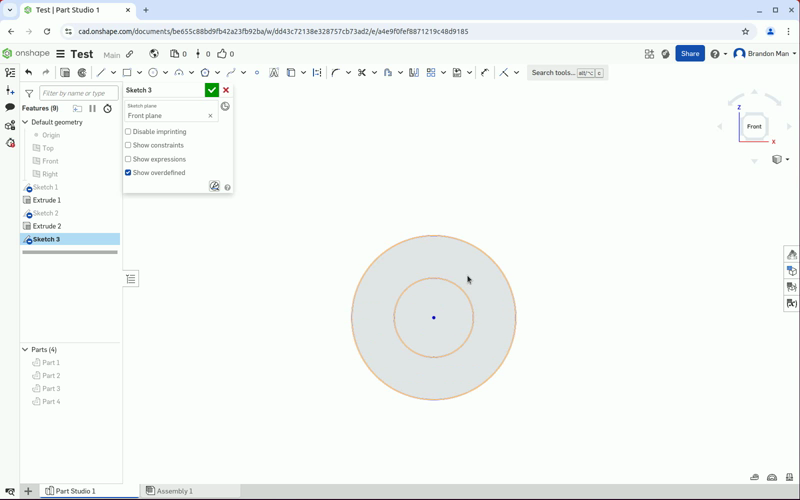
scroll(6)
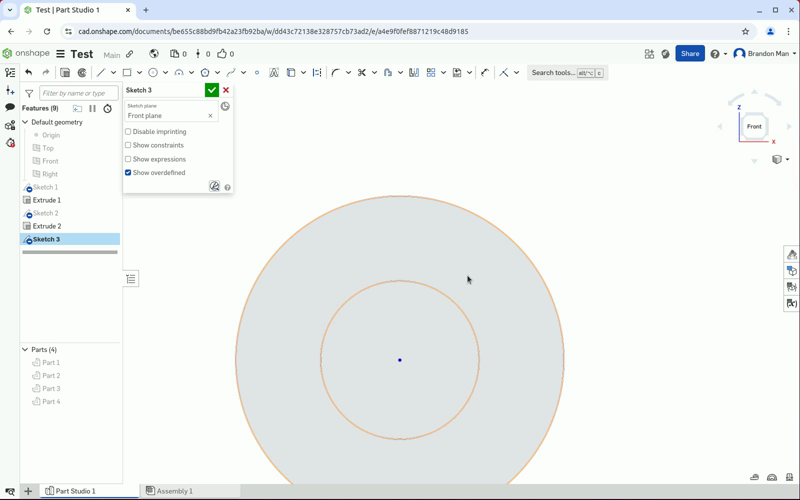
click(467, 275)
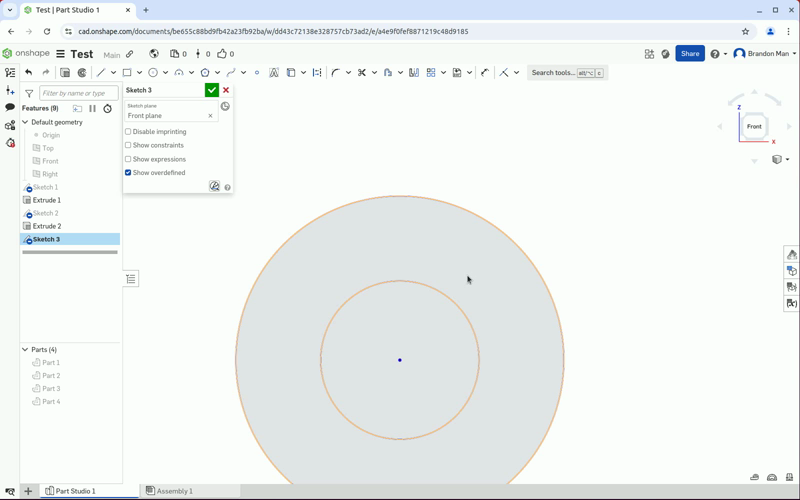
scroll(-6)
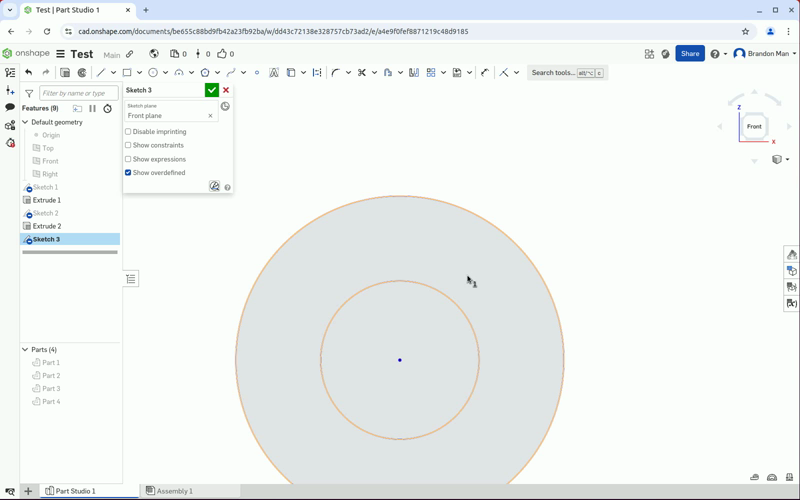
scroll(-6)
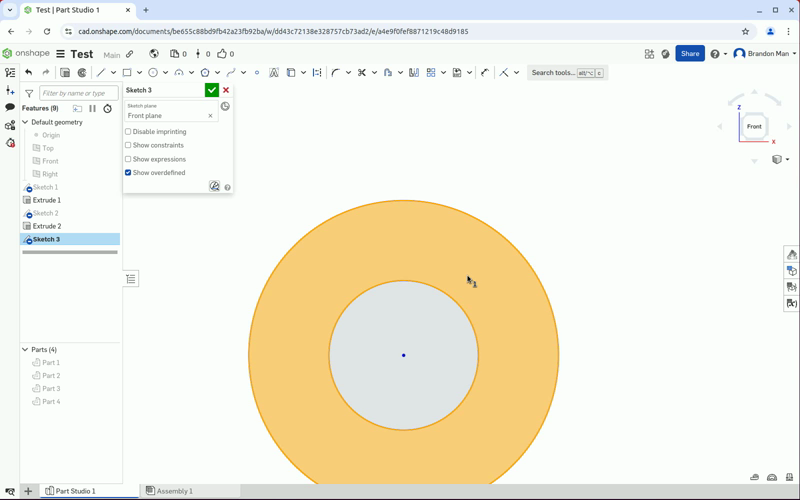
scroll(-6)
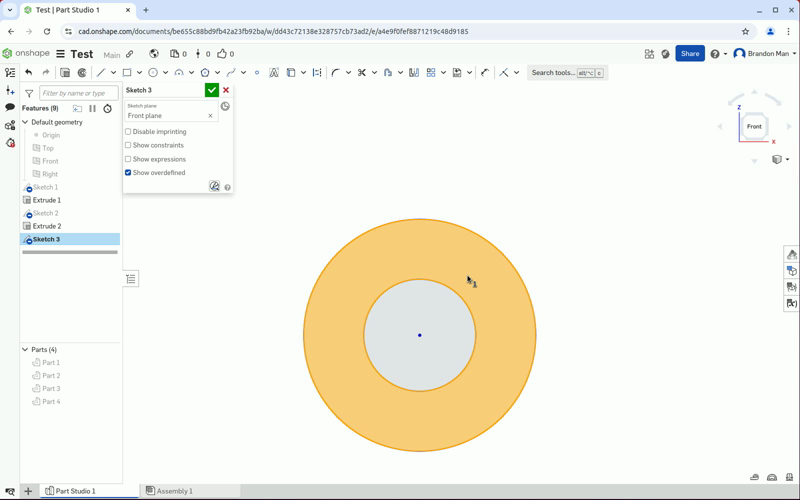
scroll(-6)
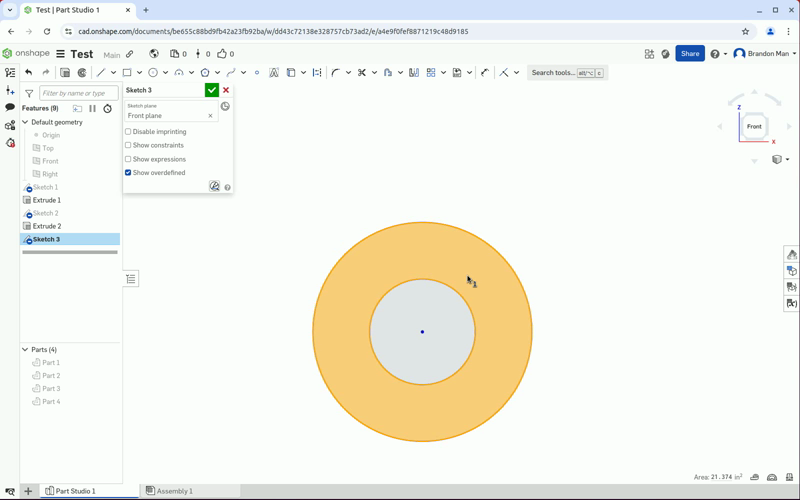
scroll(-6)
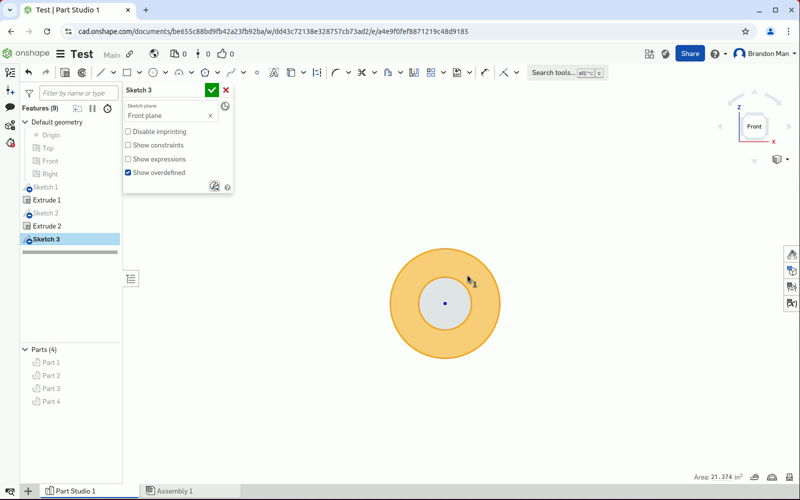
scroll(-6)
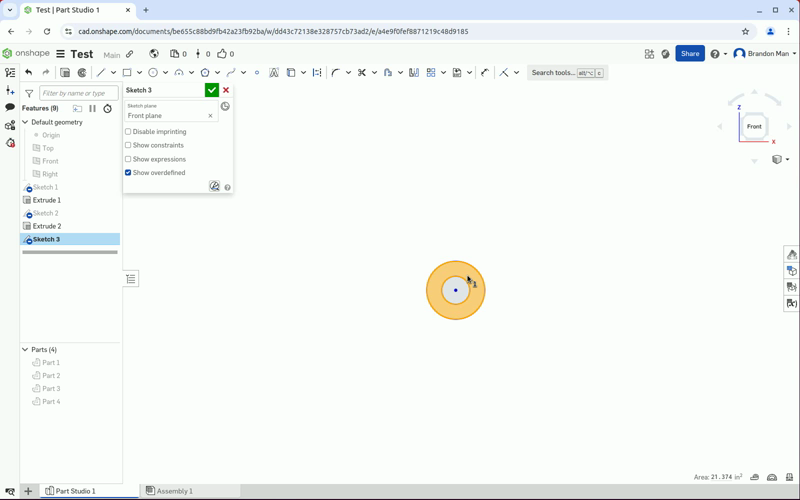
scroll(-6)
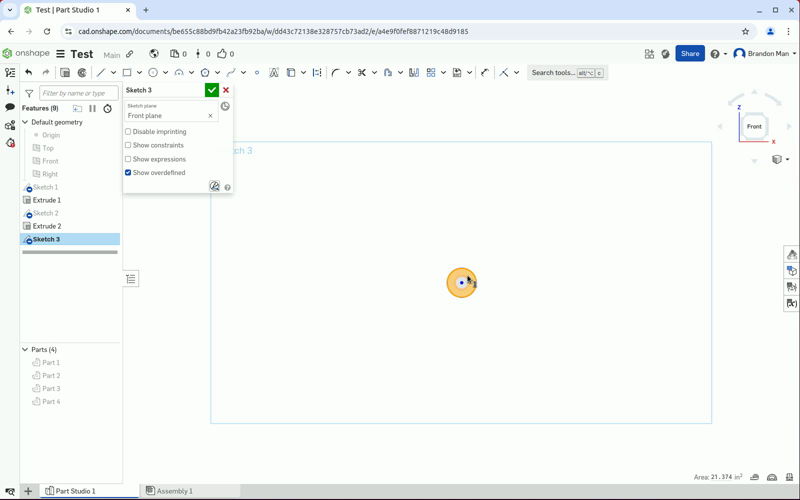
mouse_move(73, 352)
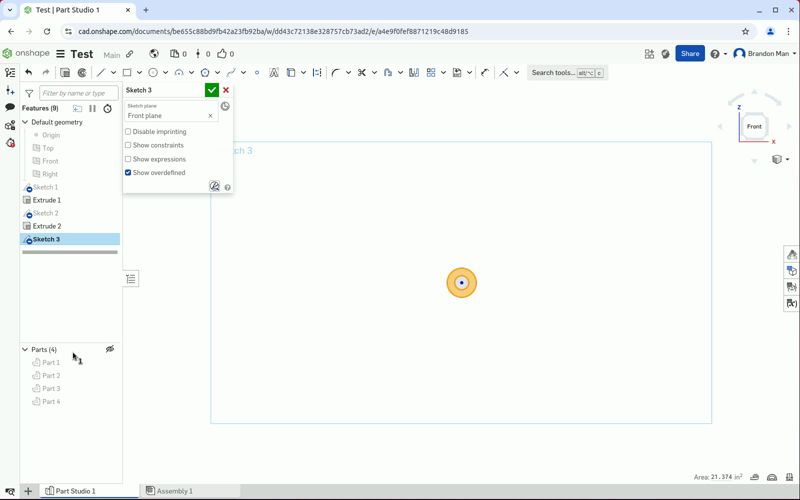
key(shift+y)
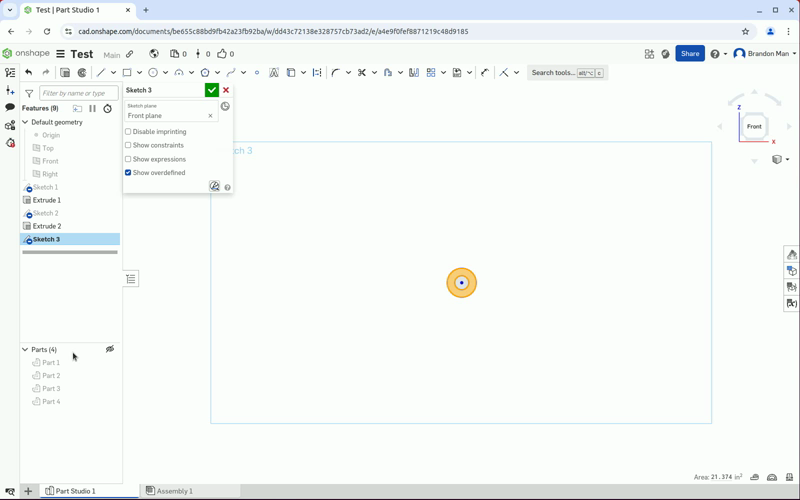
key(shift+e)
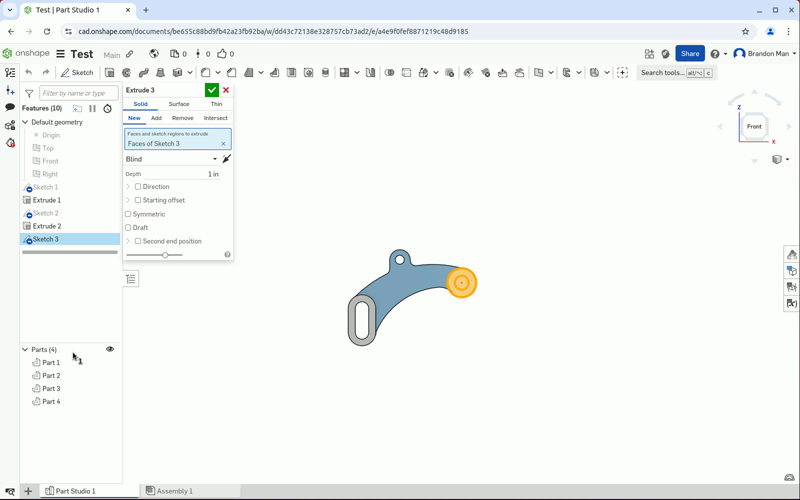
mouse_move(143, 106)
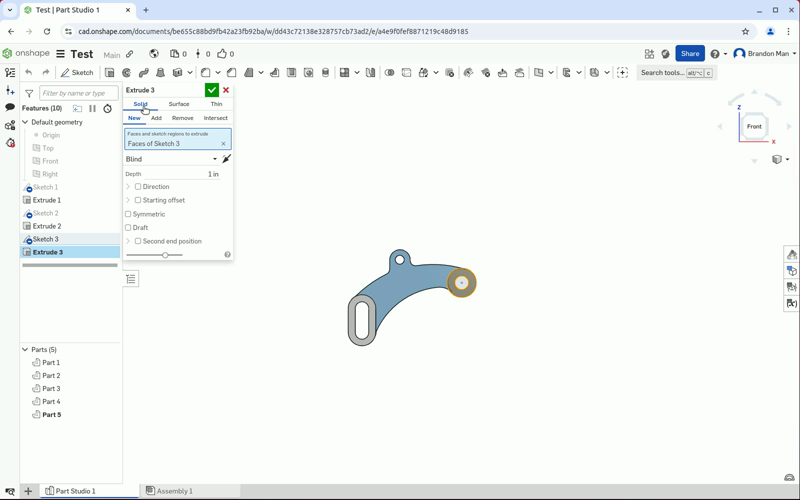
click(143, 106)
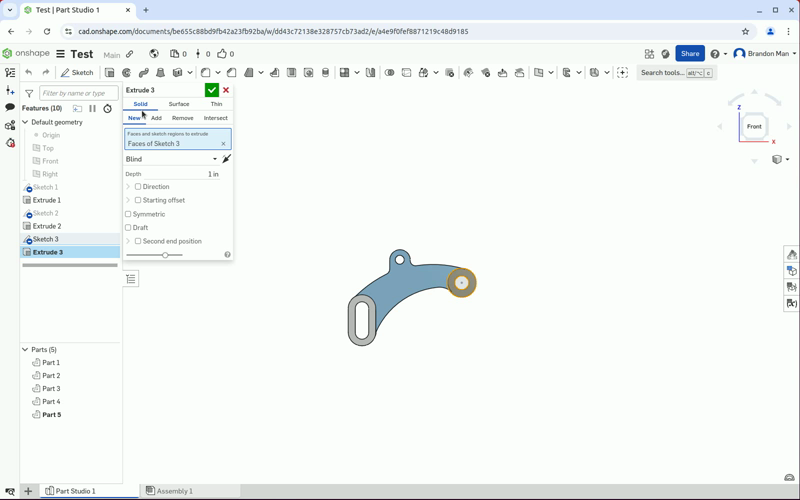
mouse_move(137, 120)
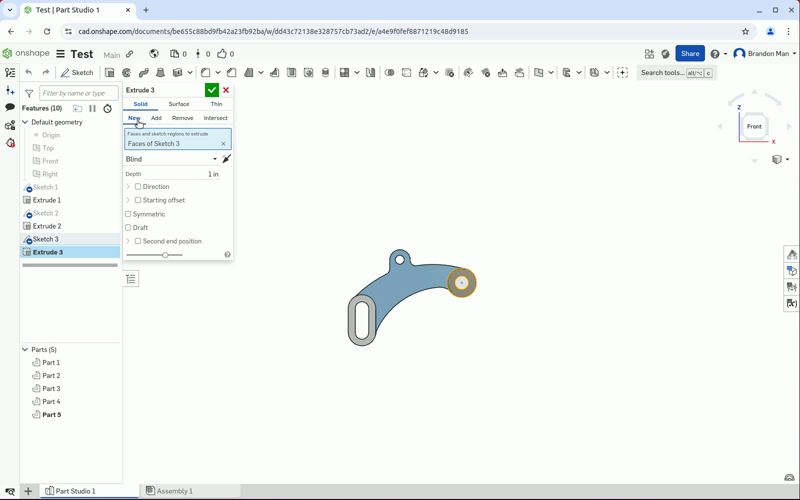
click(137, 120)
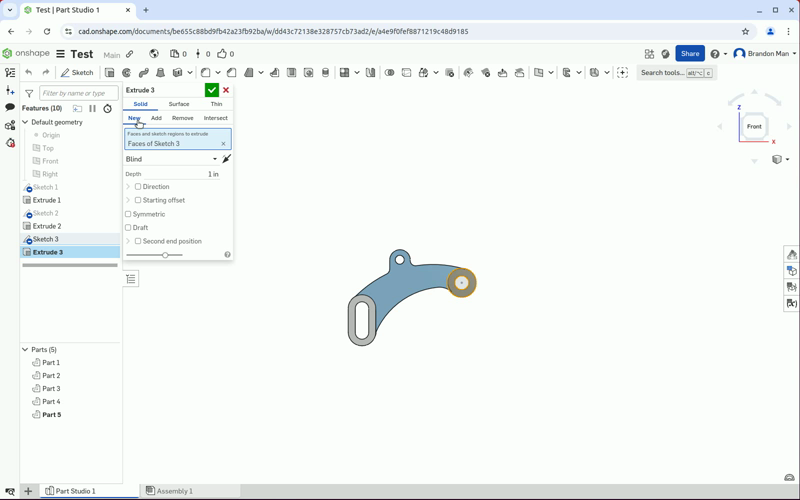
key(tab, 4)
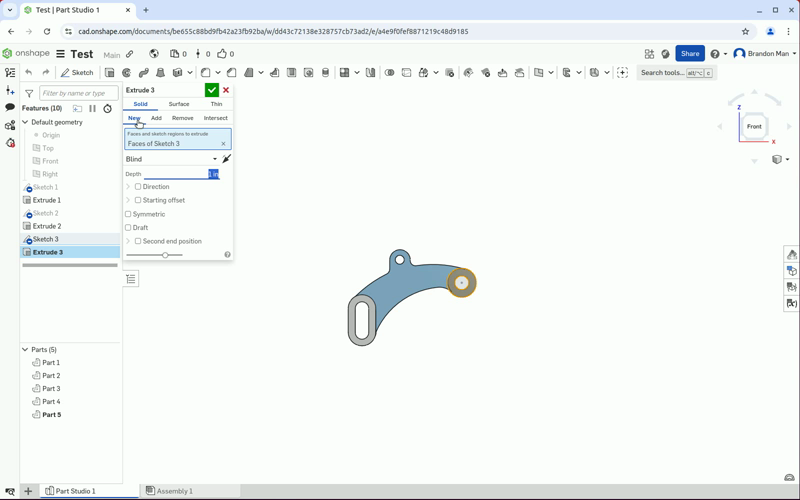
text(2.889)
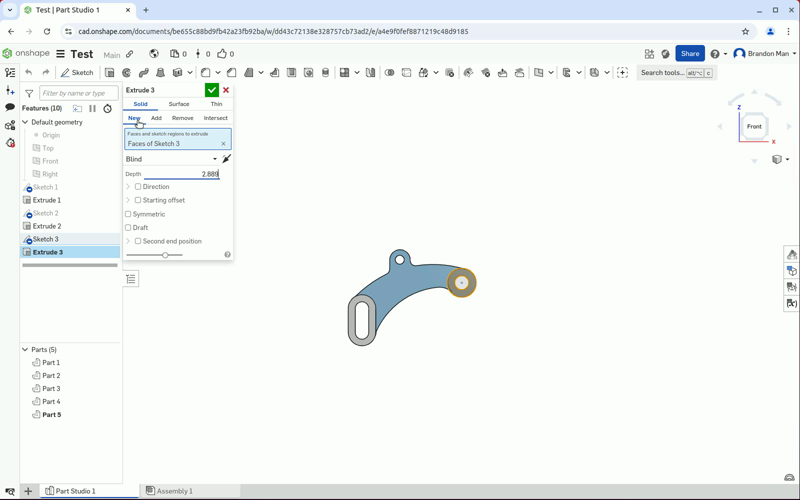
key(enter)
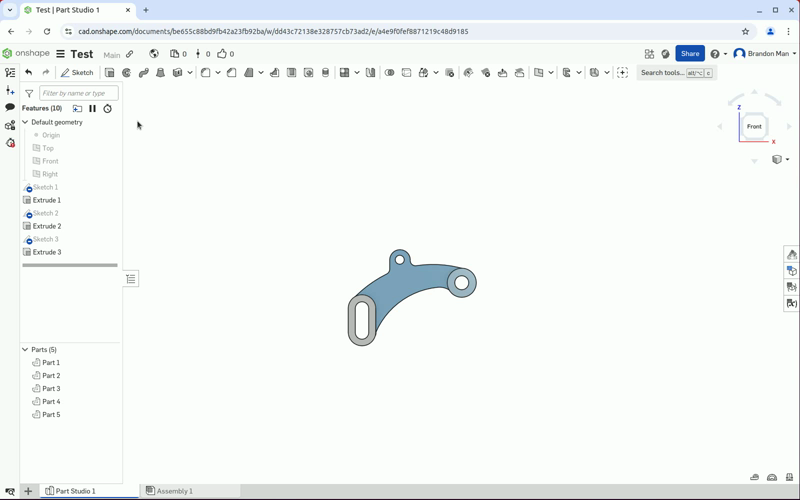
key(shift+h)
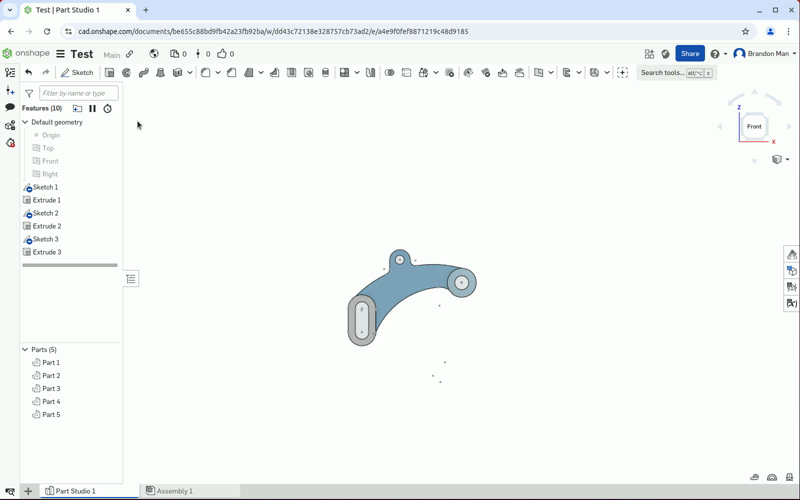
key(shift+h)
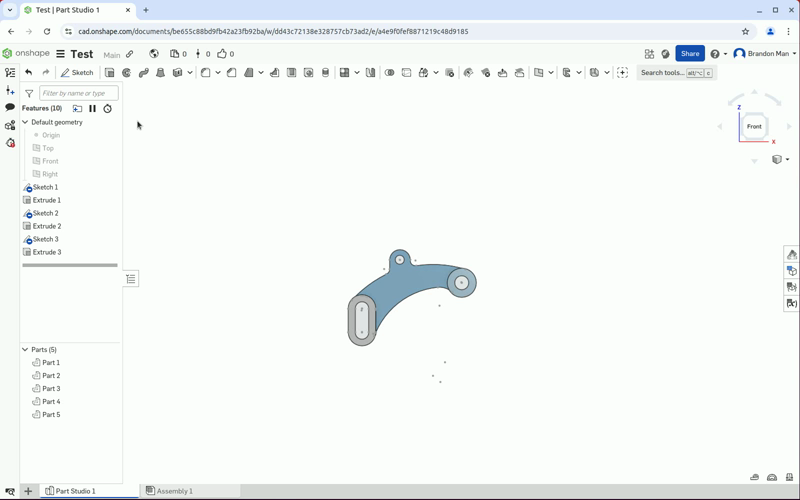
key(shift+7)
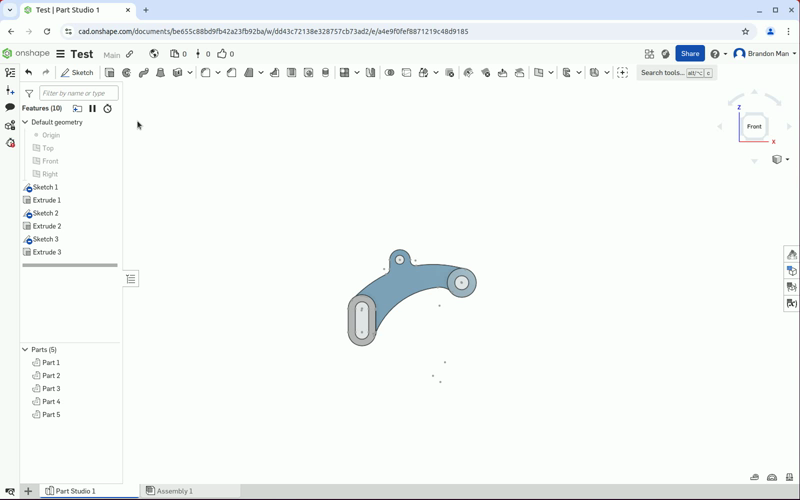
key(left, 2)
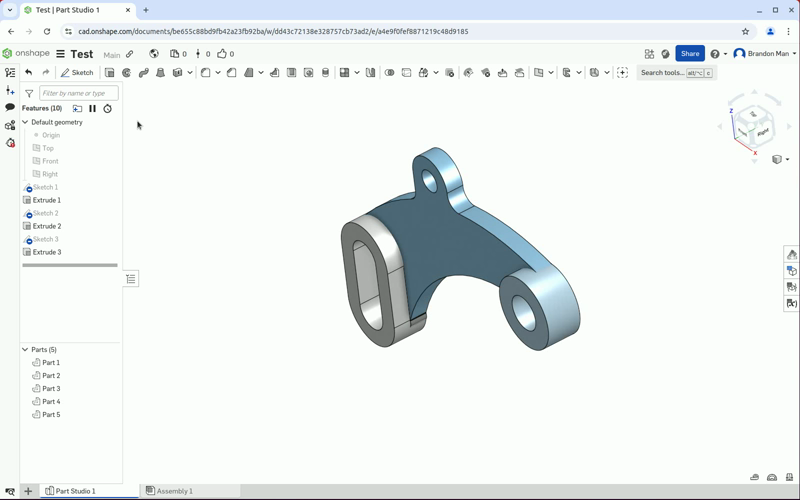
key(down, 2)
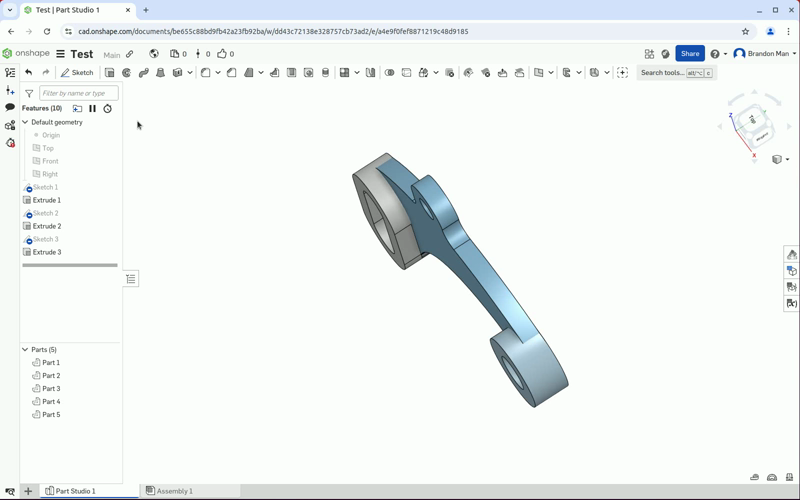
key(up, 2)
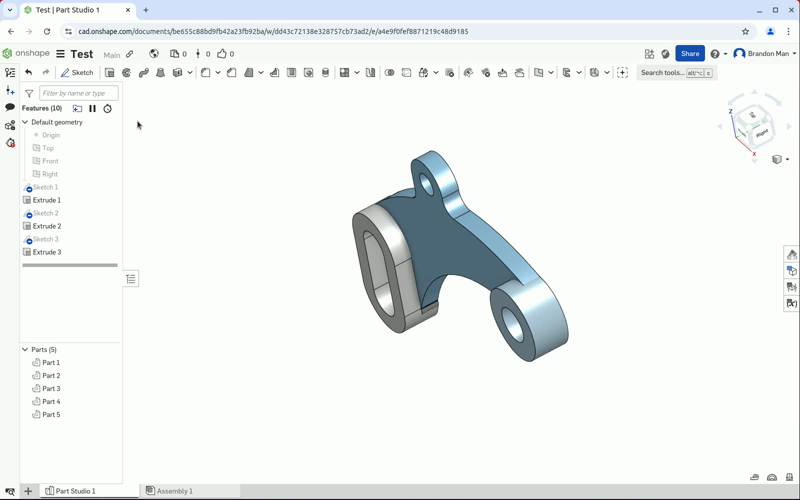
key(right, 2)
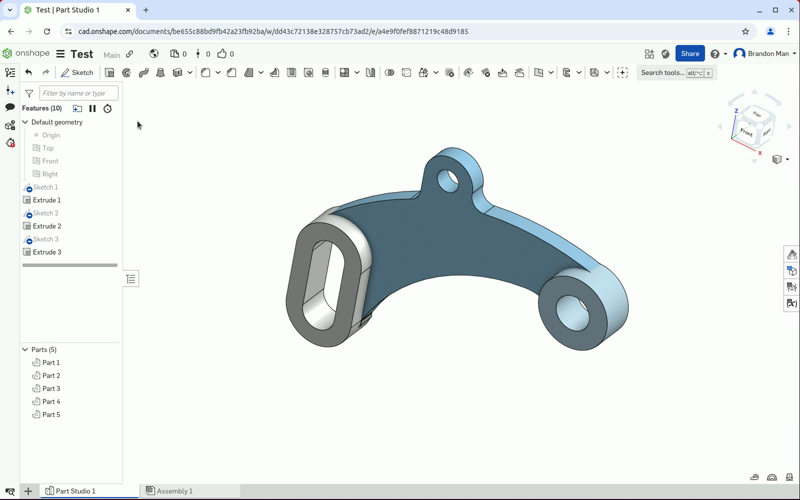
mouse_move(73, 189)
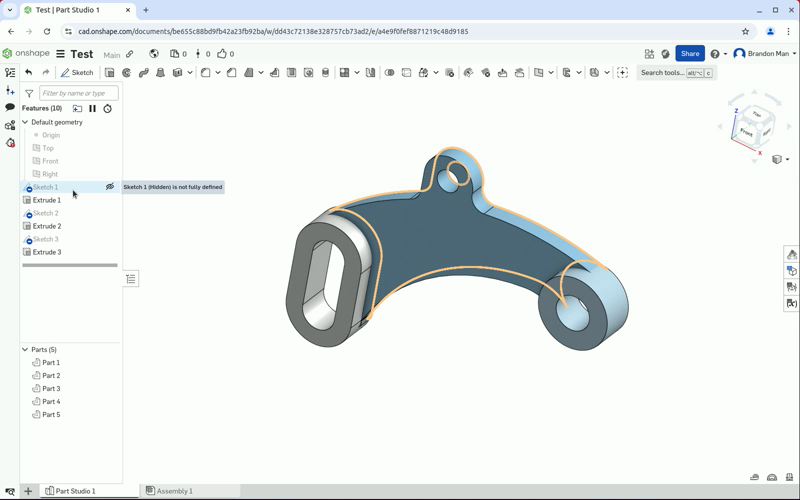
click(73, 189)